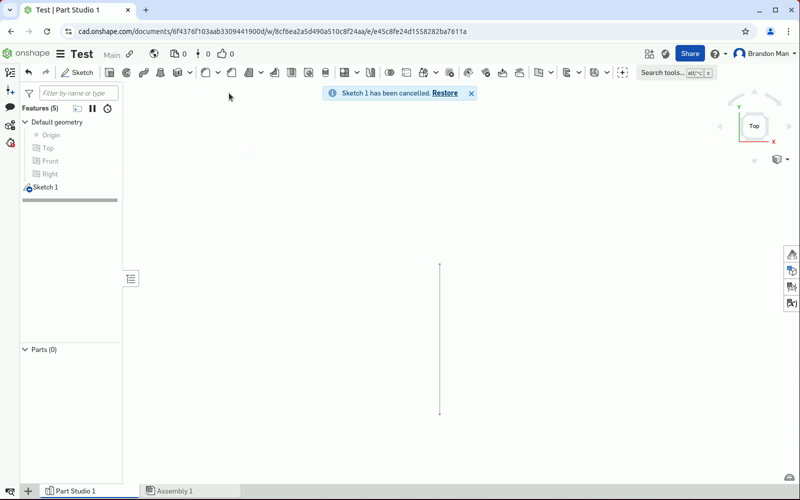
key(shift+h)
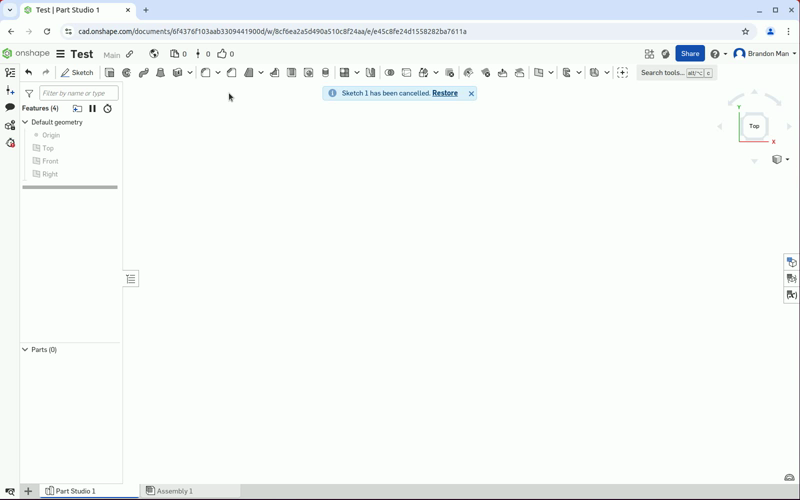
mouse_move(73, 352)
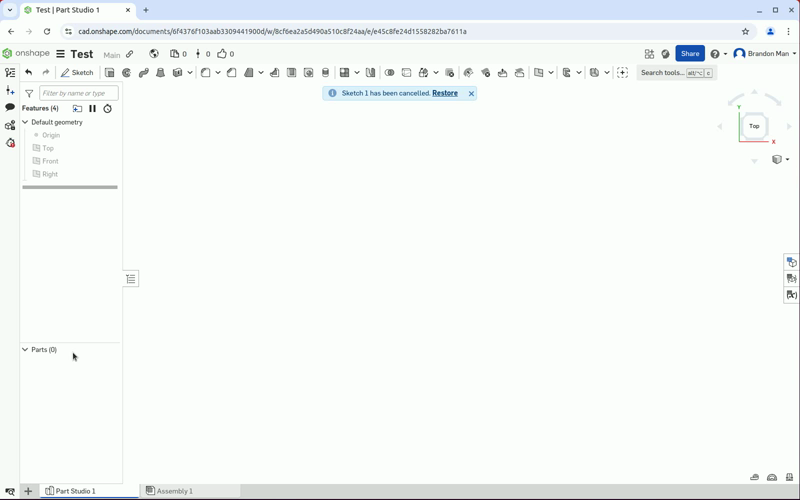
key(y)
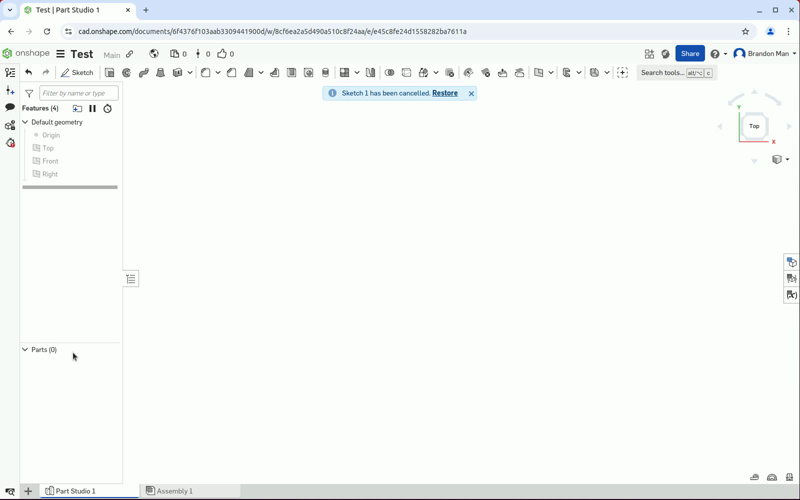
key(shift+p)
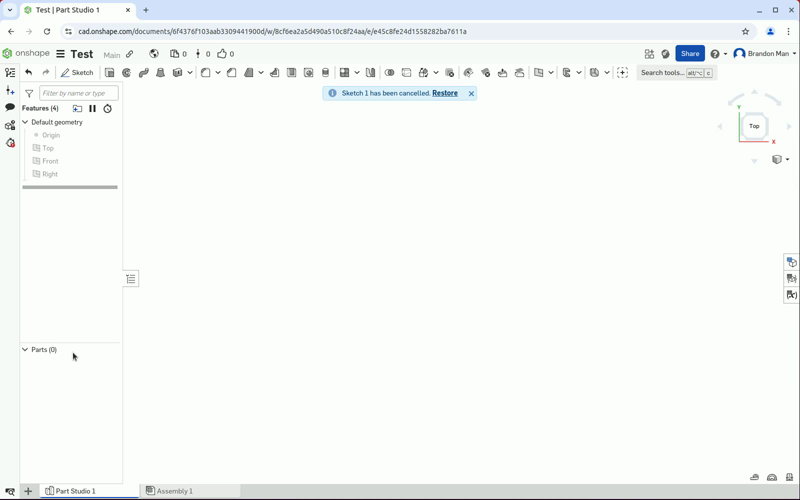
key(space)
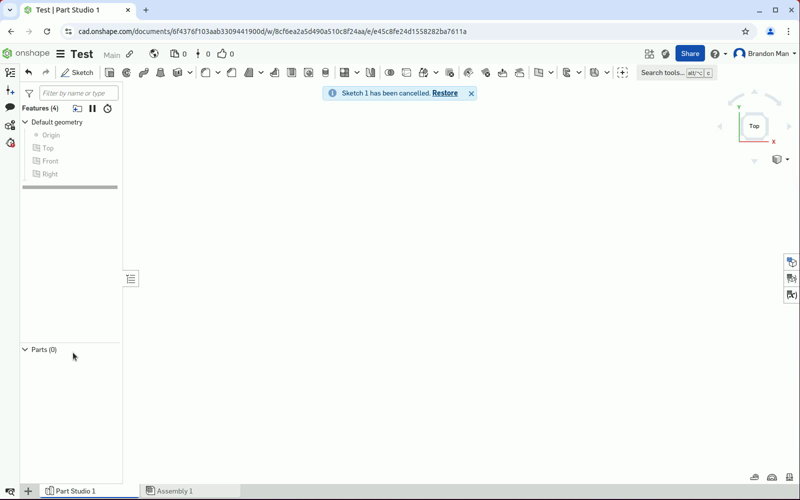
key_down(shift)
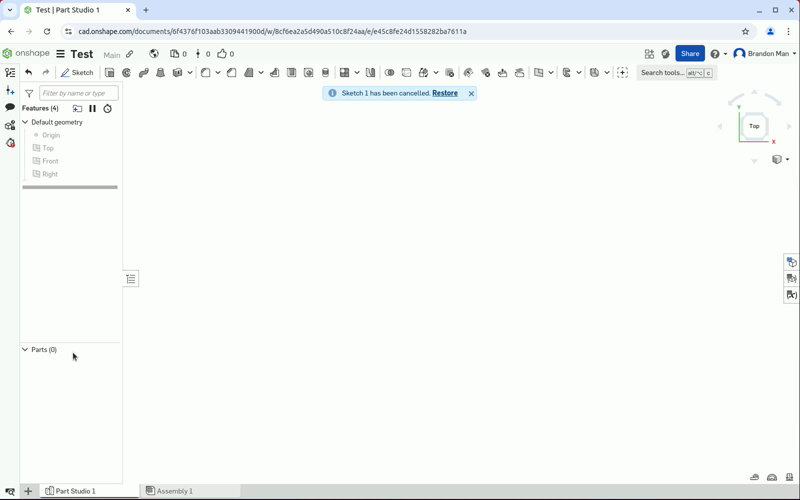
key(up)
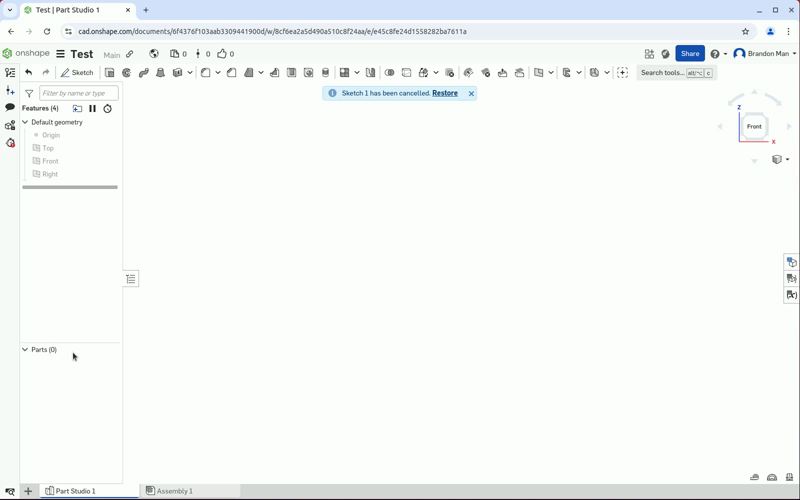
key_up(shift)
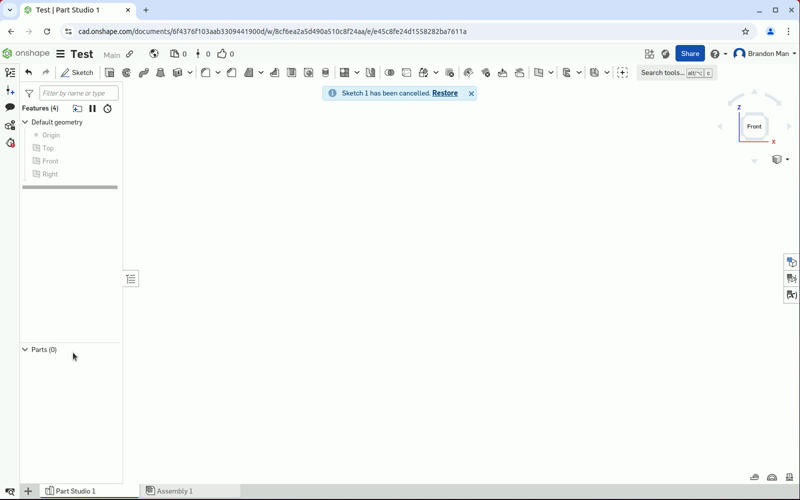
mouse_move(73, 352)
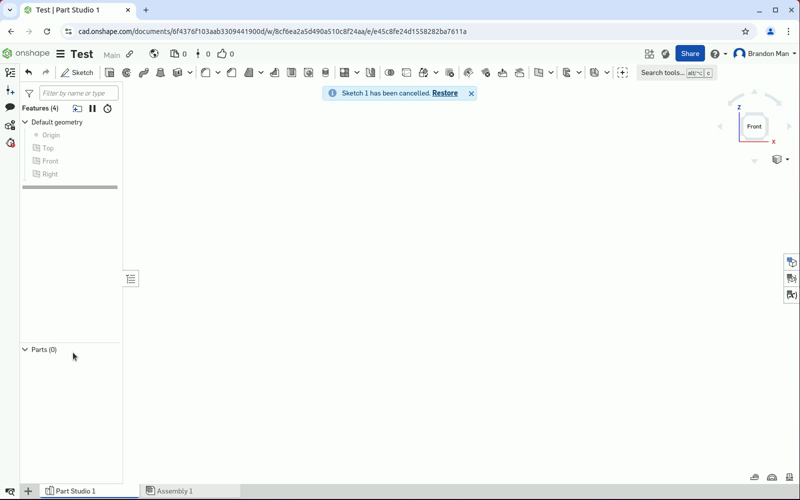
key(shift+y)
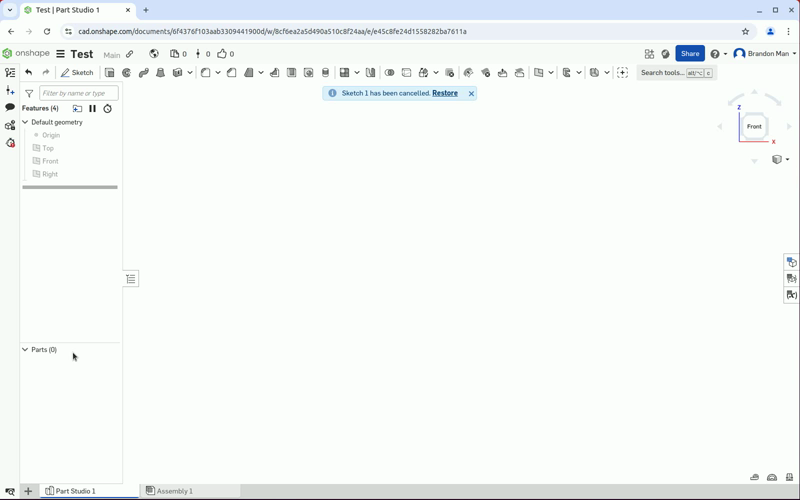
key(shift+s)
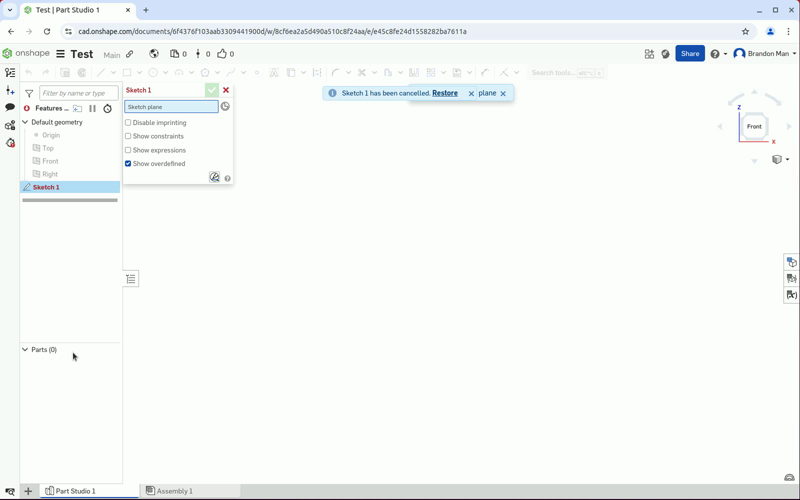
mouse_move(73, 163)
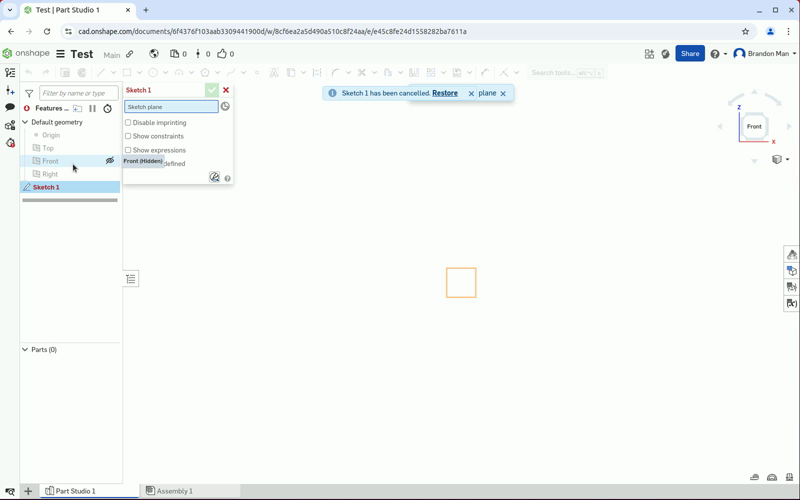
click(73, 163)
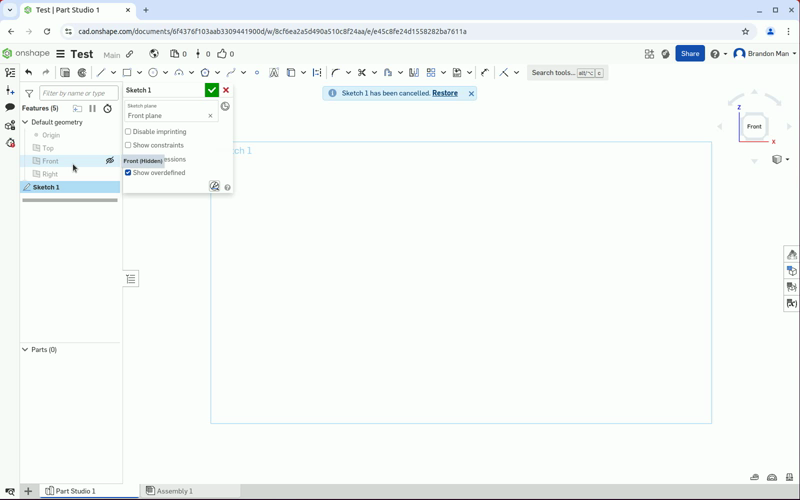
mouse_move(73, 352)
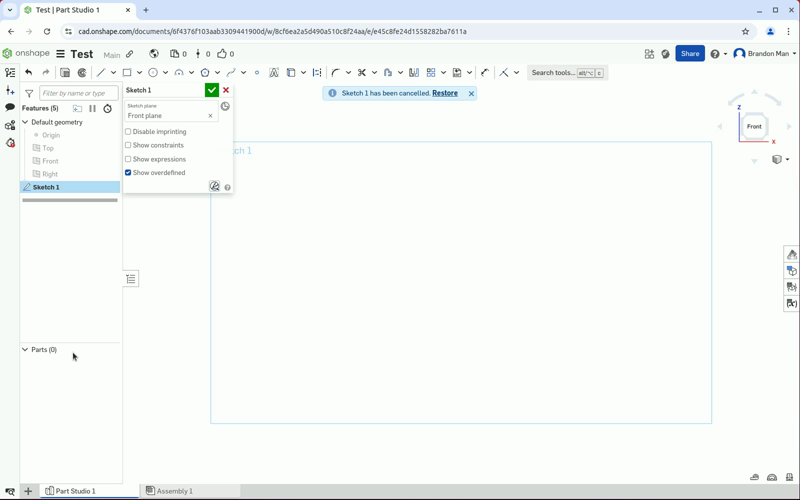
key(y)
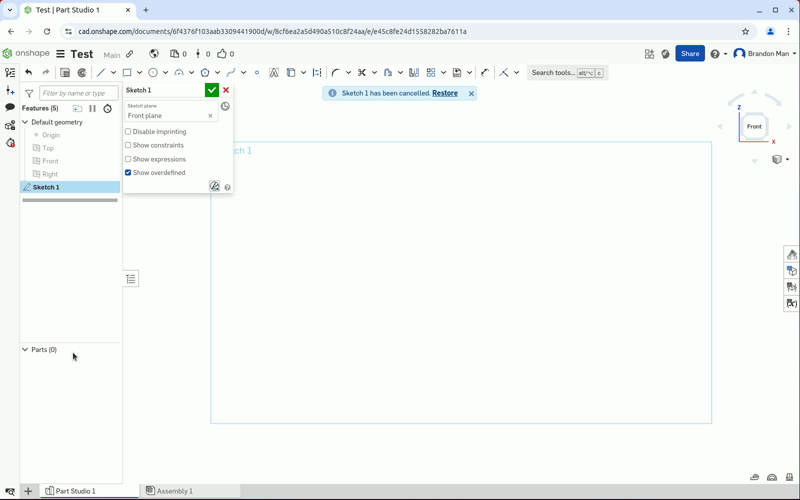
key(c)
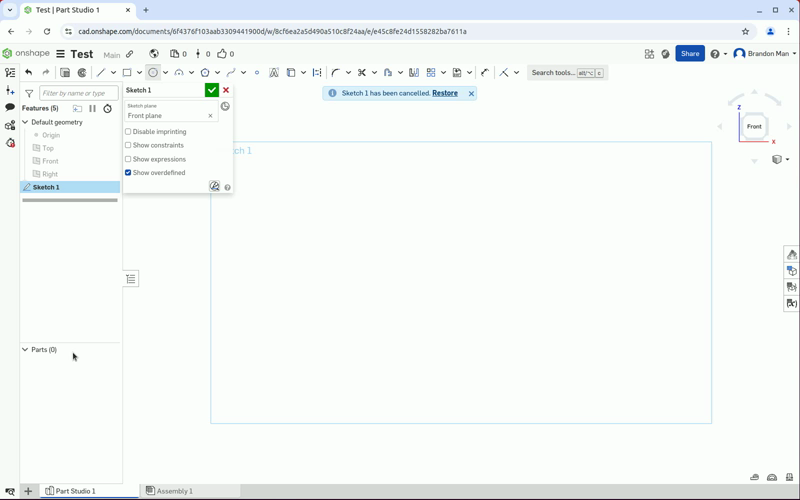
key_down(shift)
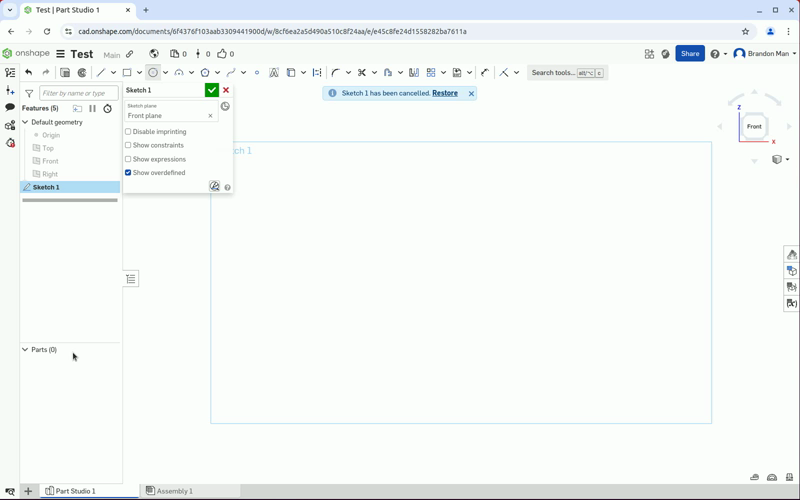
mouse_move(461, 282)
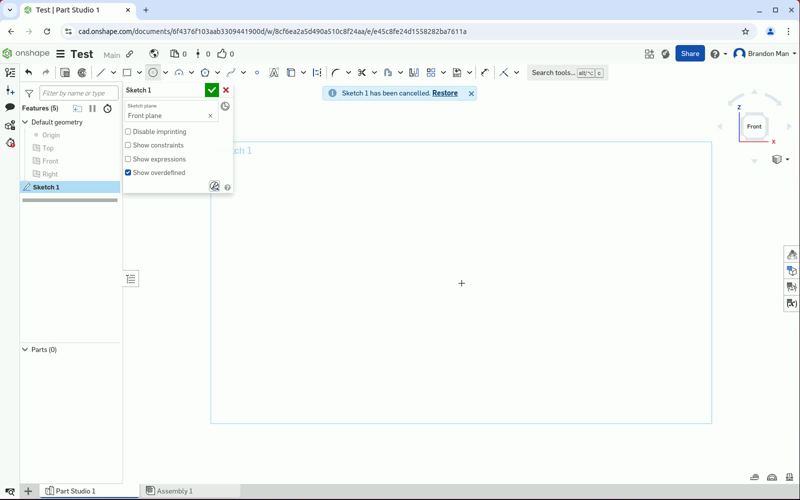
click(461, 282)
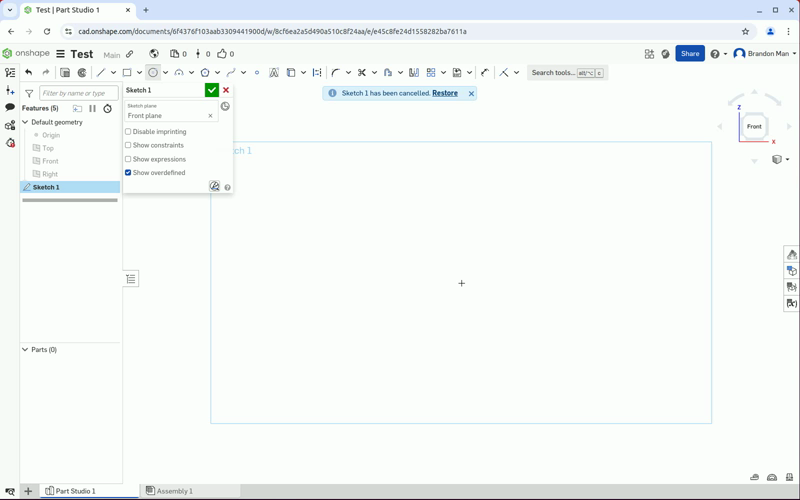
key_up(shift)
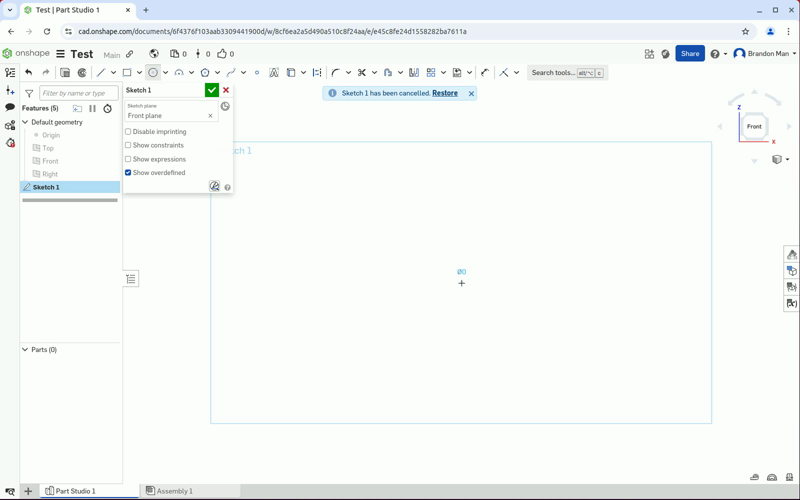
mouse_move(471, 282)
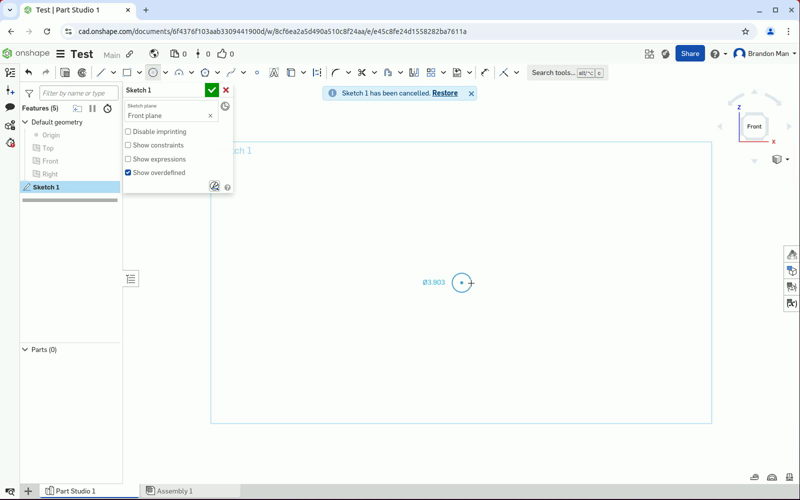
click(471, 282)
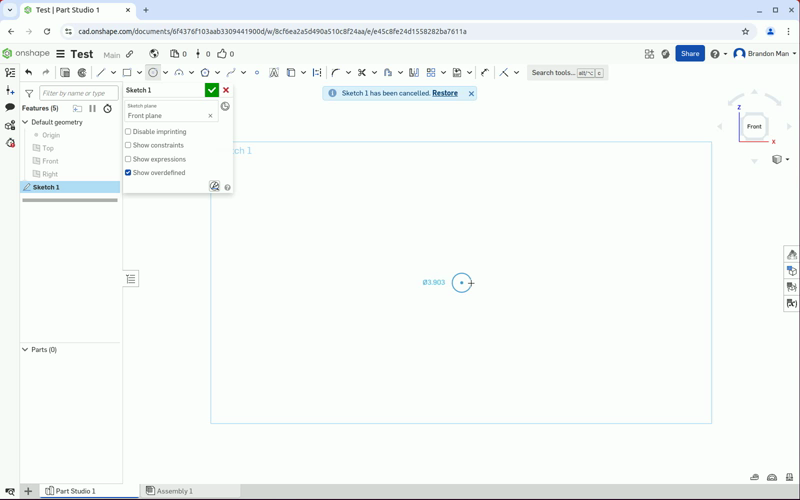
key(esc)
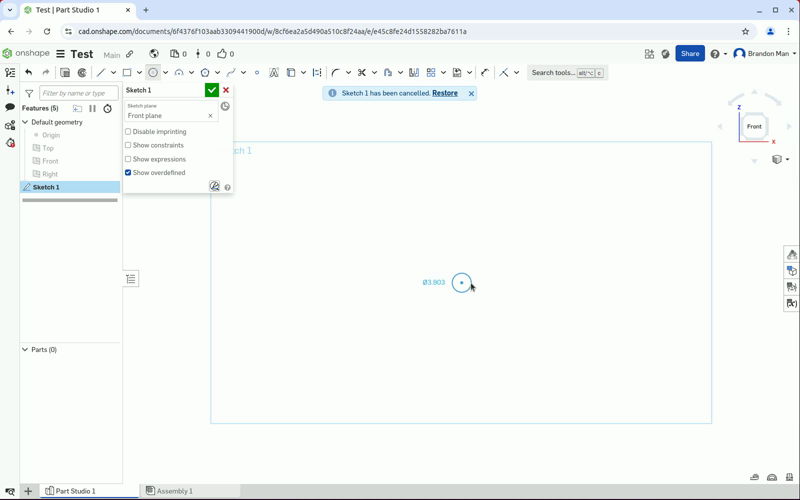
key(c)
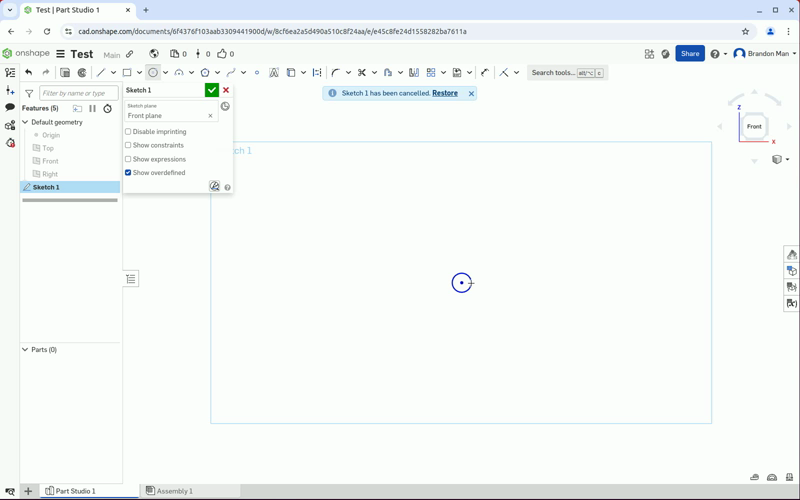
key_down(shift)
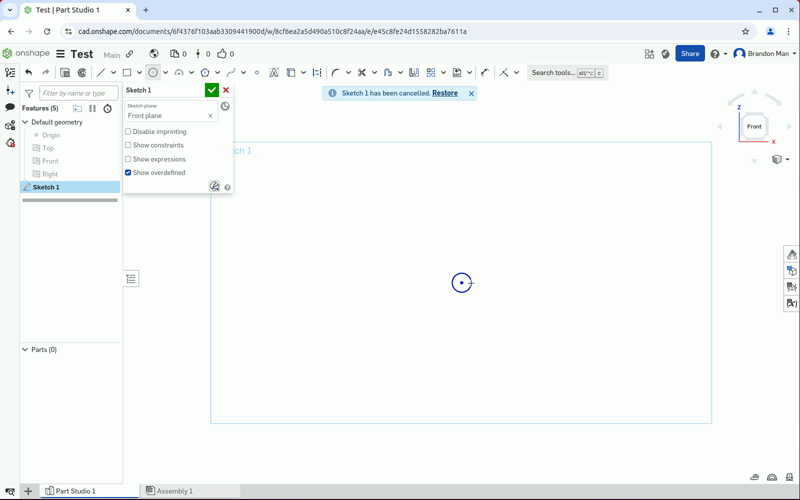
mouse_move(461, 282)
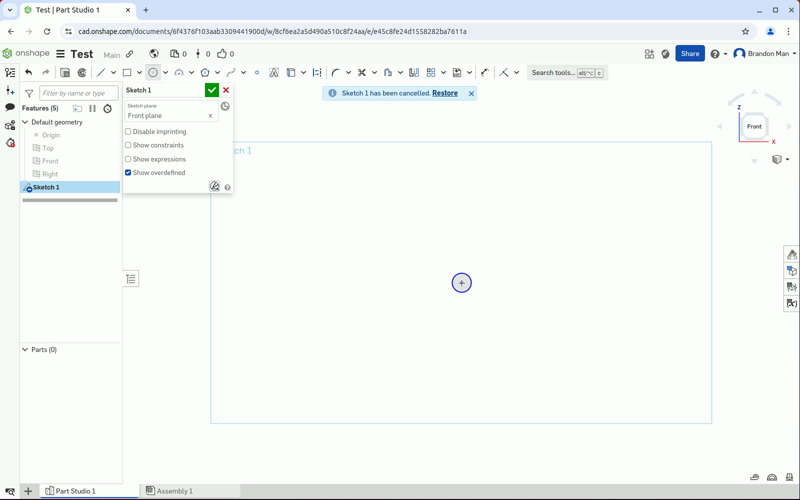
click(461, 282)
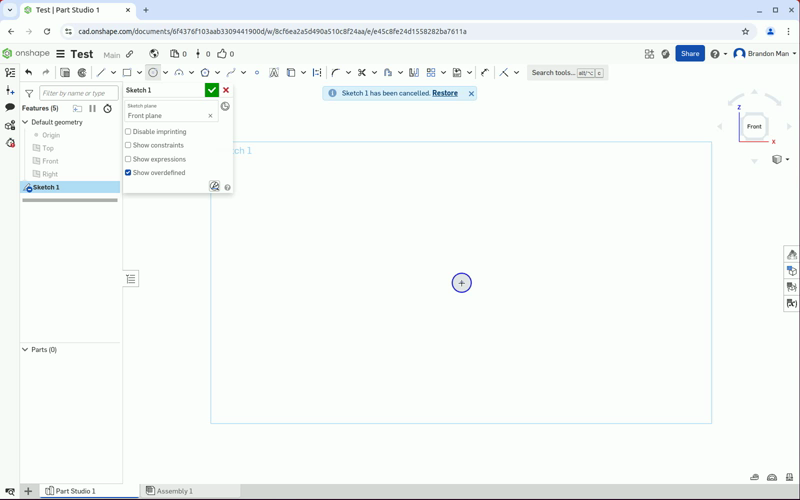
key_up(shift)
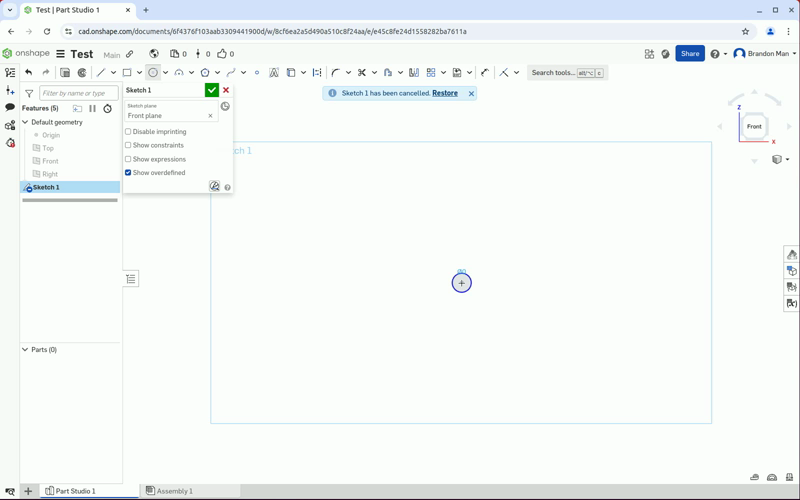
mouse_move(464, 282)
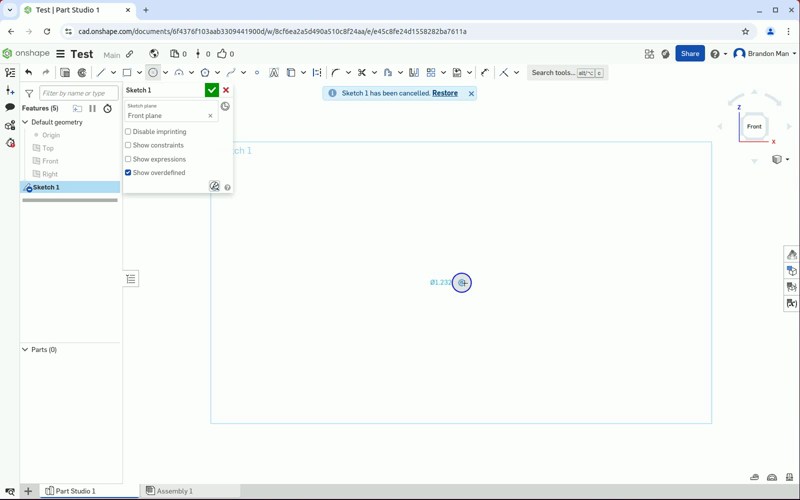
scroll(6)
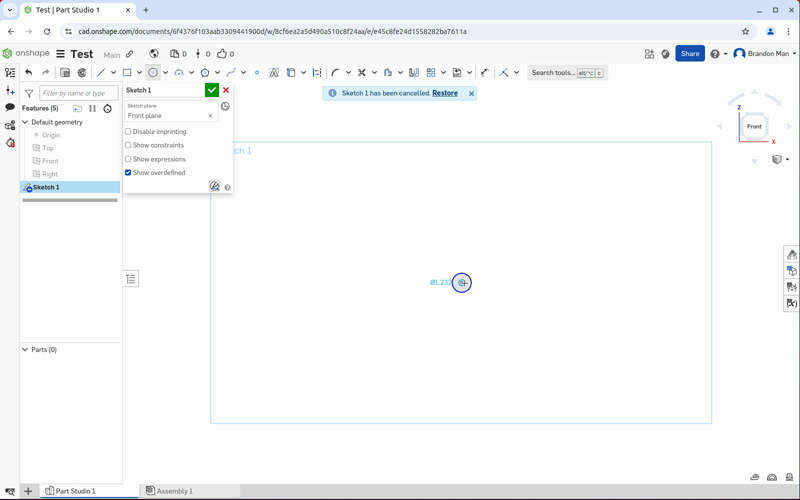
scroll(6)
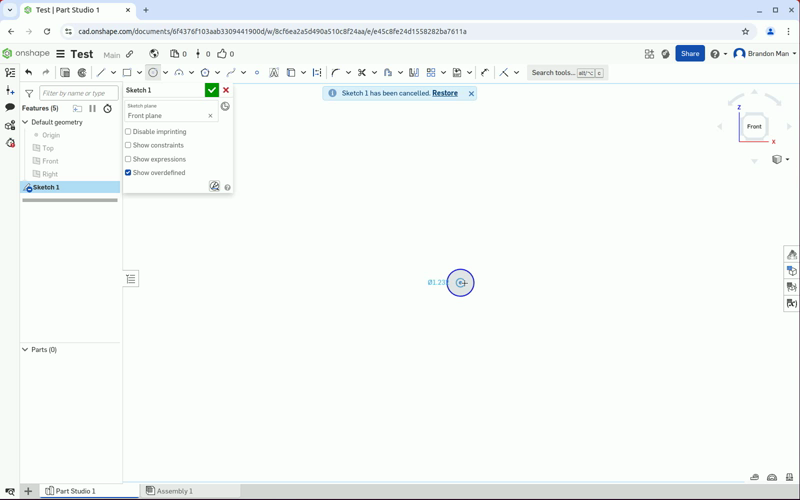
scroll(6)
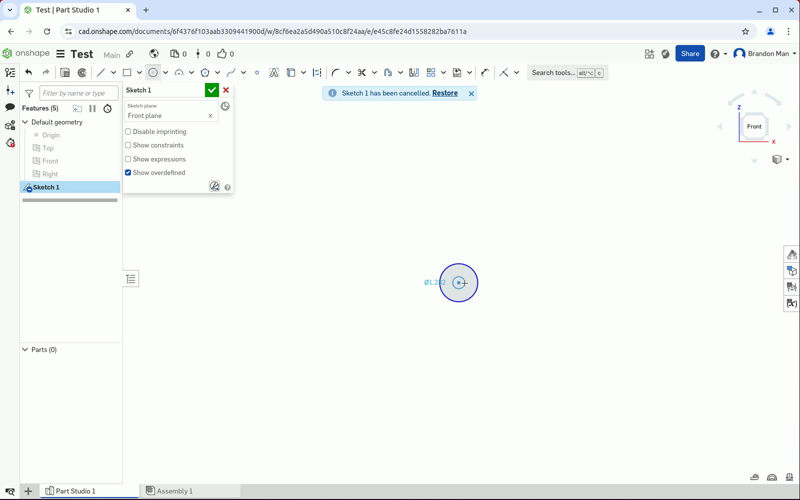
scroll(6)
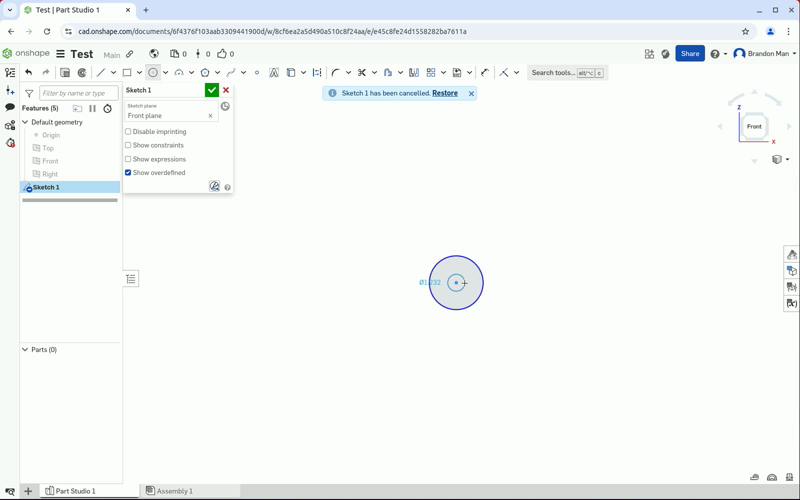
scroll(6)
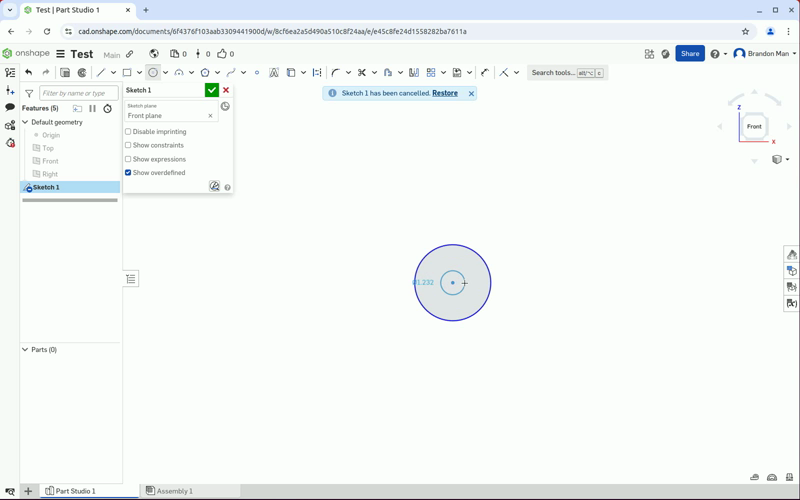
scroll(6)
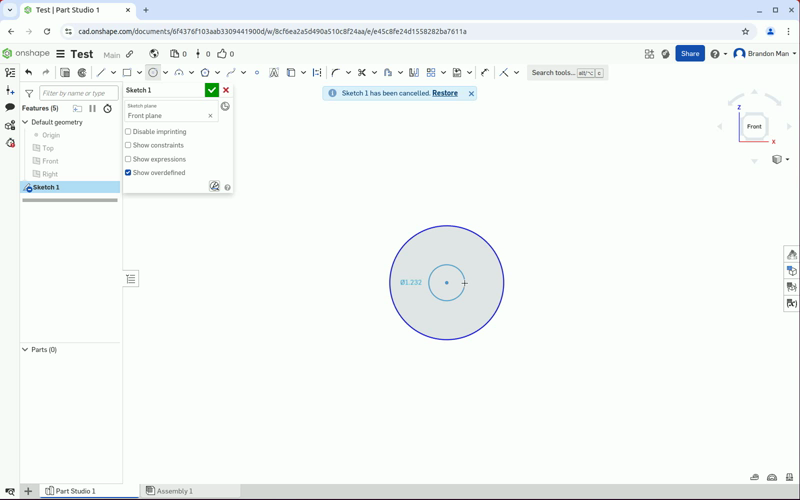
scroll(6)
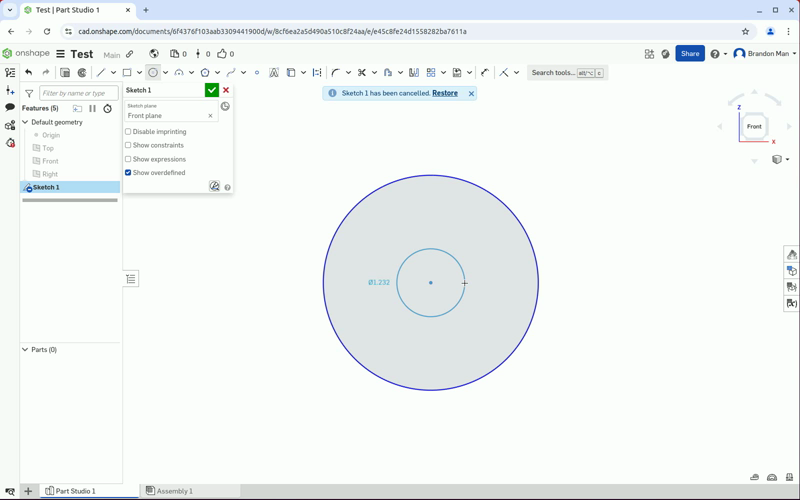
click(464, 282)
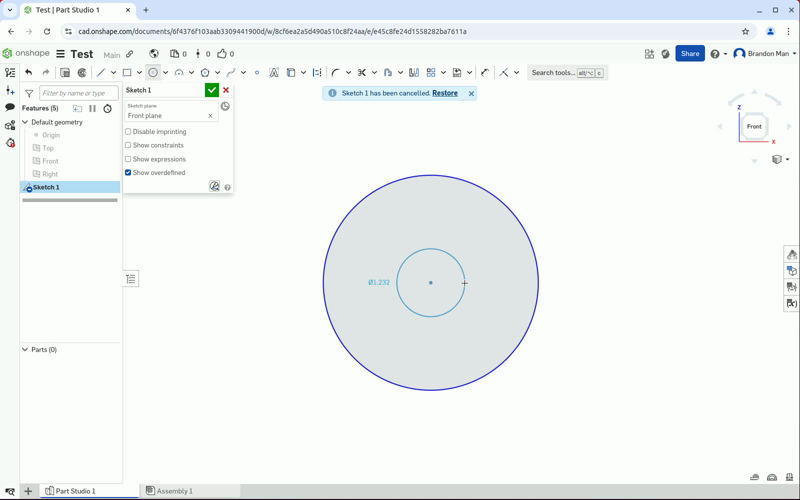
scroll(-6)
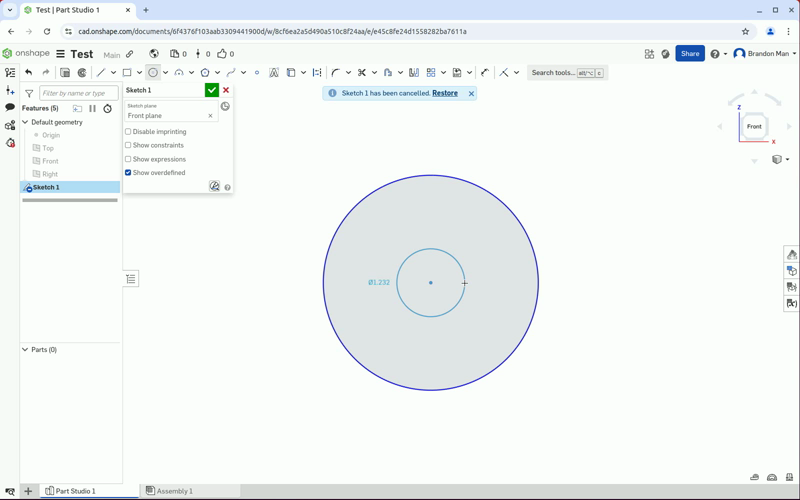
scroll(-6)
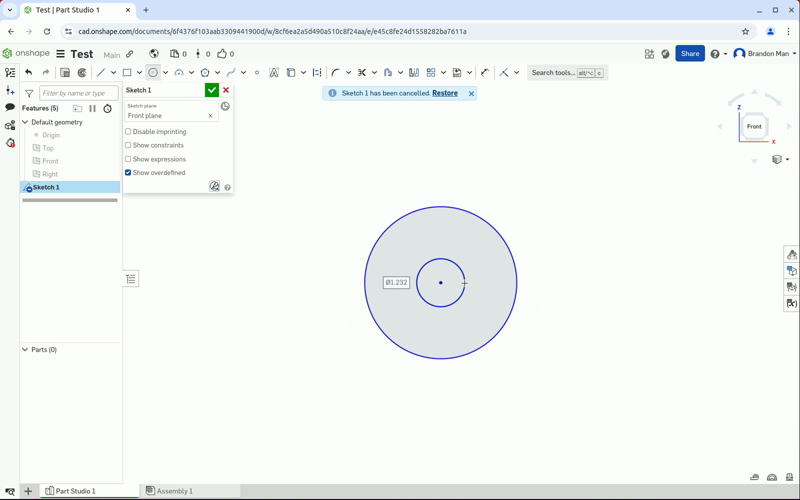
scroll(-6)
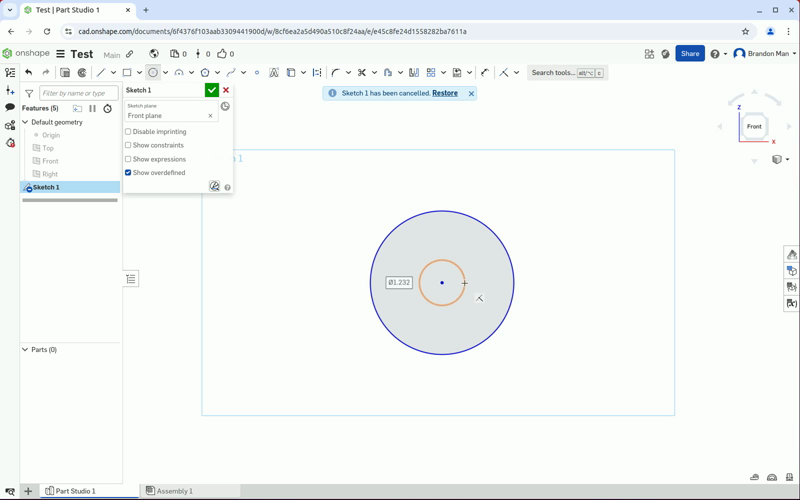
scroll(-6)
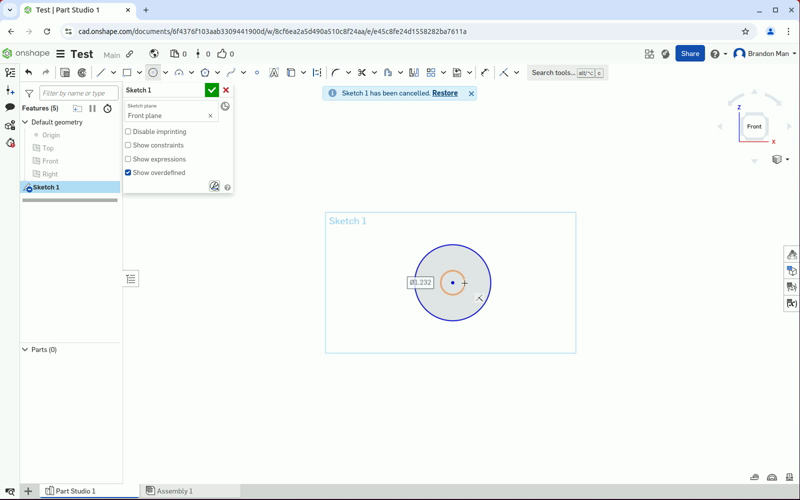
scroll(-6)
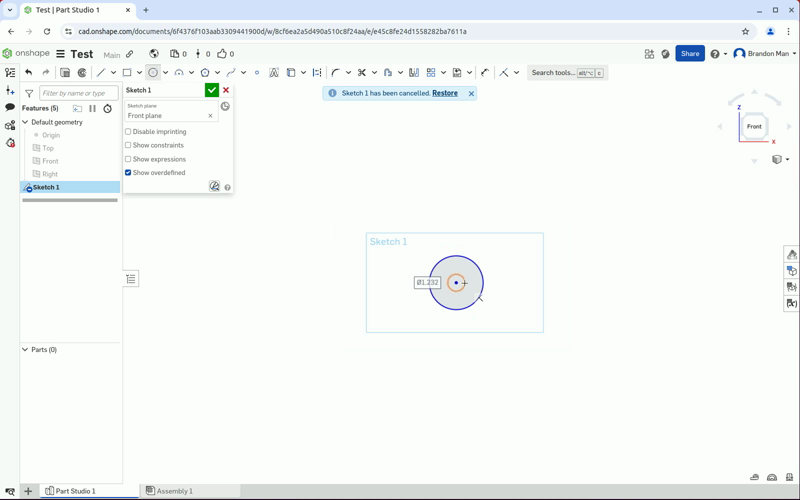
scroll(-6)
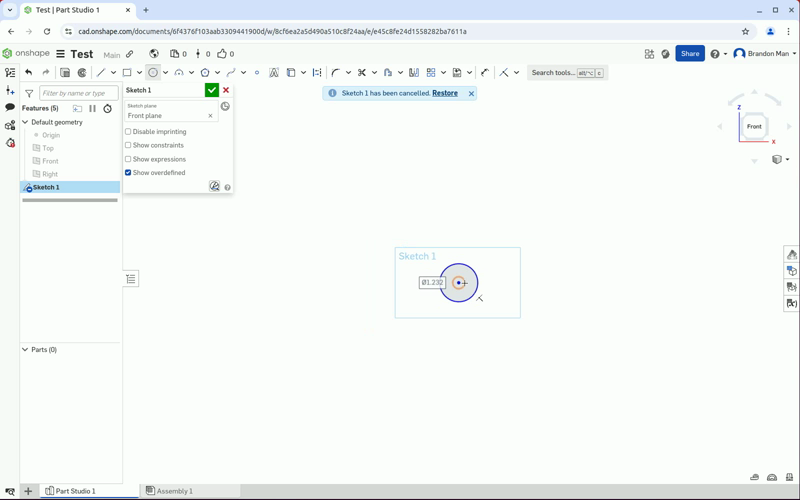
scroll(-6)
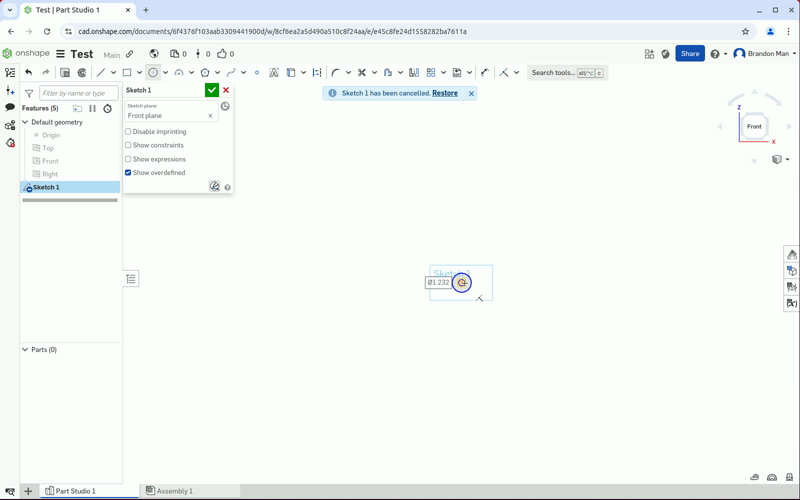
key(esc)
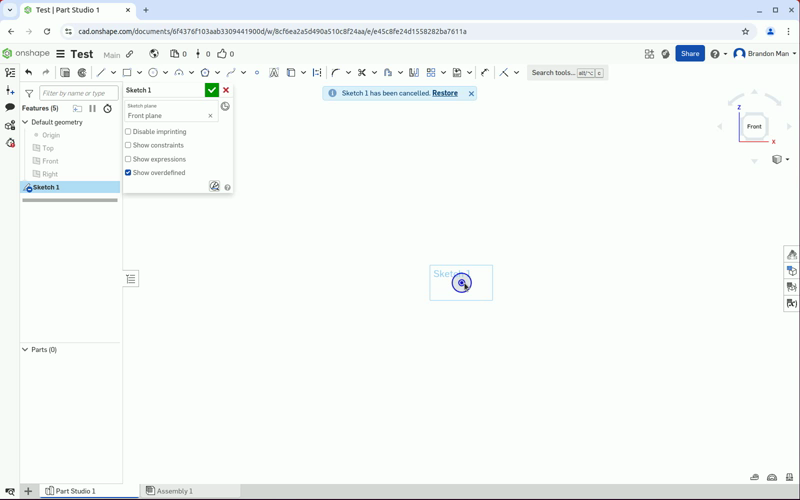
mouse_move(458, 284)
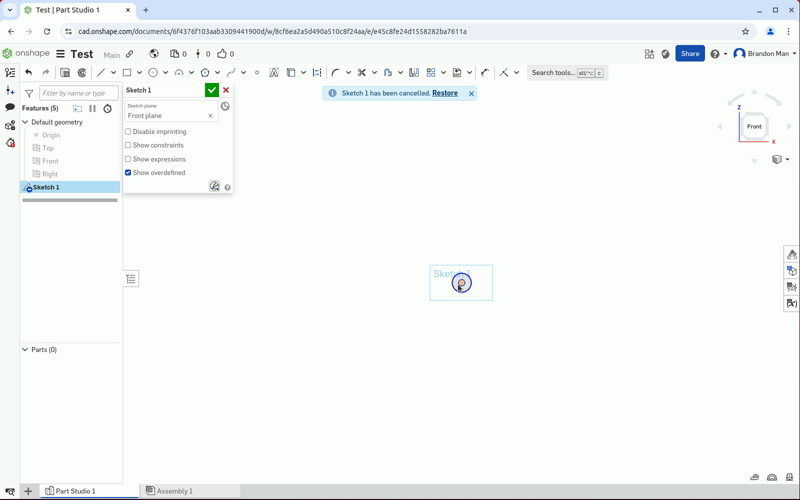
scroll(6)
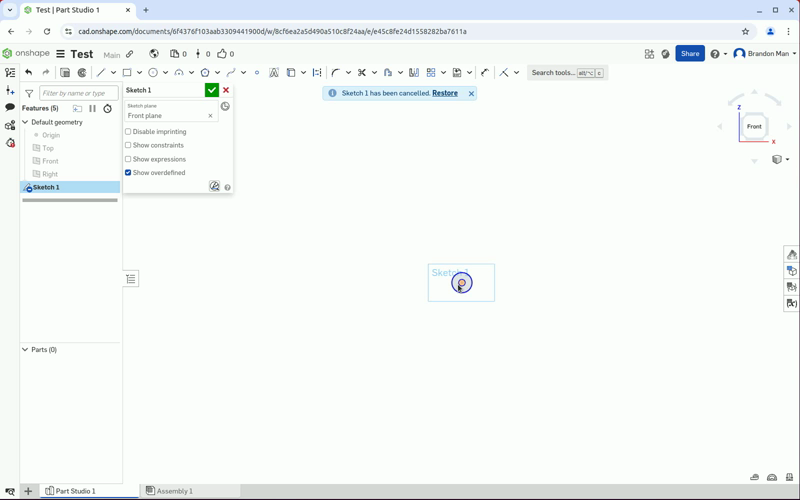
scroll(6)
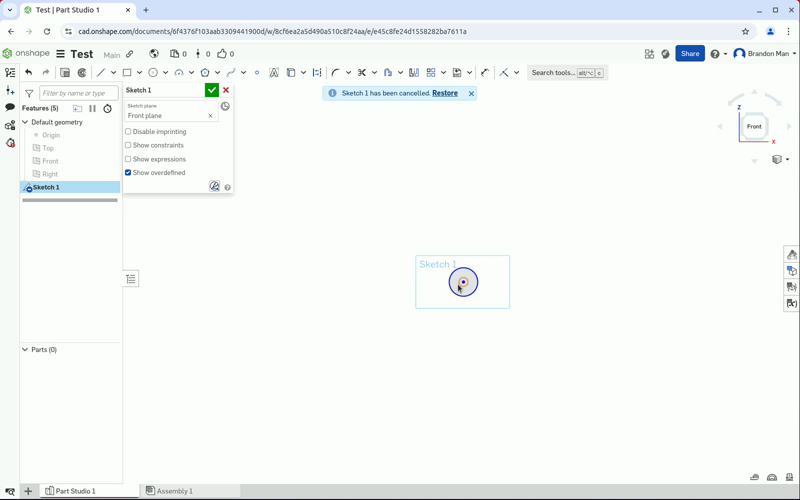
scroll(6)
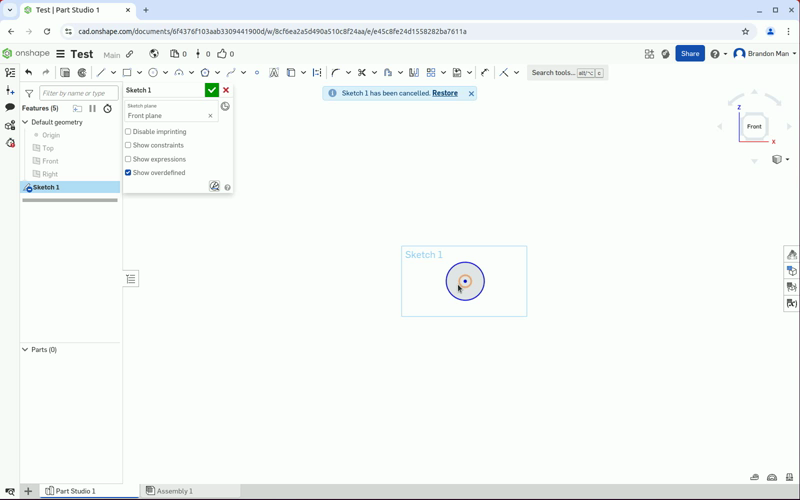
scroll(6)
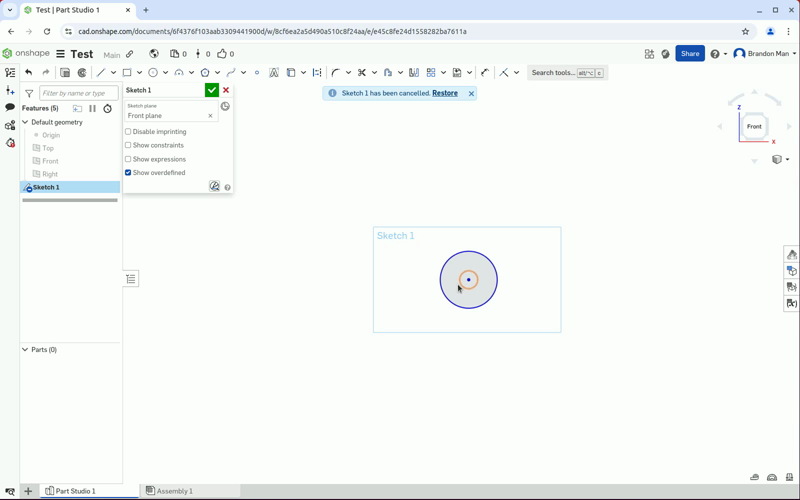
scroll(6)
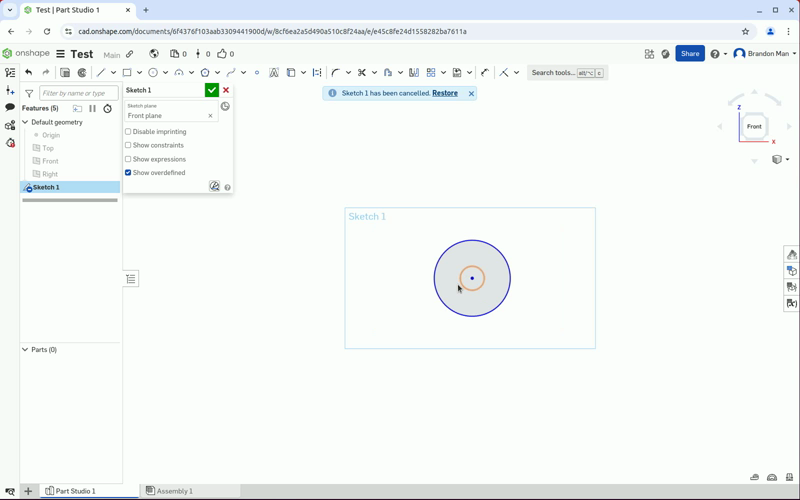
scroll(6)
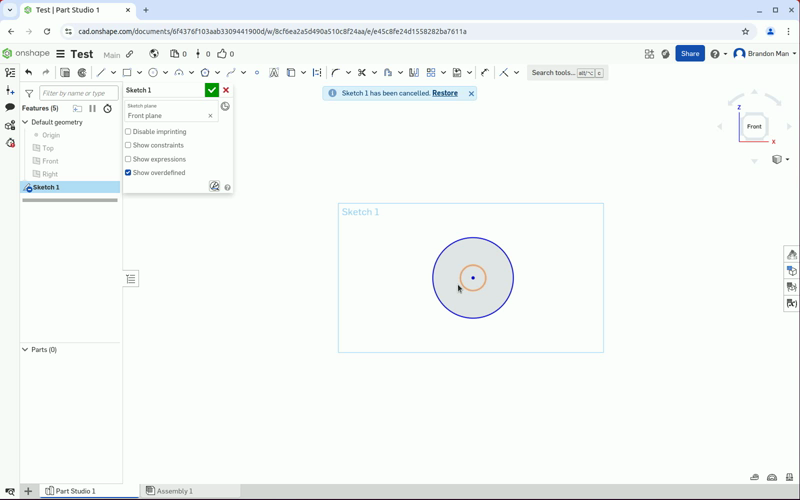
scroll(6)
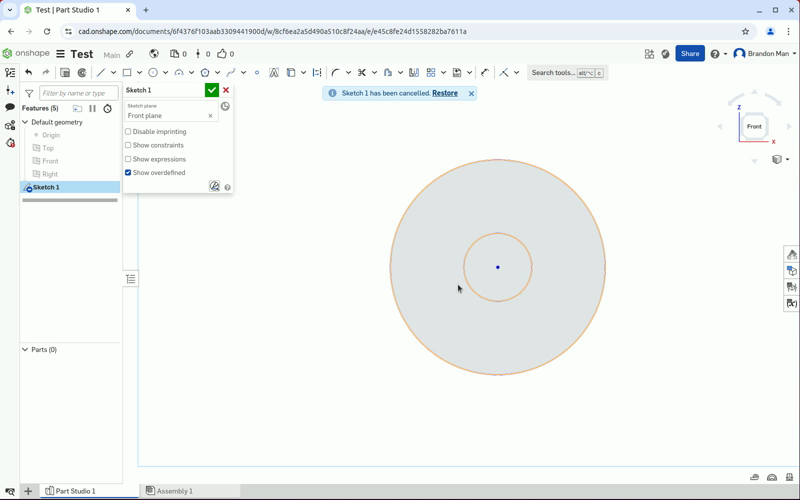
click(458, 284)
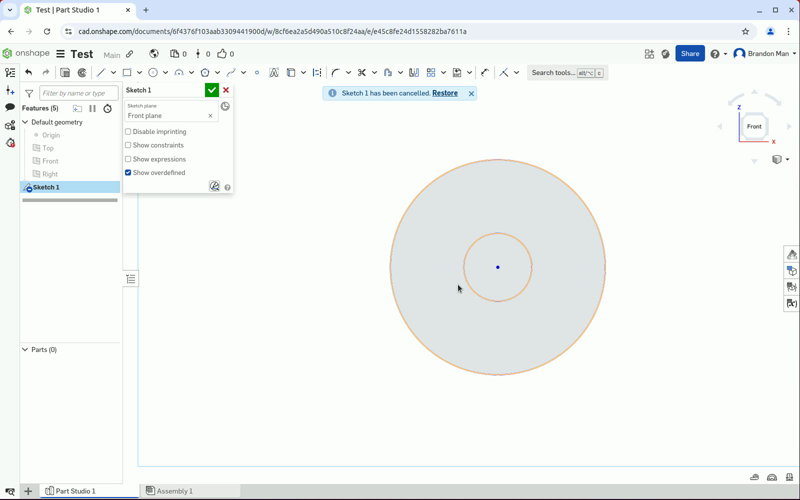
scroll(-6)
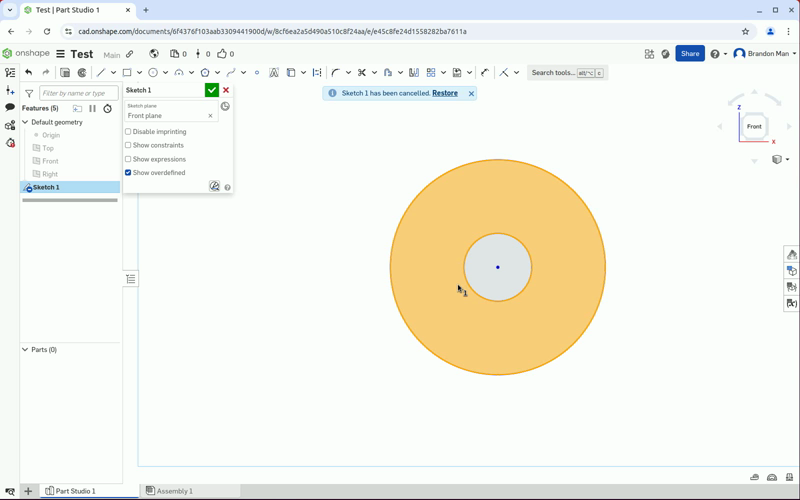
scroll(-6)
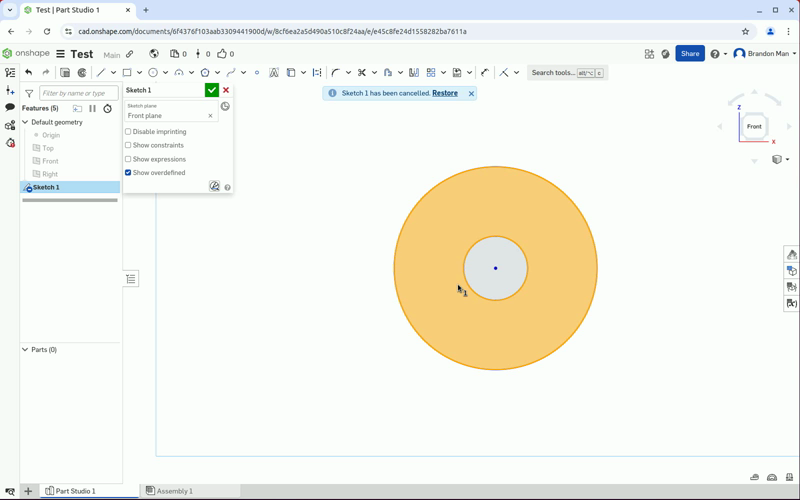
scroll(-6)
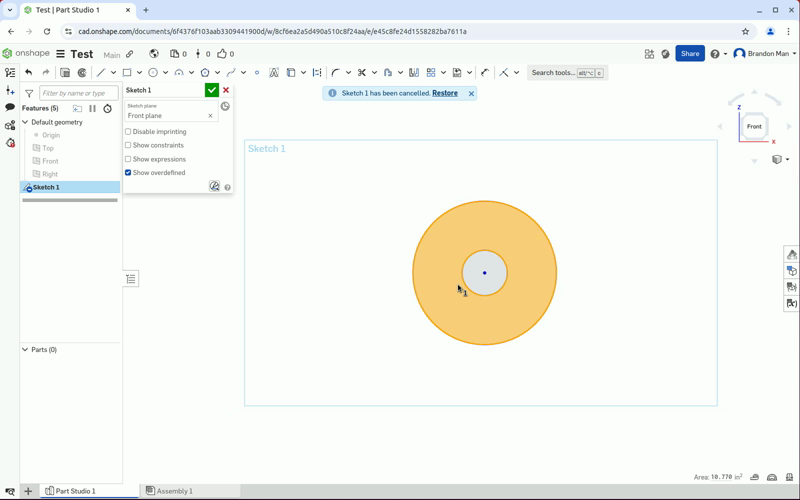
scroll(-6)
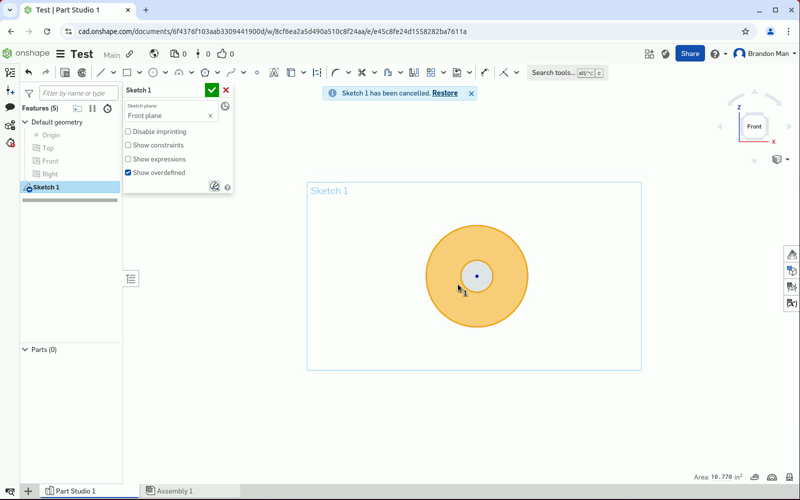
scroll(-6)
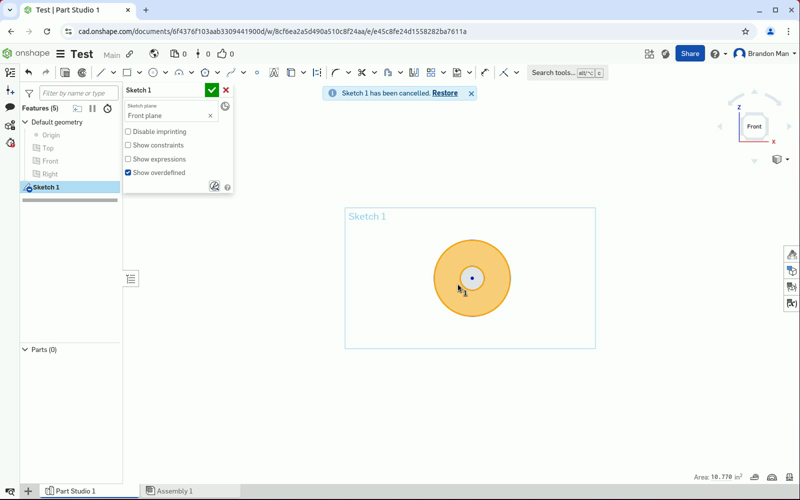
scroll(-6)
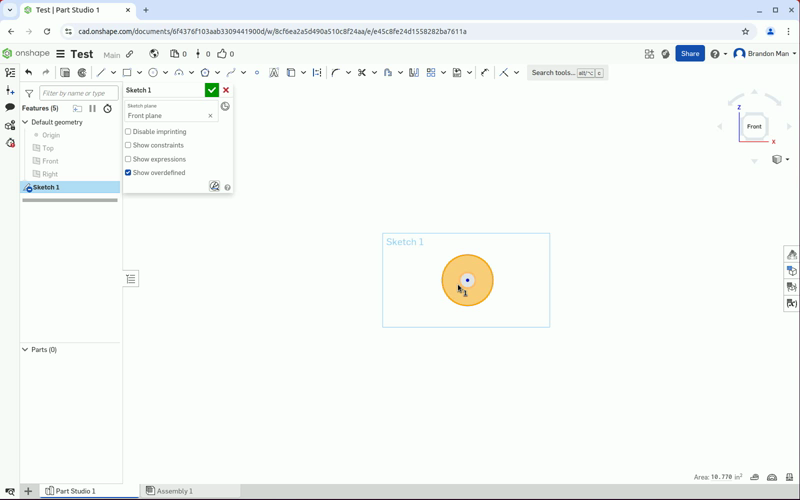
scroll(-6)
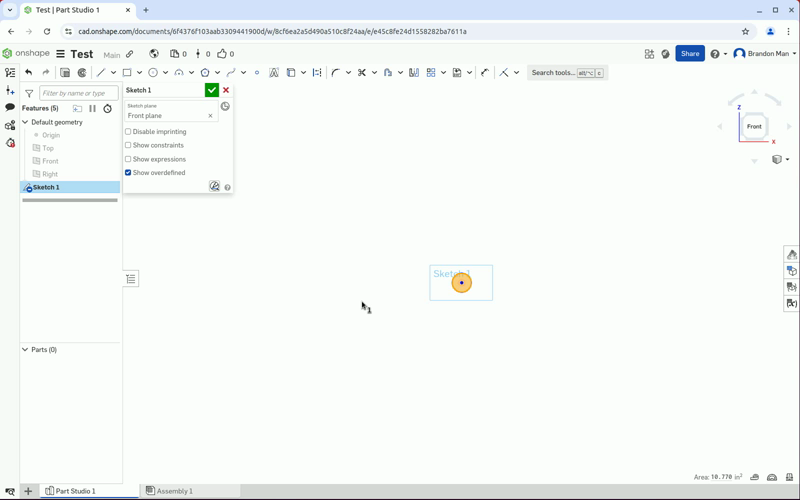
mouse_move(73, 352)
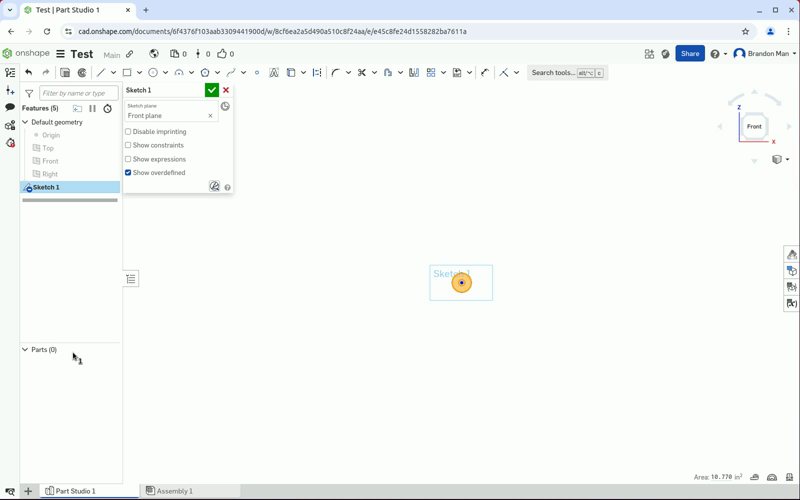
key(shift+y)
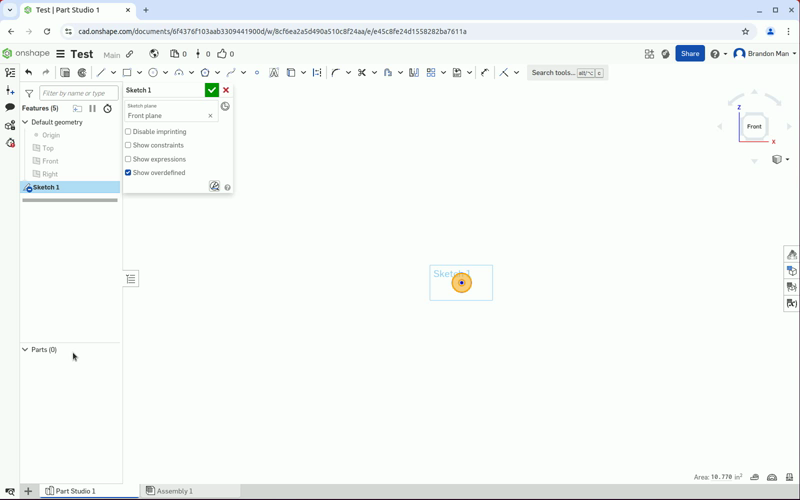
key(shift+e)
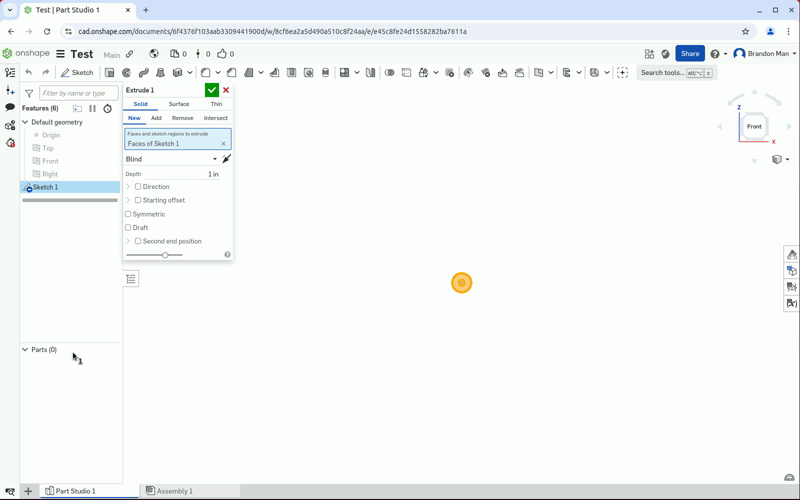
mouse_move(143, 106)
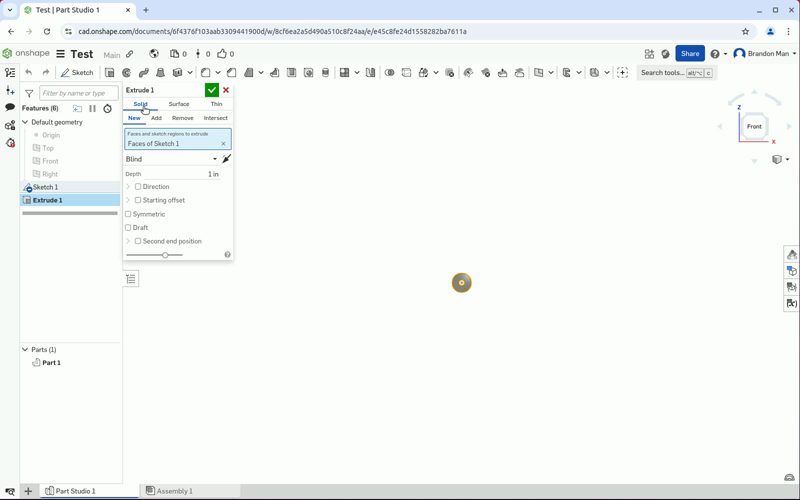
click(143, 106)
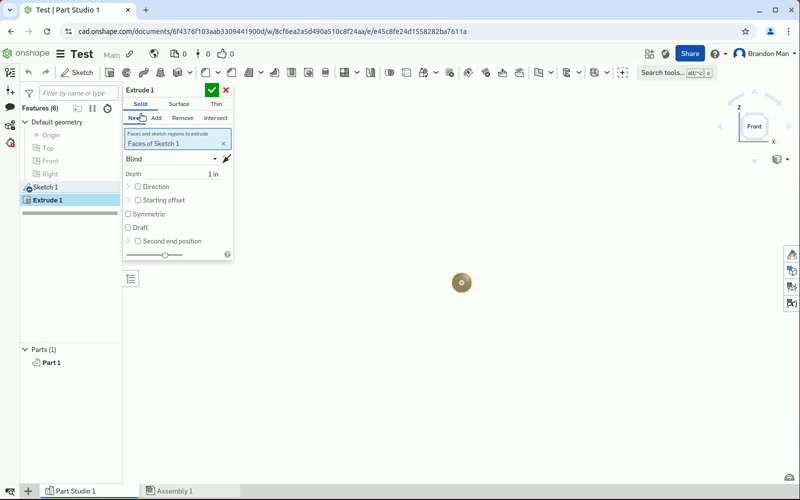
mouse_move(137, 120)
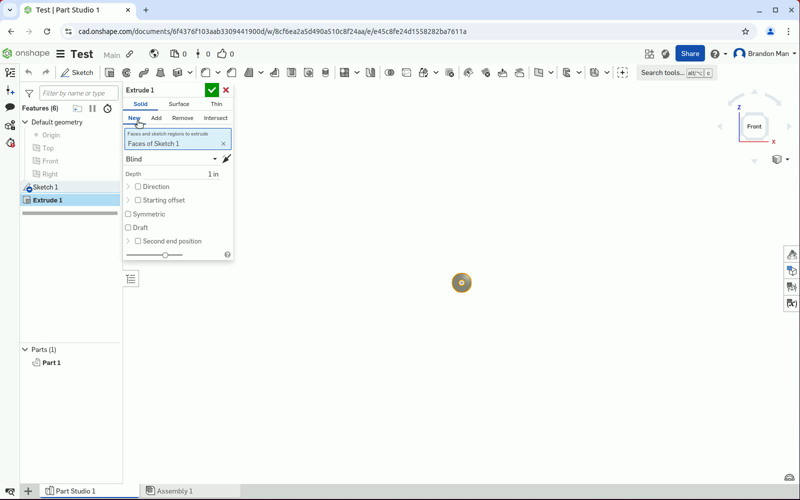
click(137, 120)
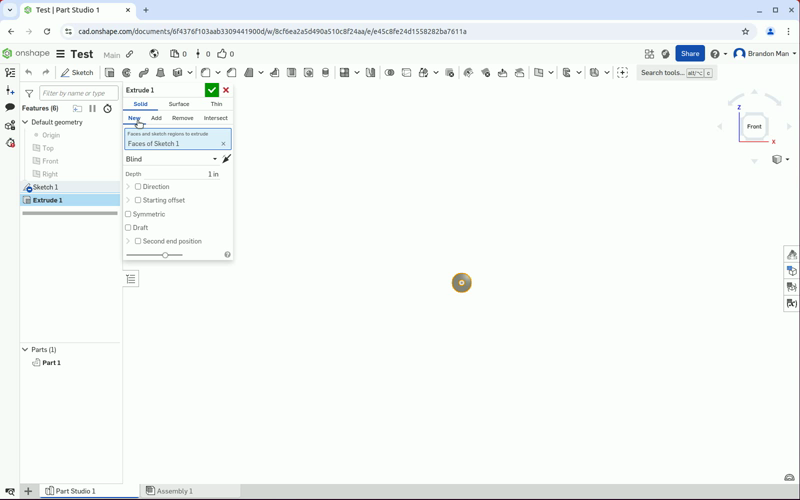
key(tab, 4)
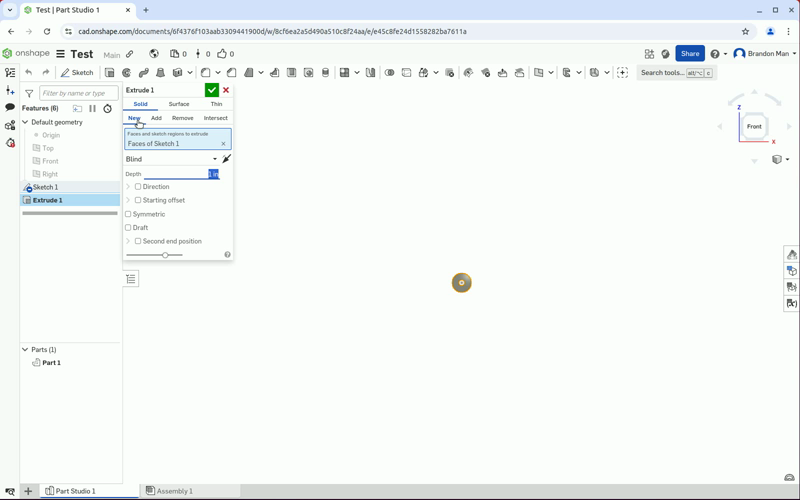
text(0.481)
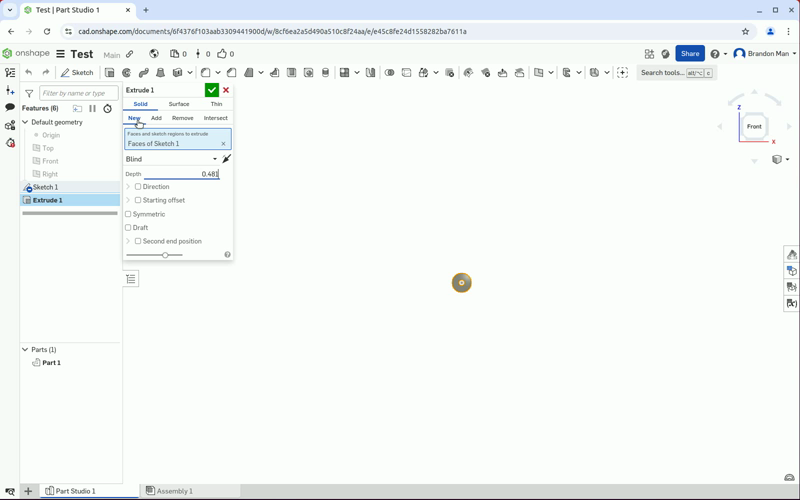
key(enter)
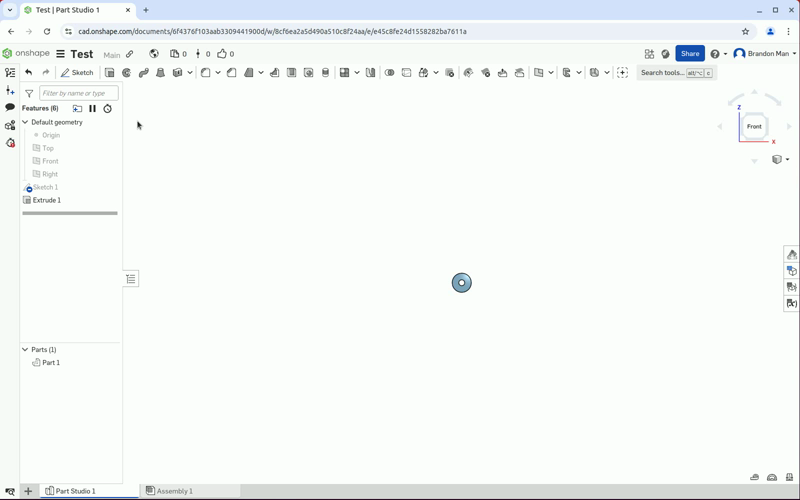
key(shift+h)
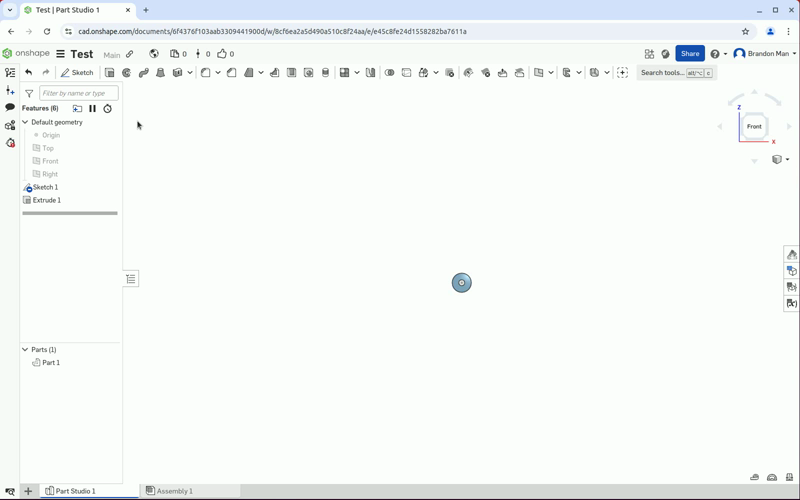
key(shift+h)
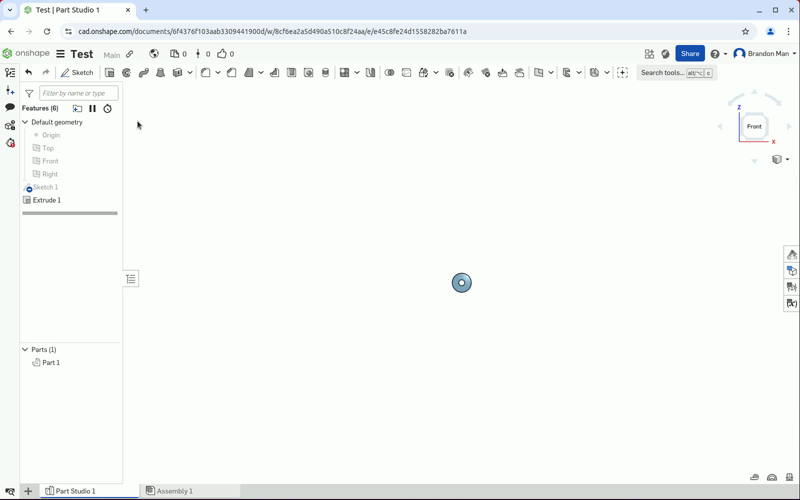
mouse_move(73, 189)
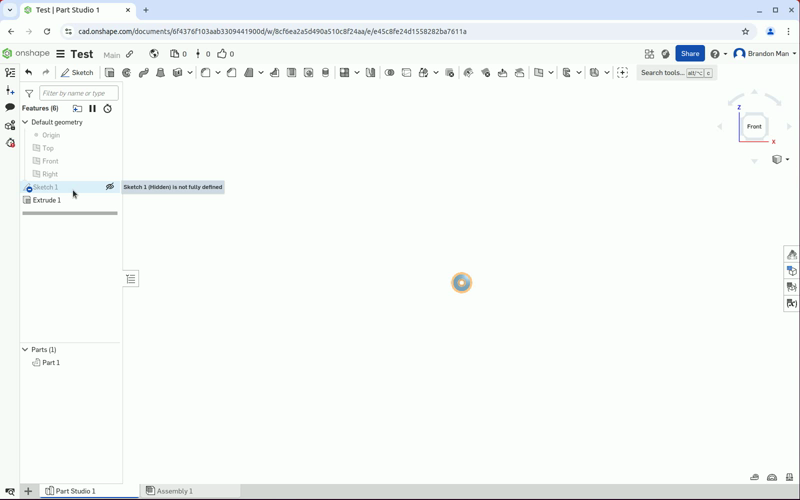
click(73, 189)
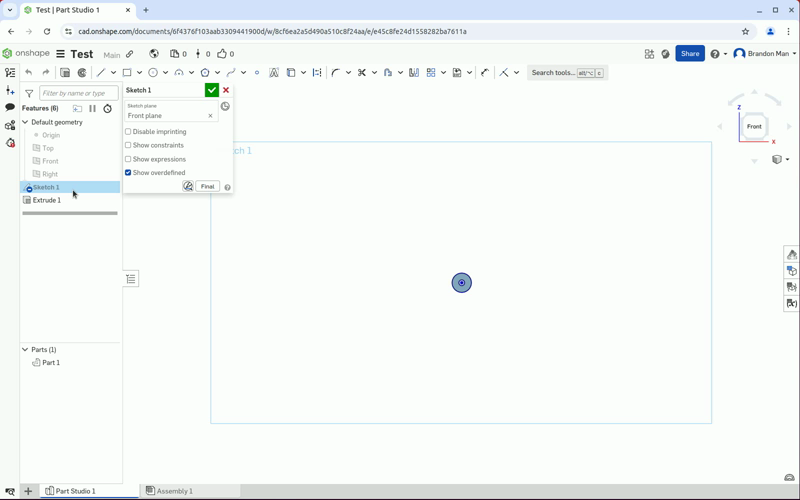
mouse_move(229, 92)
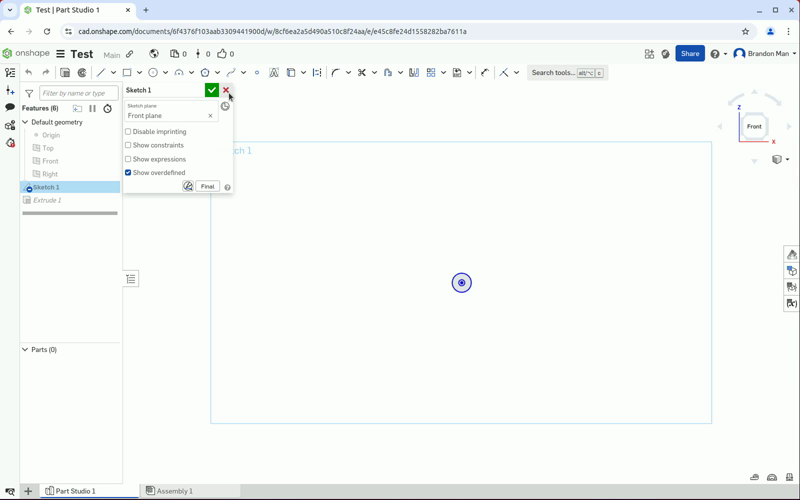
click(229, 92)
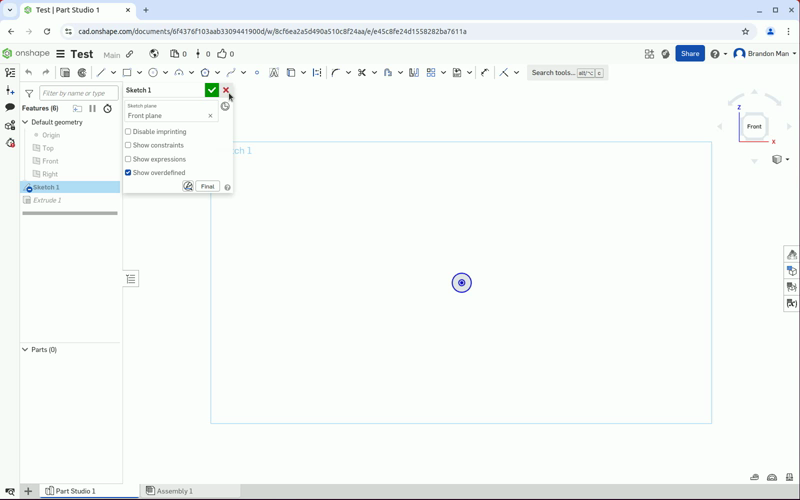
key(shift+s)
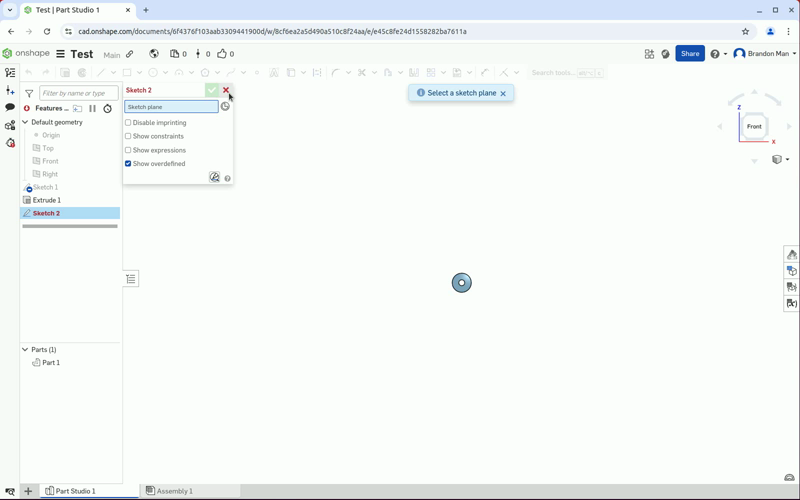
mouse_move(73, 163)
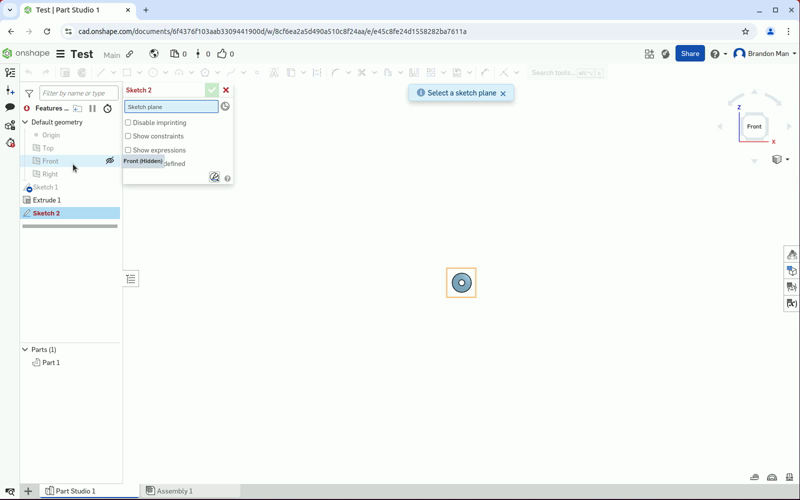
click(73, 163)
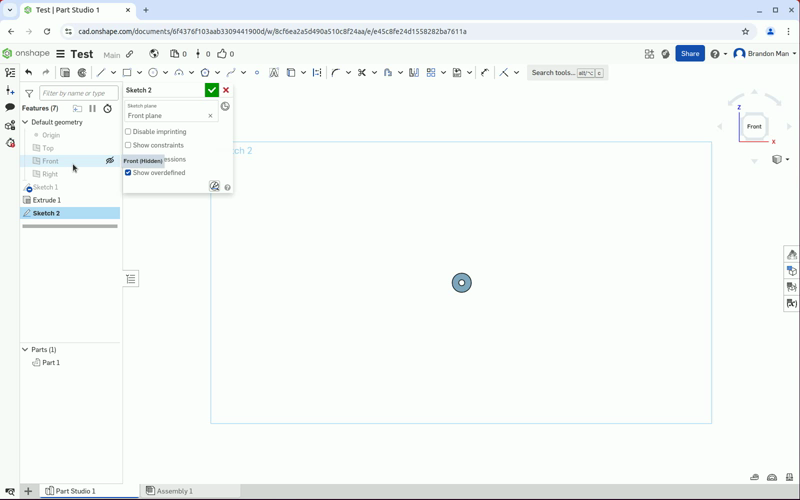
mouse_move(73, 352)
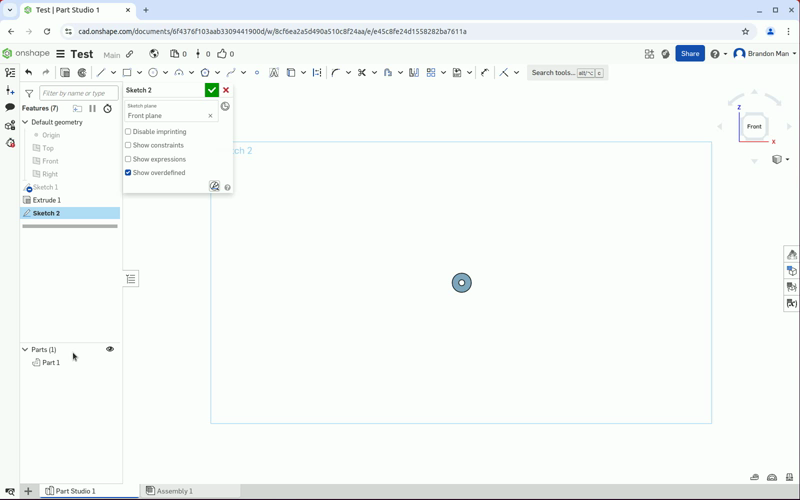
key(y)
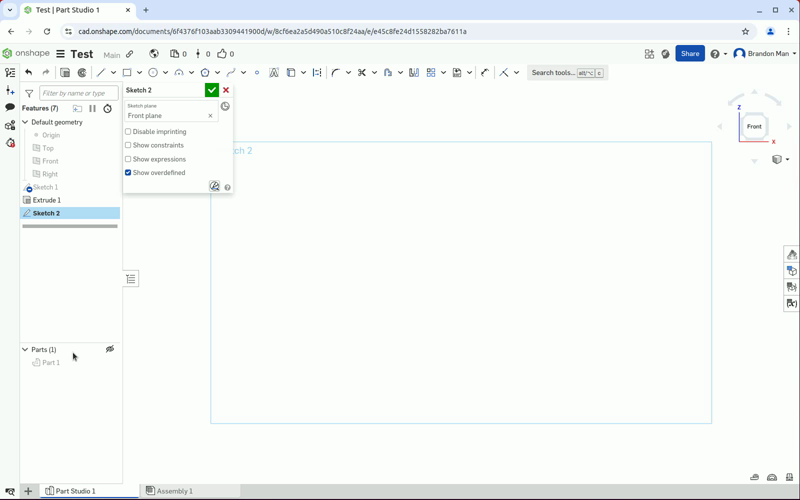
key(c)
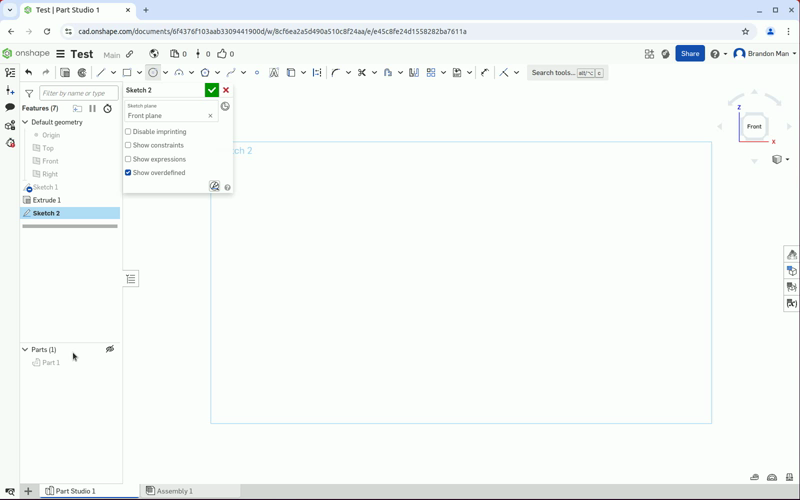
key_down(shift)
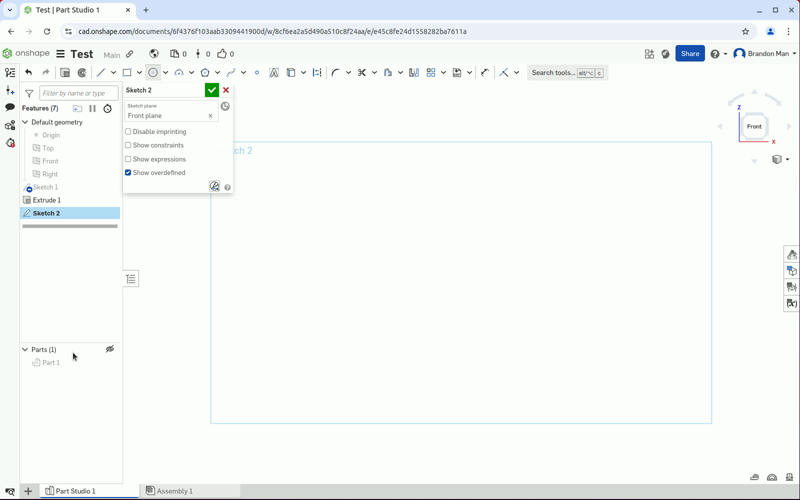
mouse_move(461, 178)
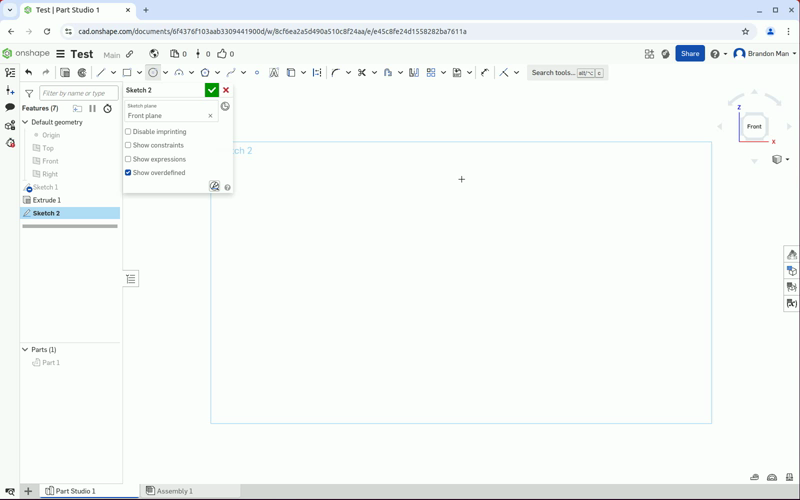
click(461, 178)
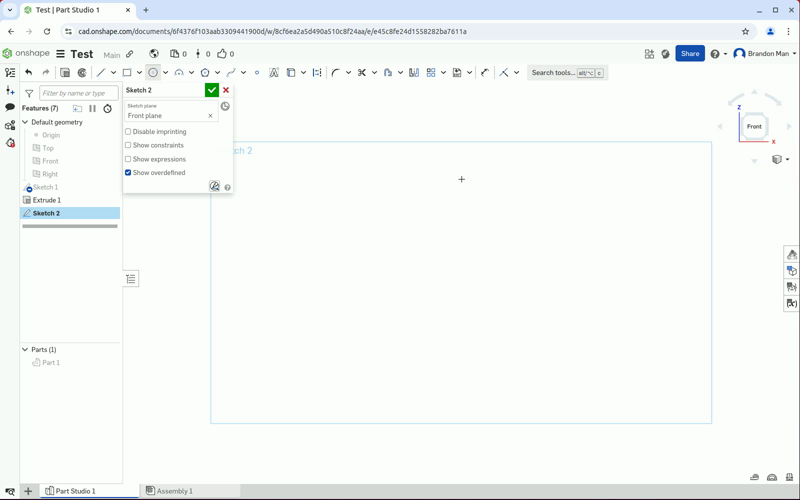
key_up(shift)
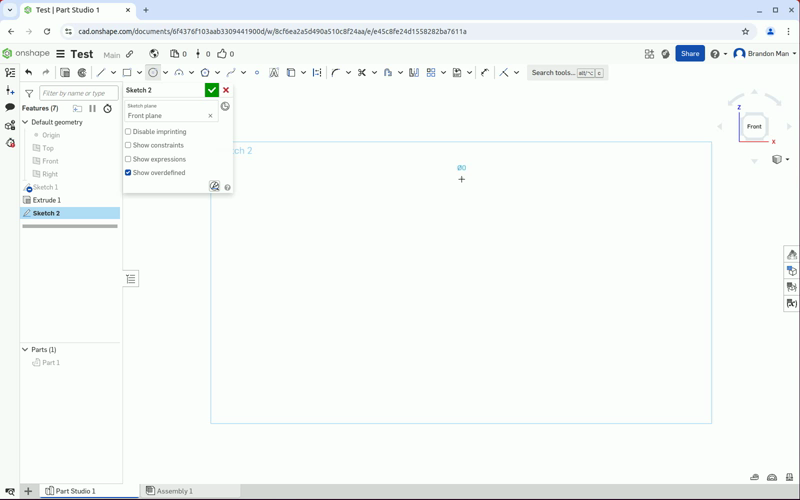
mouse_move(471, 178)
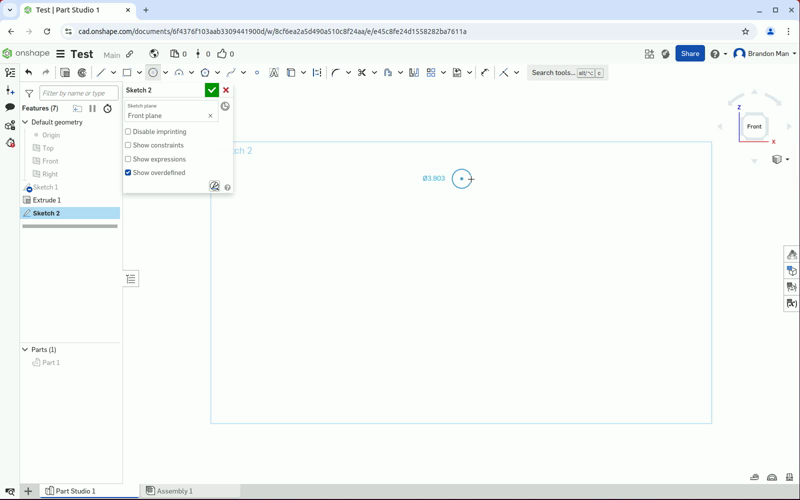
click(471, 178)
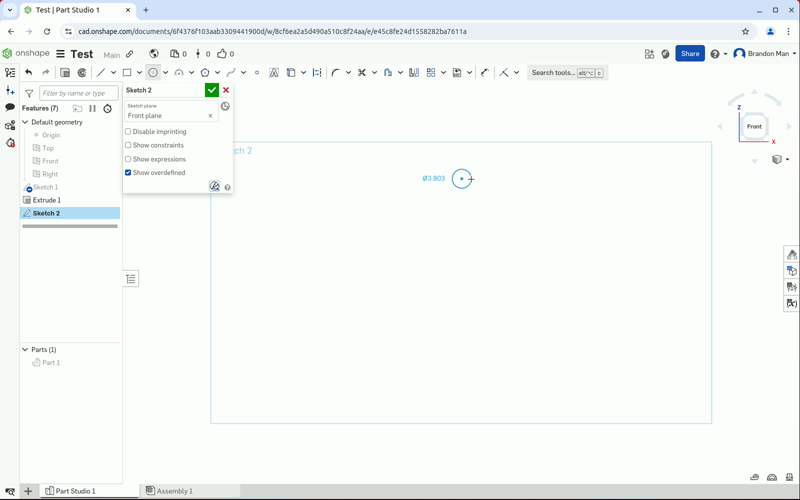
key(esc)
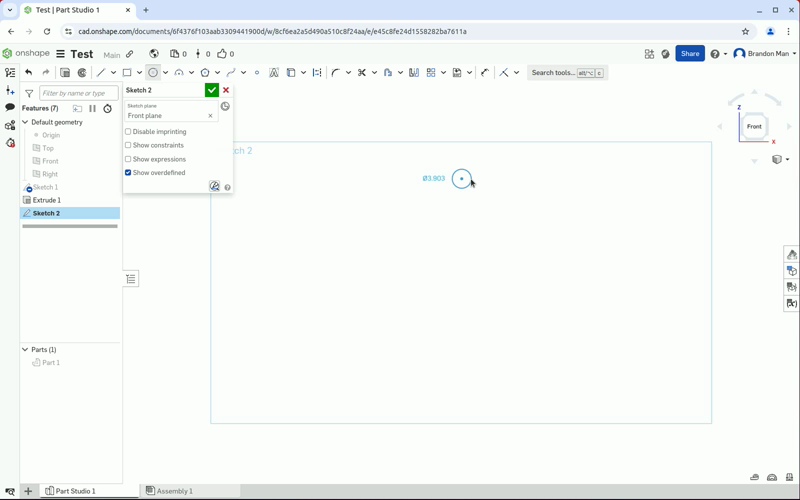
key(c)
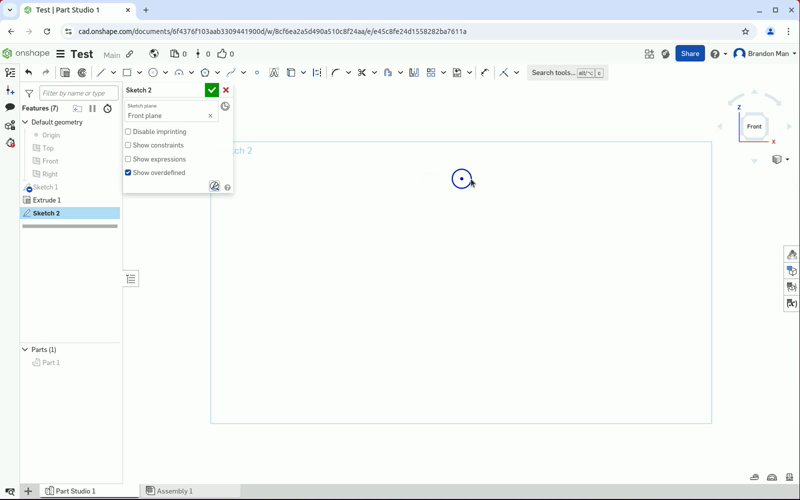
key_down(shift)
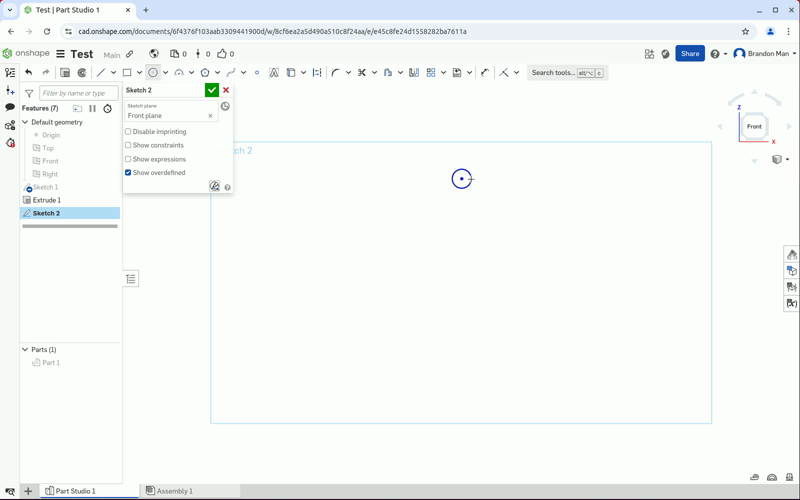
mouse_move(461, 178)
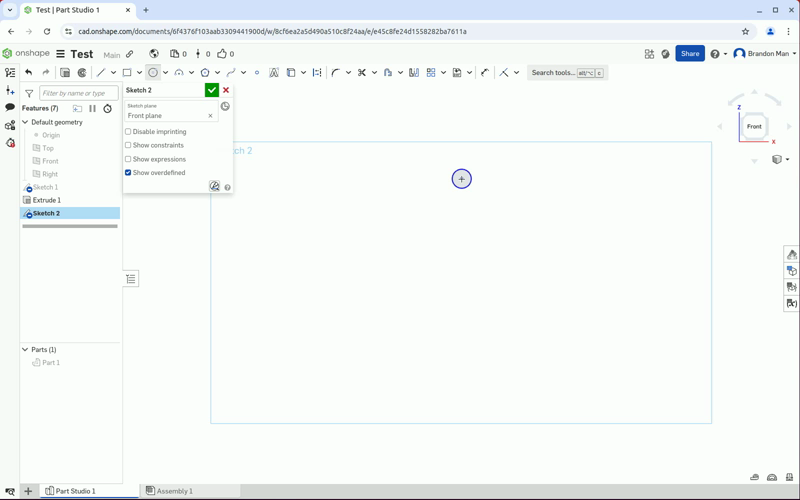
click(461, 178)
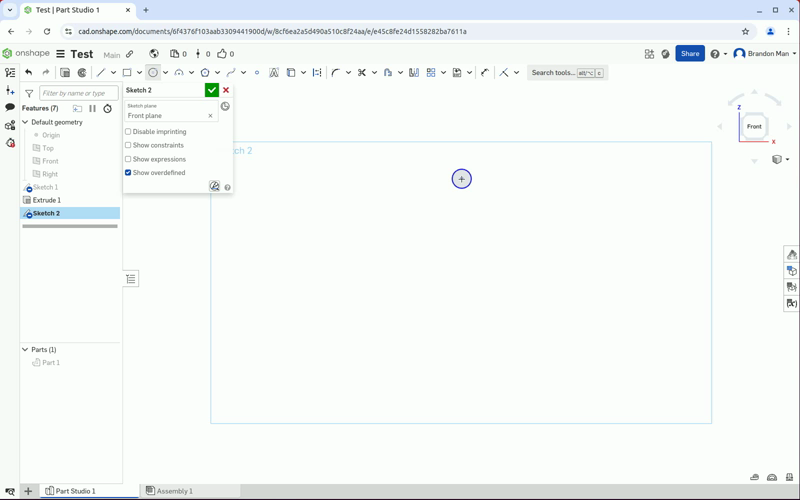
key_up(shift)
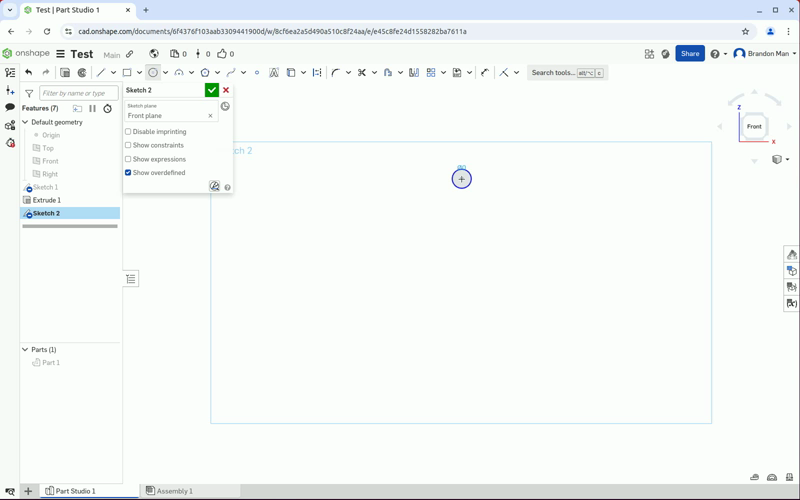
mouse_move(464, 178)
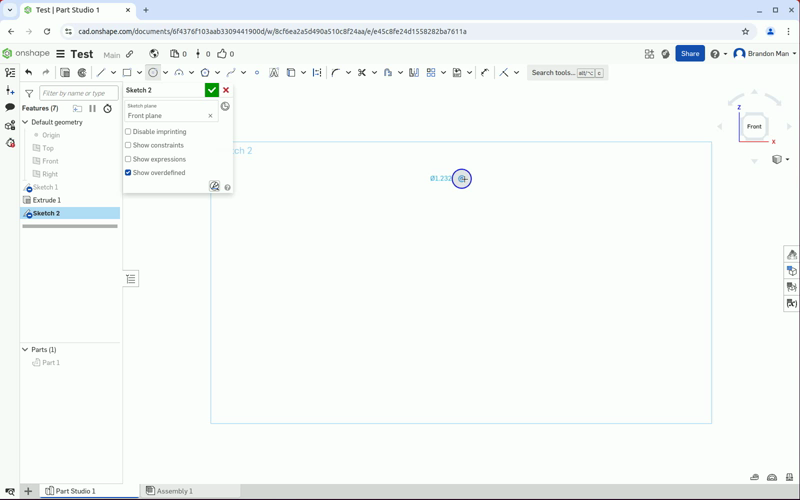
scroll(6)
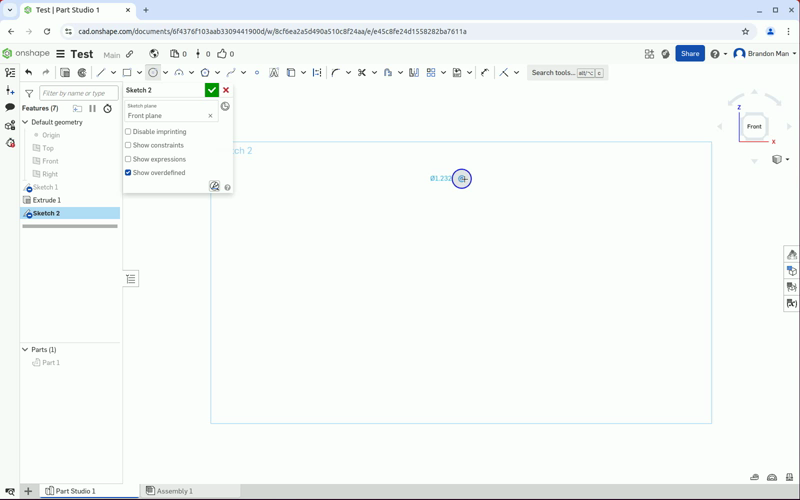
scroll(6)
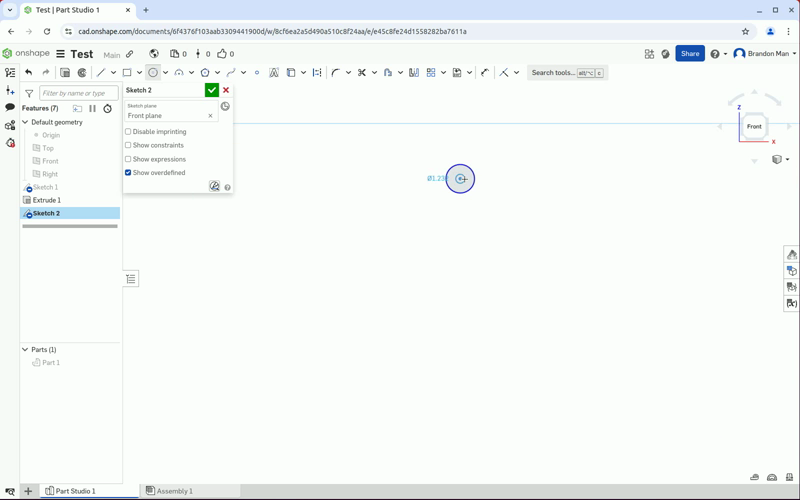
scroll(6)
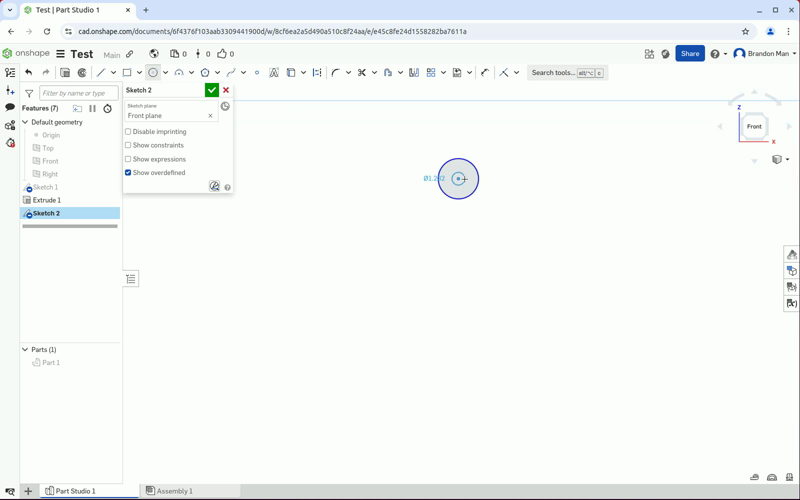
scroll(6)
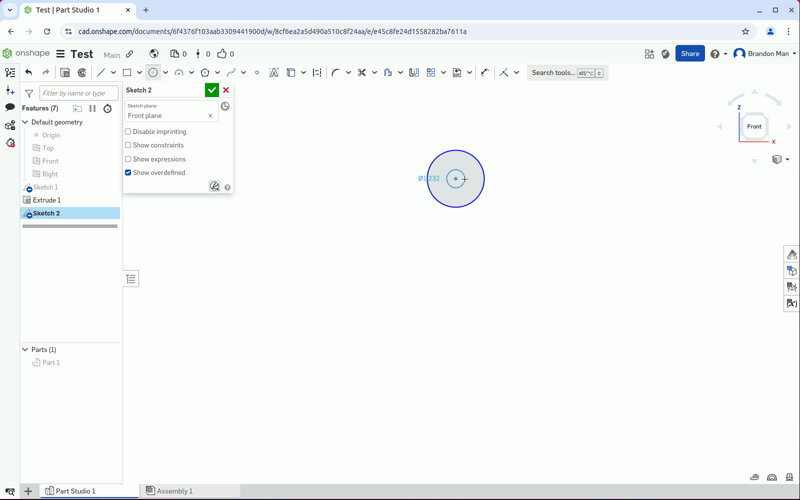
scroll(6)
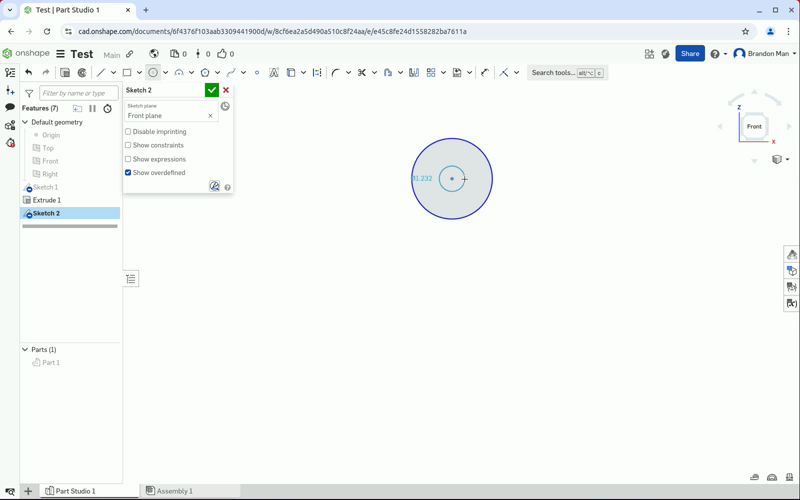
scroll(6)
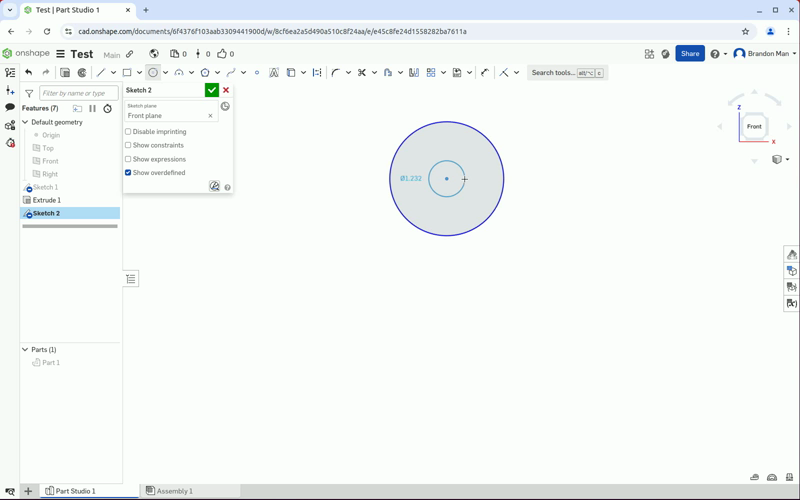
scroll(6)
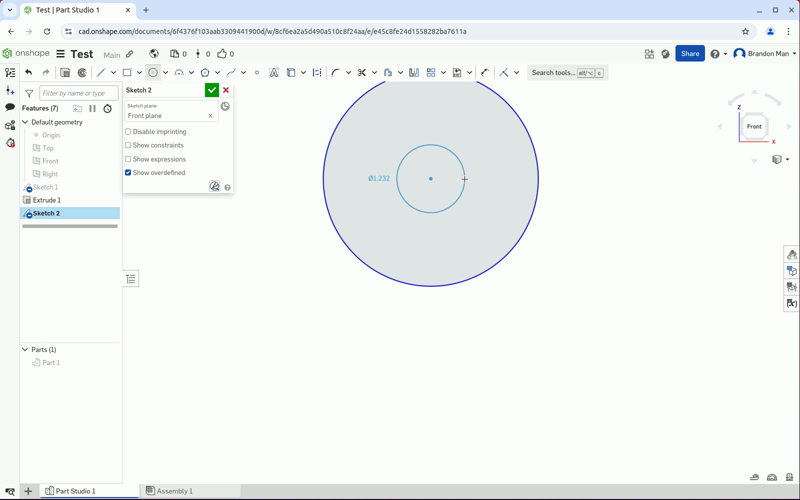
click(464, 178)
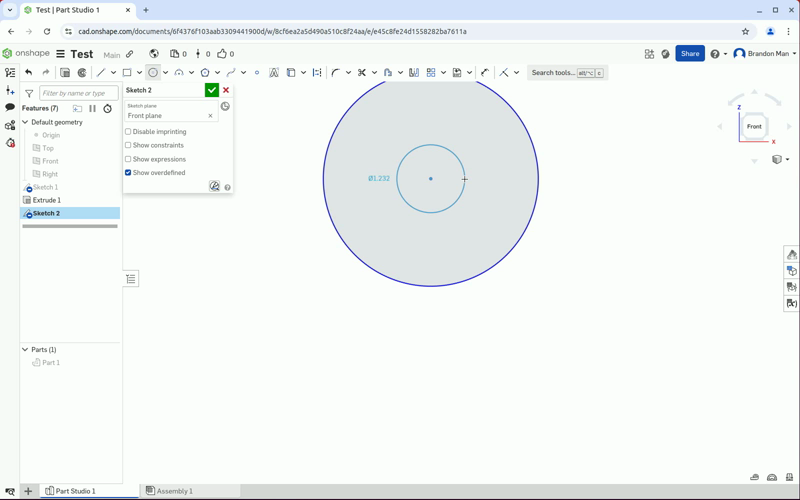
scroll(-6)
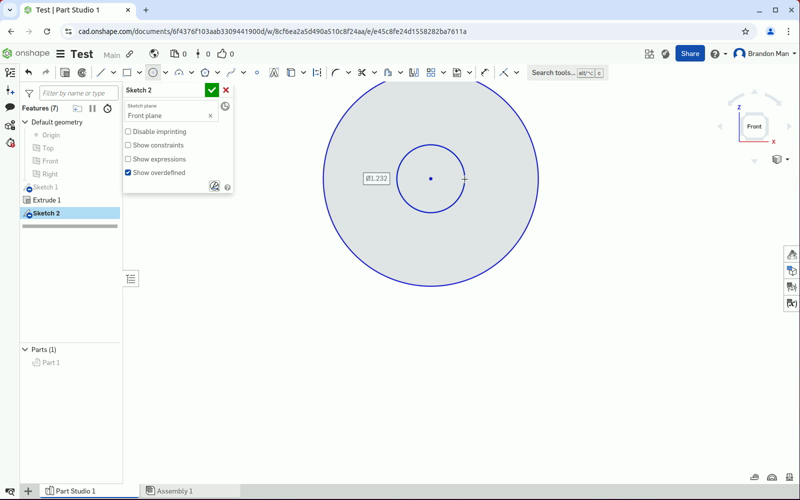
scroll(-6)
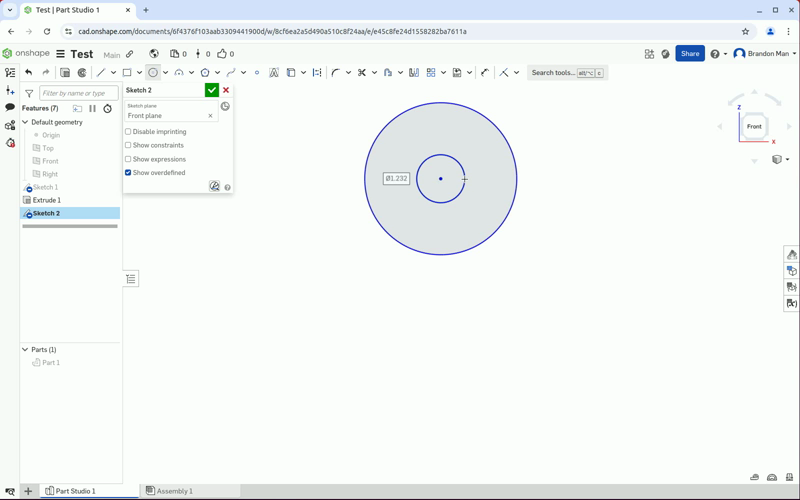
scroll(-6)
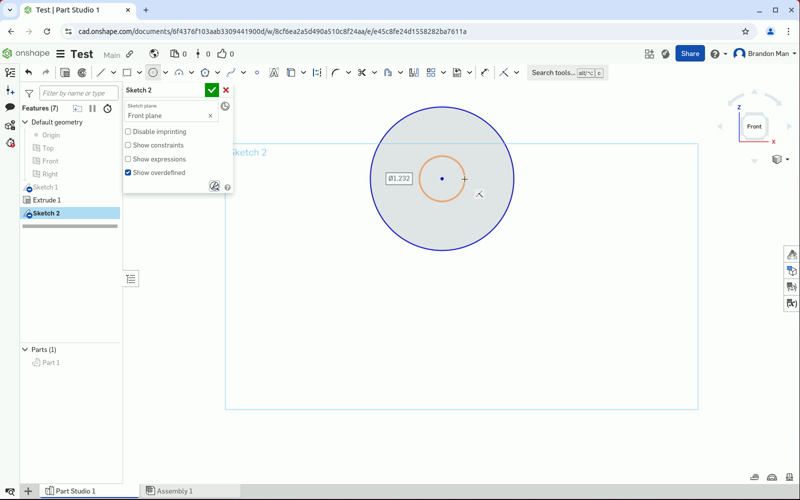
scroll(-6)
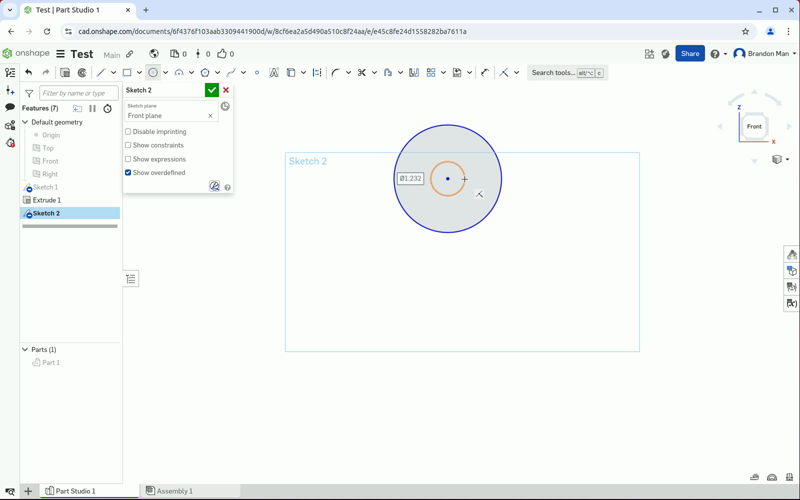
scroll(-6)
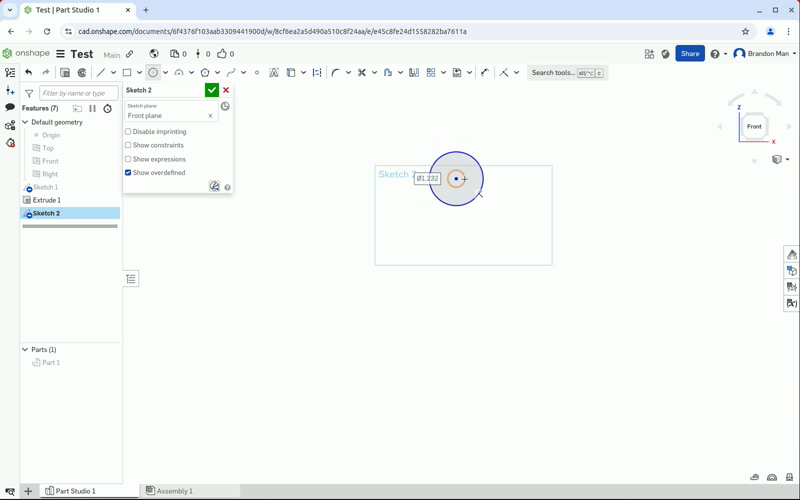
scroll(-6)
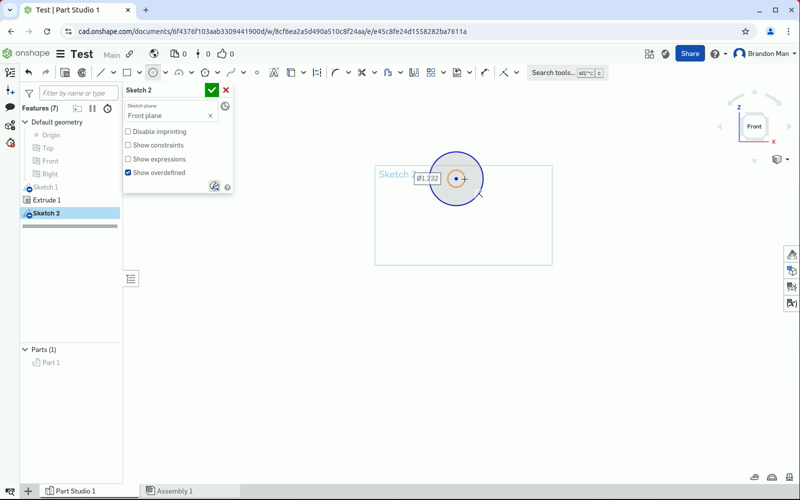
scroll(-6)
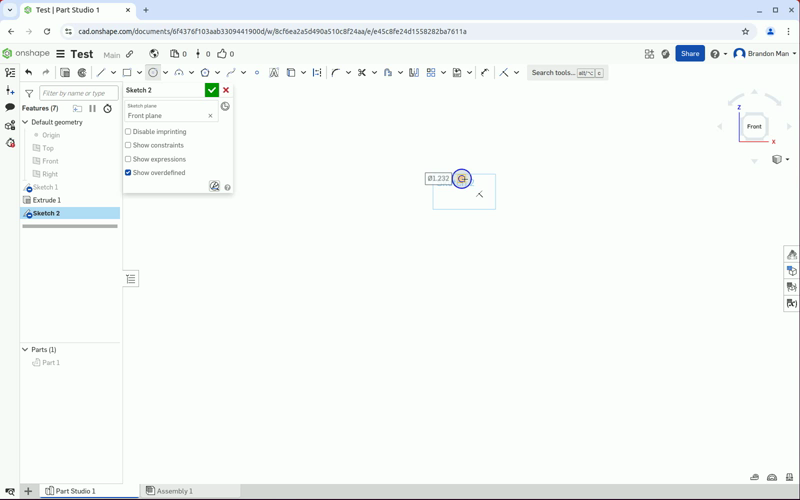
key(esc)
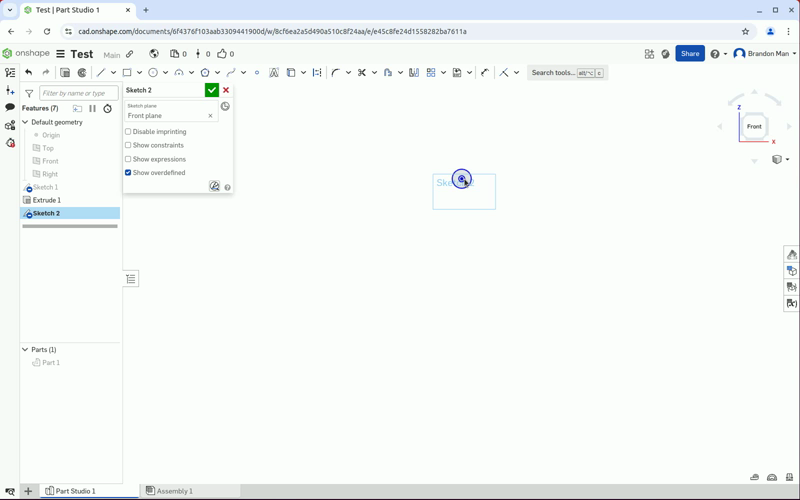
mouse_move(468, 174)
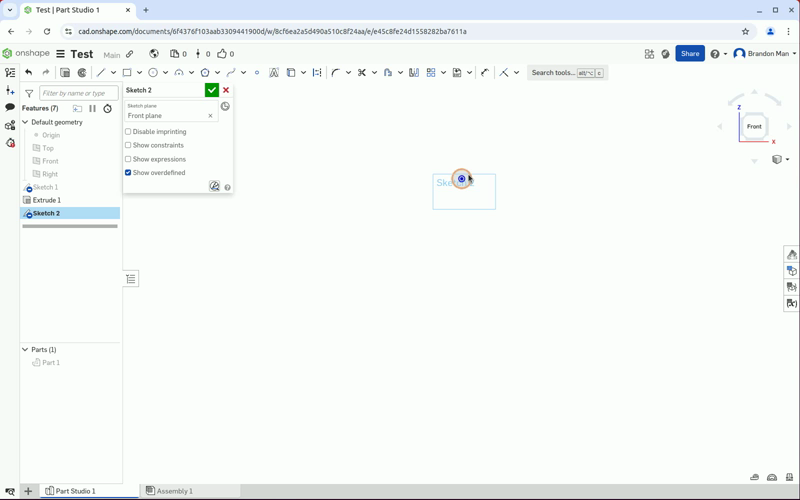
scroll(6)
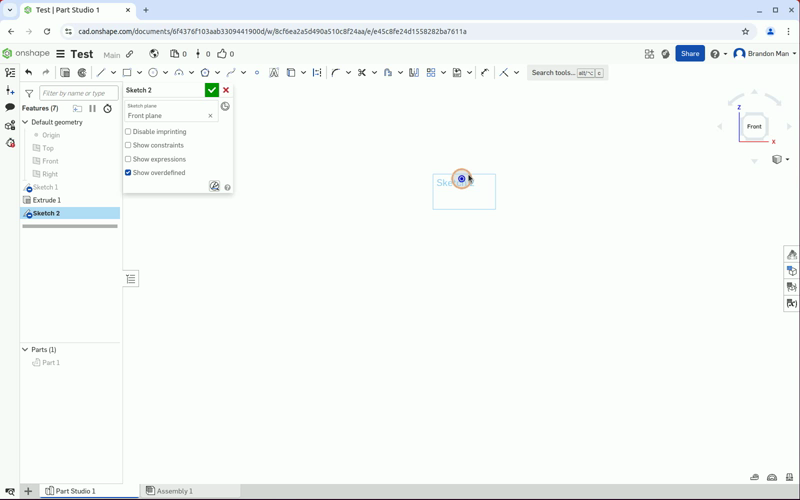
scroll(6)
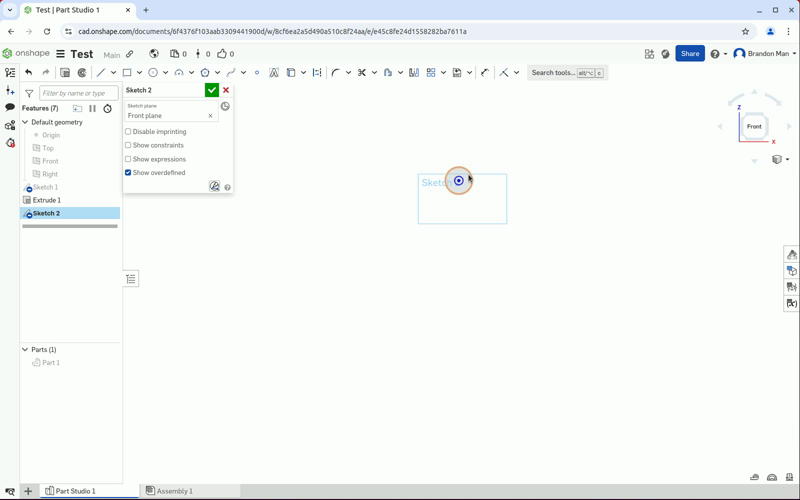
scroll(6)
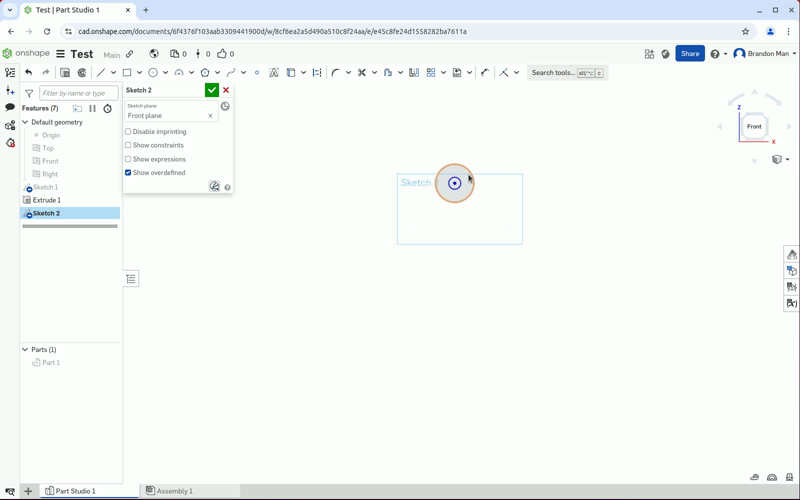
scroll(6)
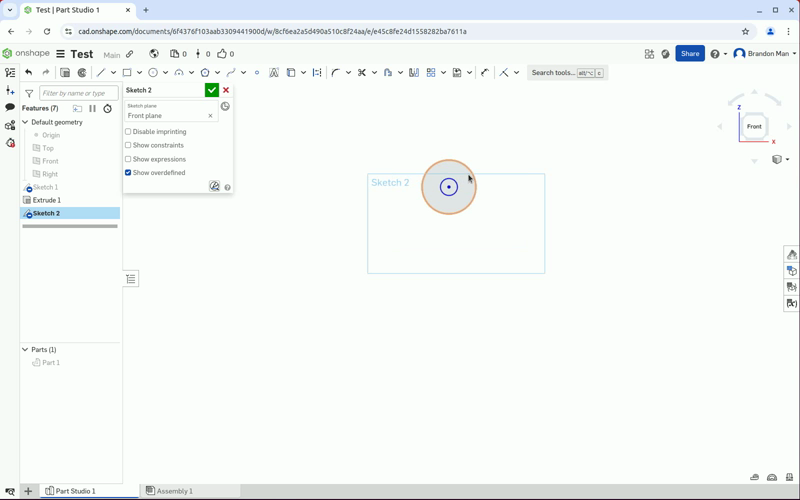
scroll(6)
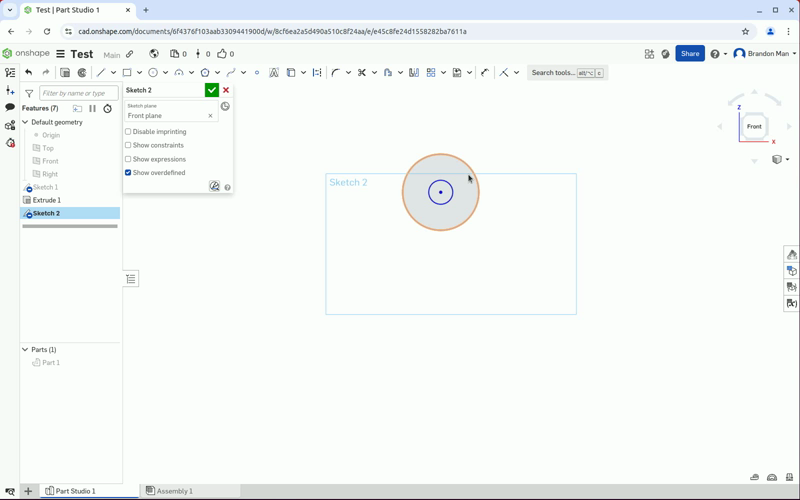
scroll(6)
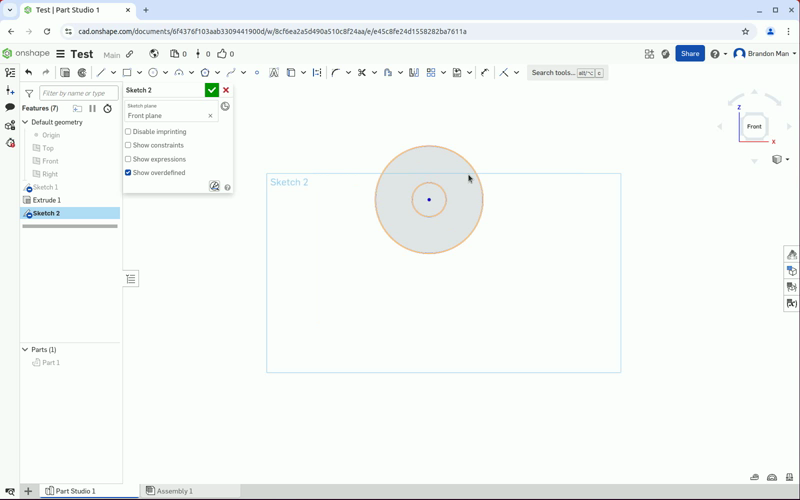
scroll(6)
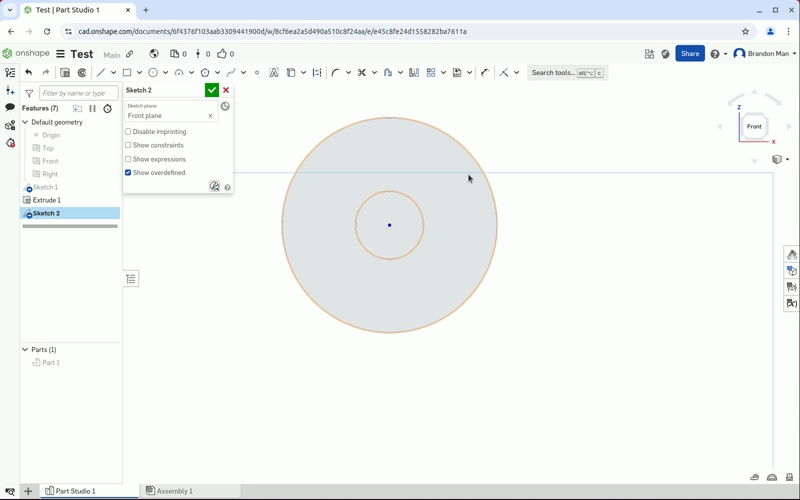
click(468, 174)
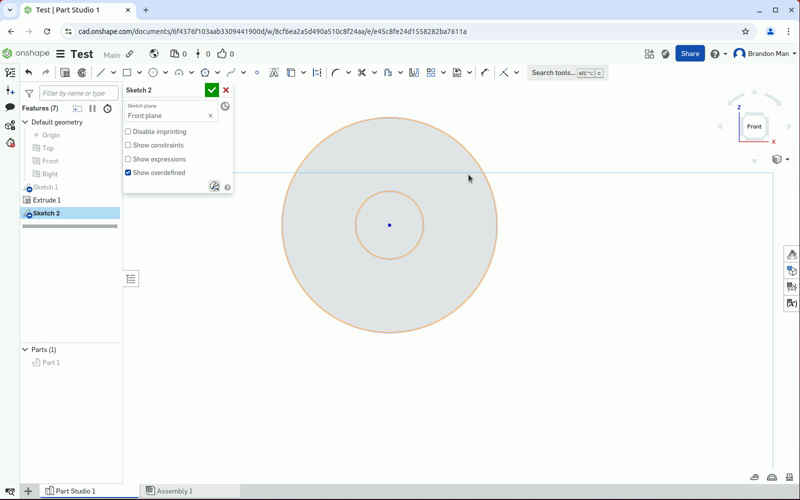
scroll(-6)
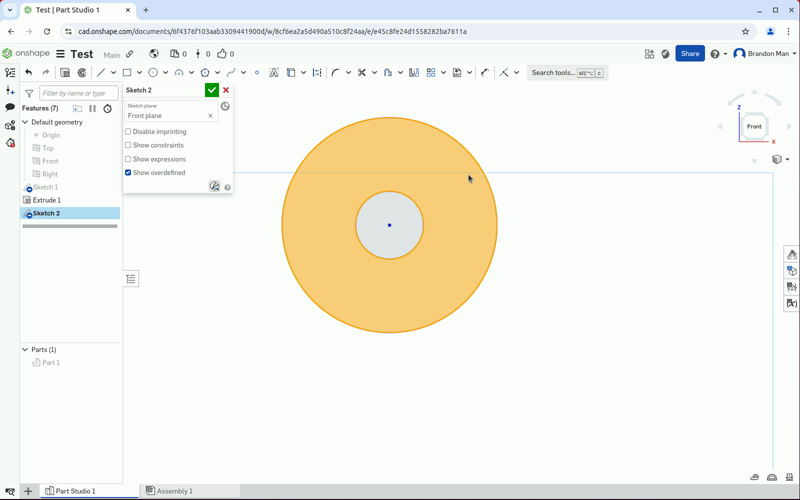
scroll(-6)
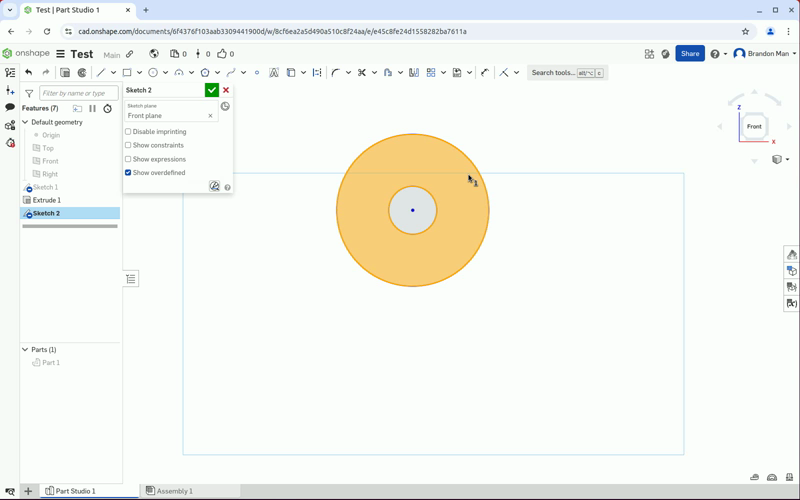
scroll(-6)
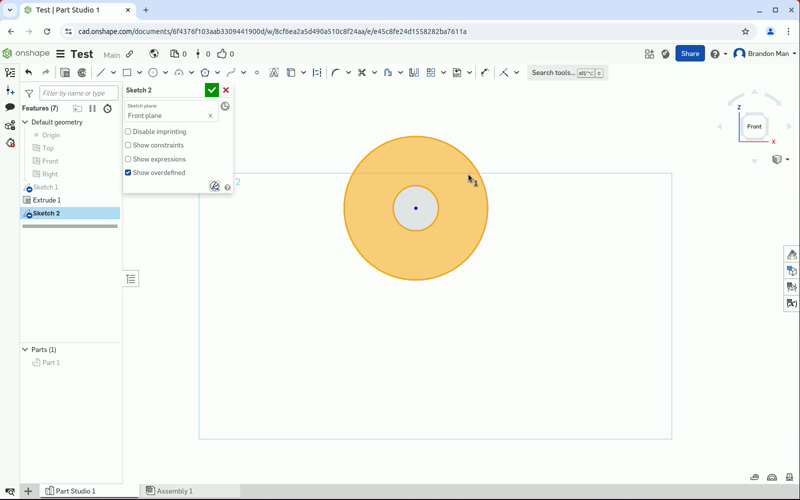
scroll(-6)
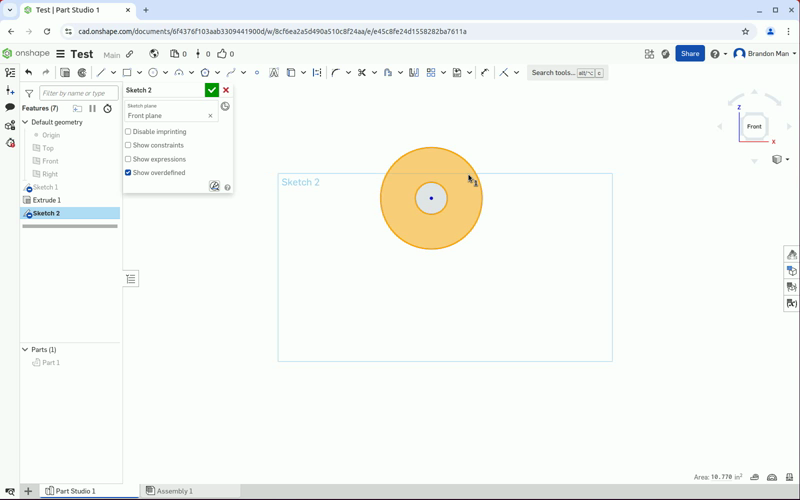
scroll(-6)
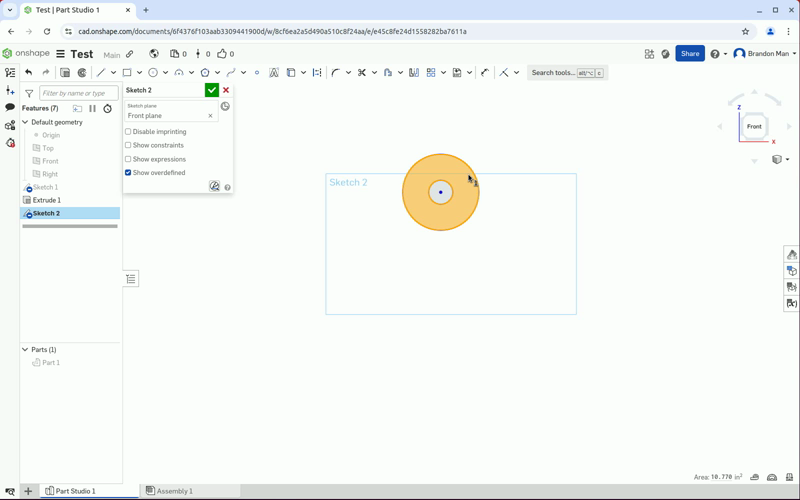
scroll(-6)
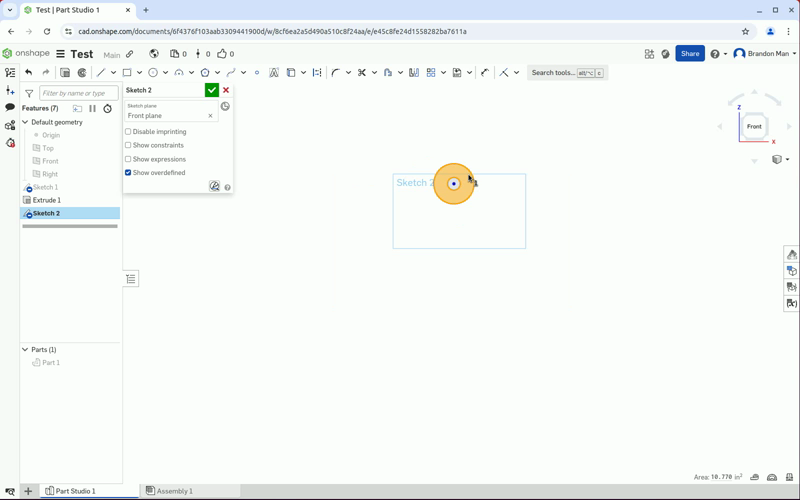
scroll(-6)
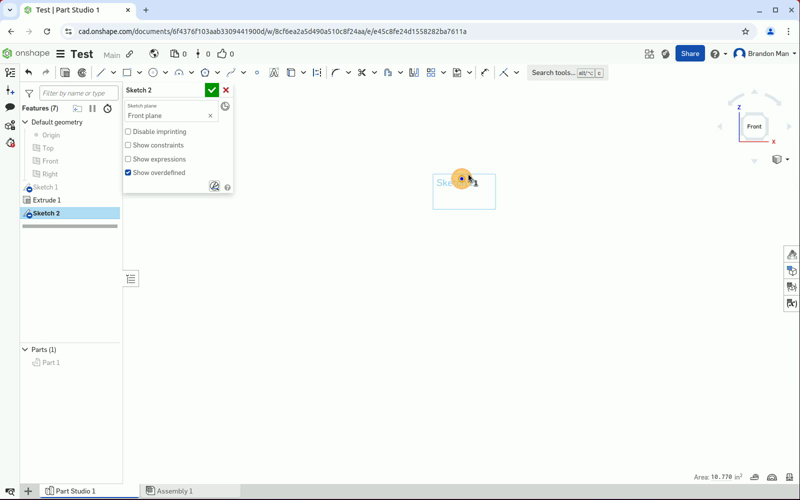
mouse_move(73, 352)
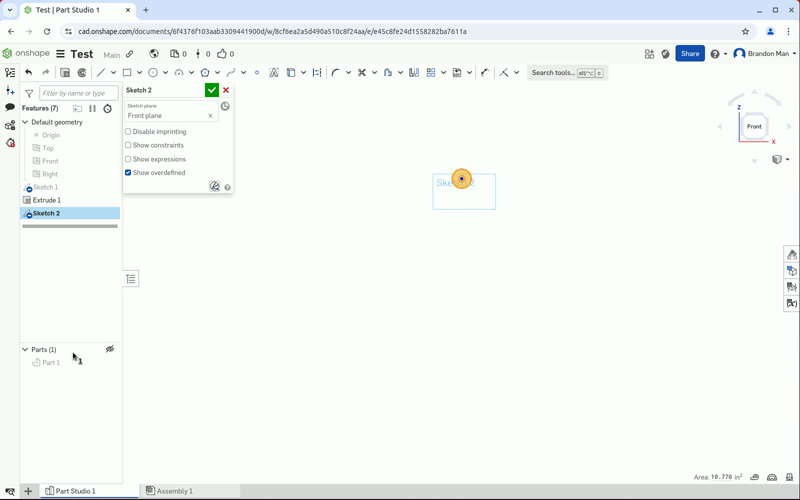
key(shift+y)
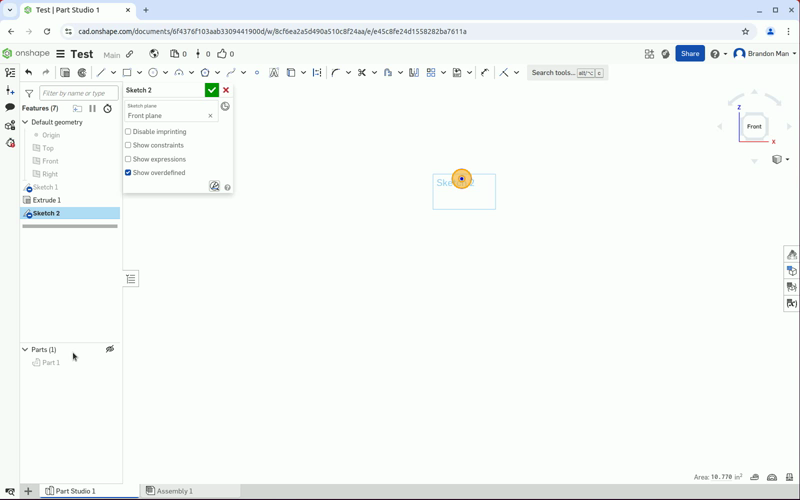
key(shift+e)
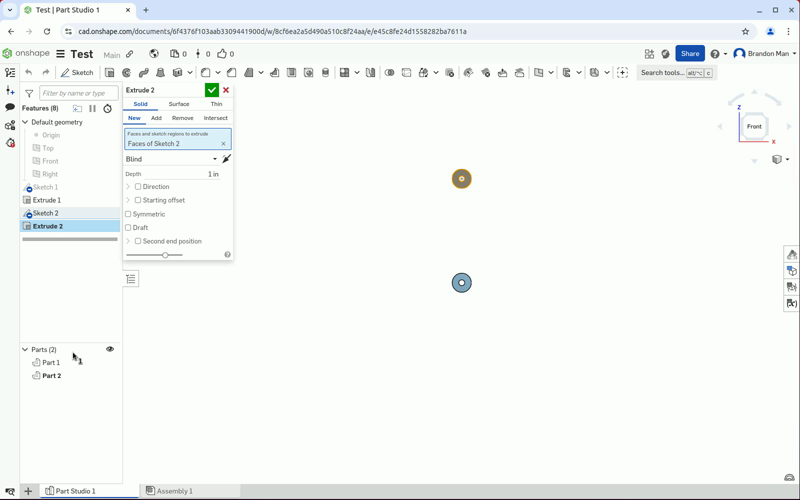
mouse_move(143, 106)
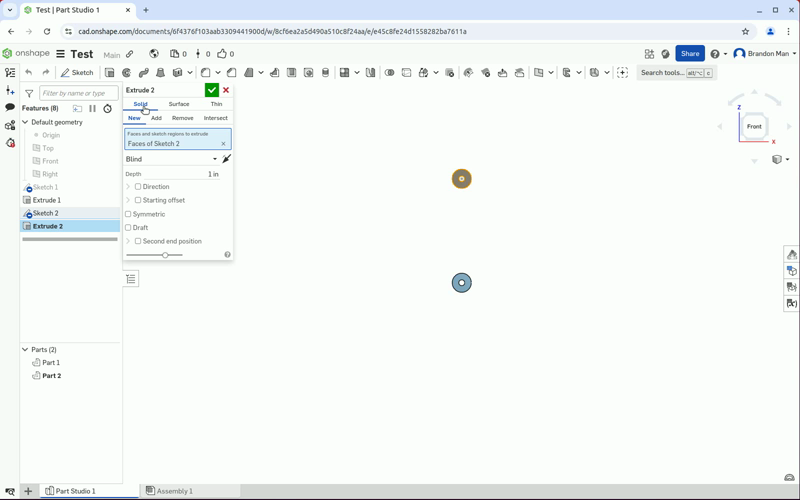
click(143, 106)
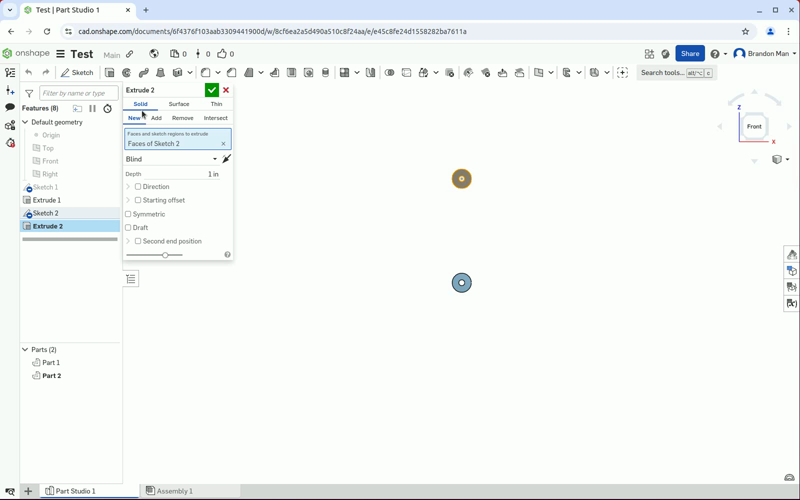
mouse_move(137, 120)
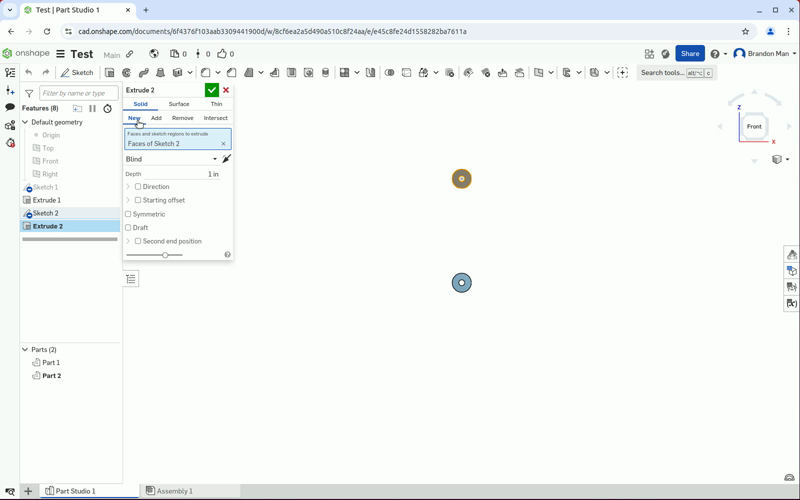
click(137, 120)
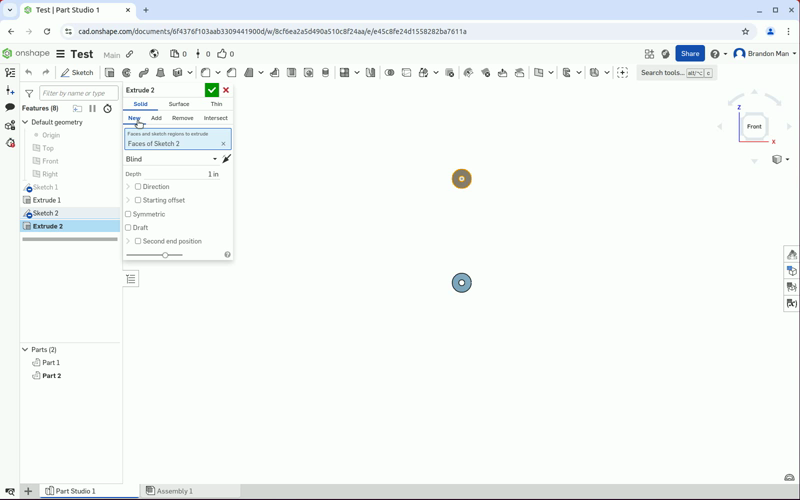
key(tab, 4)
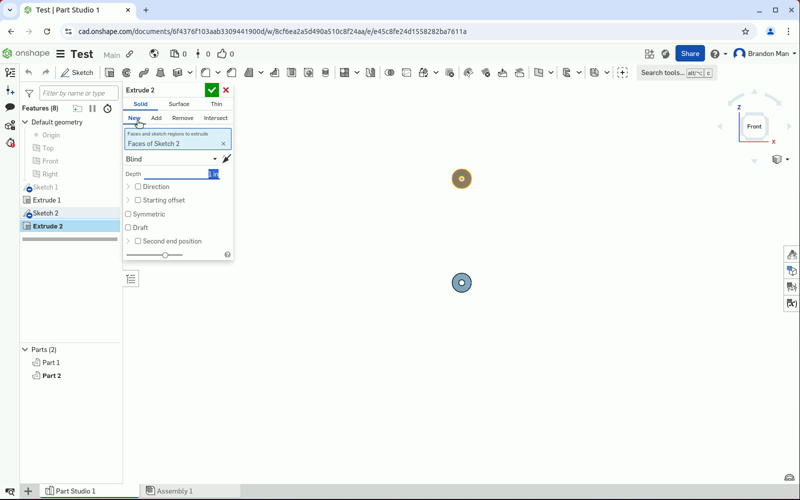
text(0.481)
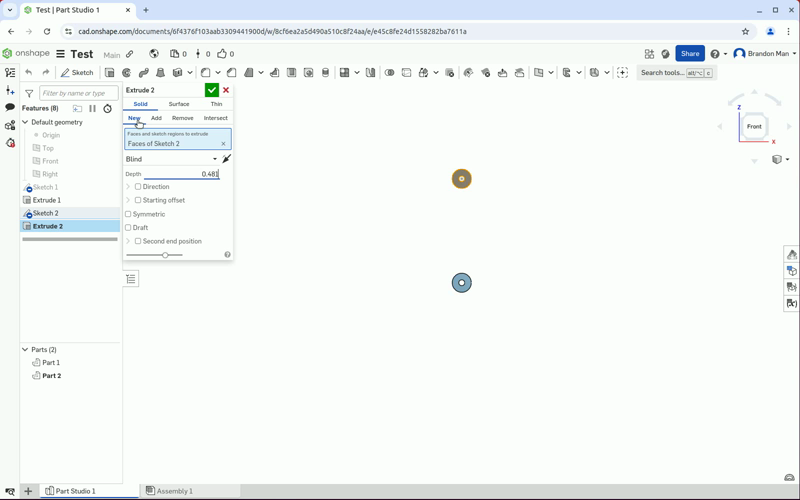
key(enter)
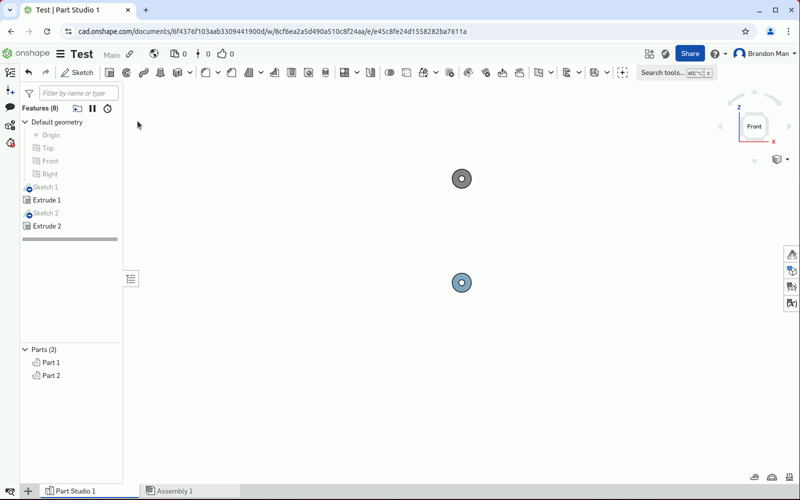
key(shift+h)
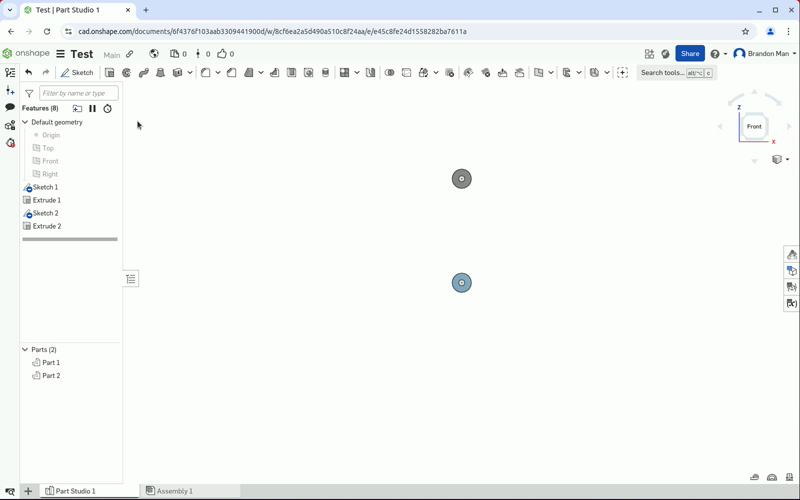
key(shift+h)
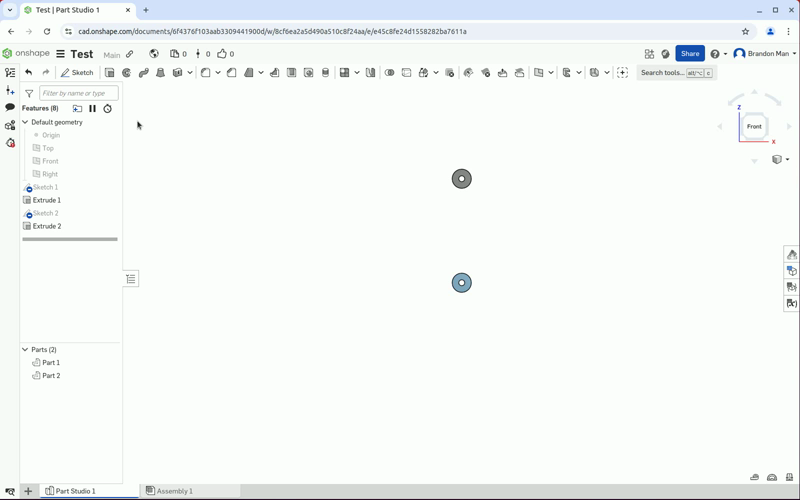
mouse_move(73, 189)
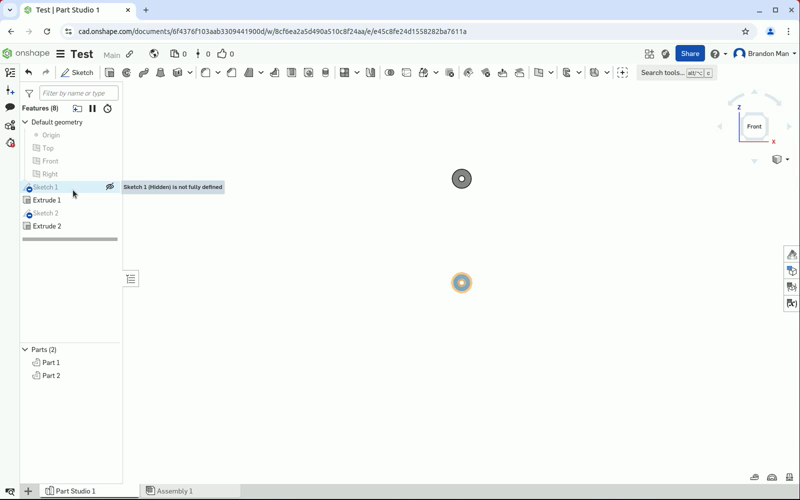
click(73, 189)
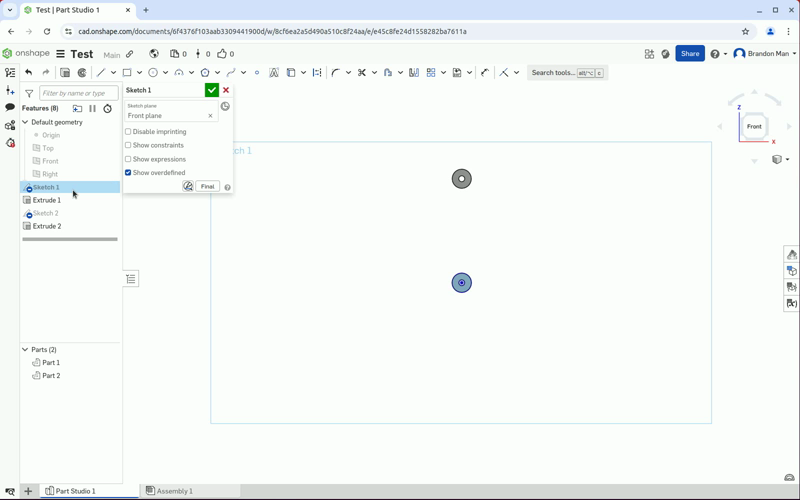
mouse_move(229, 92)
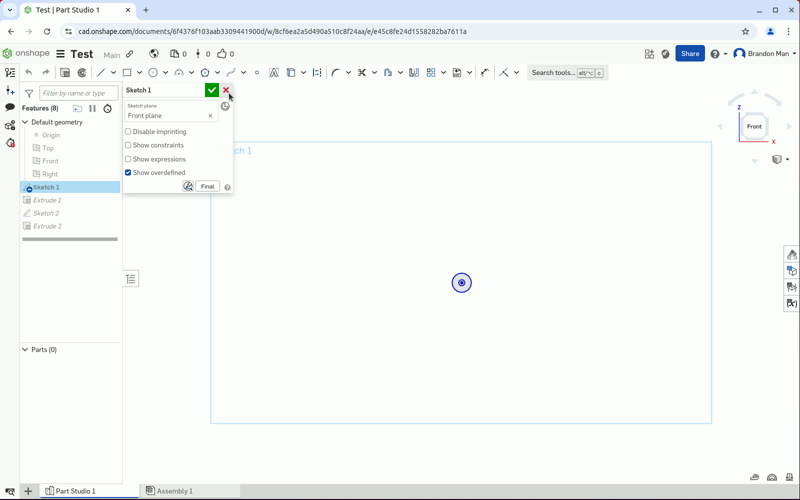
click(229, 92)
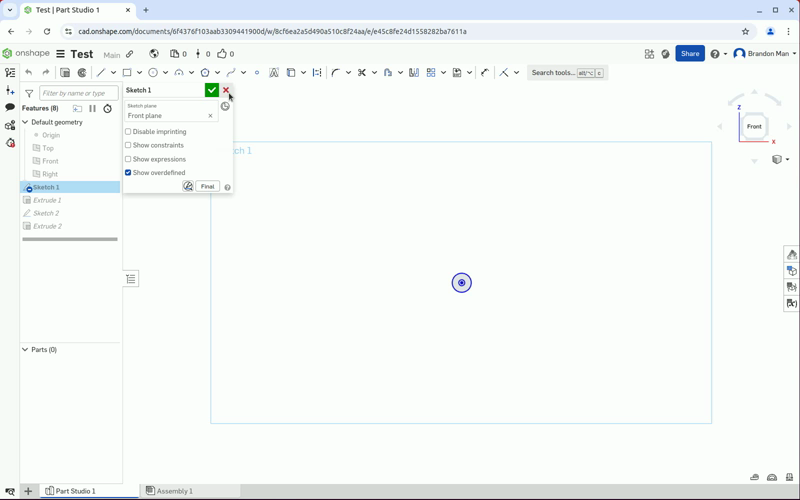
key(shift+s)
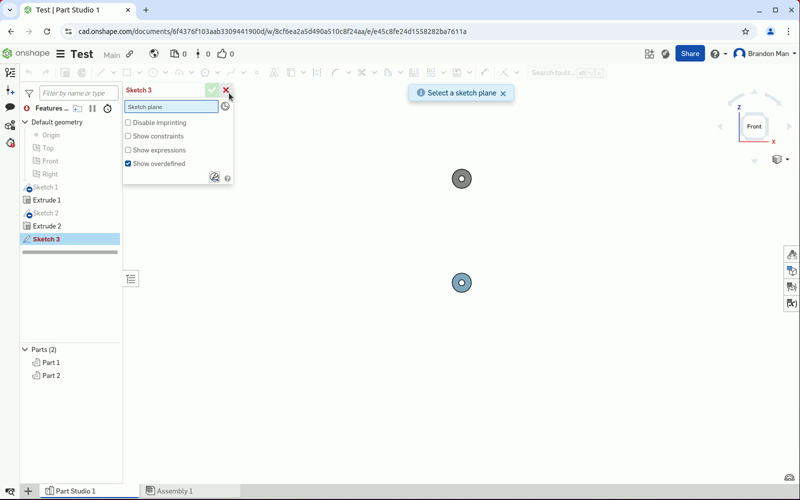
mouse_move(73, 163)
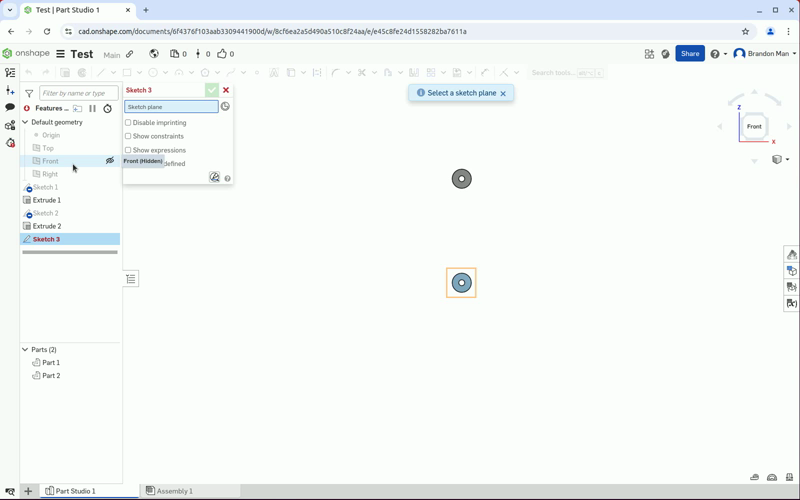
click(73, 163)
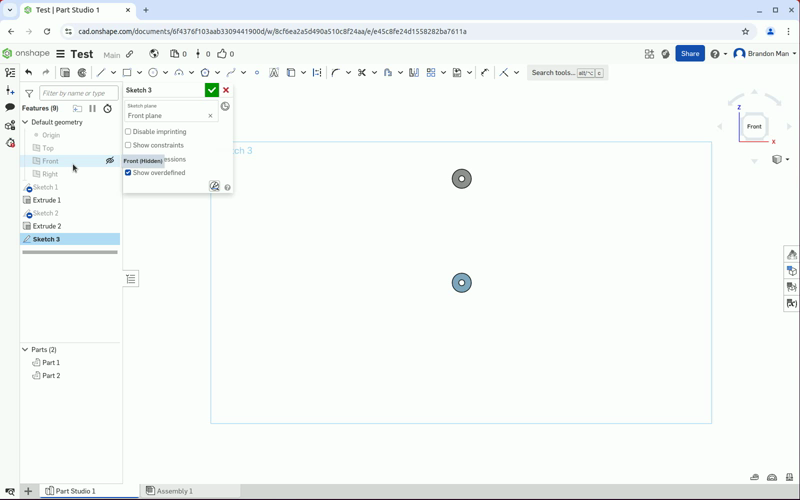
mouse_move(73, 352)
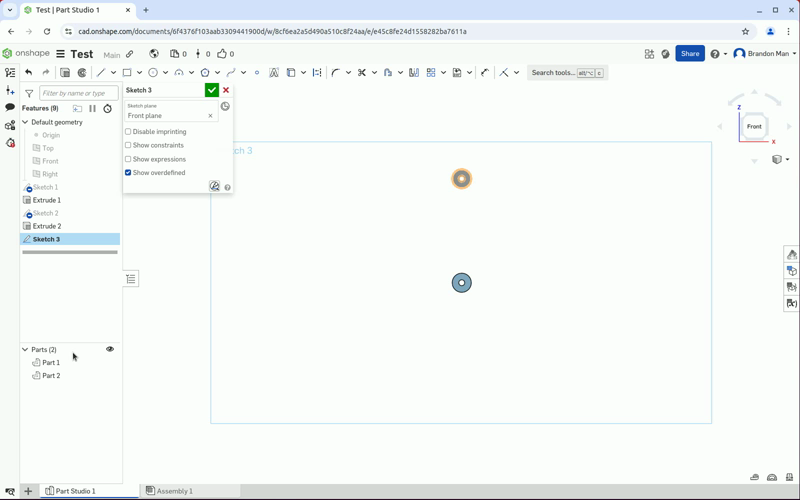
key(y)
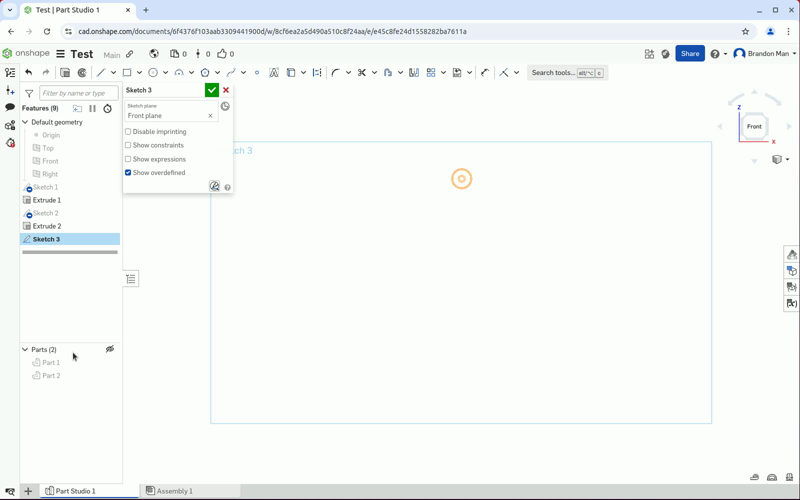
key(c)
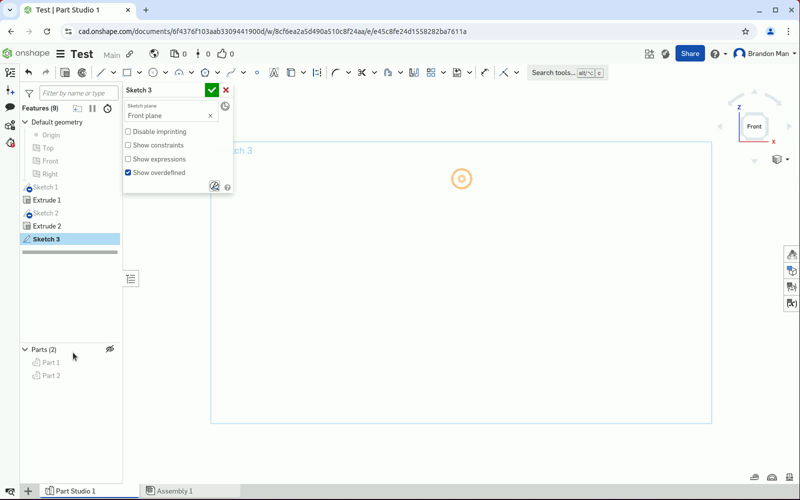
key_down(shift)
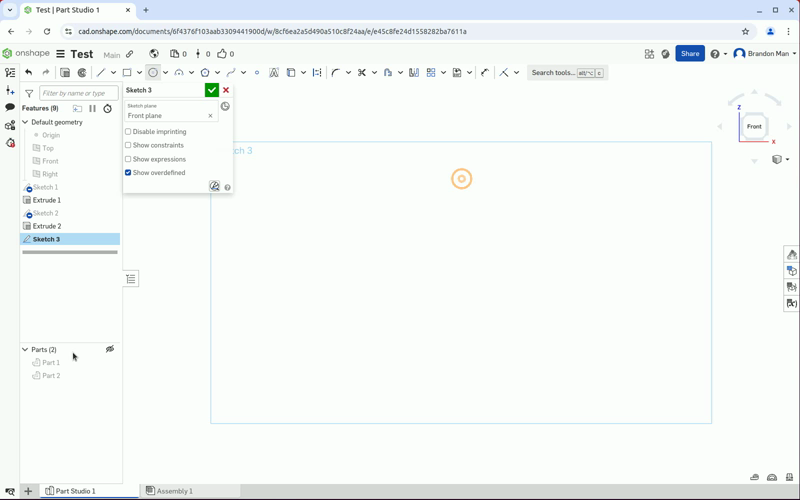
mouse_move(501, 282)
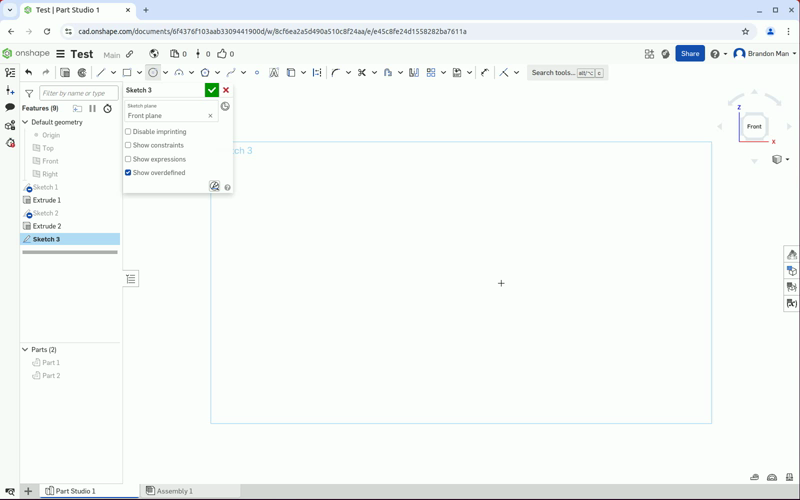
click(501, 282)
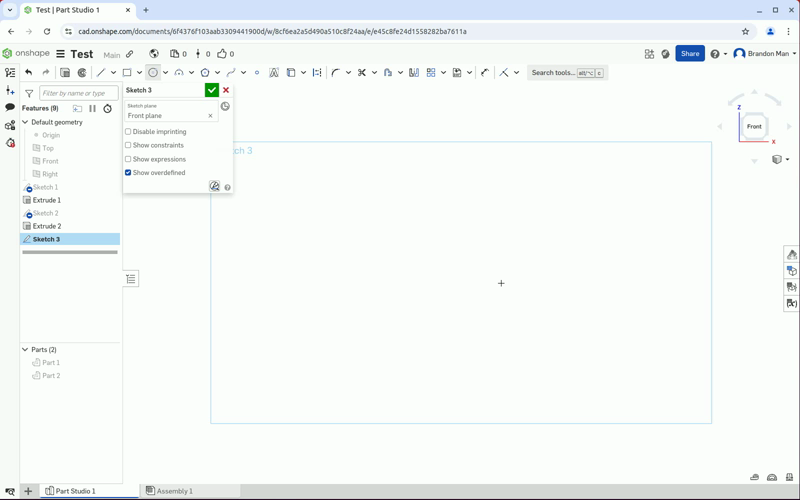
key_up(shift)
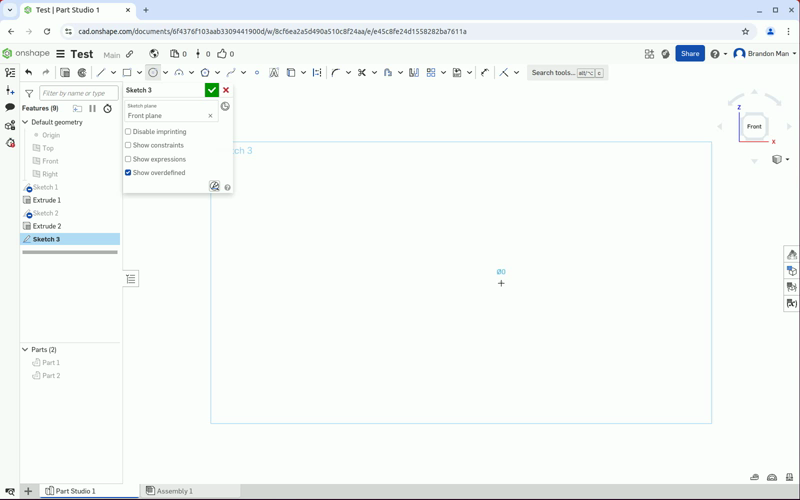
mouse_move(508, 282)
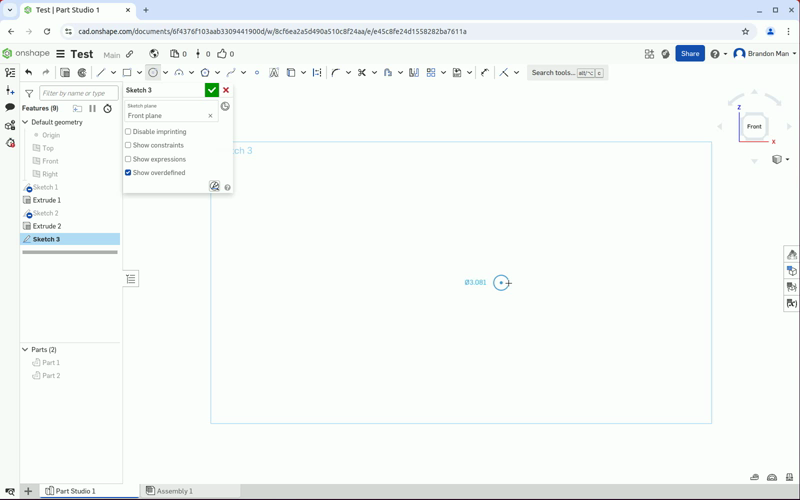
click(508, 282)
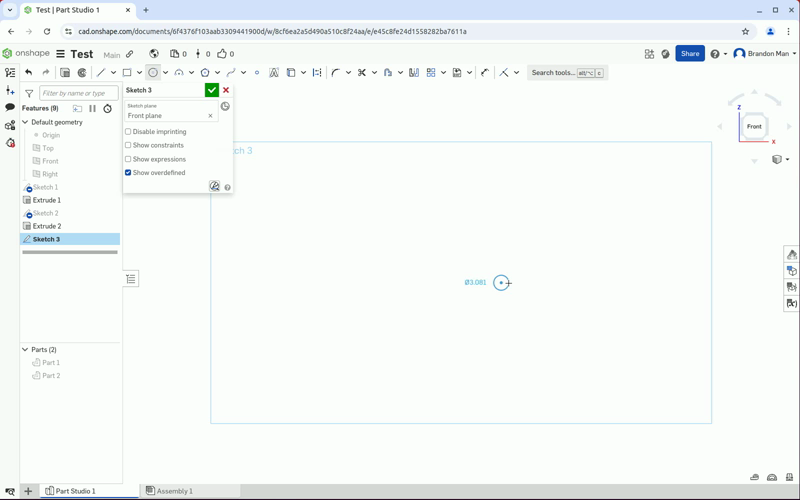
key(esc)
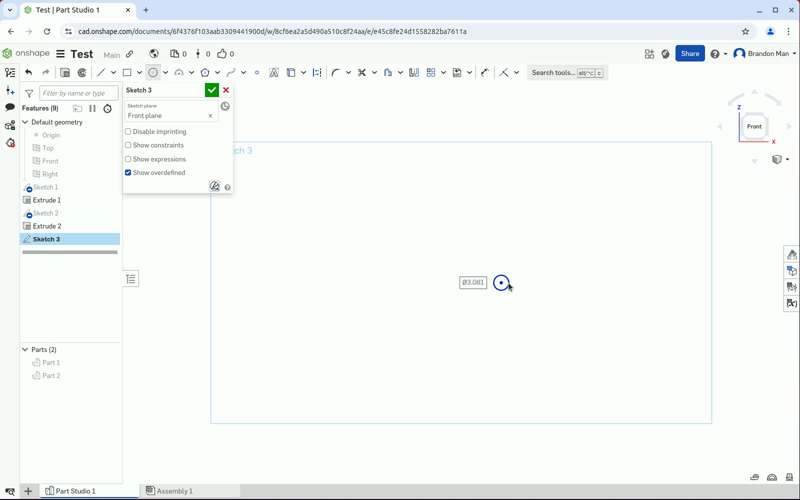
key(c)
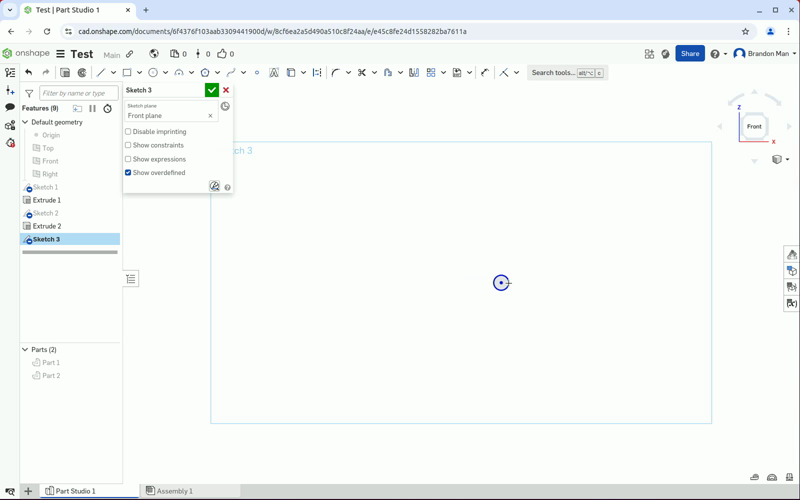
key_down(shift)
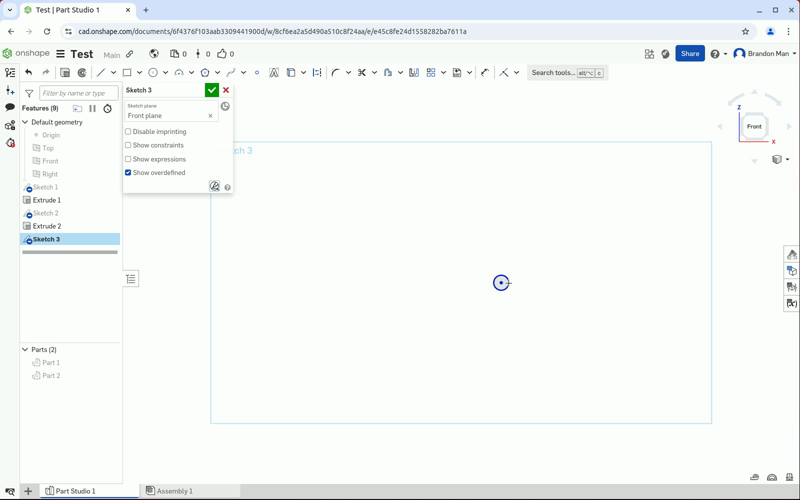
mouse_move(501, 282)
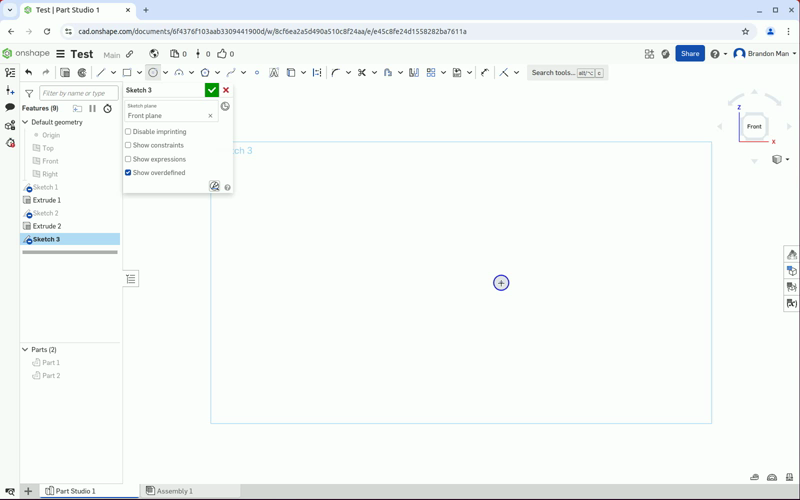
click(501, 282)
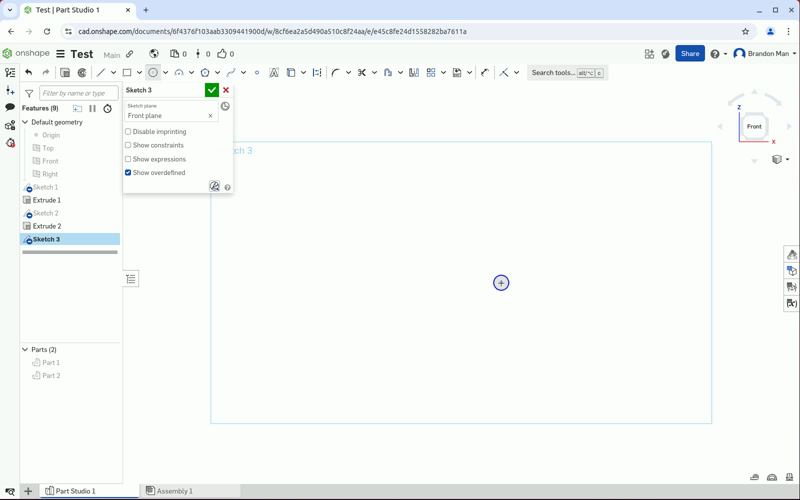
key_up(shift)
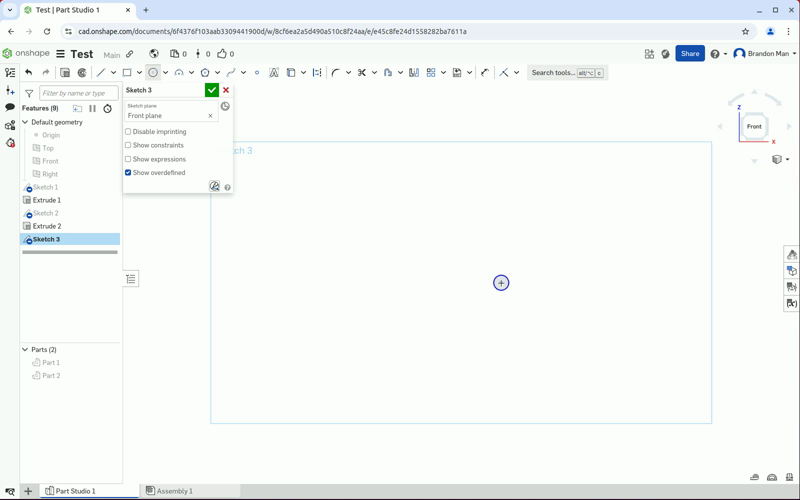
mouse_move(504, 282)
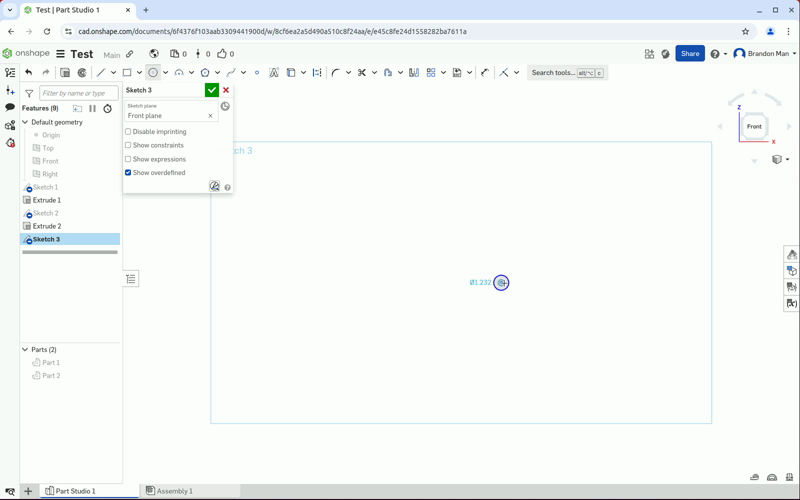
scroll(6)
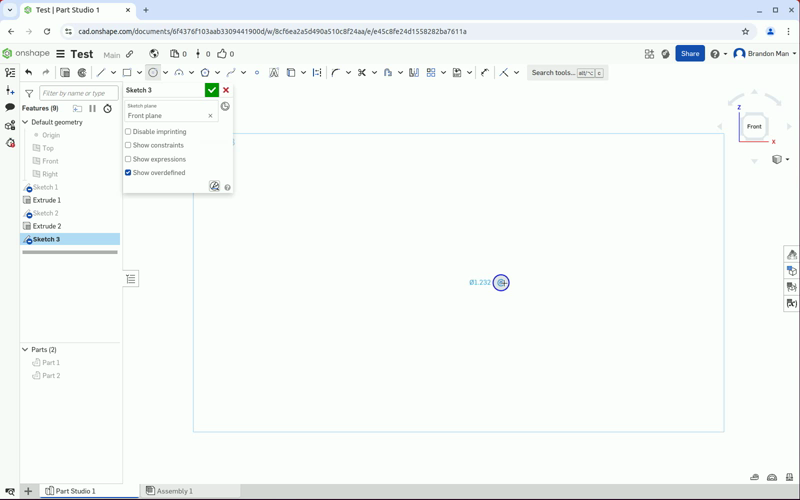
scroll(6)
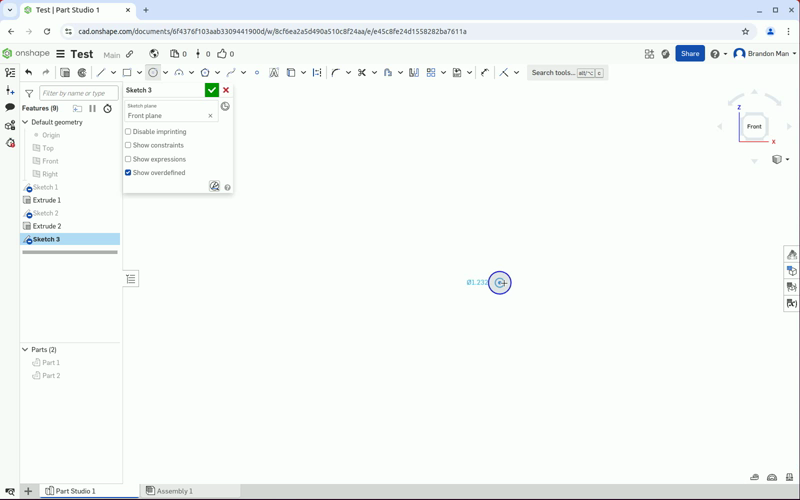
scroll(6)
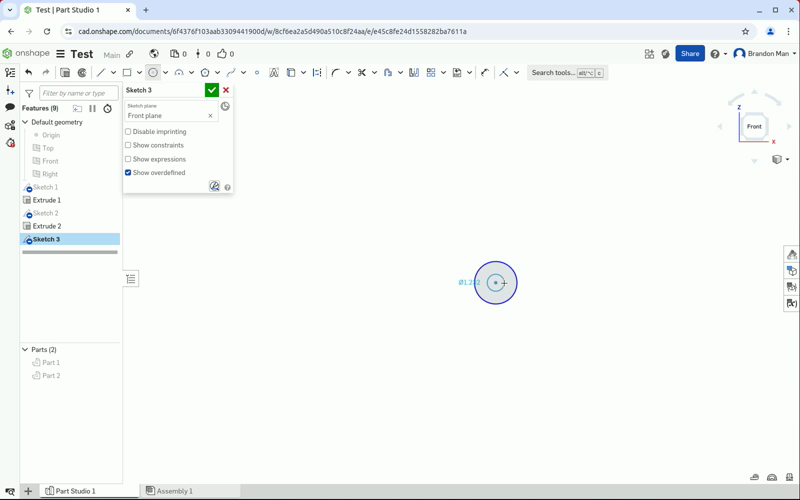
scroll(6)
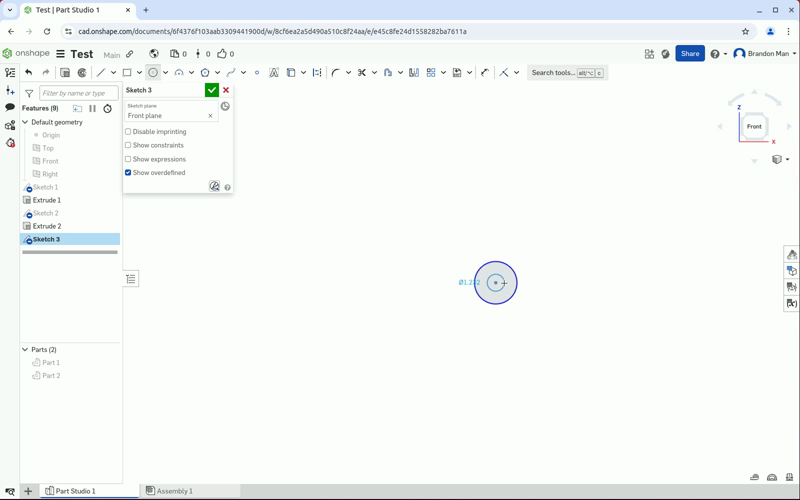
scroll(6)
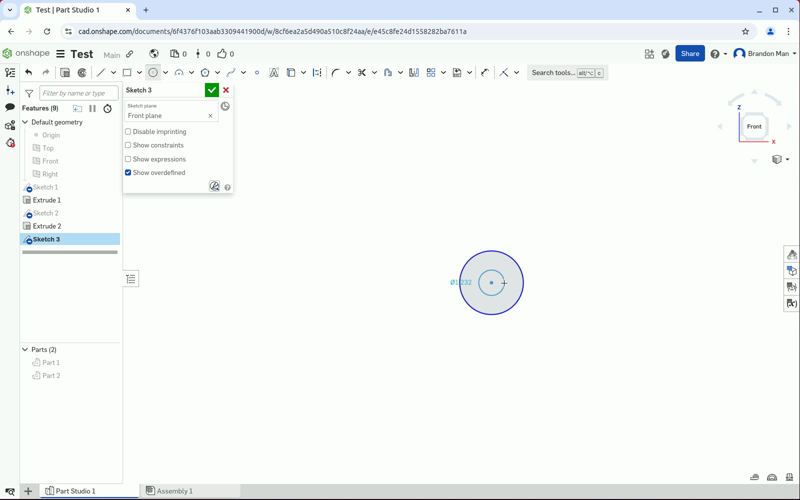
scroll(6)
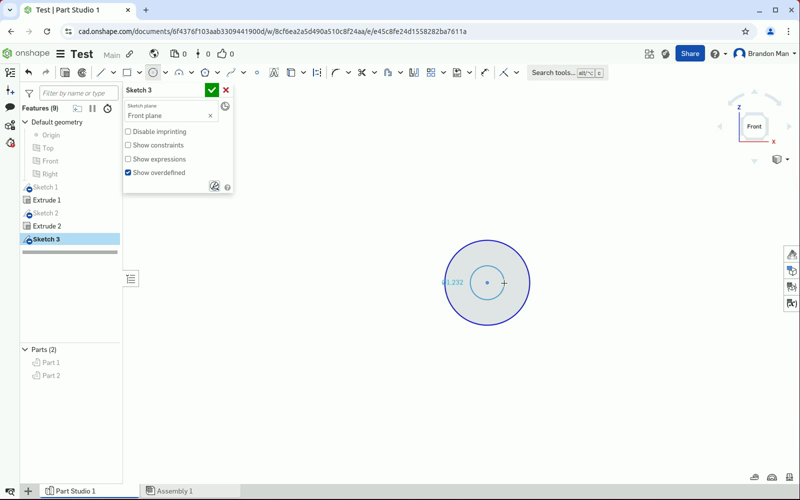
scroll(6)
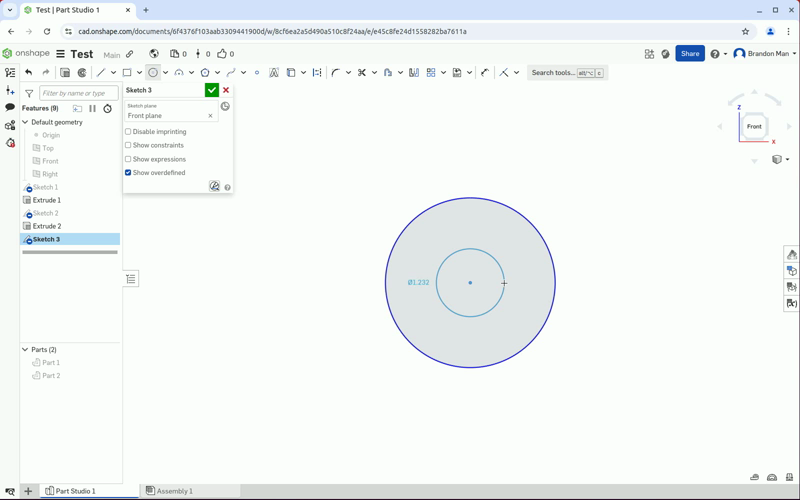
click(504, 282)
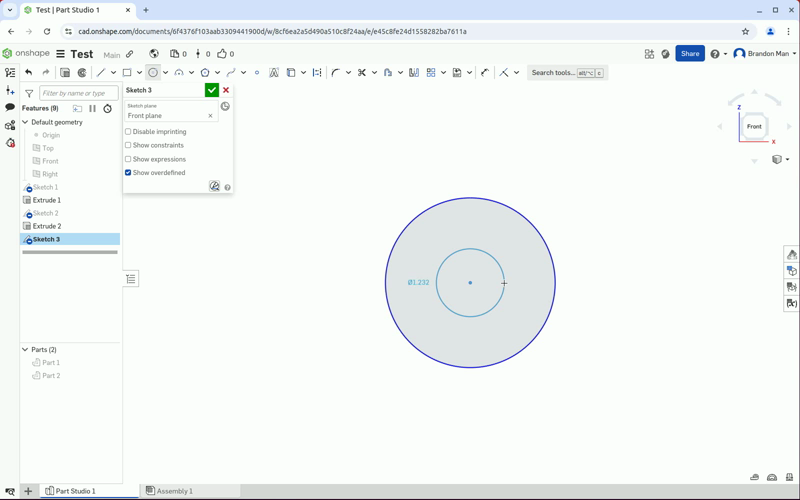
scroll(-6)
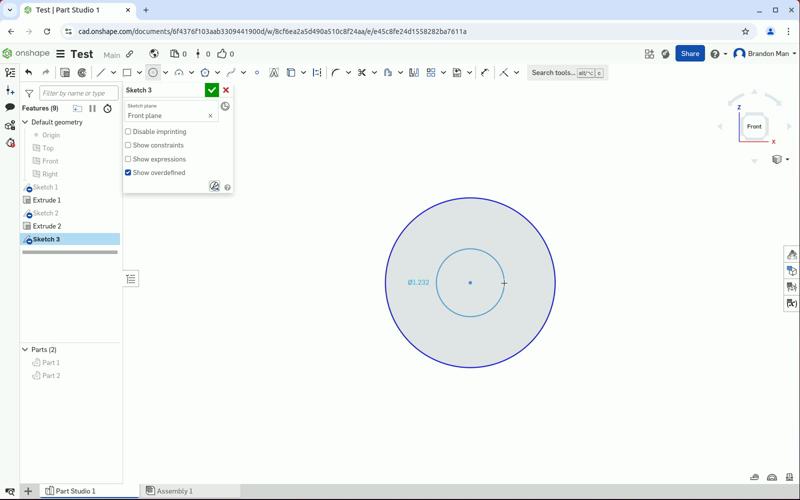
scroll(-6)
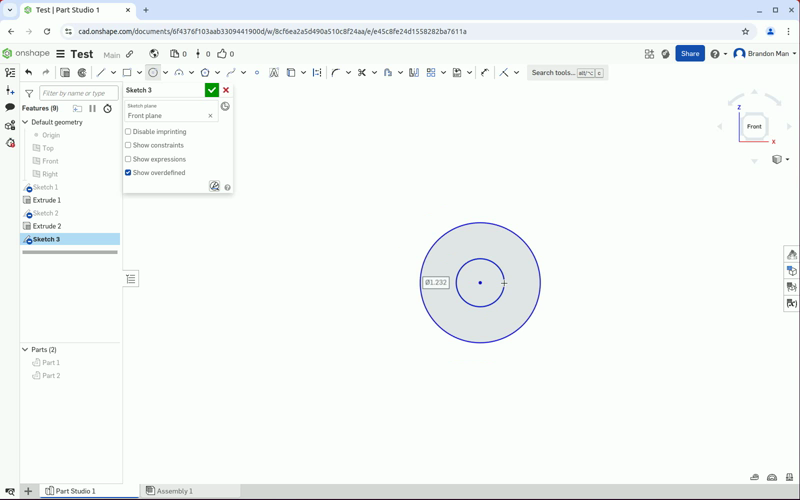
scroll(-6)
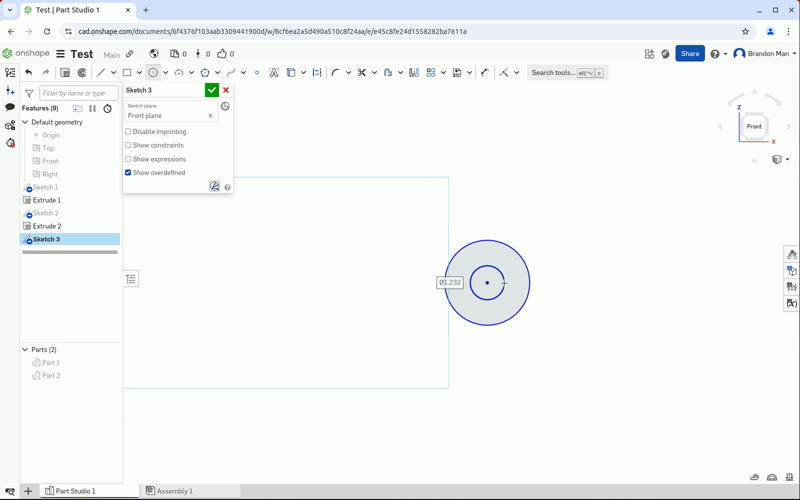
scroll(-6)
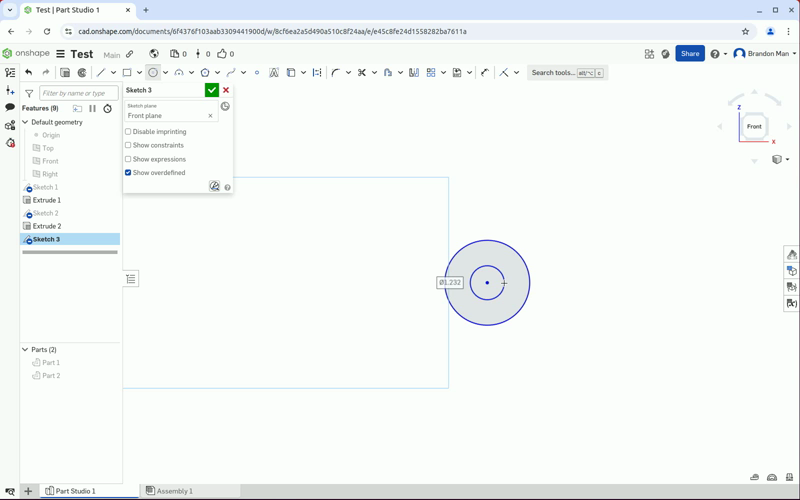
scroll(-6)
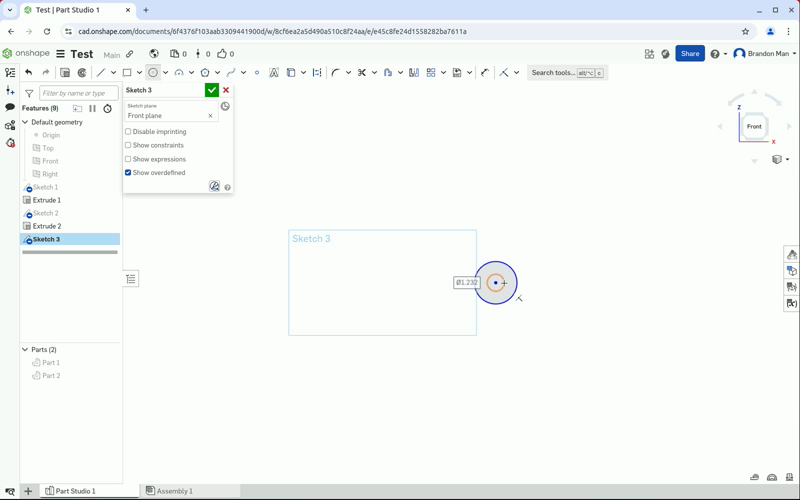
scroll(-6)
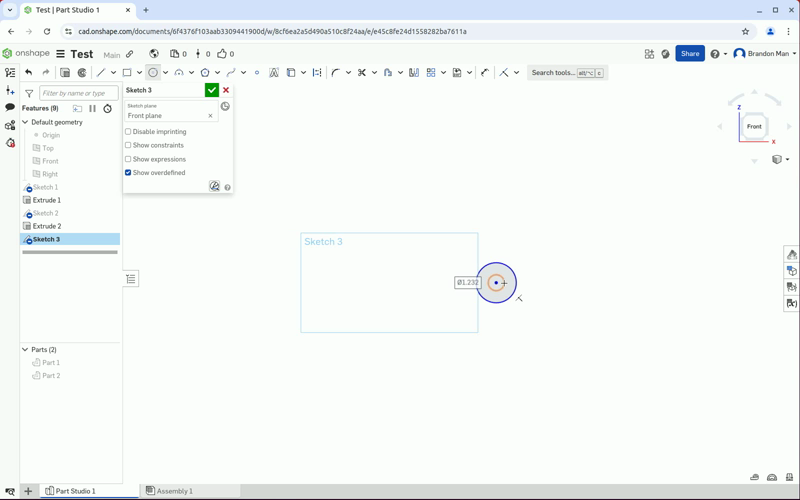
scroll(-6)
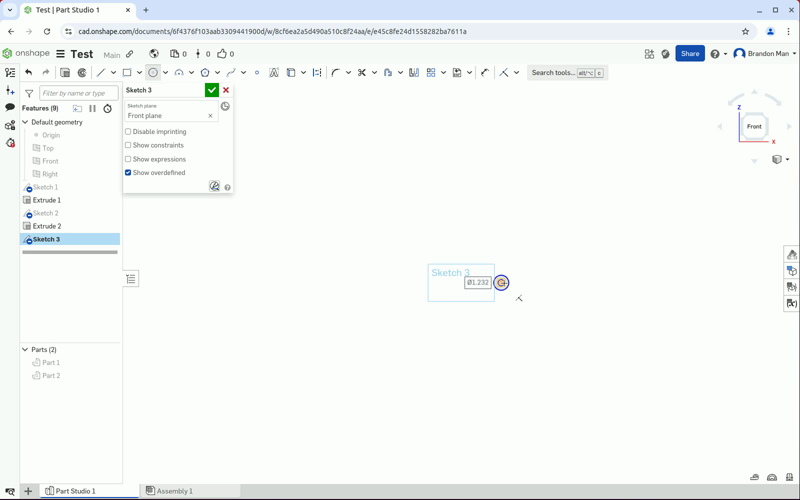
key(esc)
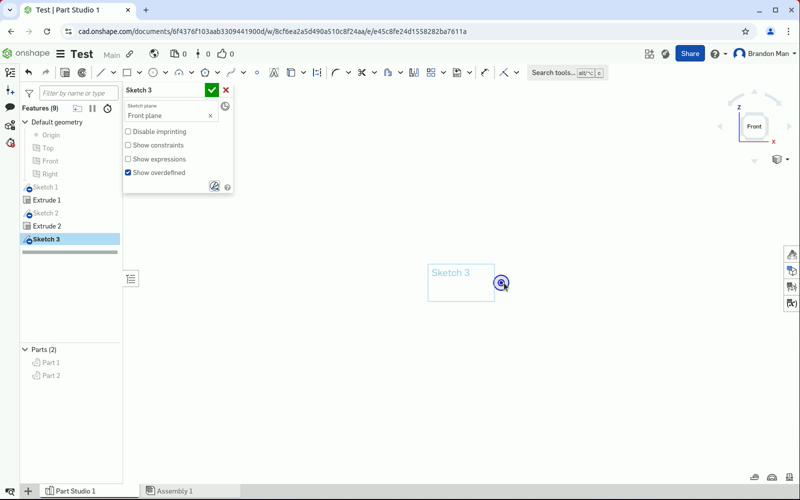
mouse_move(505, 280)
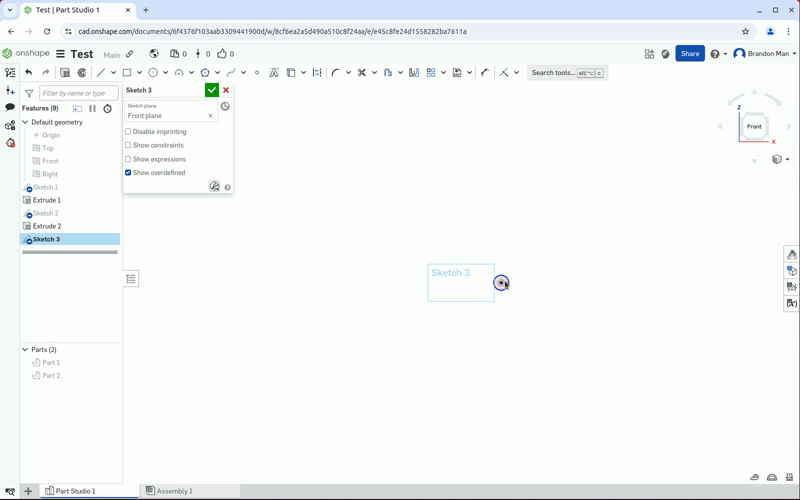
scroll(6)
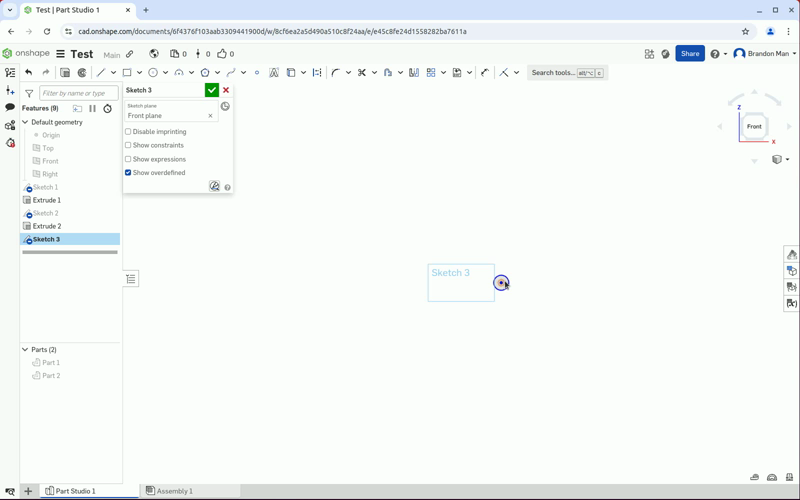
scroll(6)
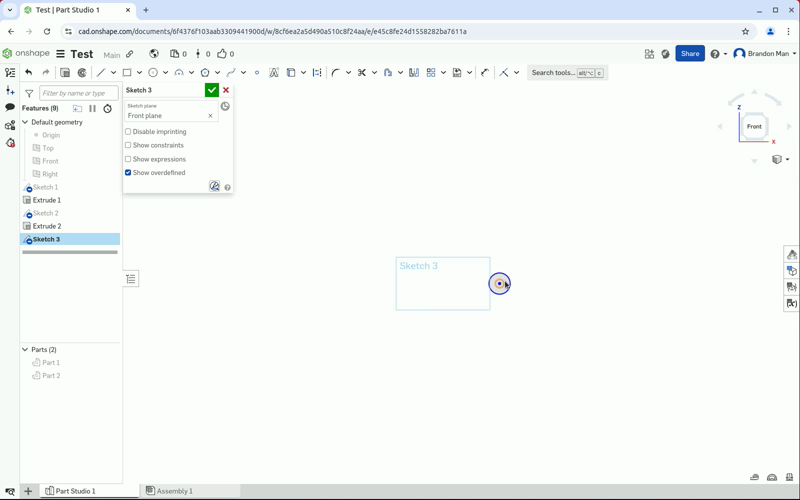
scroll(6)
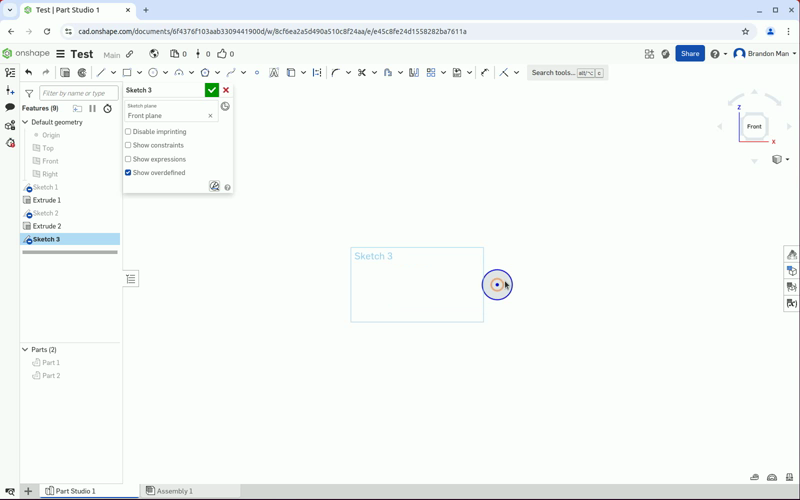
scroll(6)
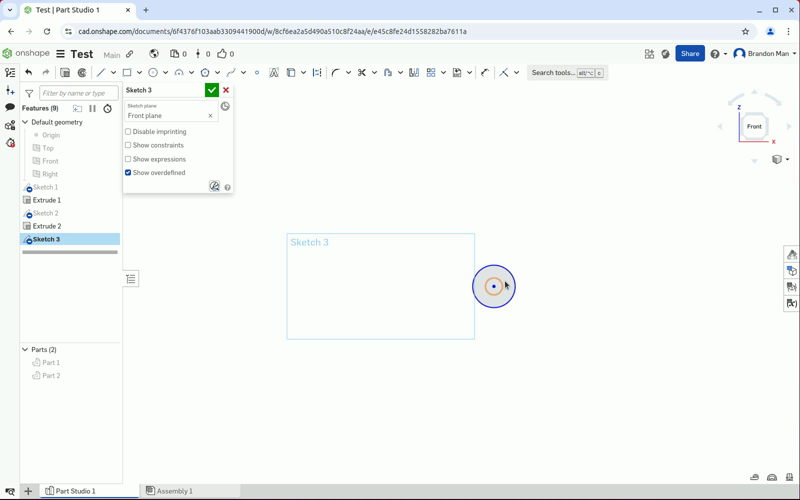
scroll(6)
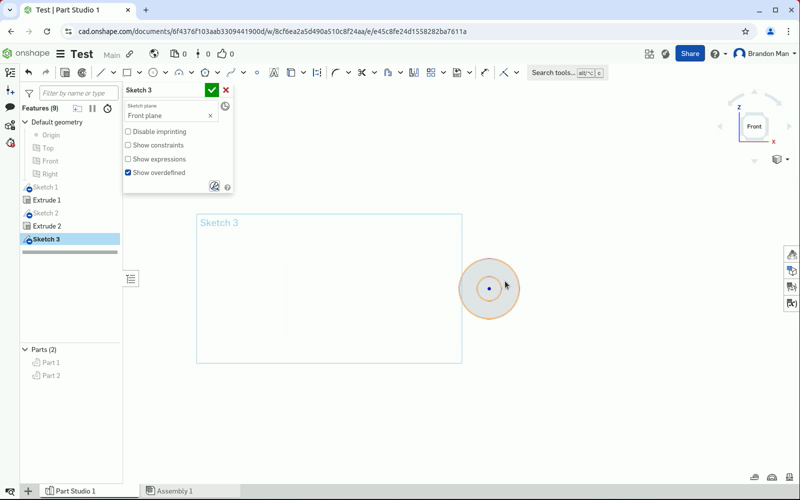
scroll(6)
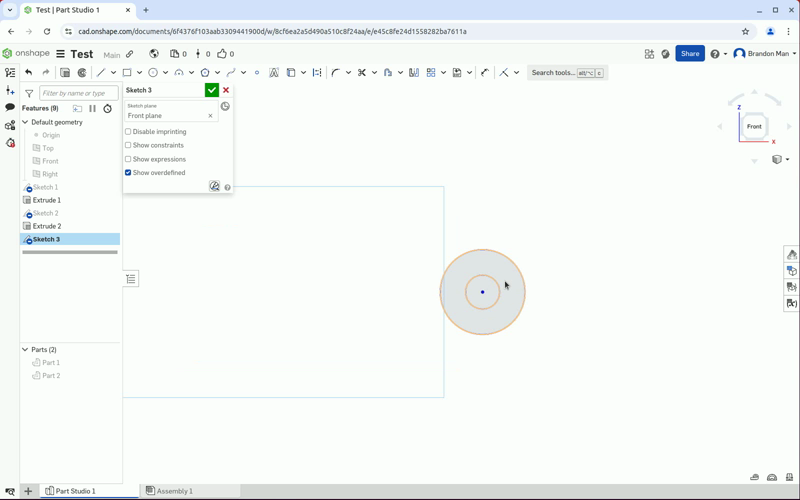
scroll(6)
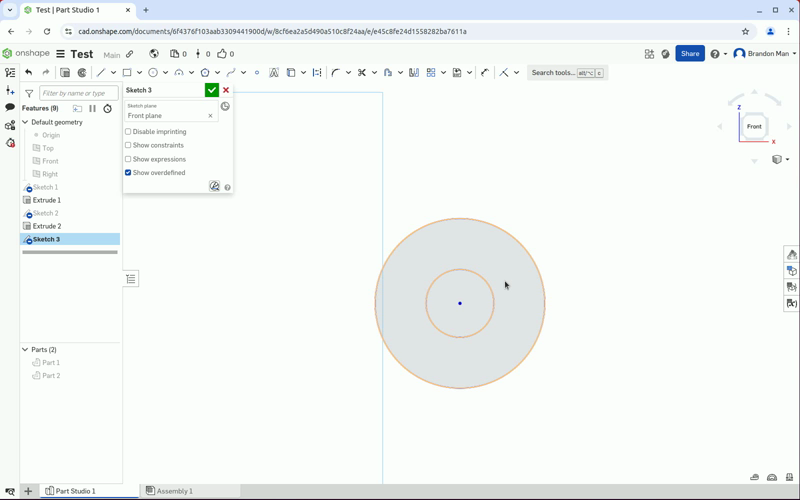
click(505, 280)
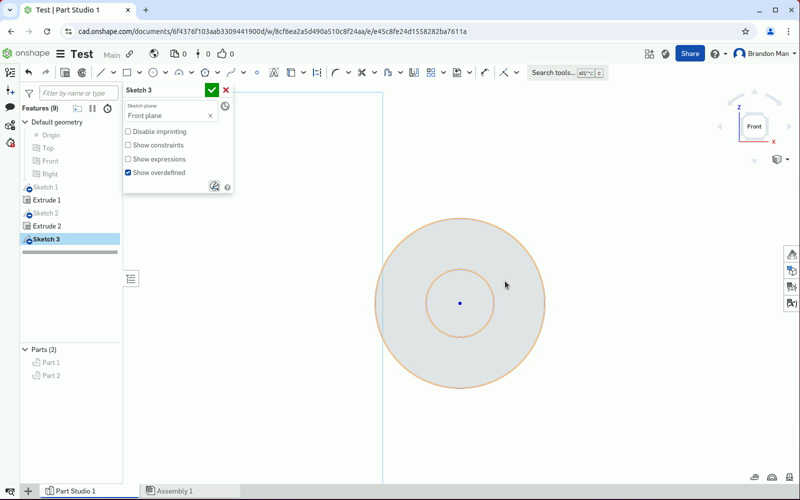
scroll(-6)
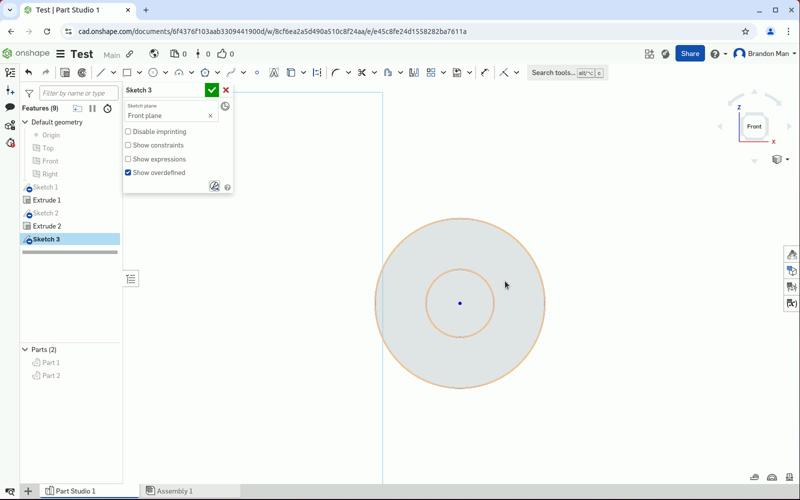
scroll(-6)
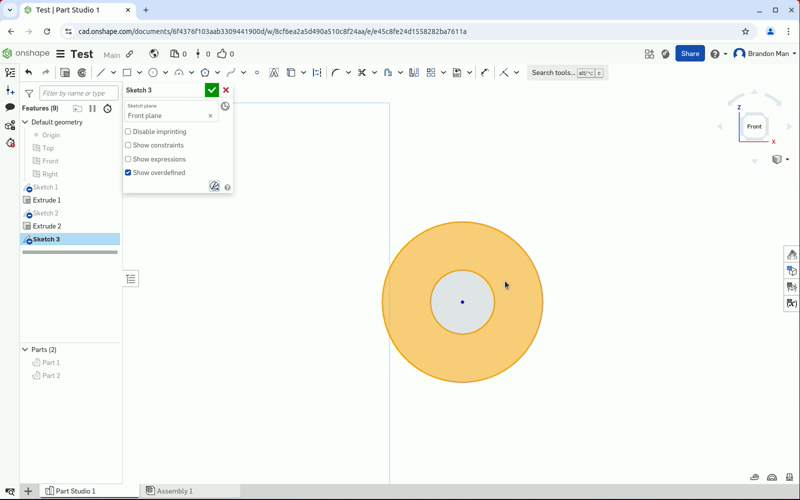
scroll(-6)
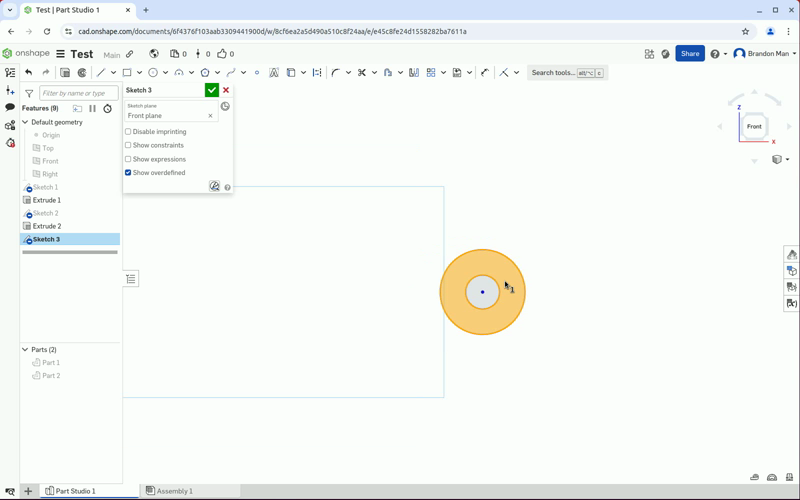
scroll(-6)
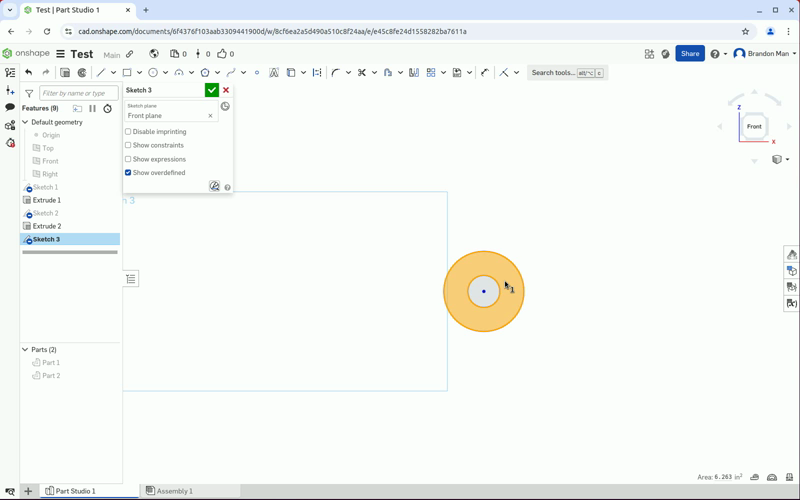
scroll(-6)
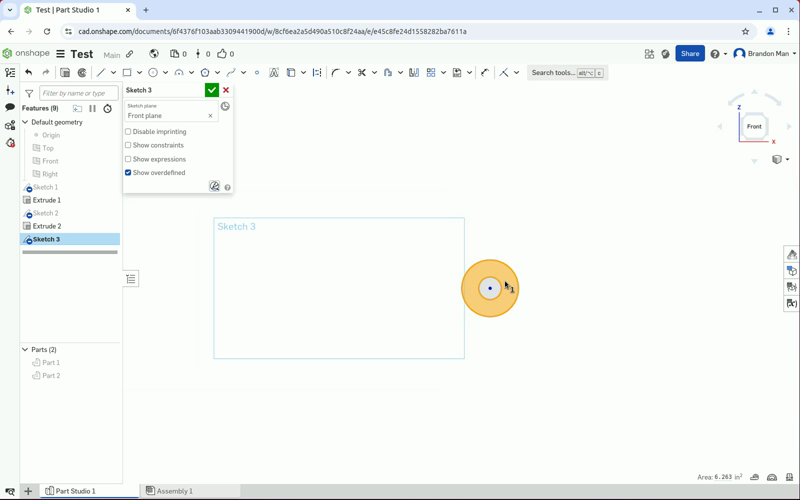
scroll(-6)
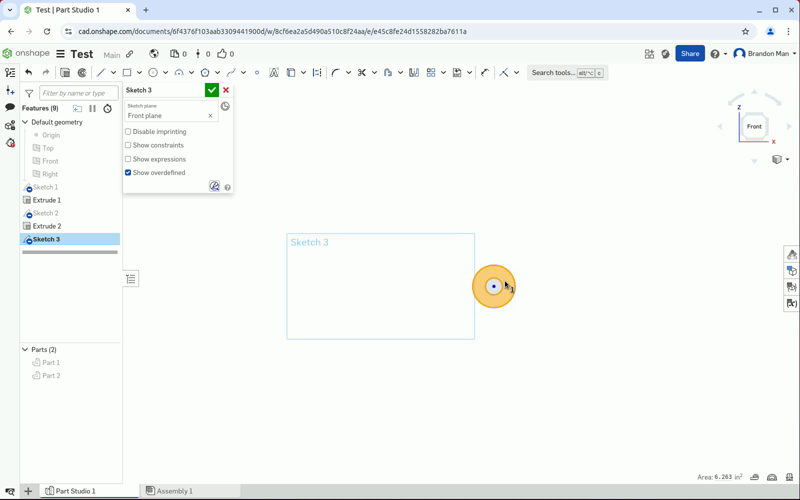
scroll(-6)
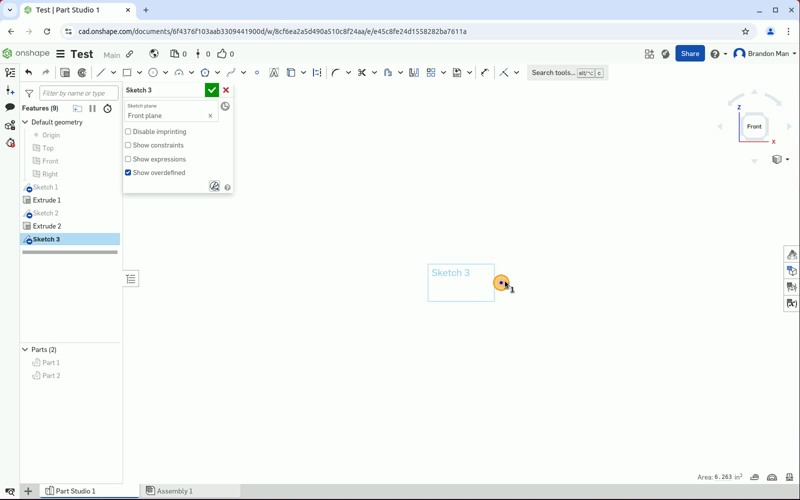
mouse_move(73, 352)
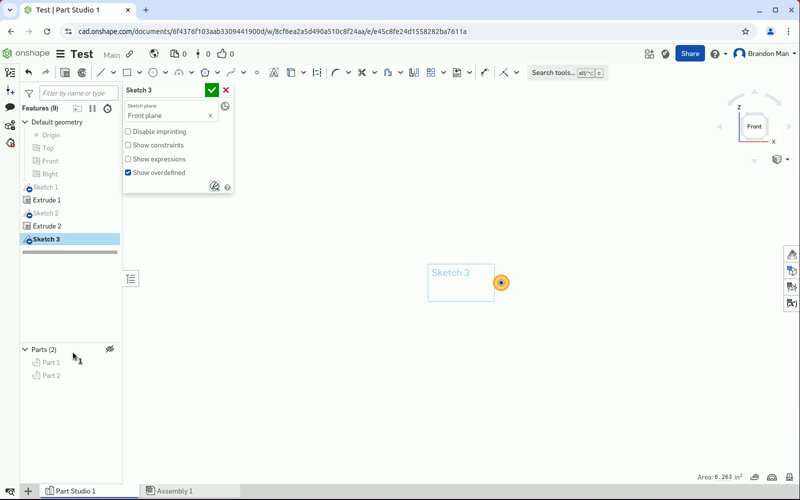
key(shift+y)
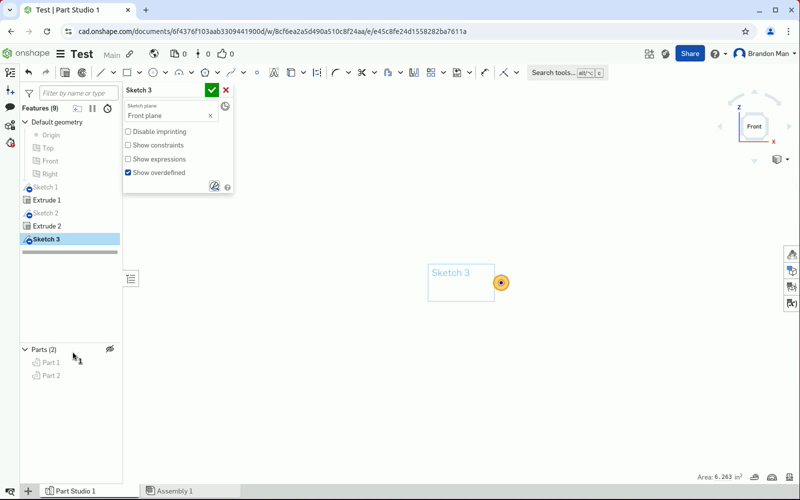
key(shift+e)
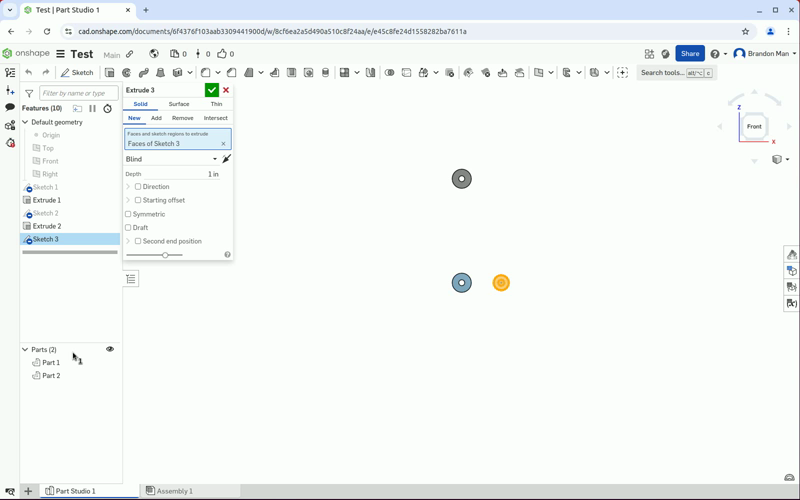
mouse_move(143, 106)
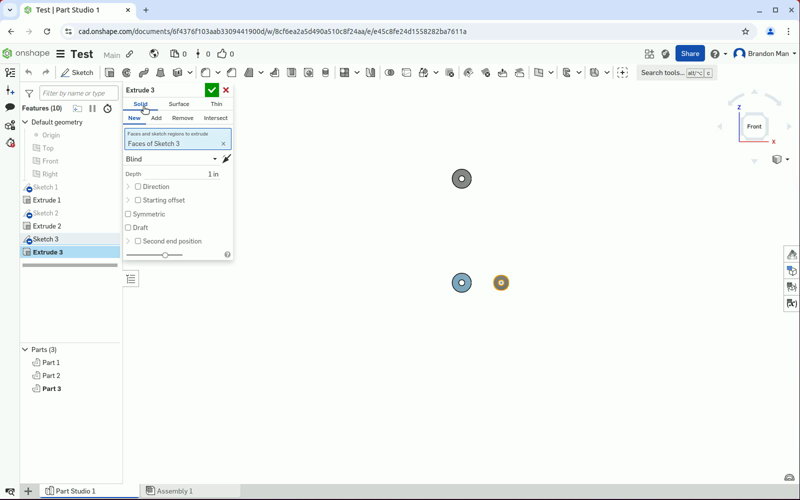
click(143, 106)
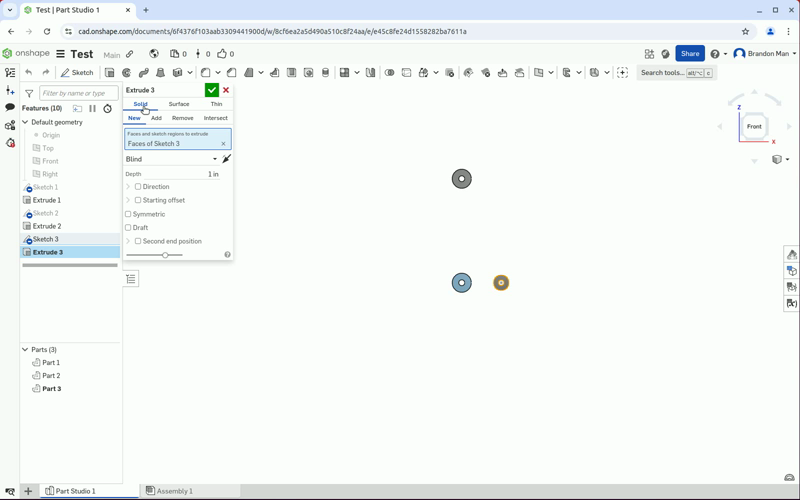
mouse_move(137, 120)
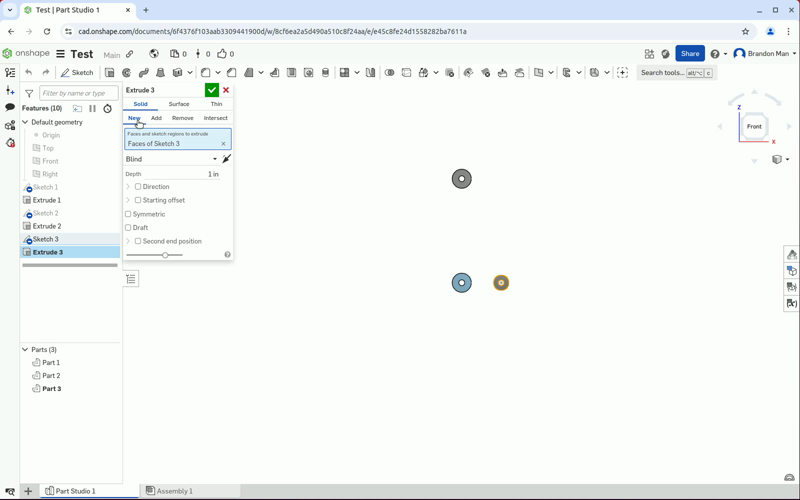
click(137, 120)
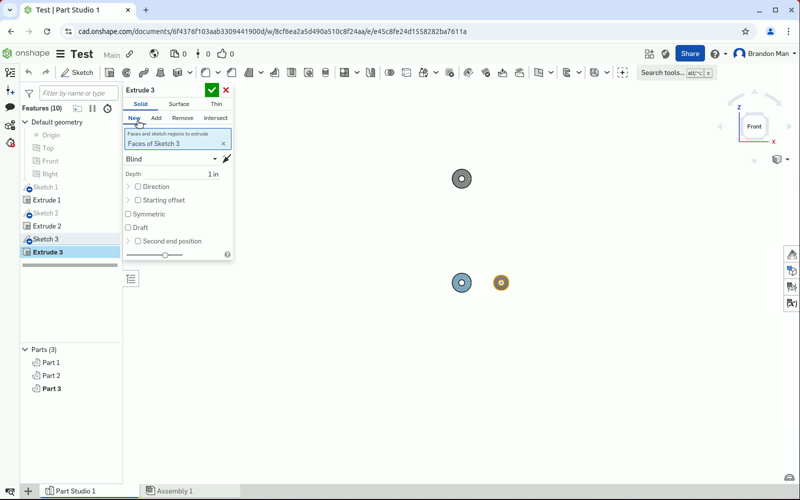
key(tab, 4)
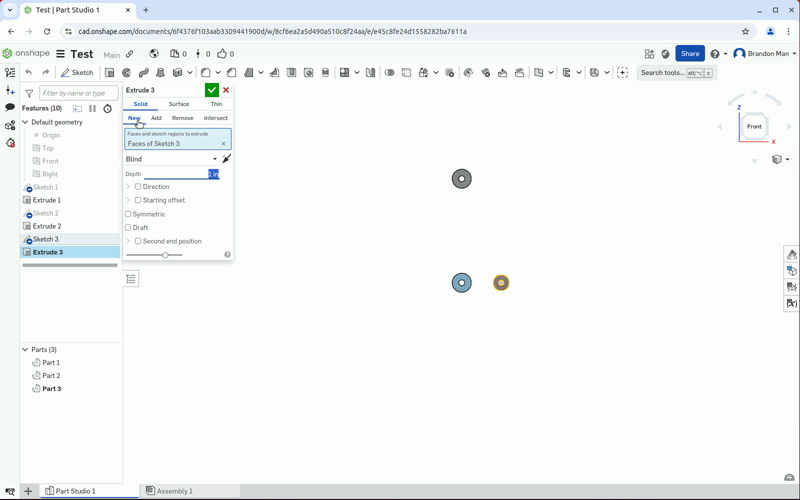
text(0.481)
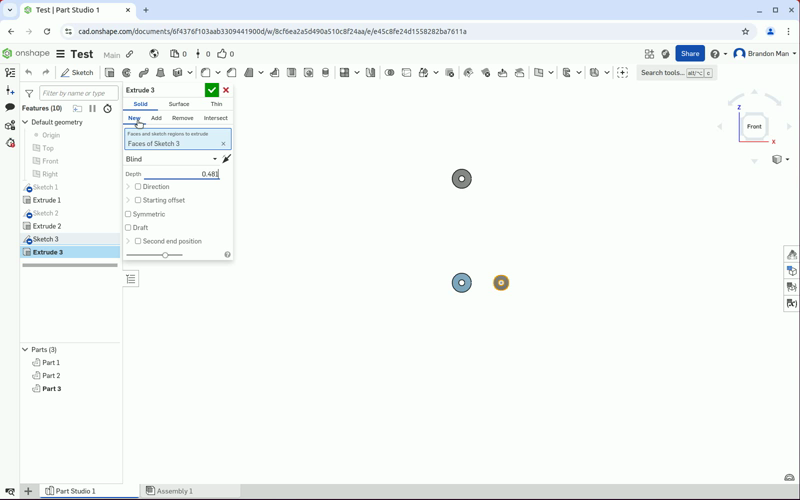
key(enter)
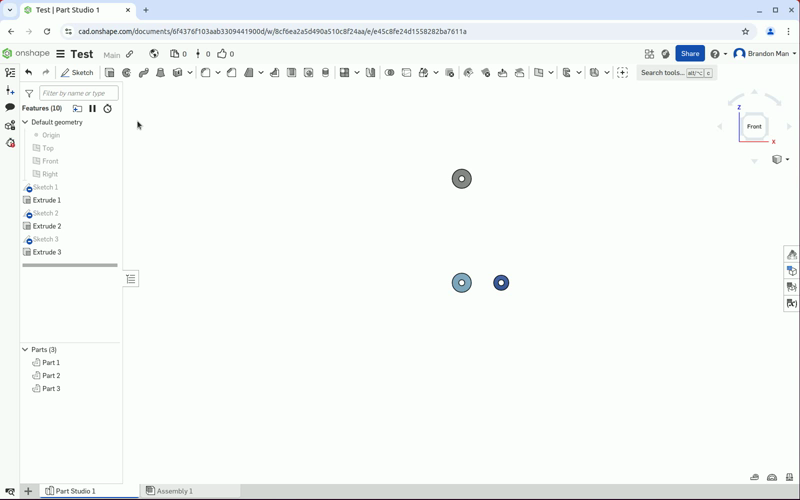
key(shift+h)
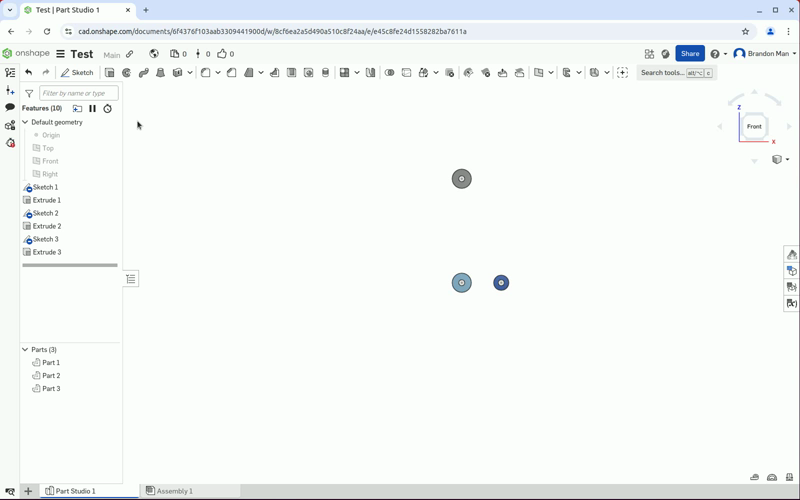
key(shift+h)
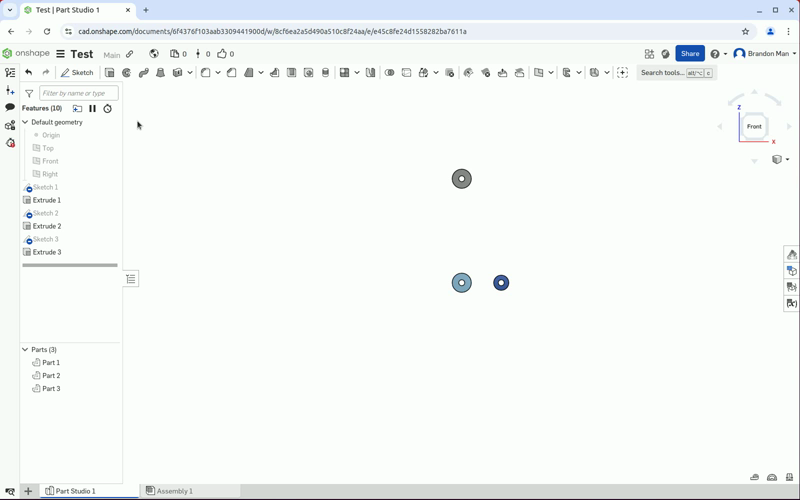
mouse_move(73, 189)
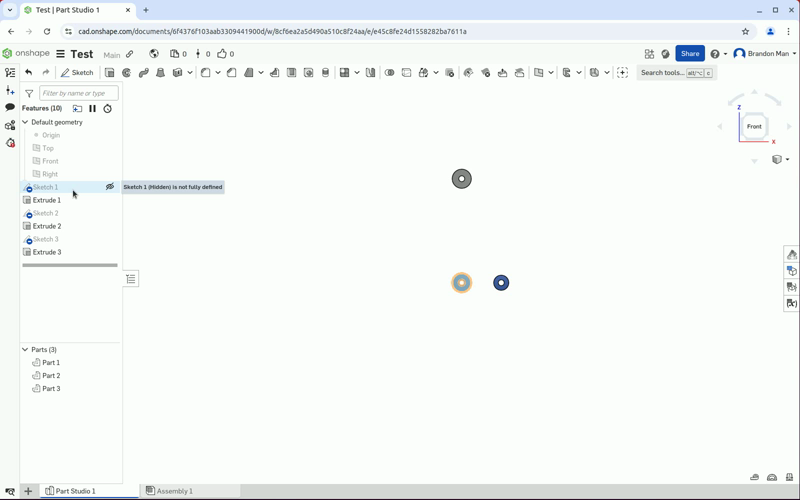
click(73, 189)
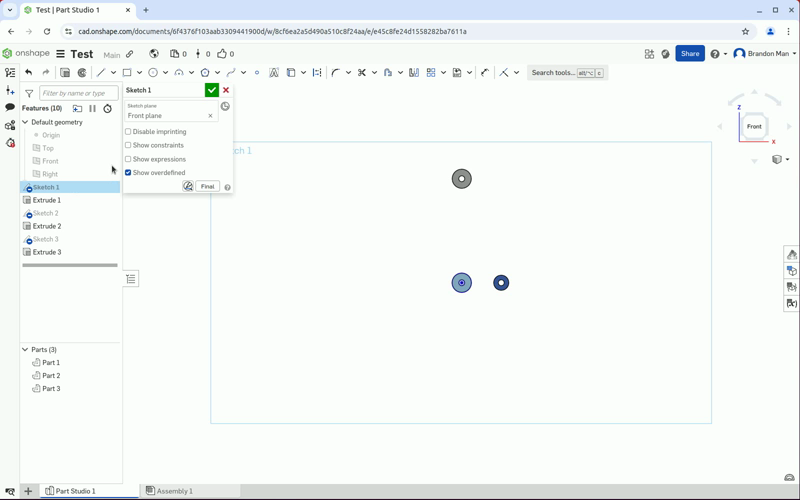
mouse_move(229, 92)
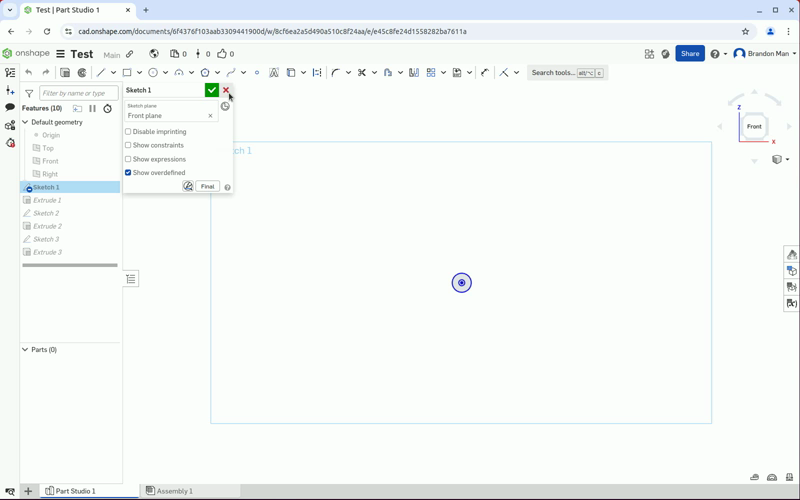
click(229, 92)
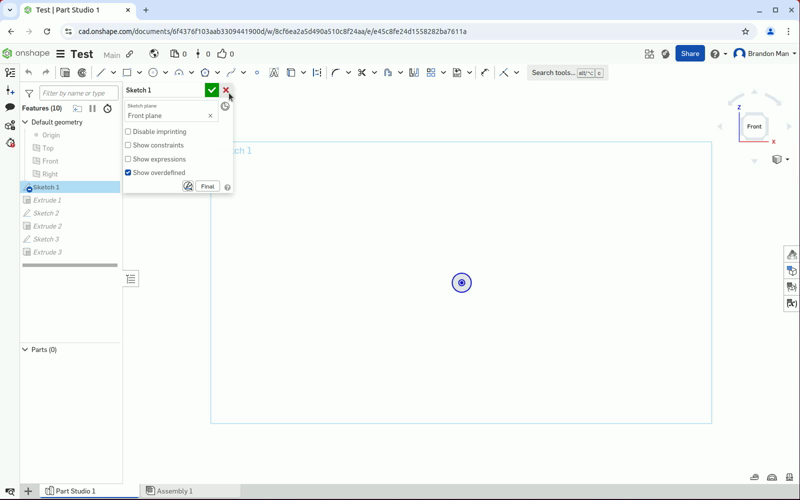
key(shift+s)
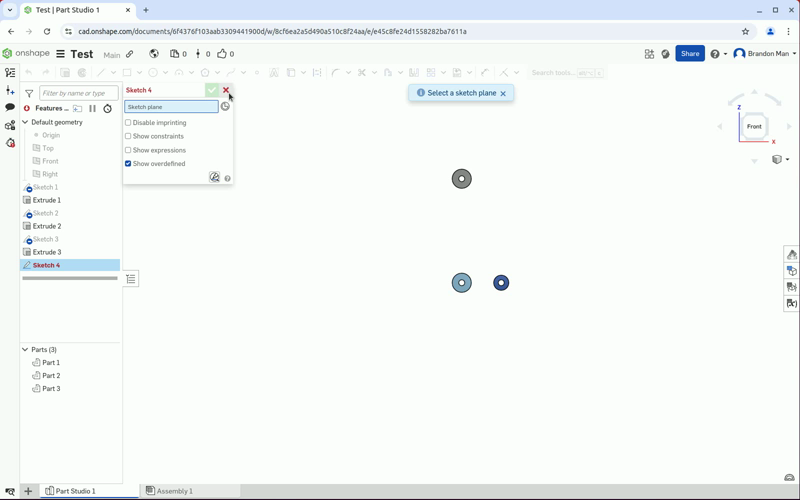
mouse_move(73, 163)
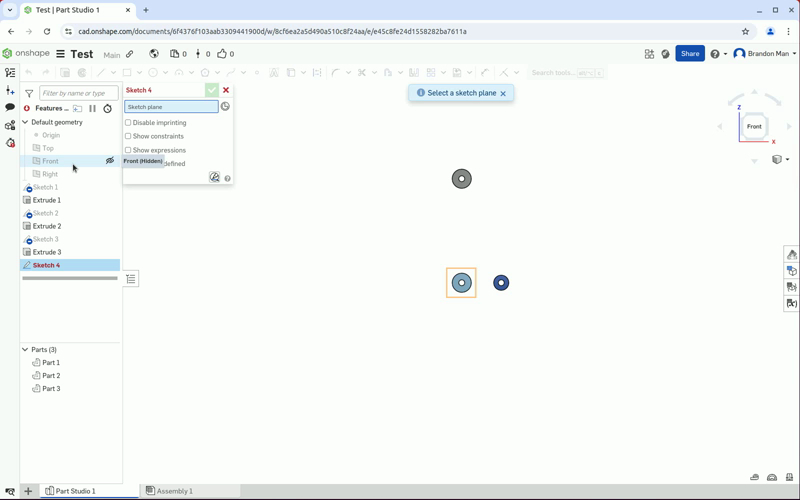
click(73, 163)
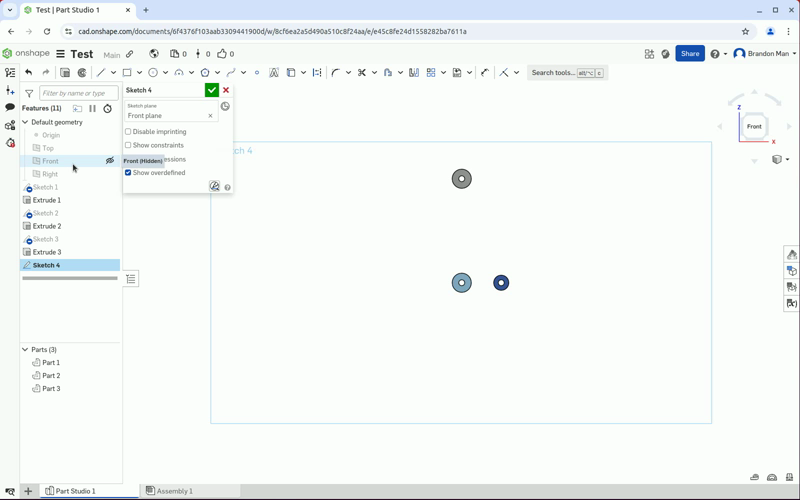
mouse_move(73, 352)
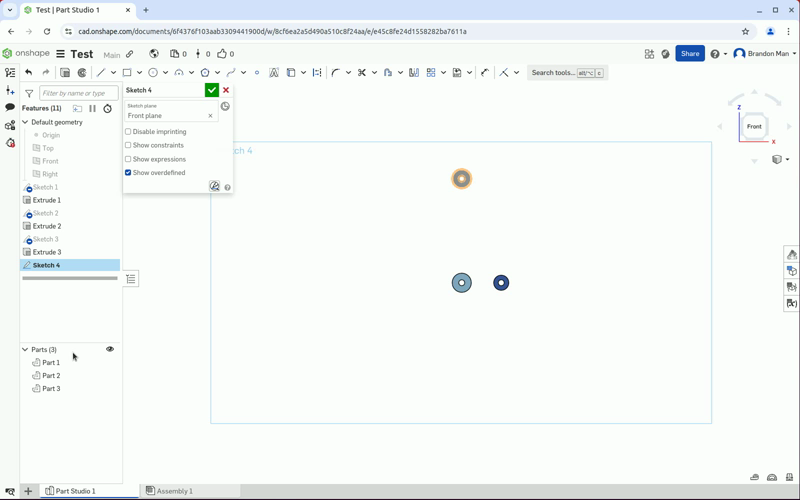
key(y)
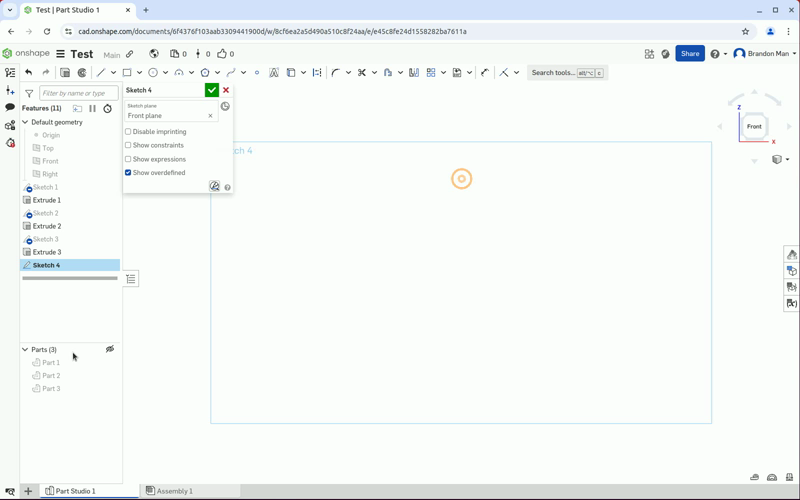
key(l)
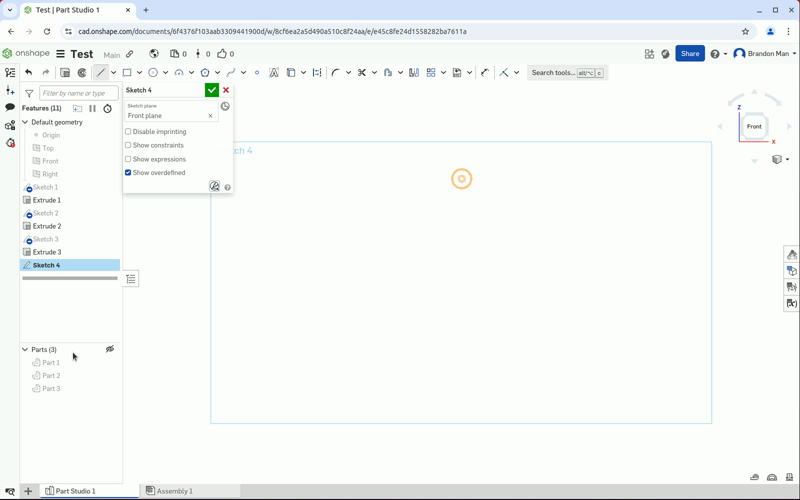
key_down(shift)
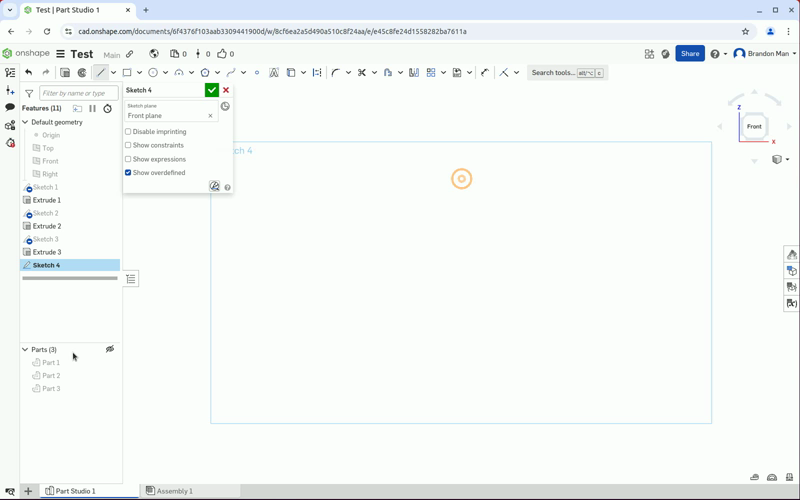
mouse_move(446, 226)
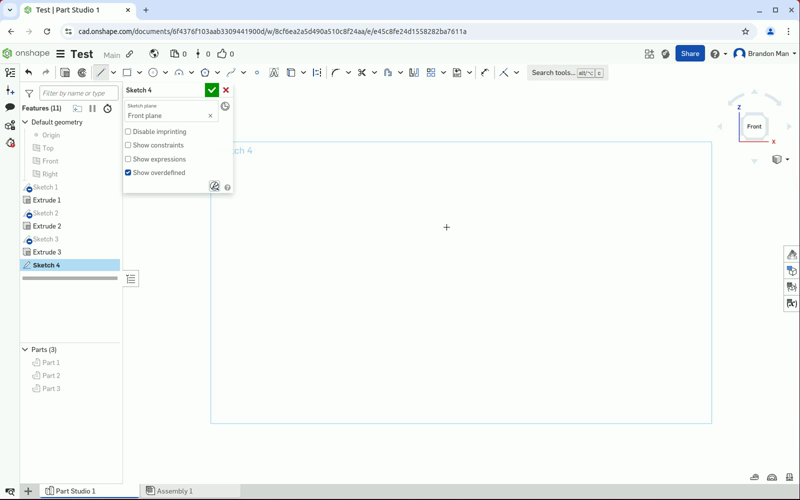
click(446, 226)
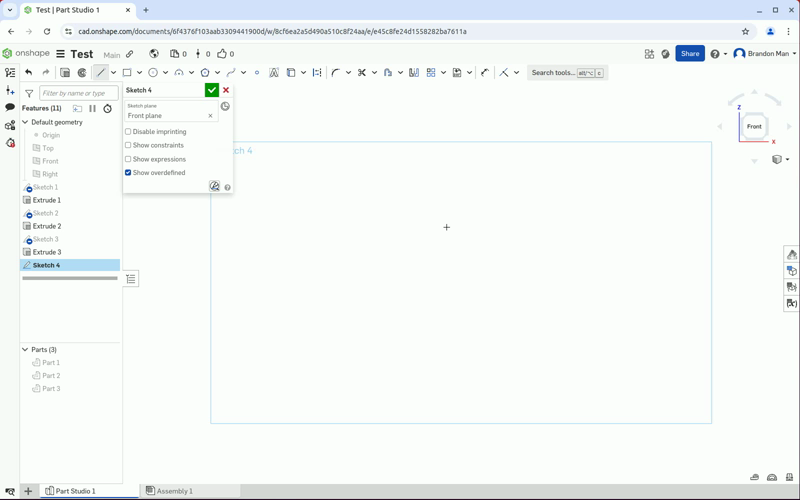
key_up(shift)
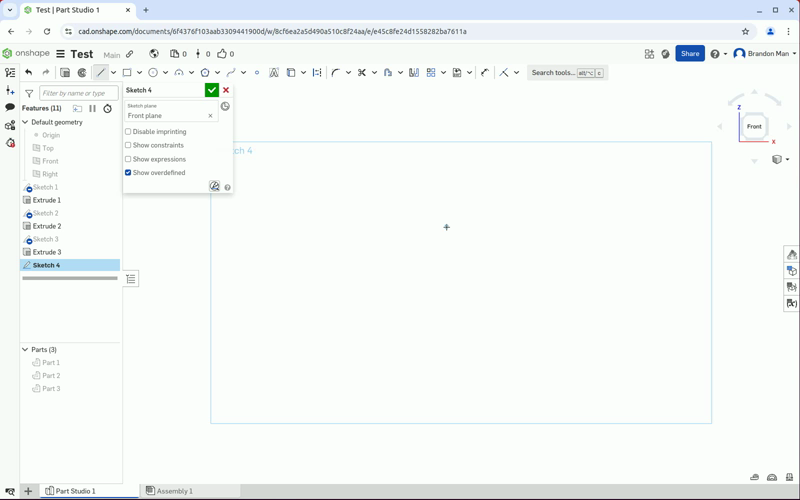
key_down(shift)
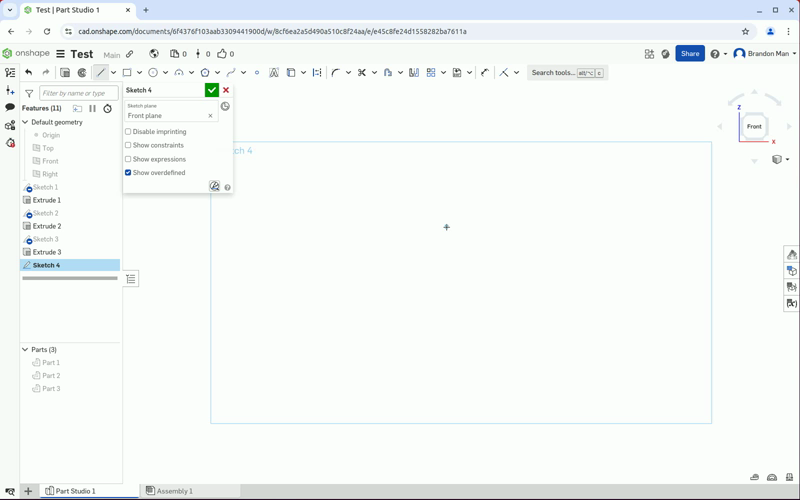
mouse_move(476, 226)
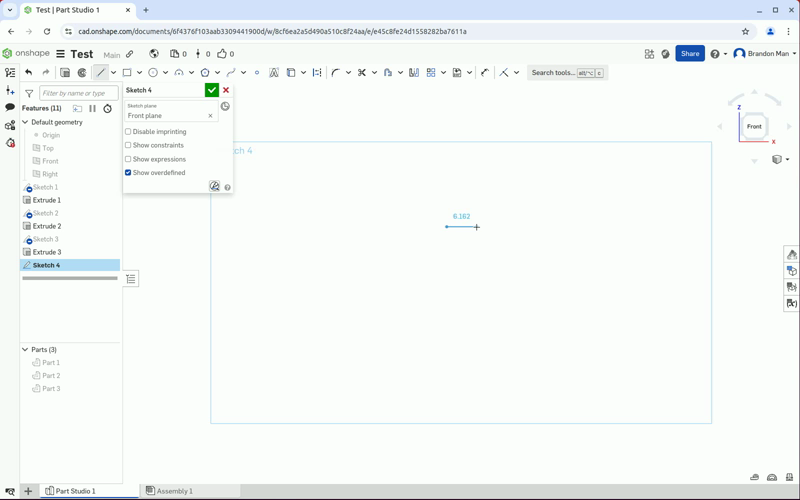
mouse_move(452, 284)
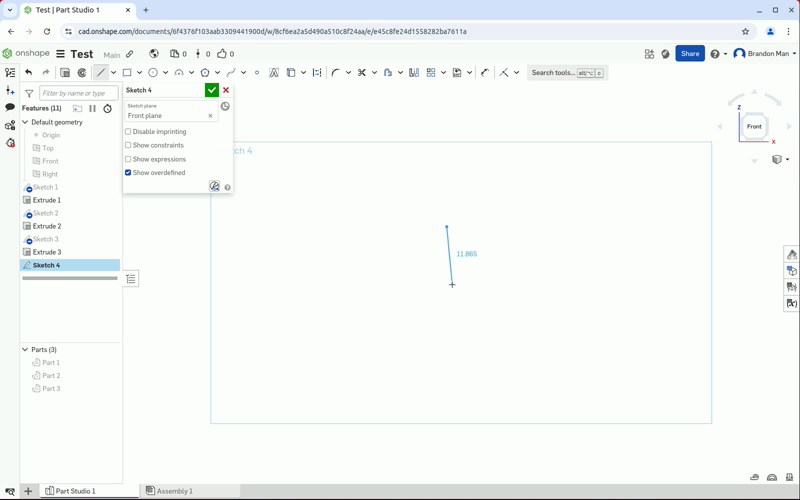
click(452, 284)
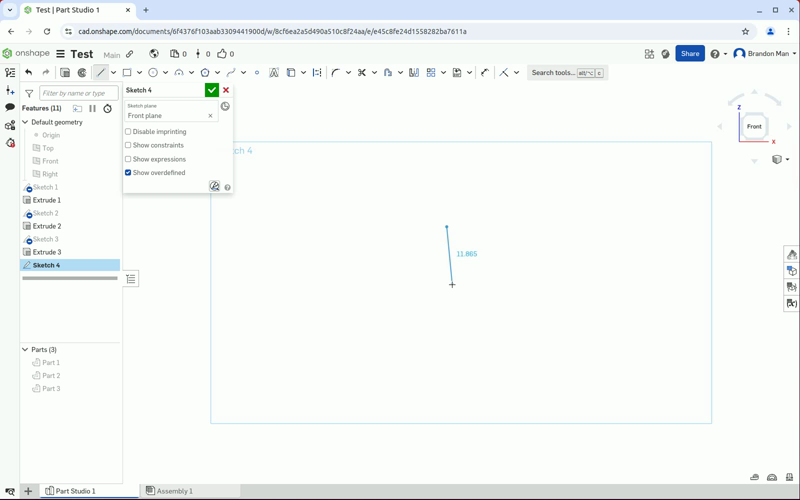
key_up(shift)
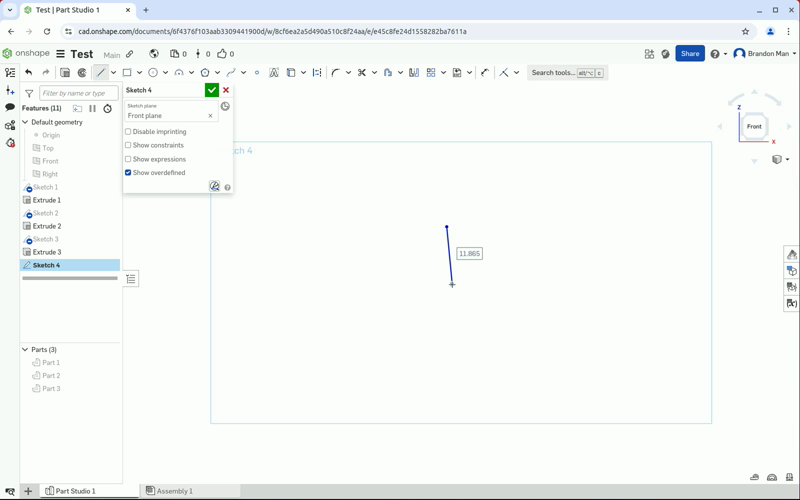
key(esc)
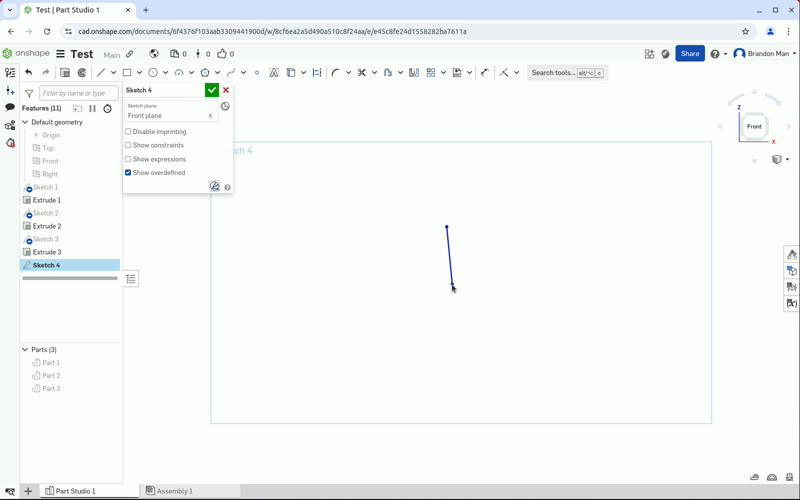
key(a)
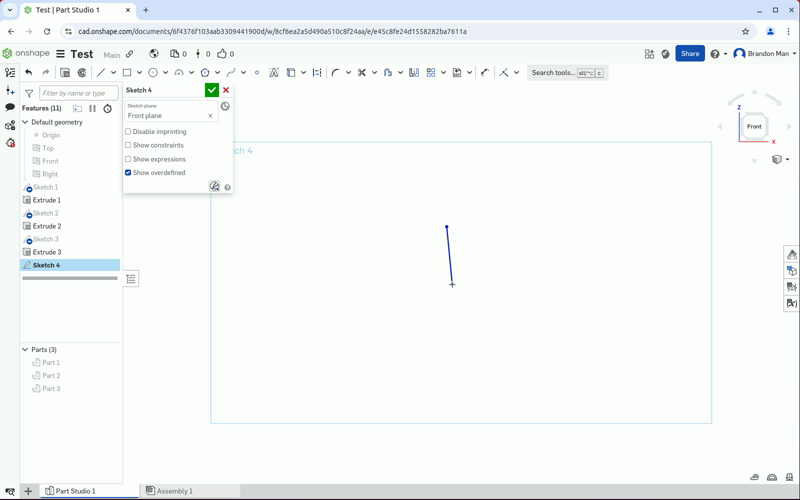
mouse_move(452, 284)
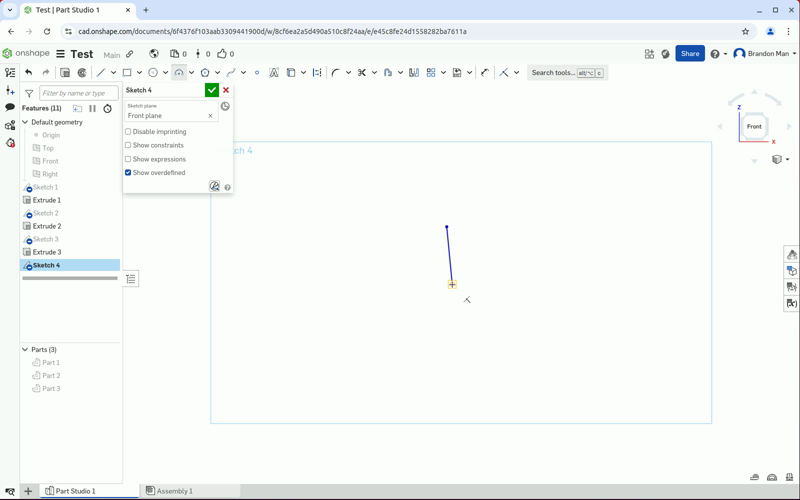
click(452, 284)
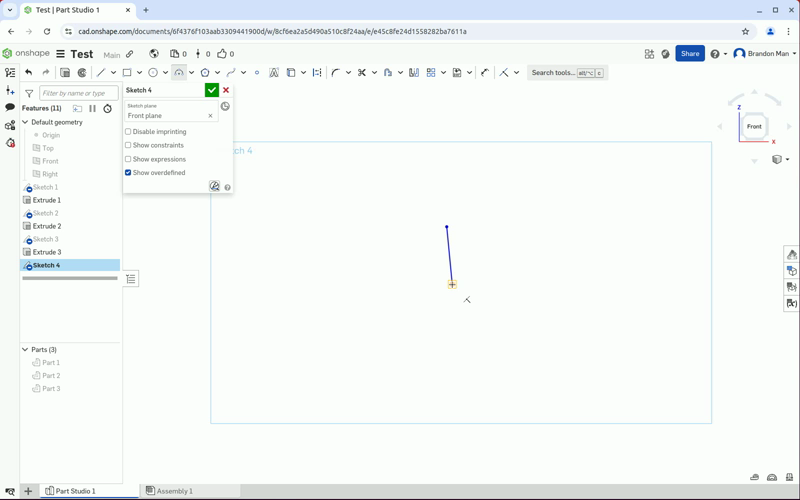
key_down(shift)
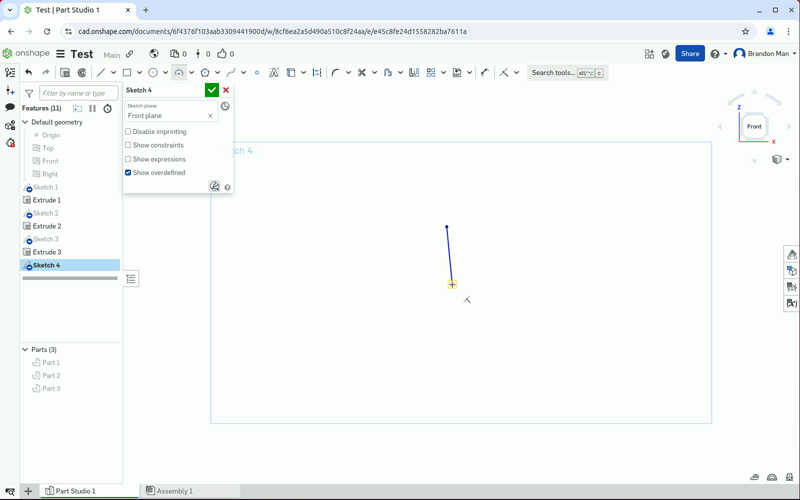
mouse_move(461, 291)
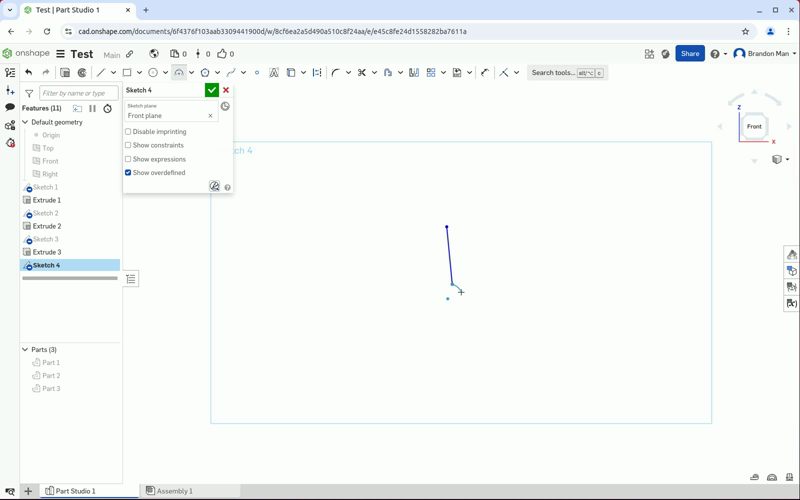
click(461, 291)
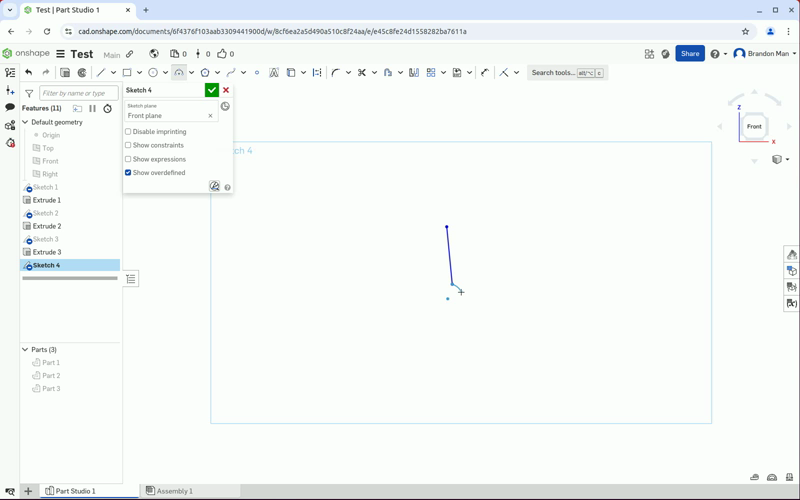
mouse_move(466, 276)
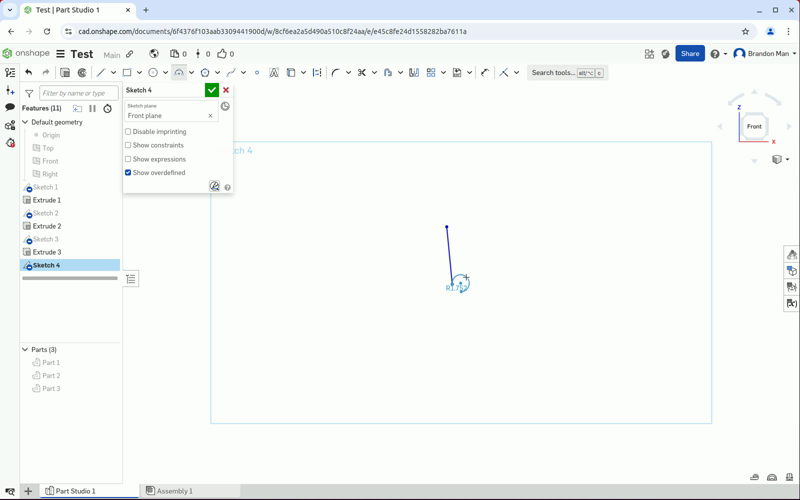
click(466, 276)
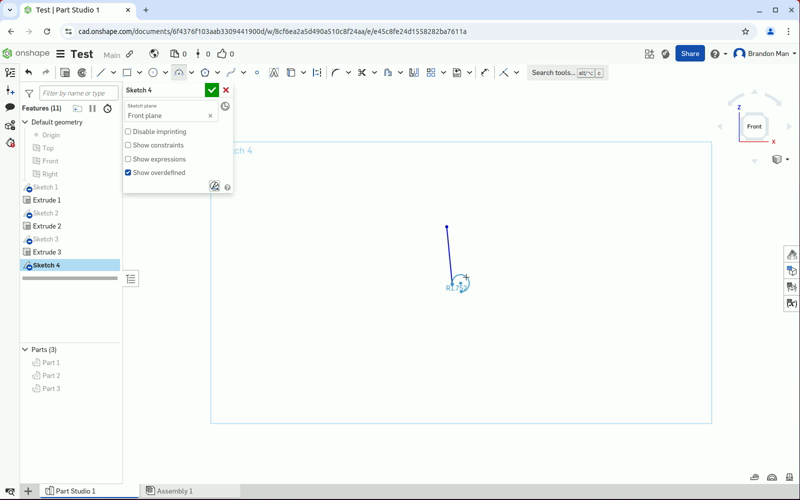
key_up(shift)
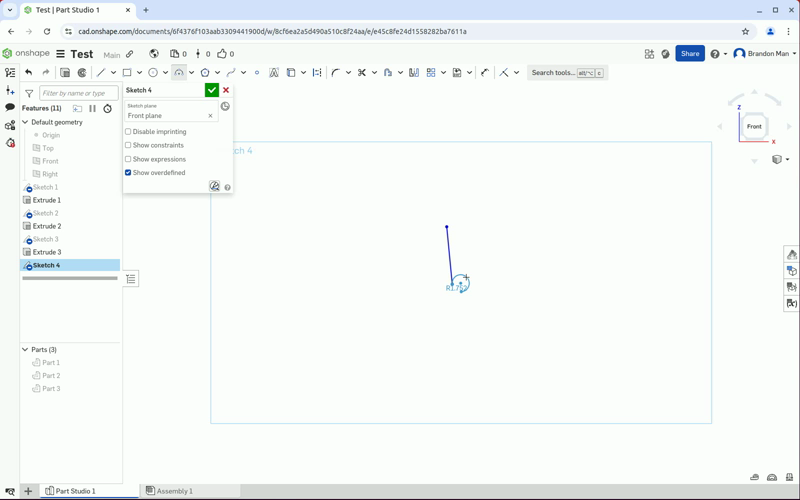
key(esc)
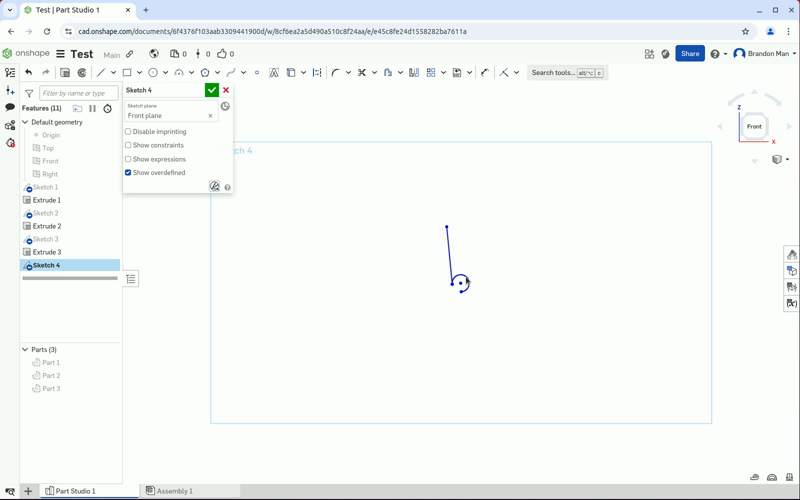
key(l)
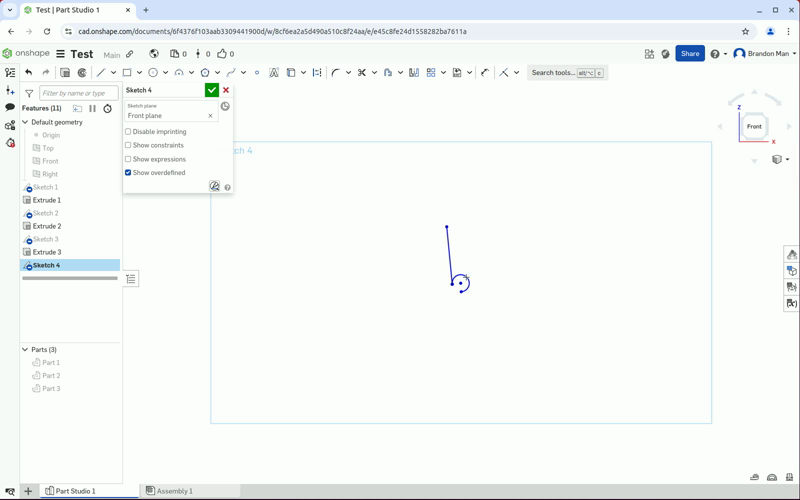
mouse_move(461, 291)
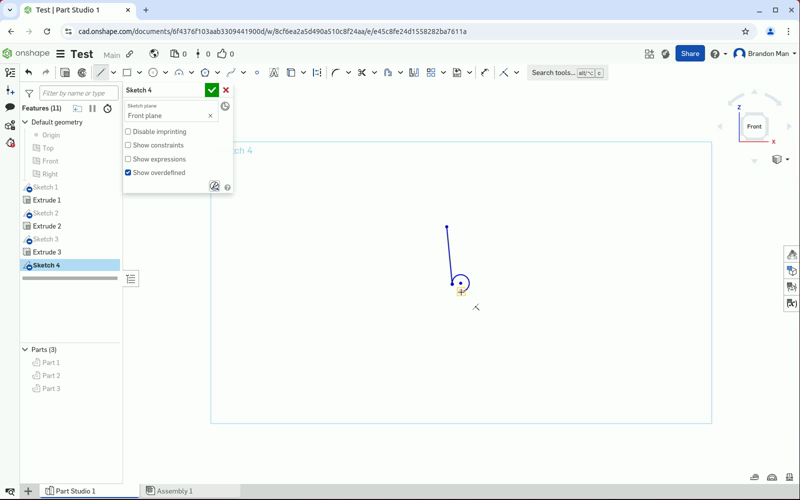
click(461, 291)
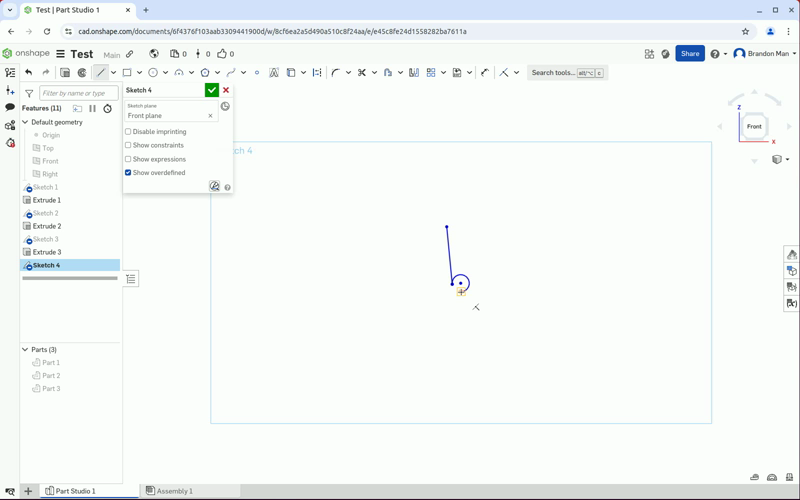
key_down(shift)
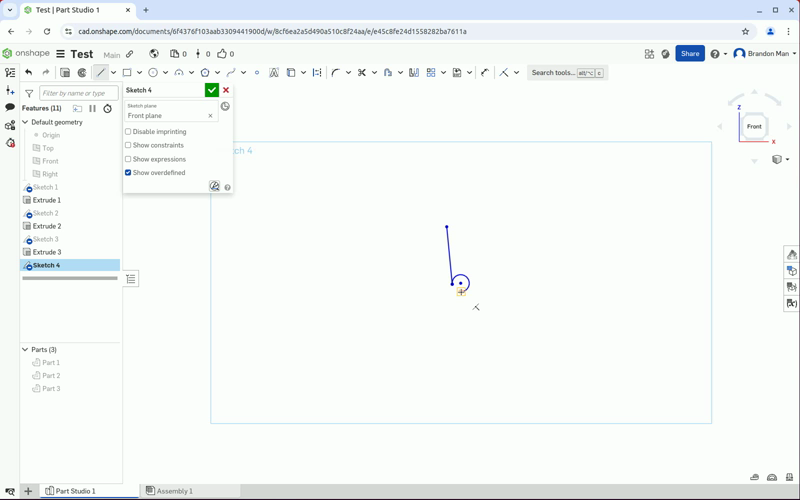
mouse_move(491, 291)
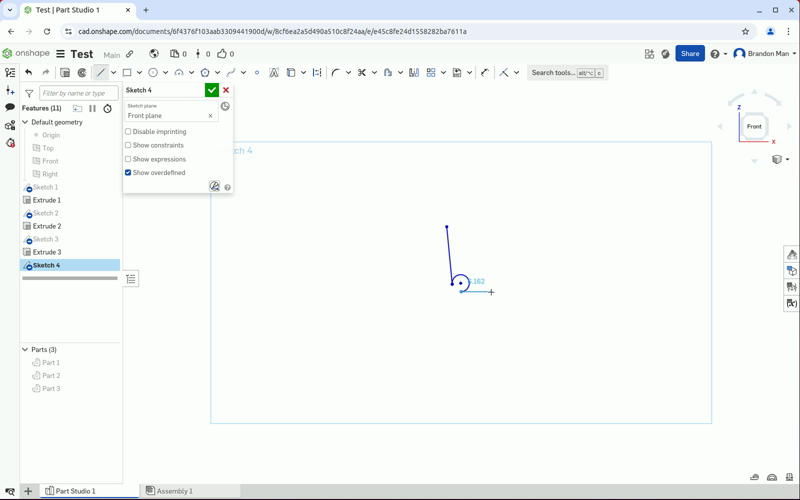
mouse_move(502, 290)
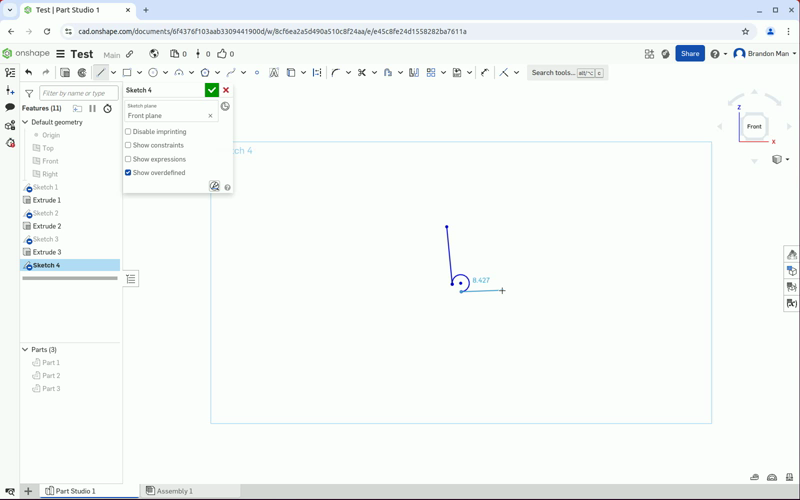
click(502, 290)
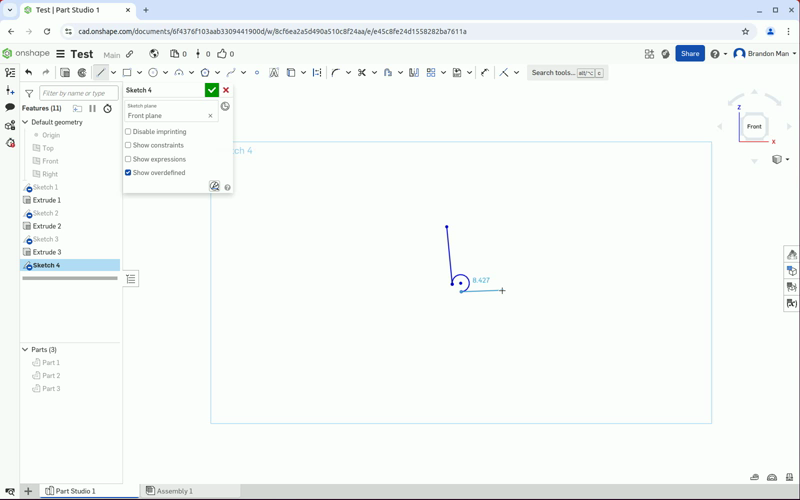
key_up(shift)
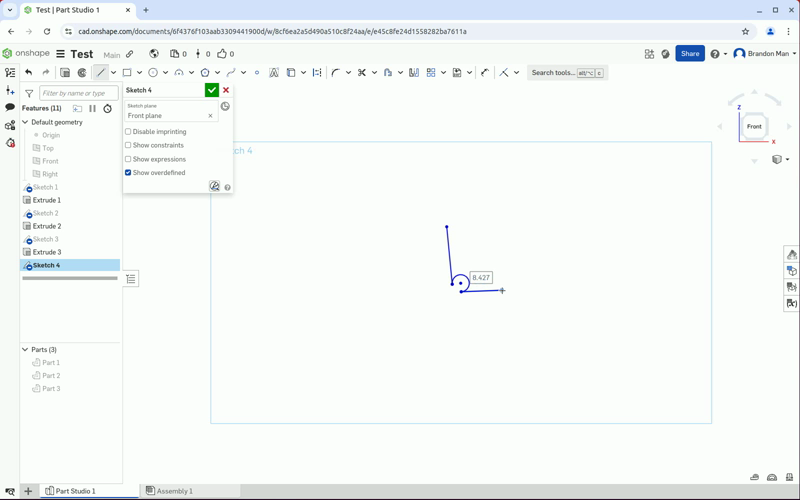
key(esc)
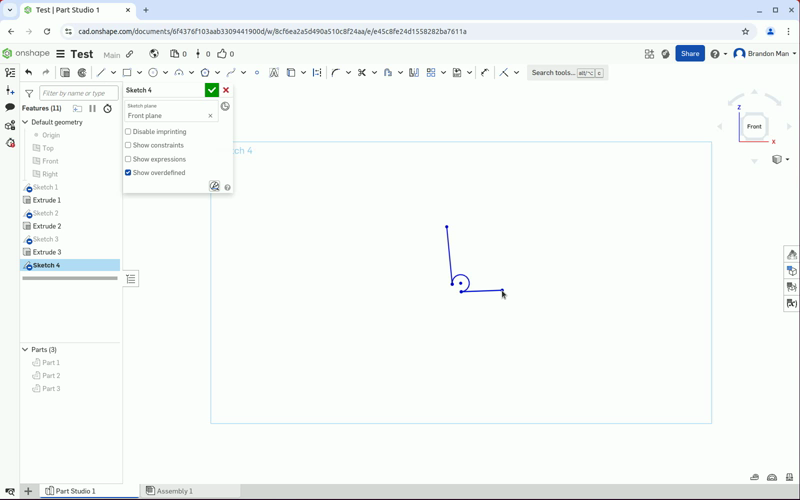
key(a)
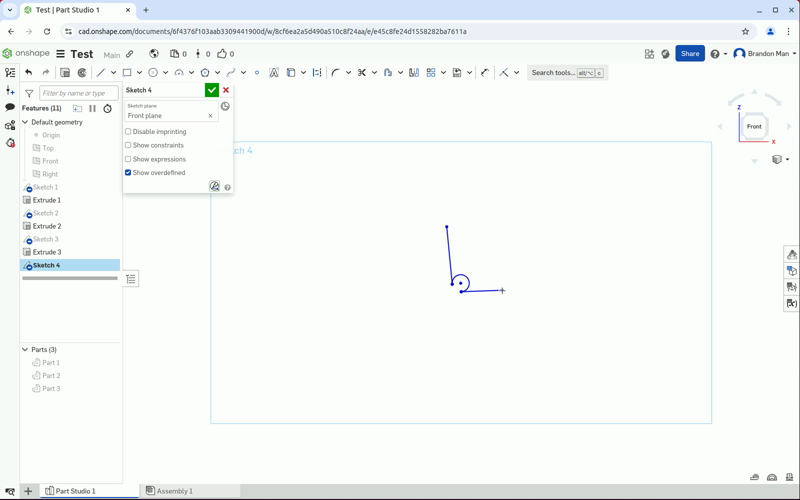
mouse_move(502, 290)
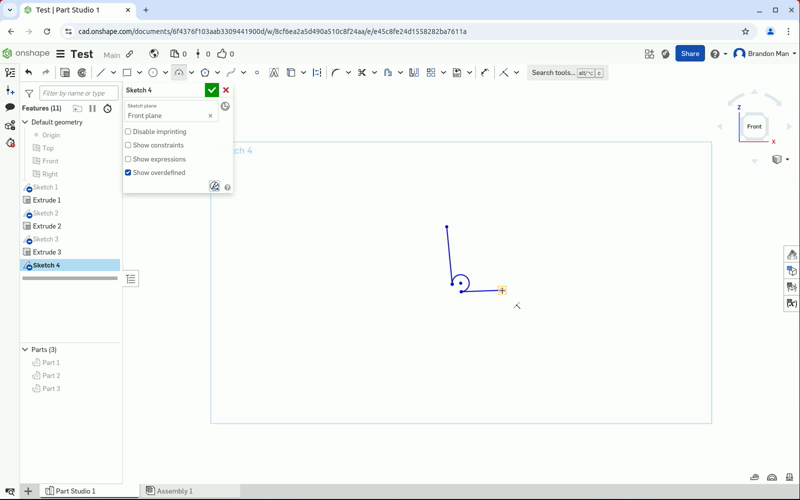
click(502, 290)
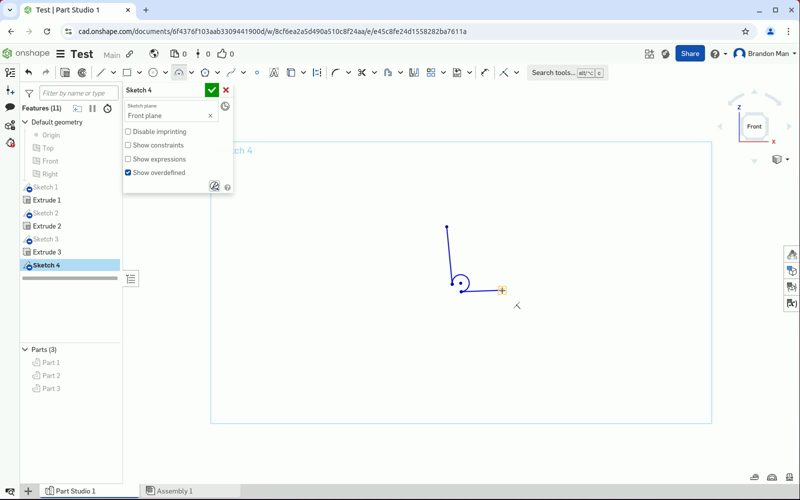
key_down(shift)
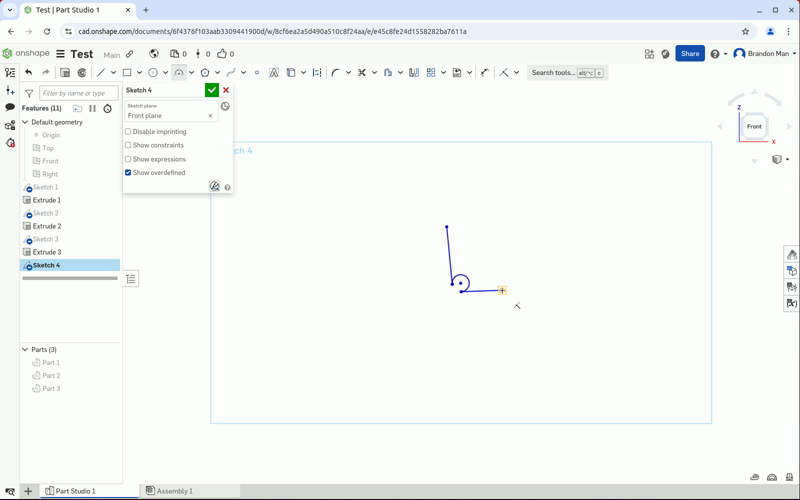
mouse_move(502, 276)
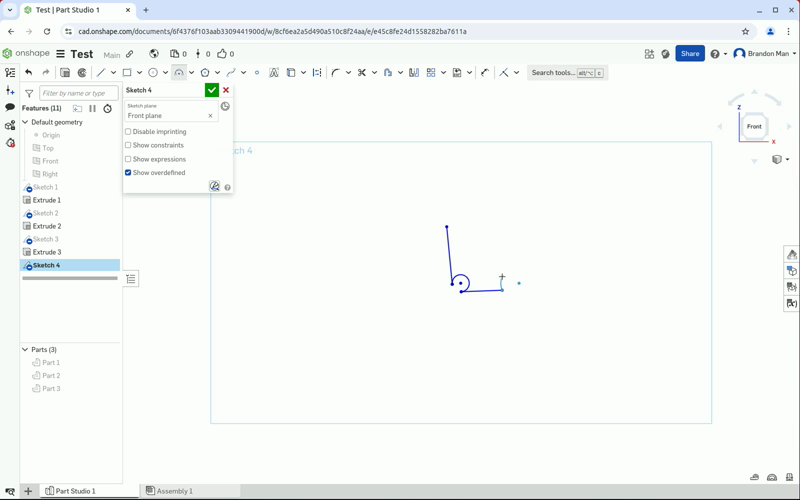
click(502, 276)
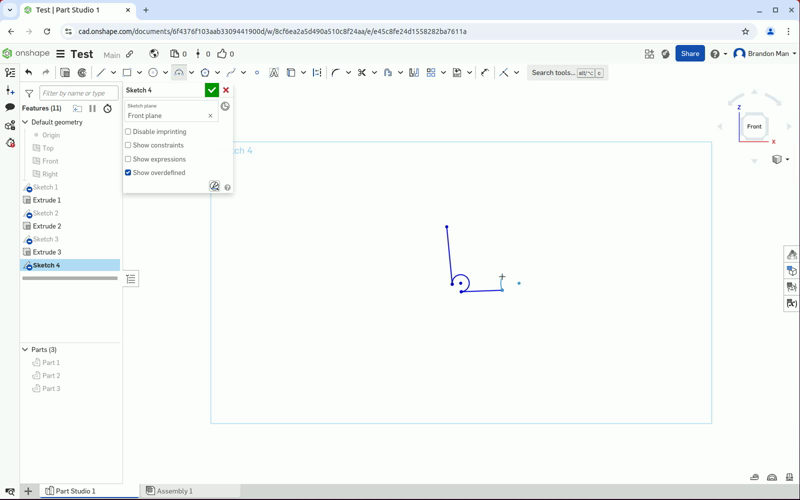
mouse_move(494, 282)
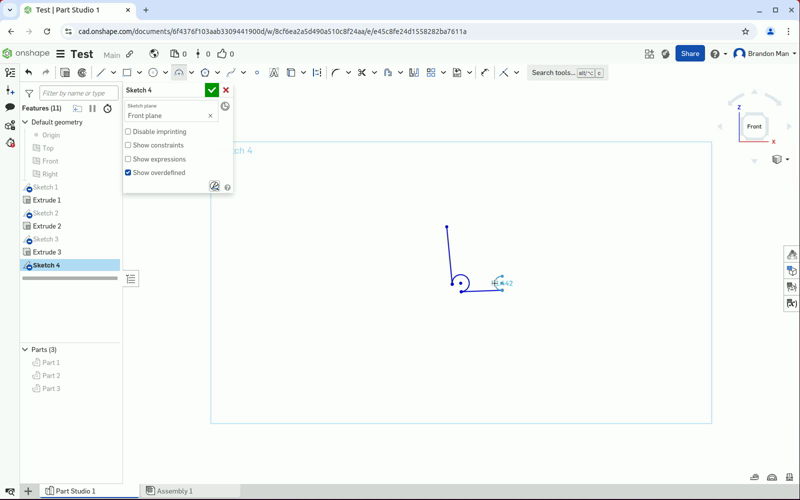
click(494, 282)
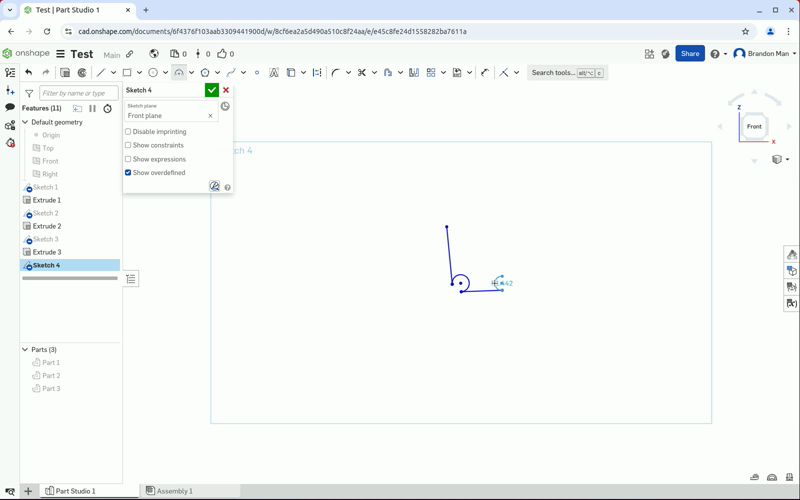
key_up(shift)
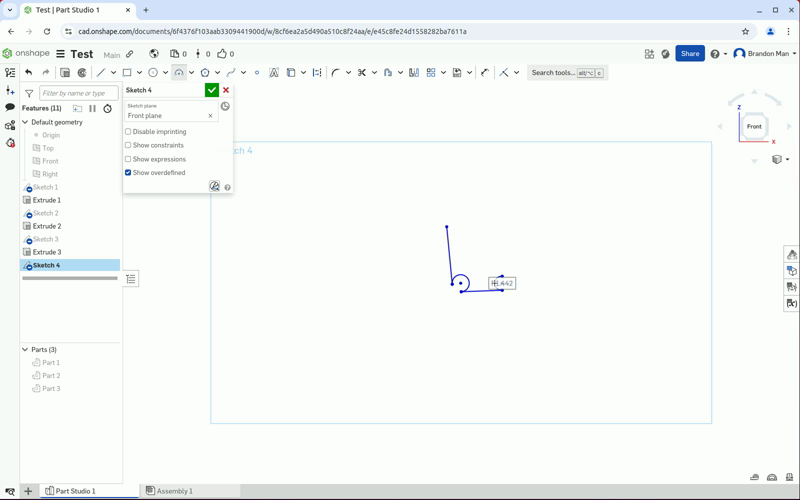
key(esc)
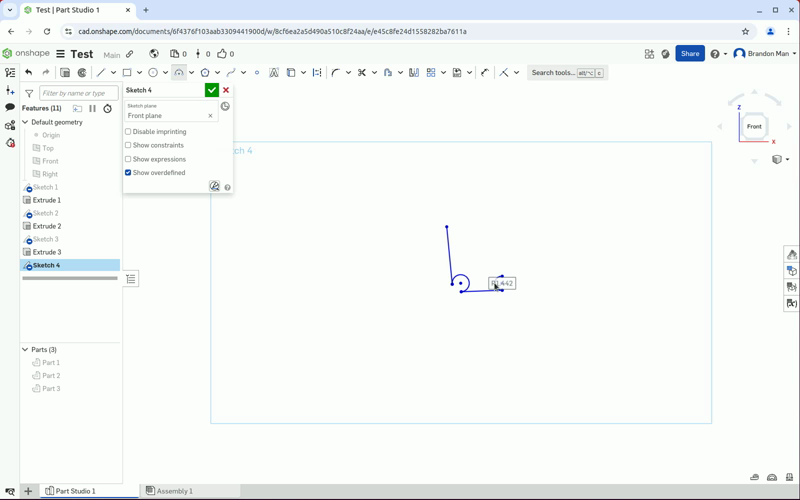
key(l)
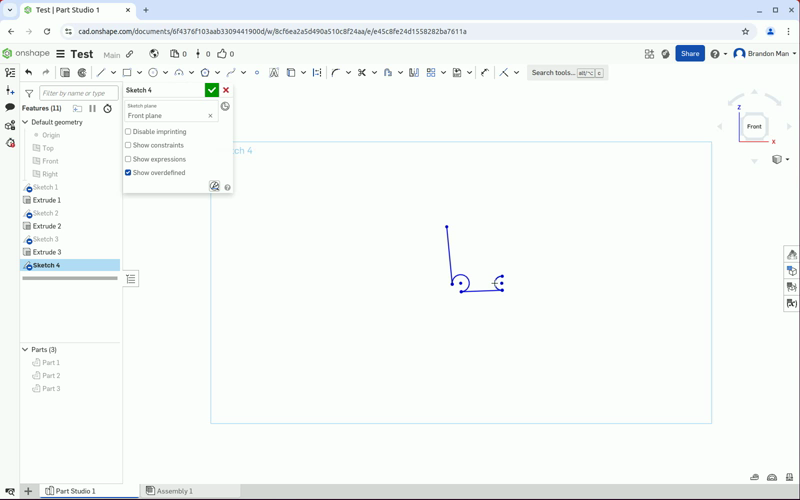
mouse_move(502, 276)
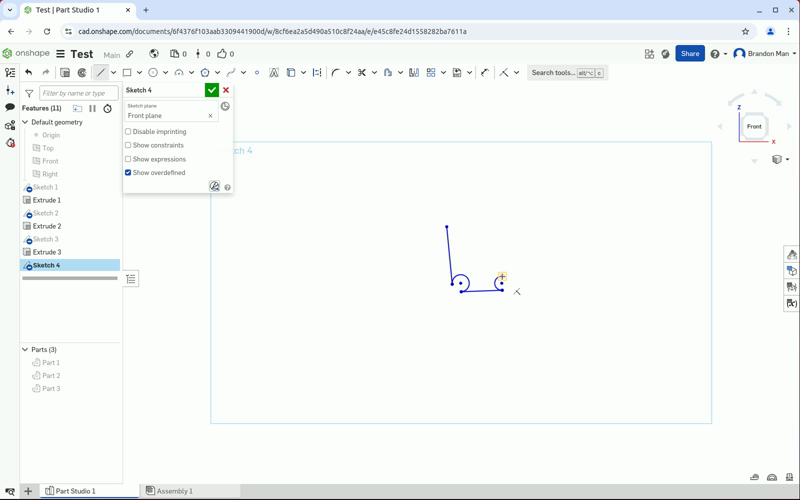
click(502, 276)
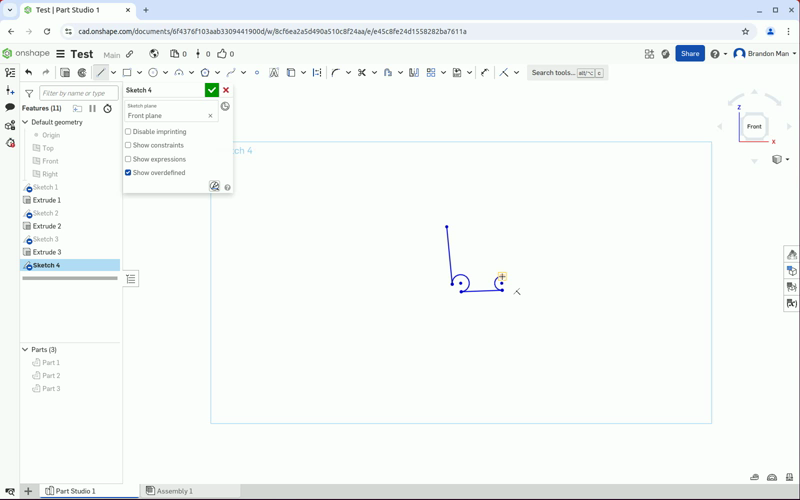
key_down(shift)
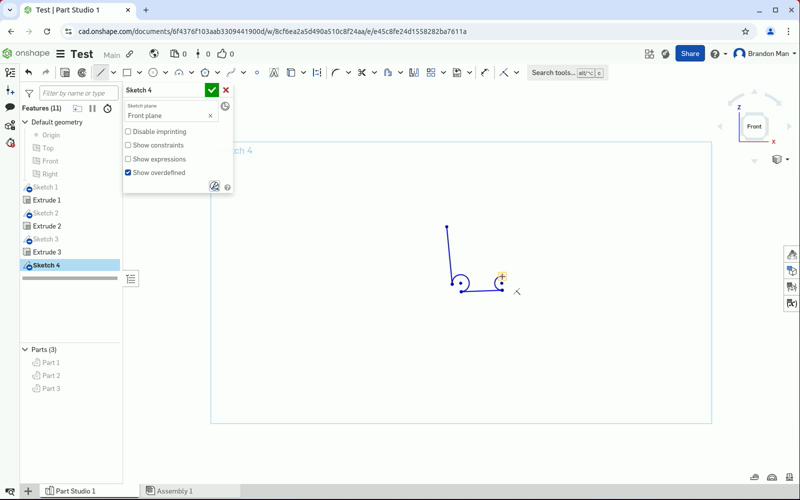
mouse_move(532, 276)
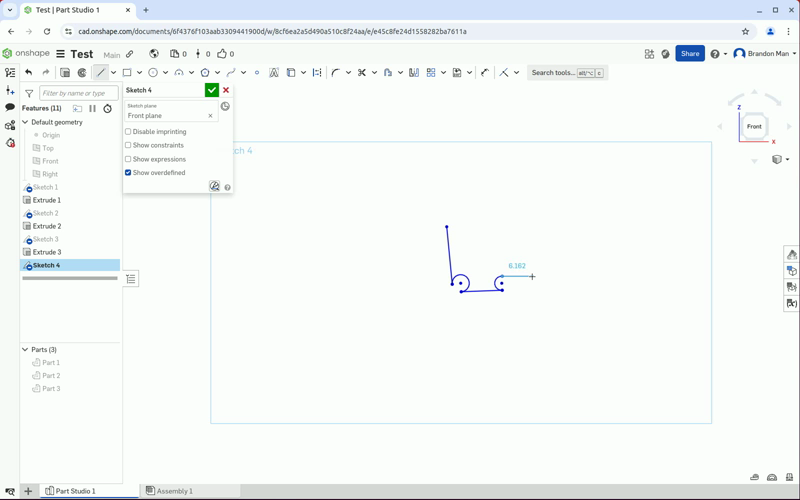
mouse_move(478, 275)
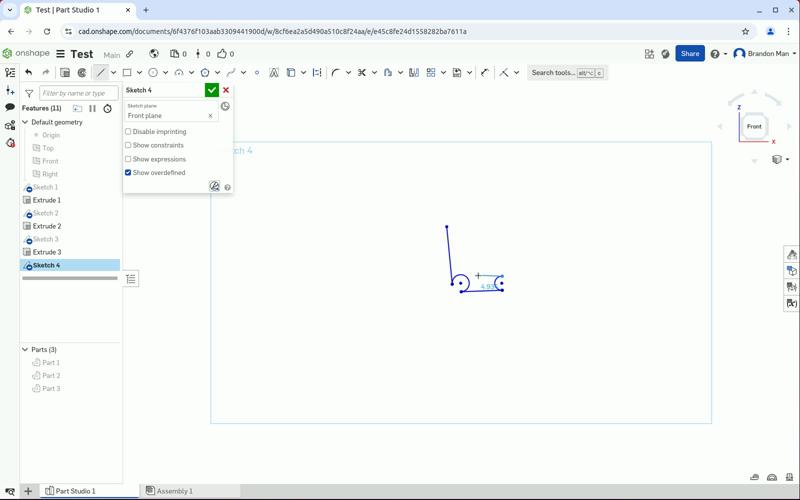
click(478, 275)
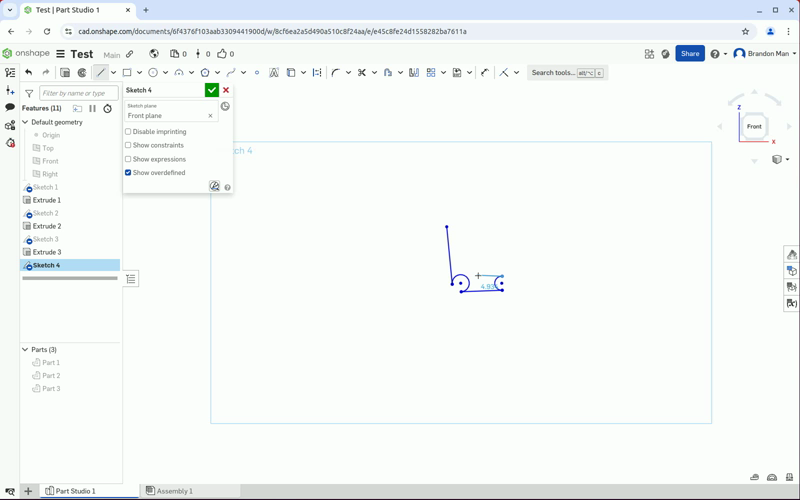
key_up(shift)
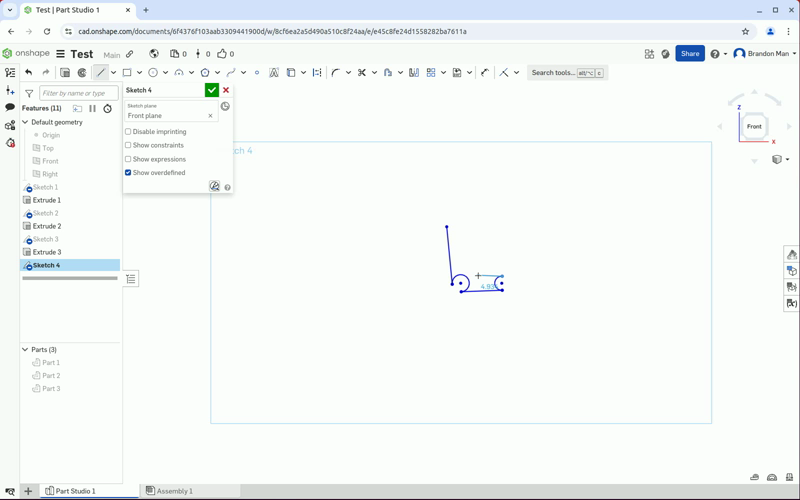
key(esc)
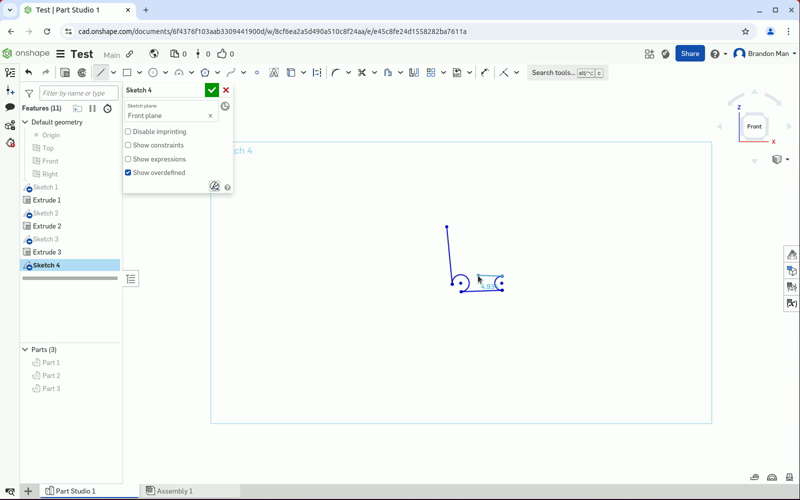
key(a)
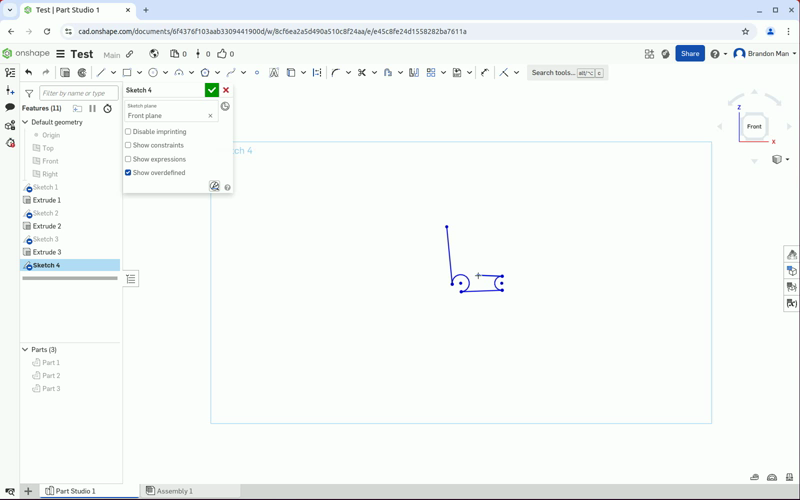
mouse_move(478, 275)
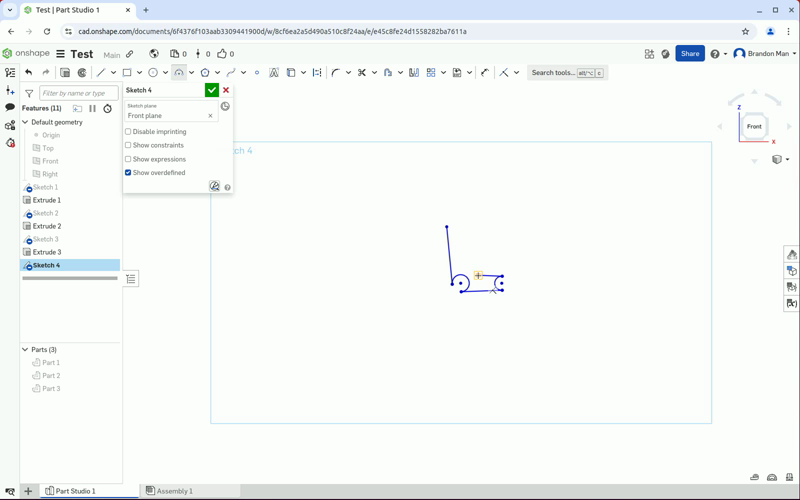
click(478, 275)
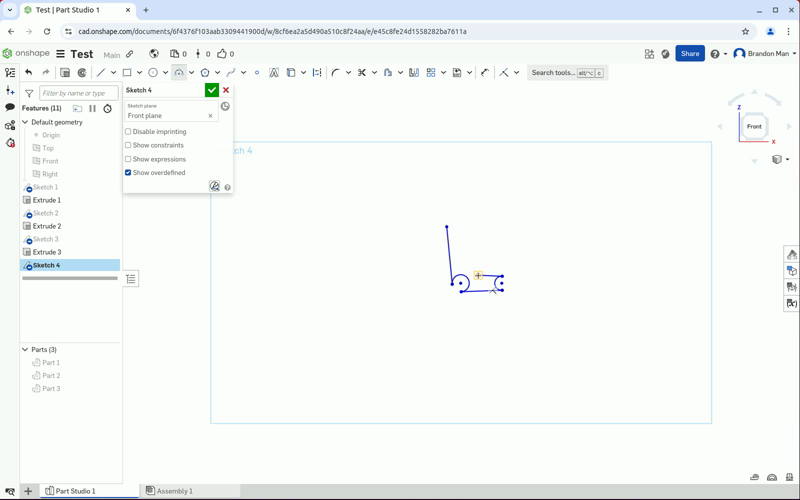
key_down(shift)
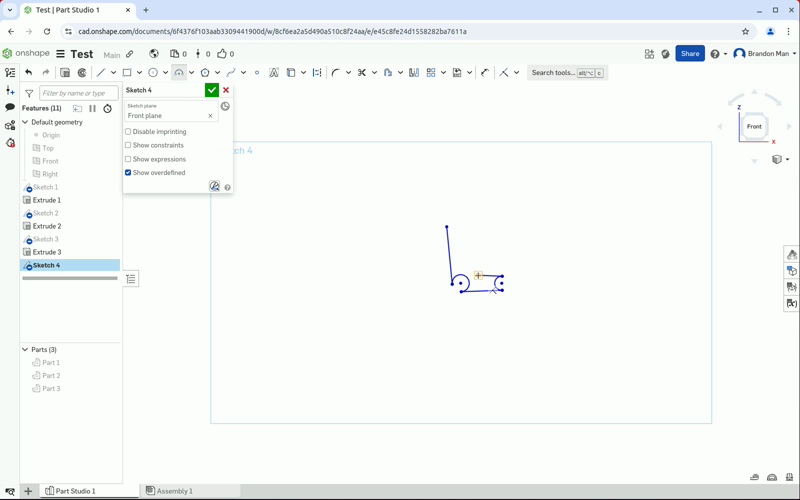
mouse_move(471, 267)
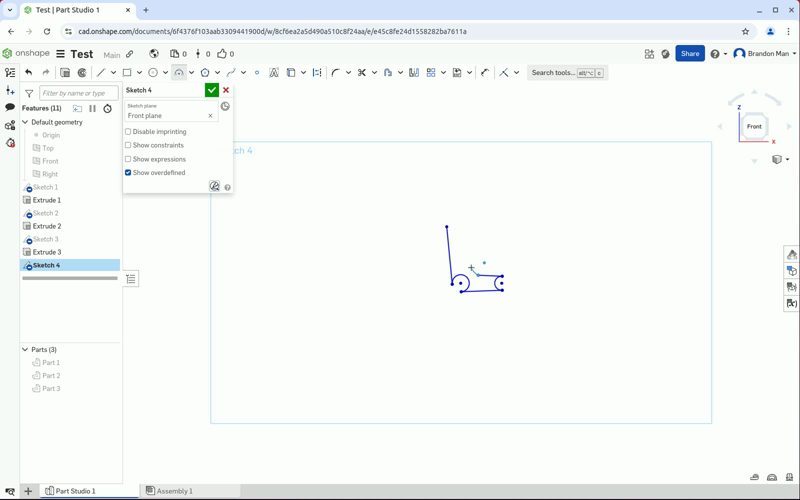
click(471, 267)
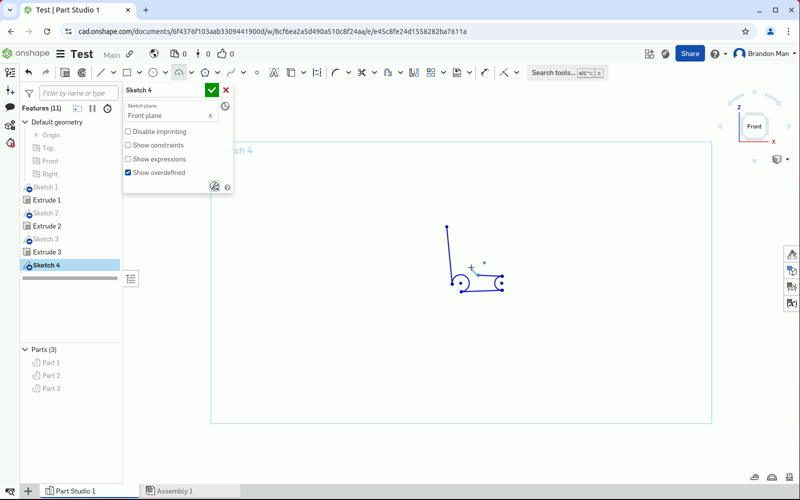
mouse_move(472, 272)
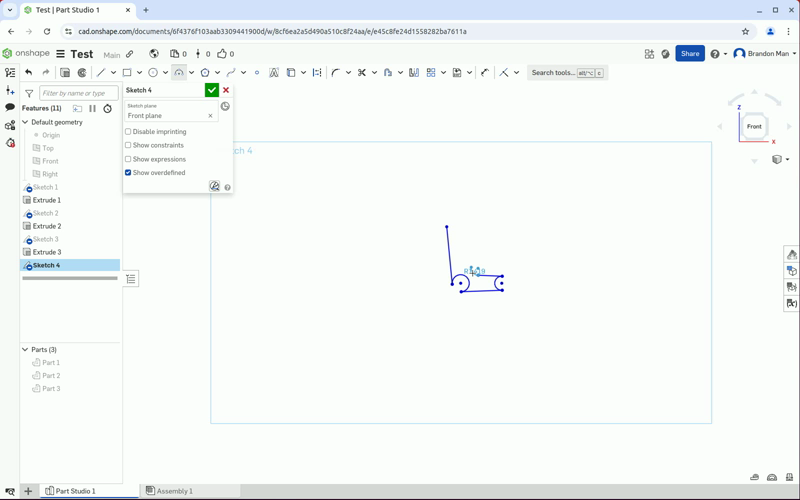
click(472, 272)
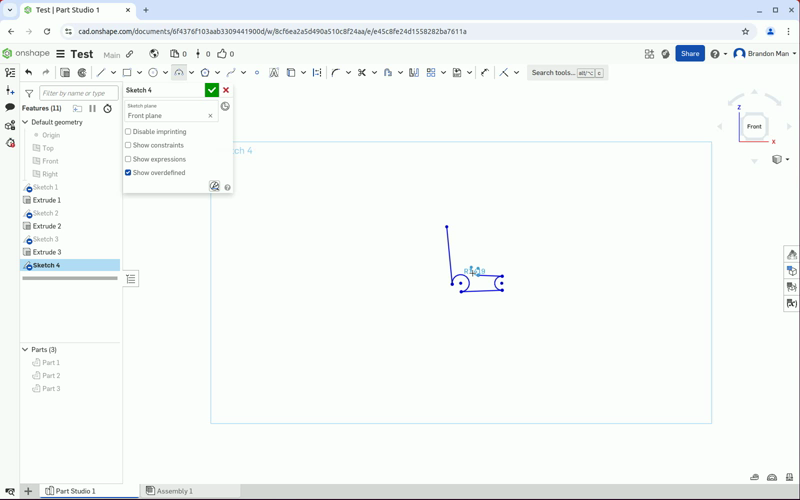
key_up(shift)
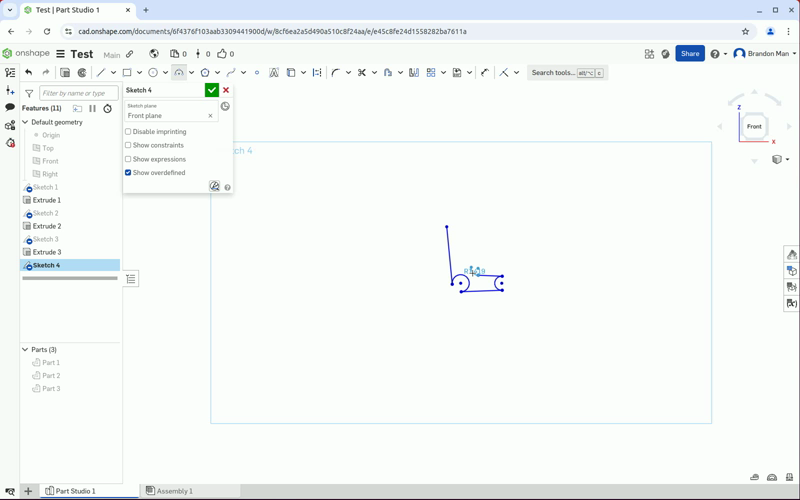
key(esc)
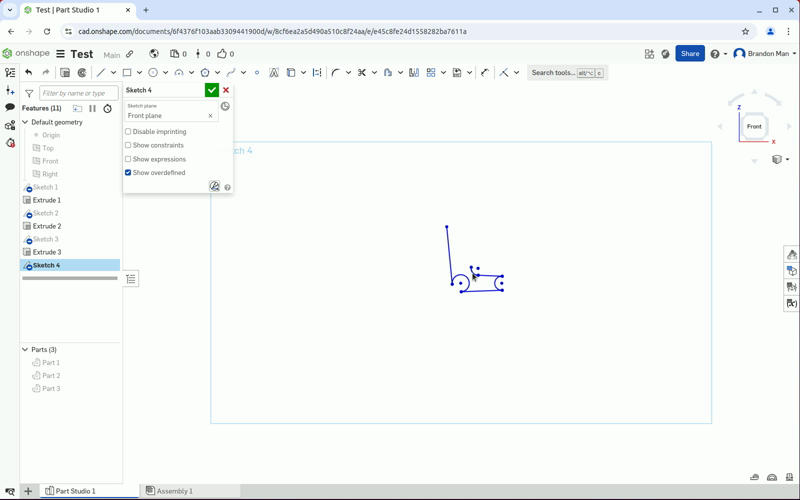
key(l)
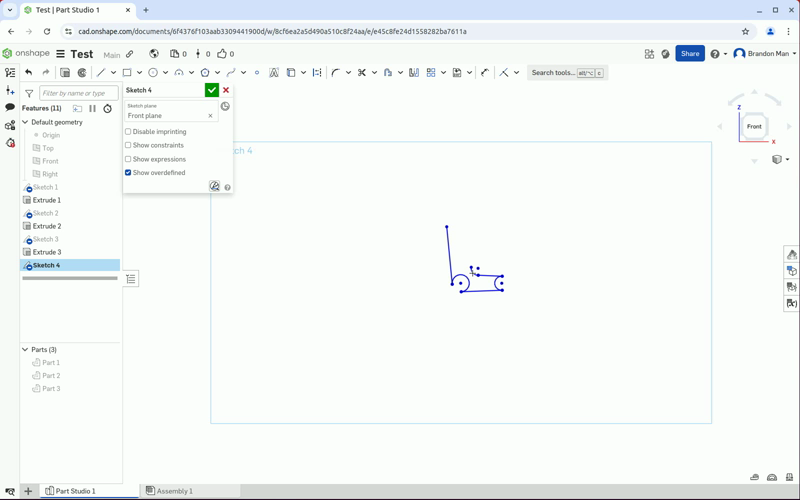
mouse_move(471, 267)
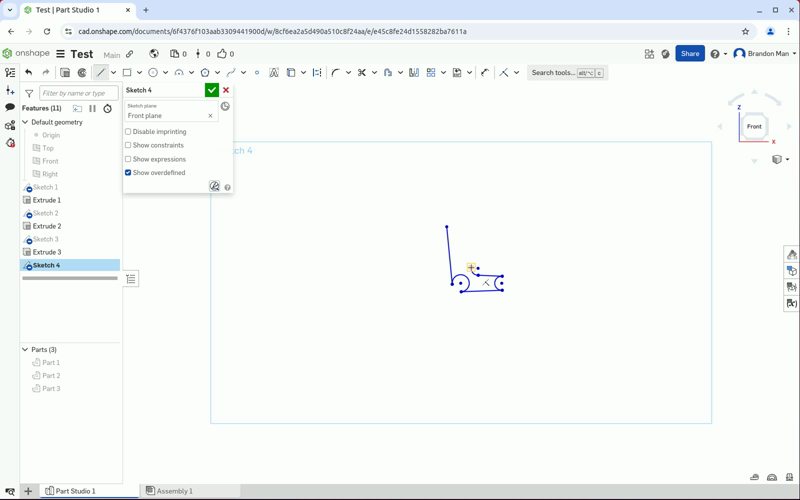
click(471, 267)
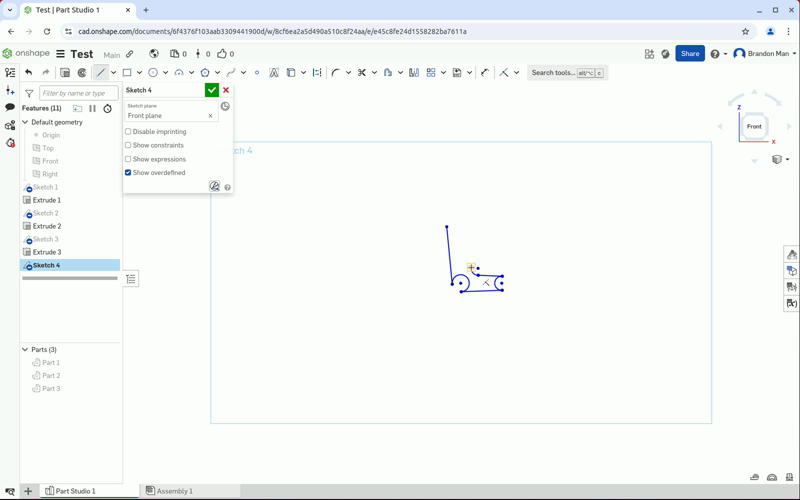
key_down(shift)
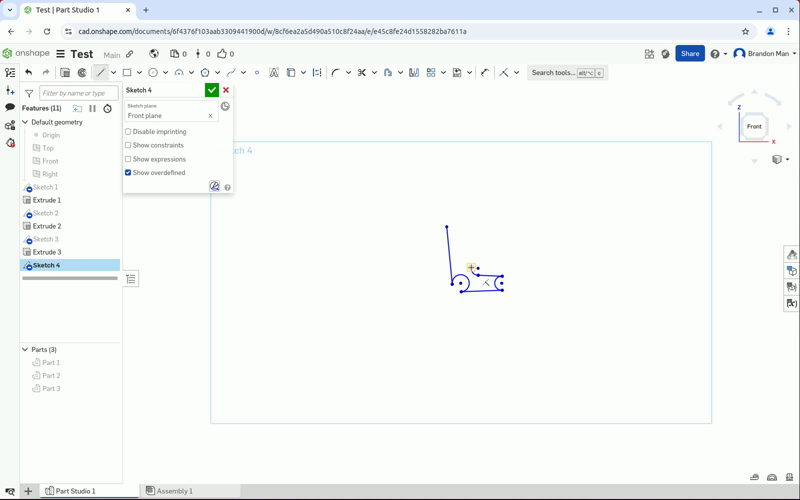
mouse_move(501, 267)
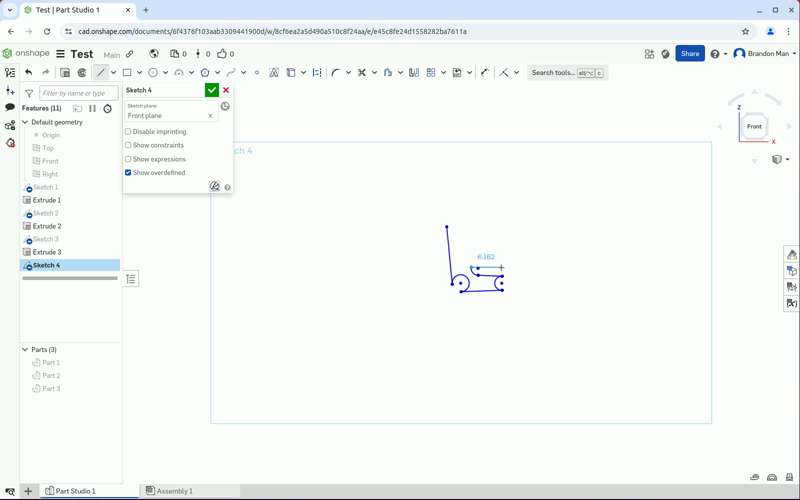
mouse_move(475, 226)
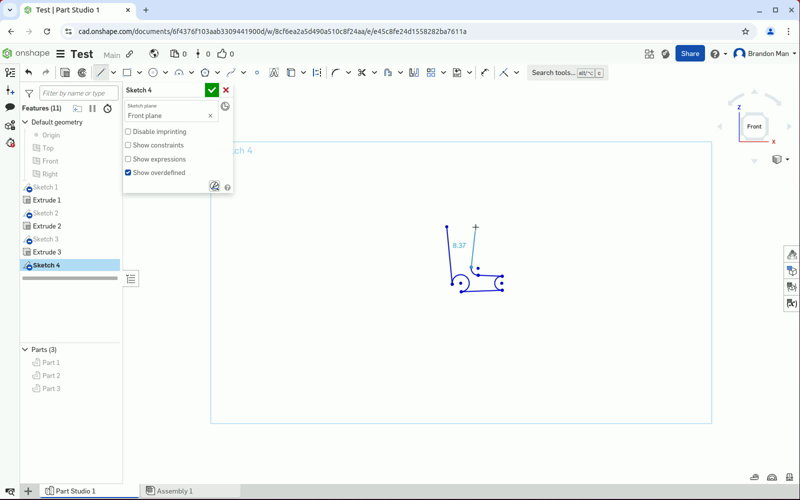
click(475, 226)
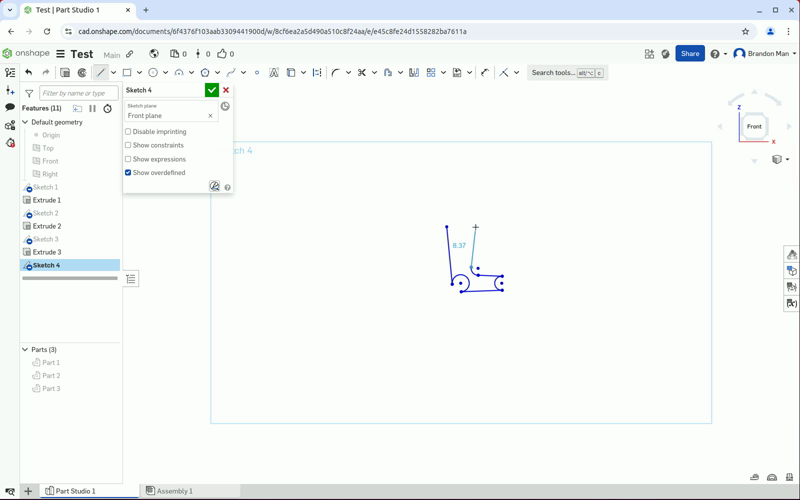
key_up(shift)
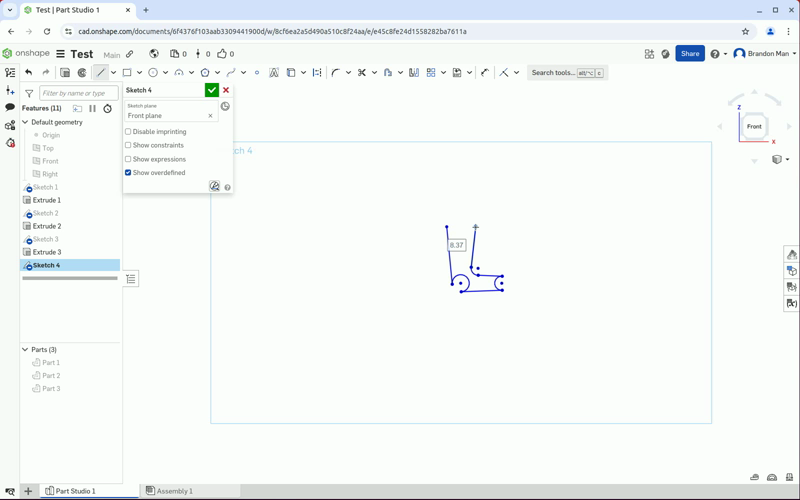
key(esc)
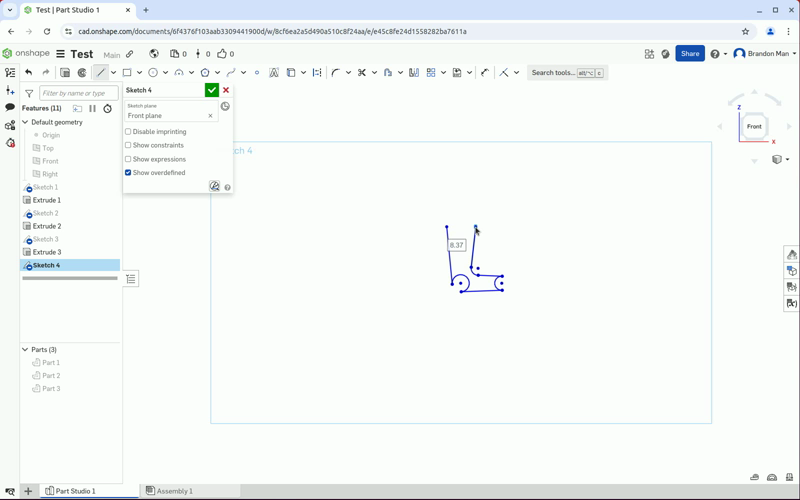
key(a)
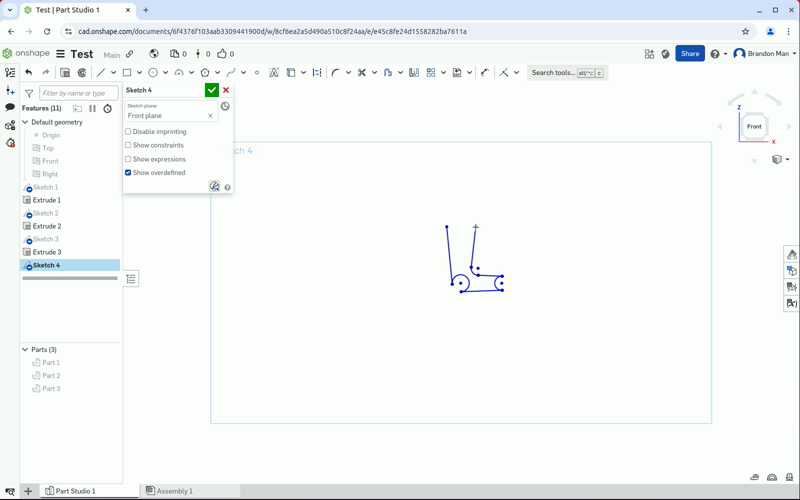
mouse_move(475, 226)
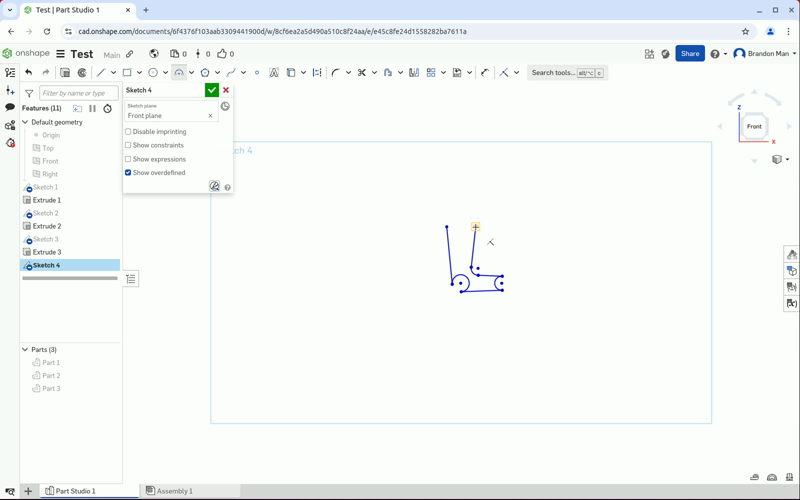
click(475, 226)
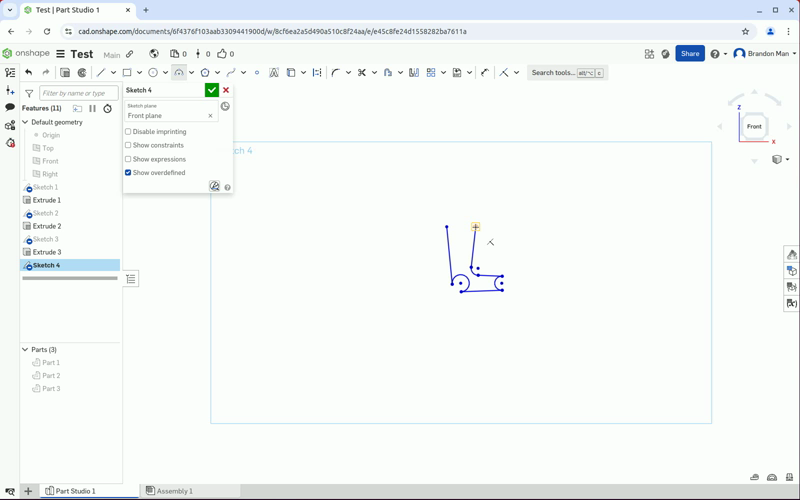
mouse_move(446, 226)
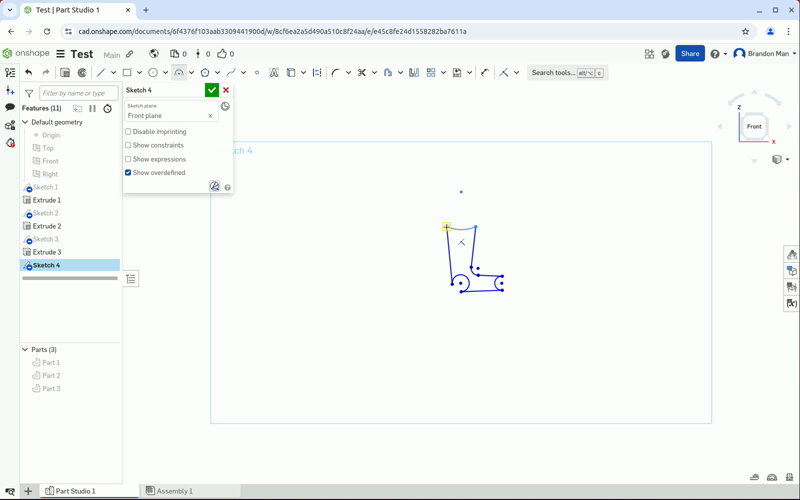
click(446, 226)
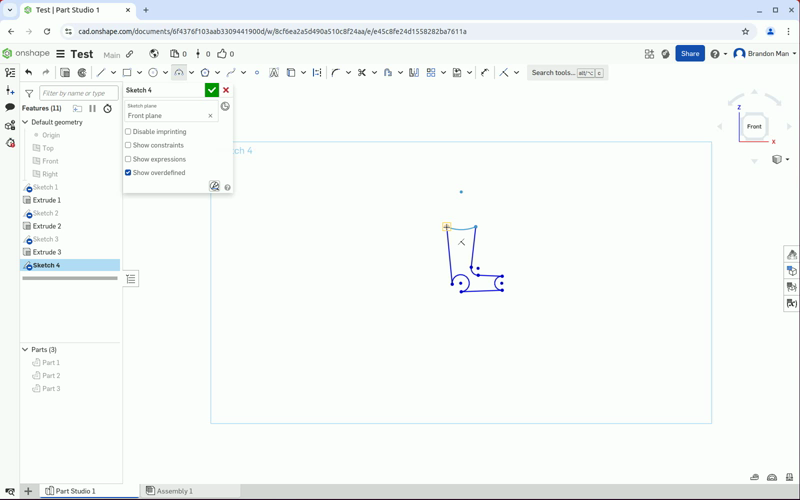
key_down(shift)
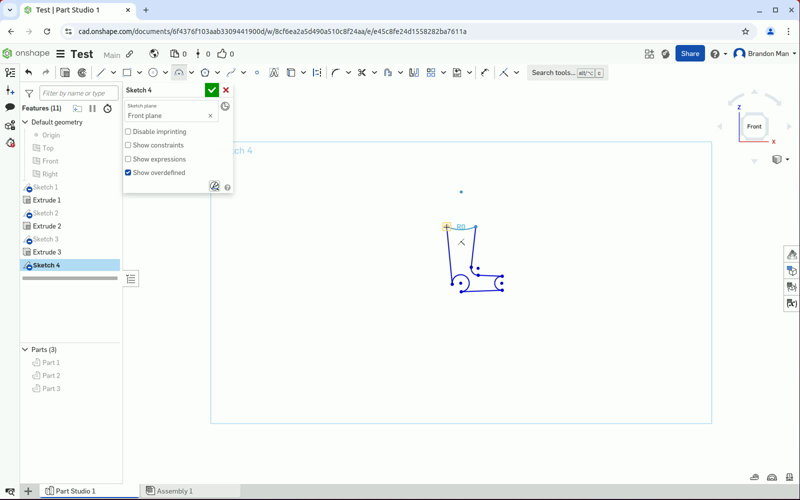
mouse_move(461, 239)
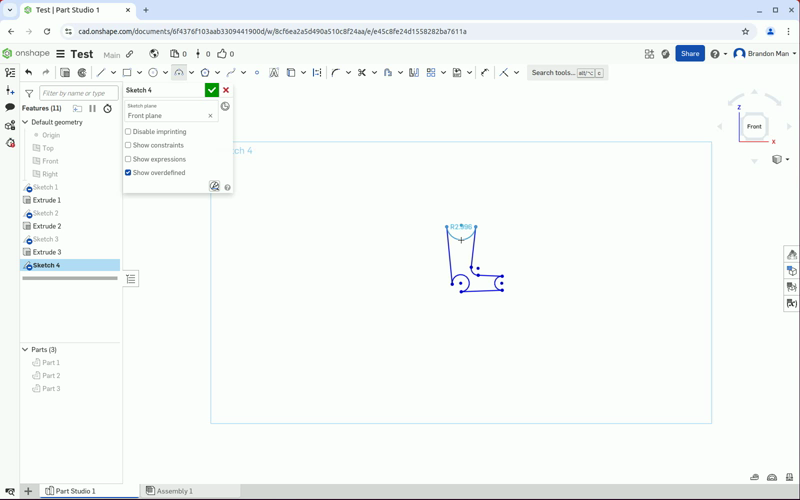
click(461, 239)
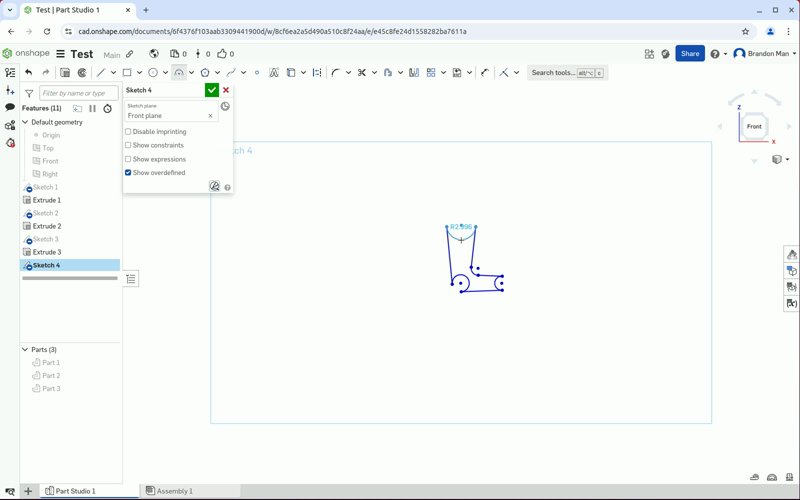
key_up(shift)
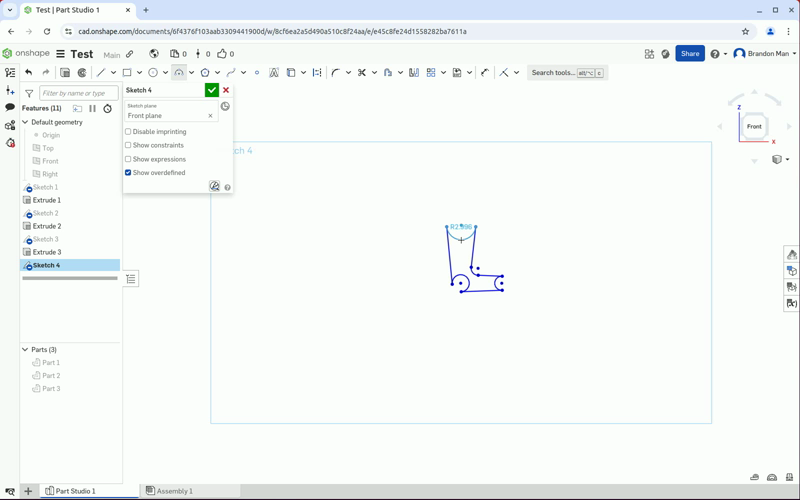
key(esc)
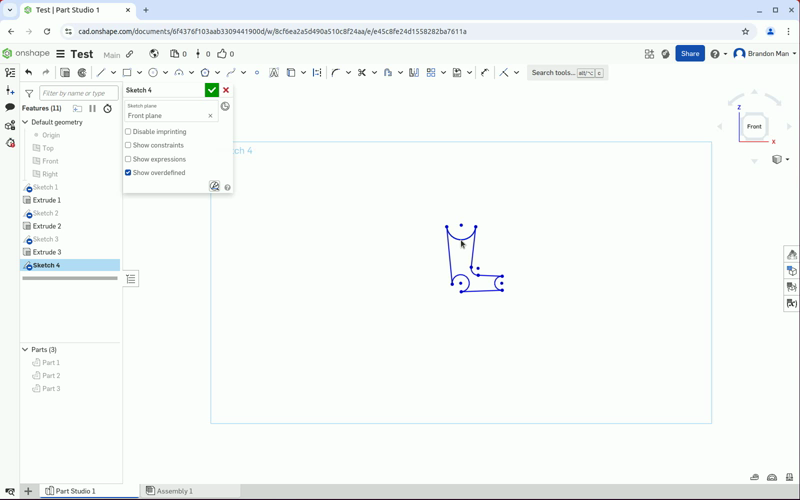
mouse_move(454, 269)
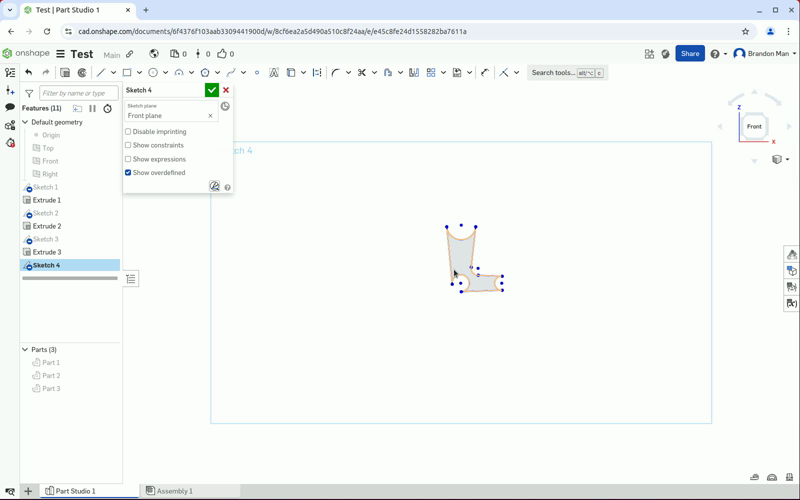
scroll(6)
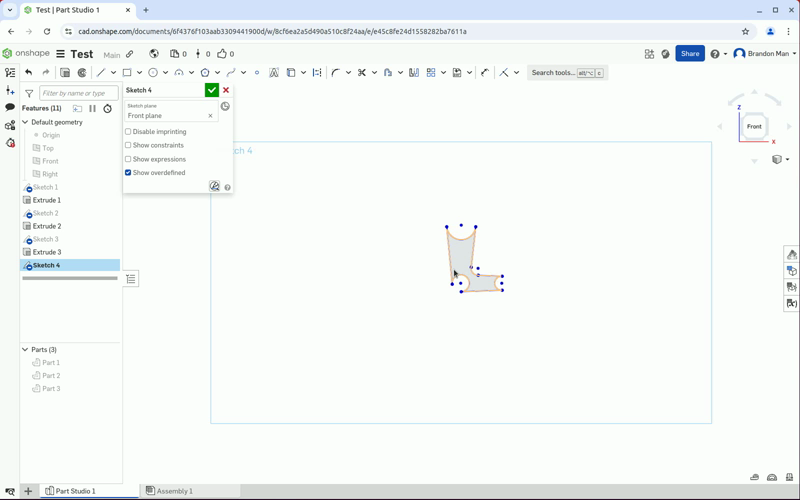
scroll(6)
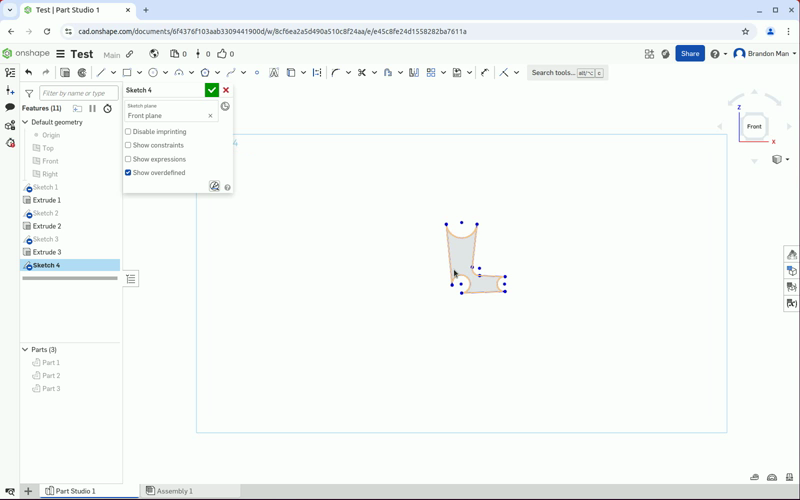
scroll(6)
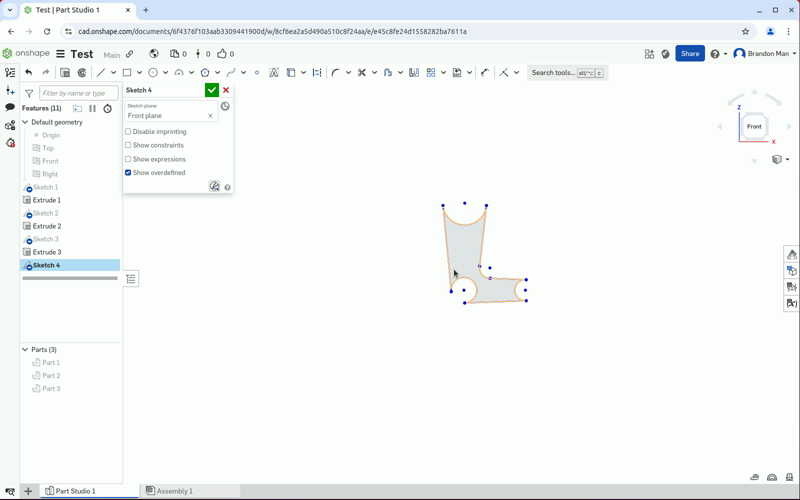
scroll(6)
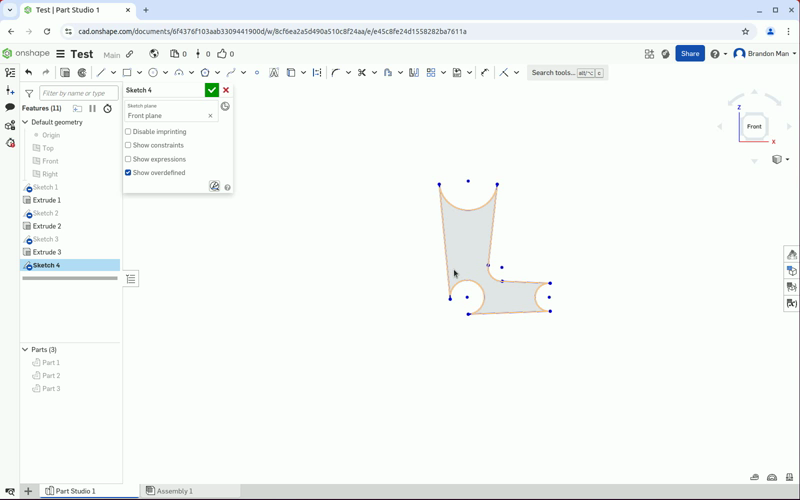
scroll(6)
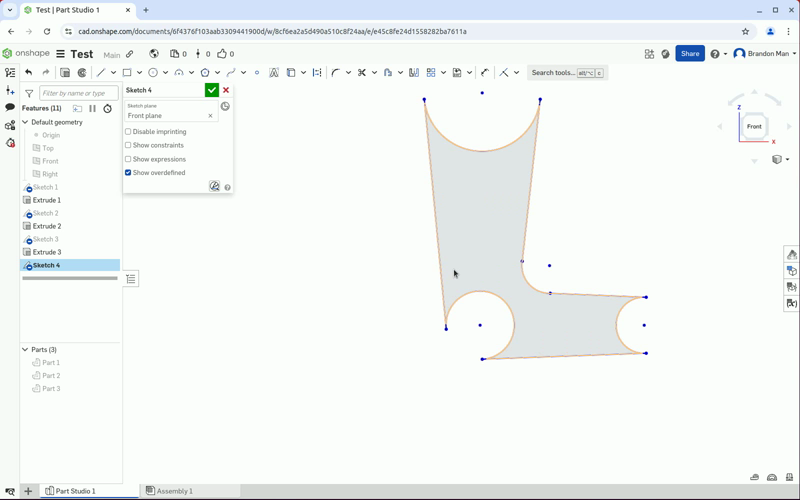
scroll(6)
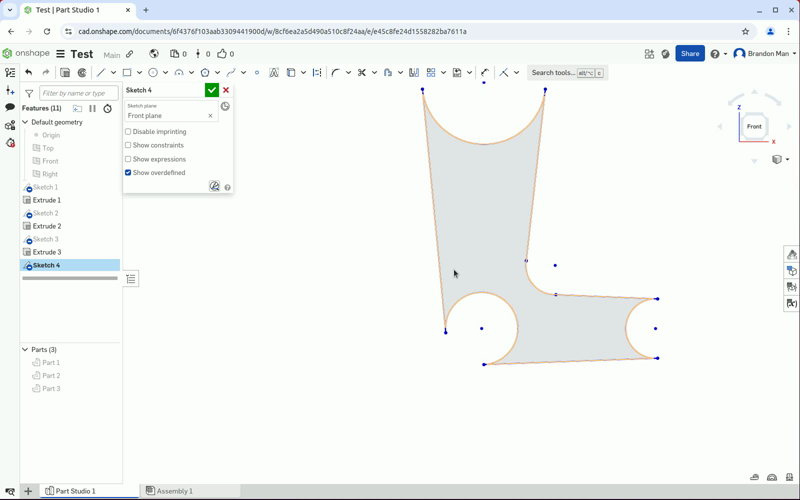
scroll(6)
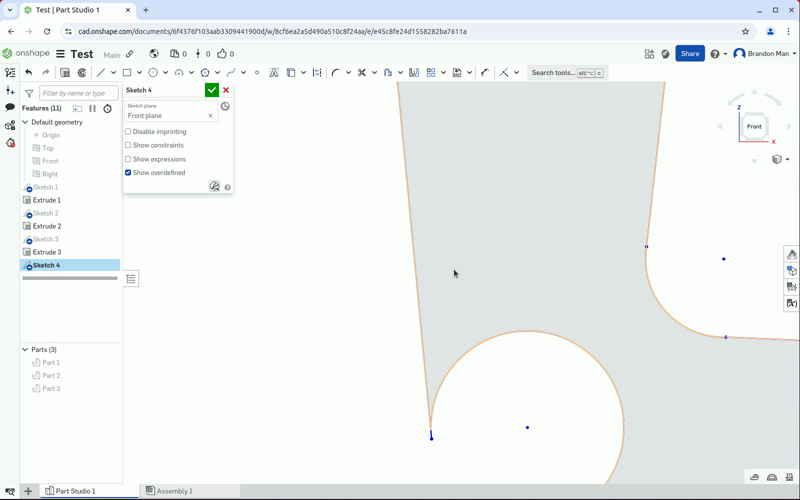
click(454, 269)
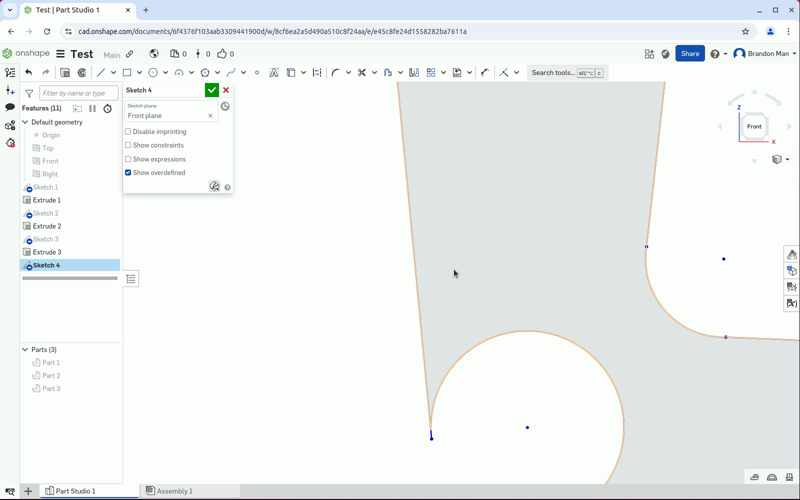
scroll(-6)
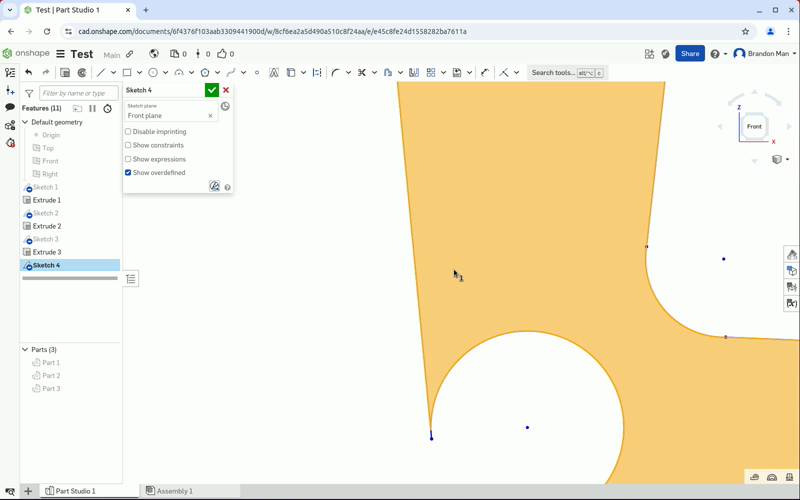
scroll(-6)
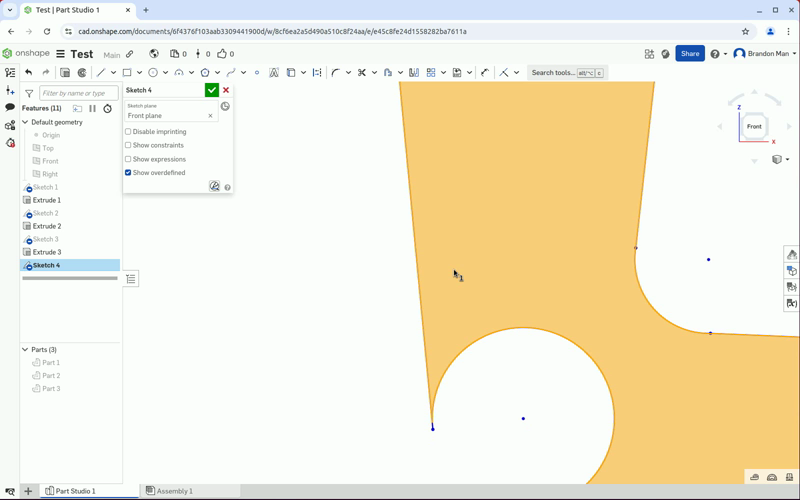
scroll(-6)
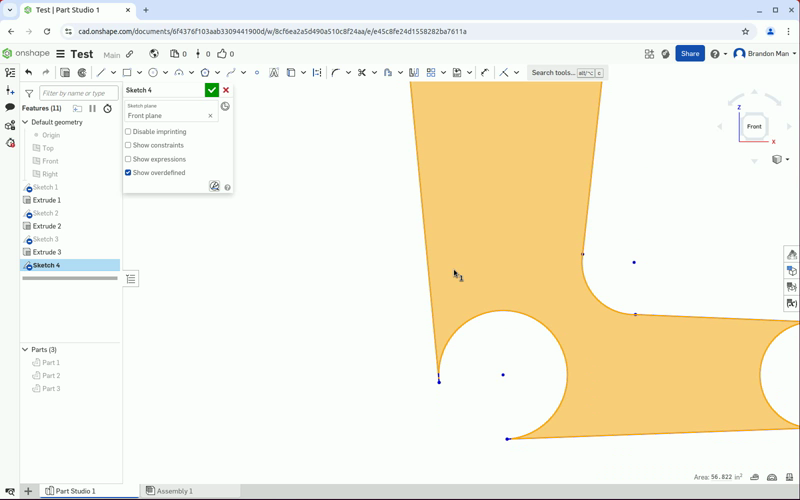
scroll(-6)
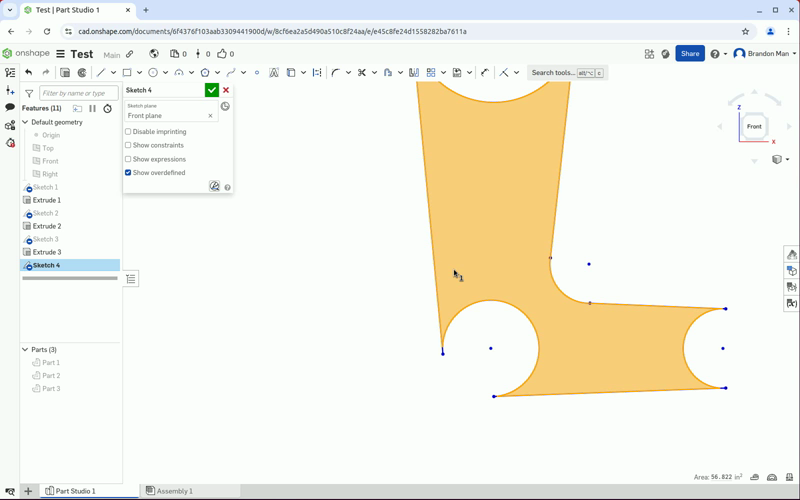
scroll(-6)
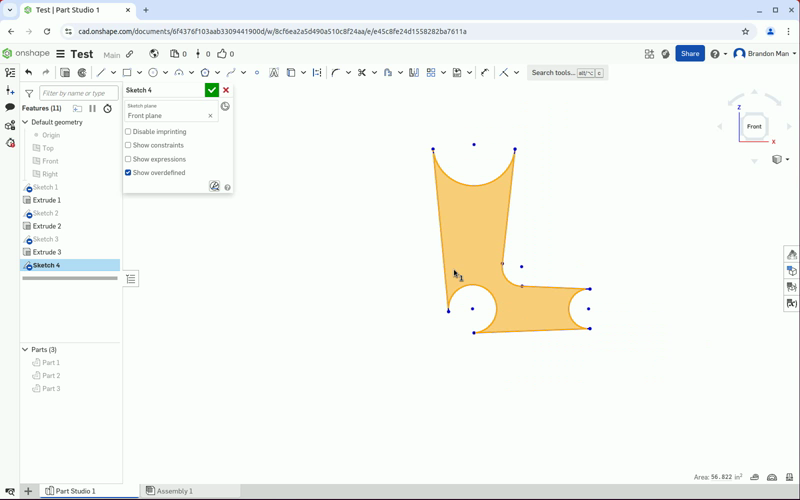
scroll(-6)
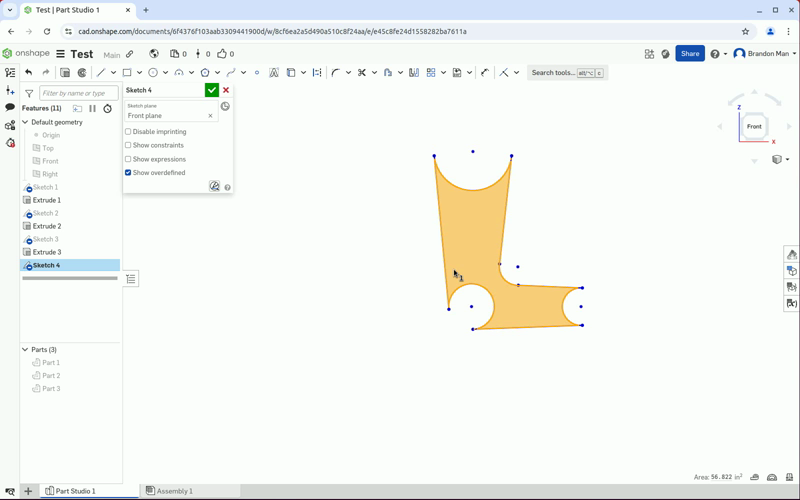
scroll(-6)
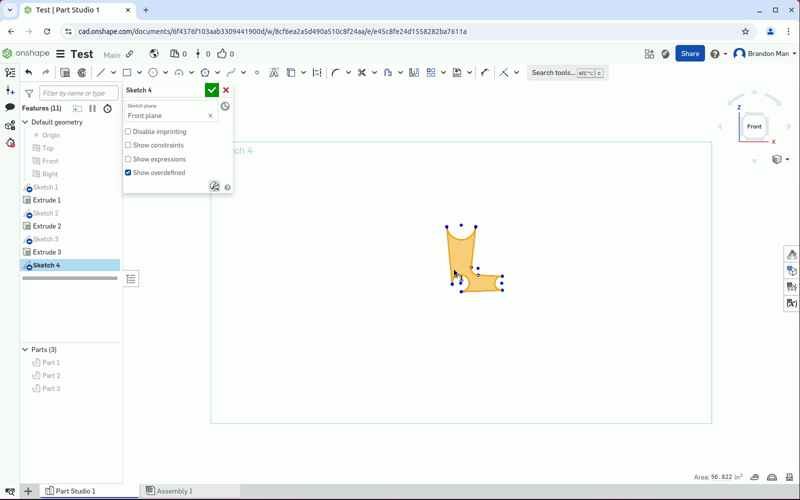
mouse_move(73, 352)
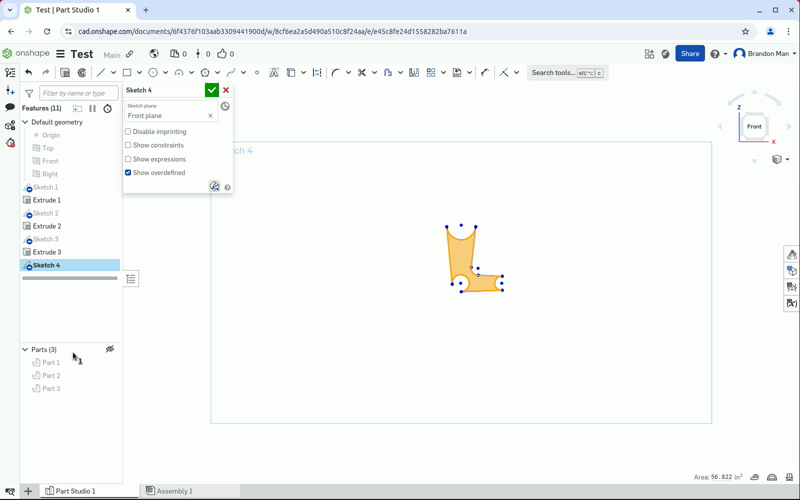
key(shift+y)
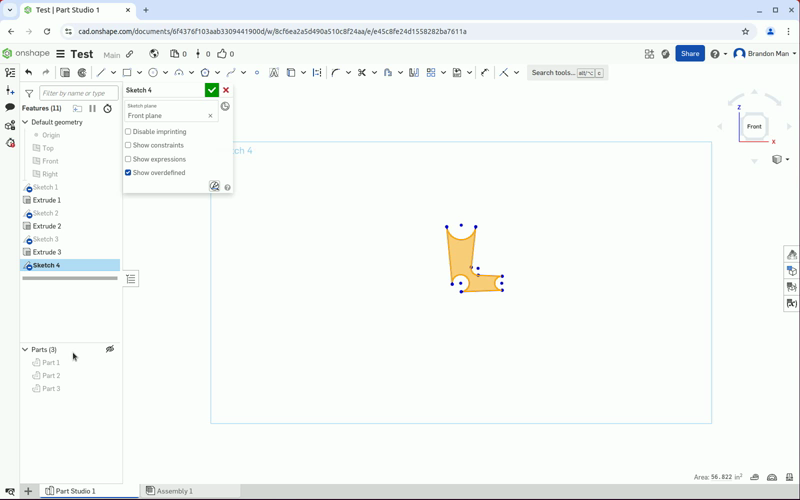
key(shift+e)
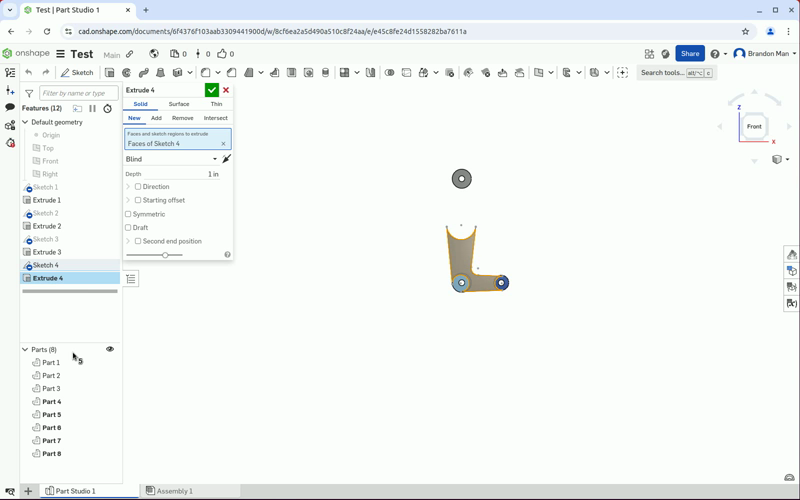
mouse_move(143, 106)
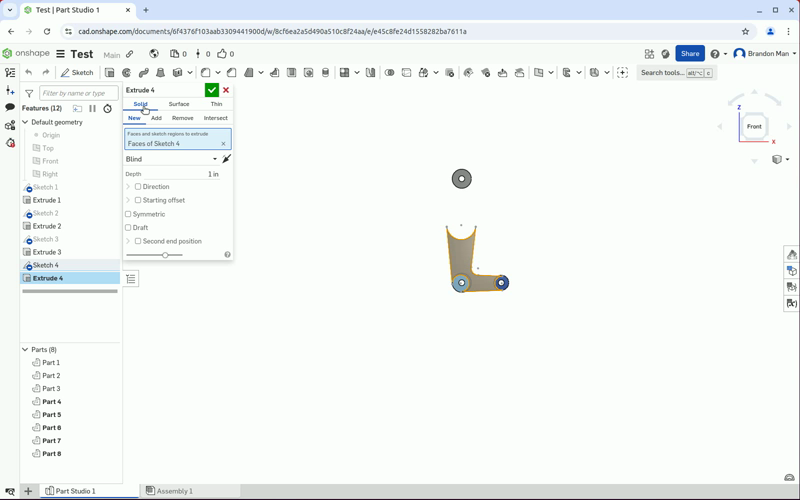
click(143, 106)
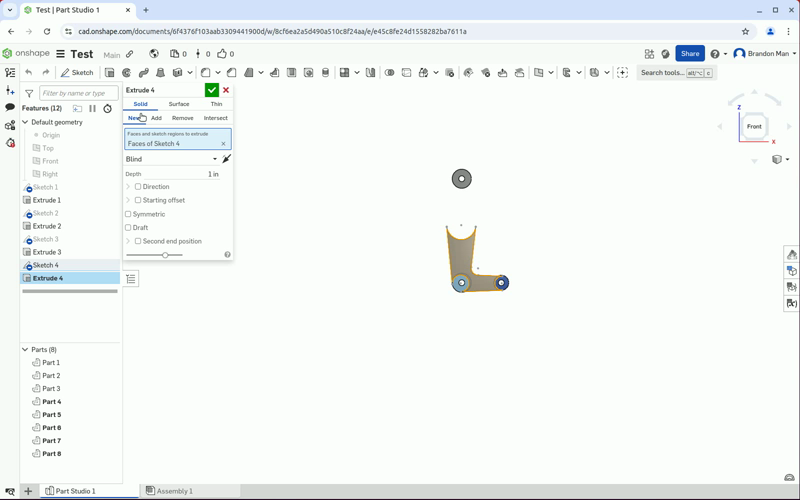
mouse_move(137, 120)
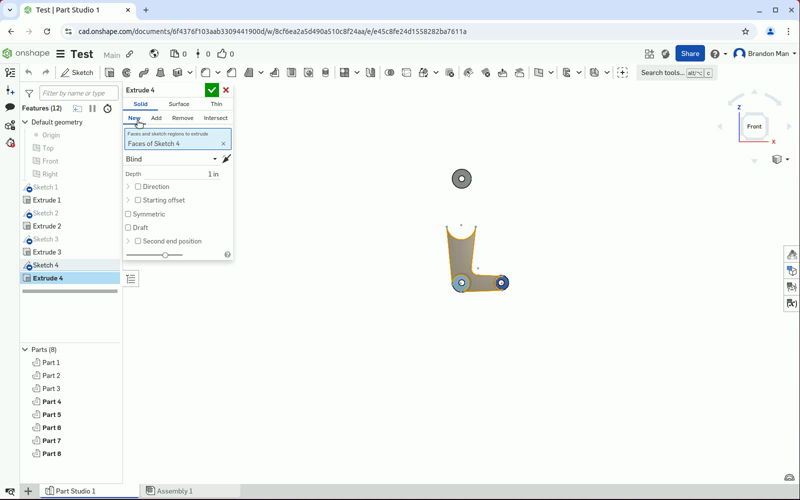
click(137, 120)
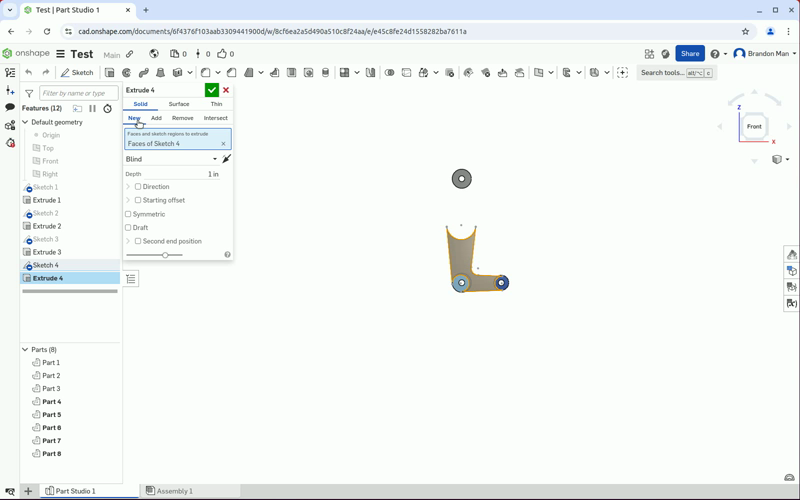
key(tab, 4)
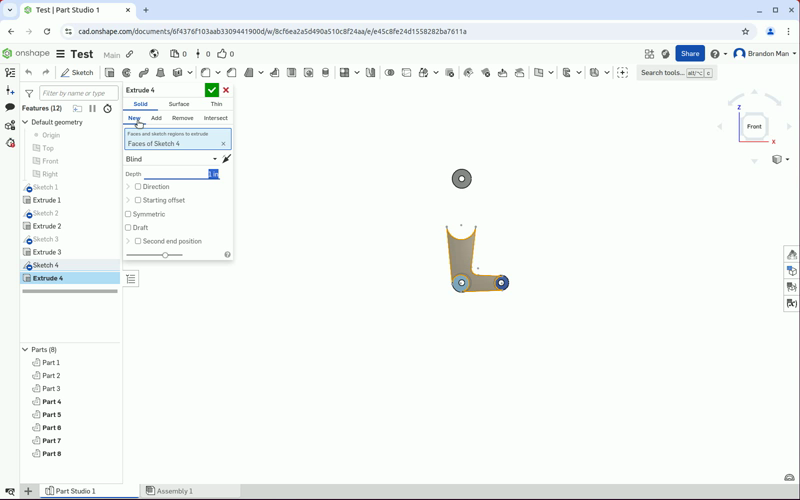
text(0.481)
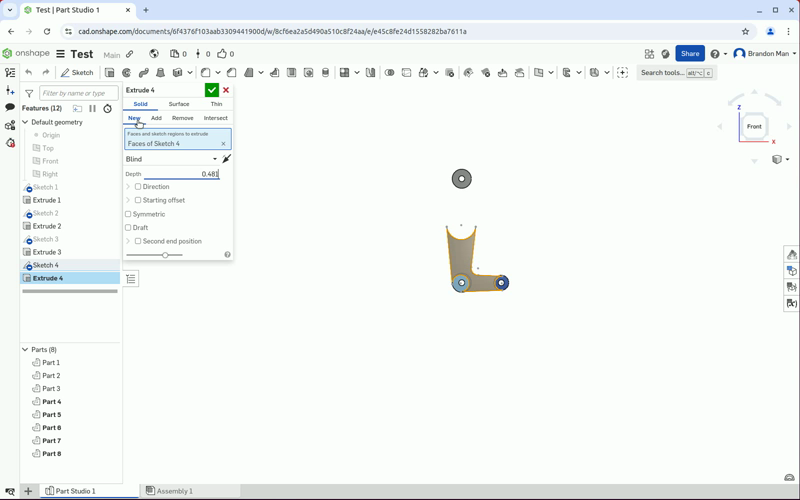
key(enter)
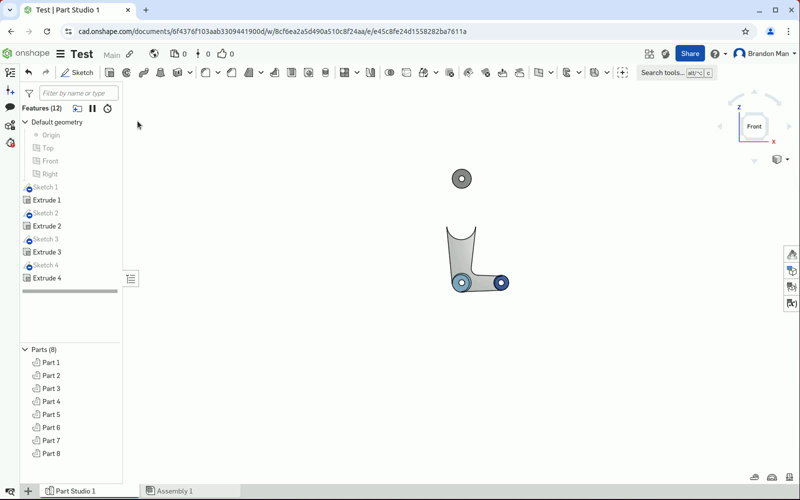
key(shift+h)
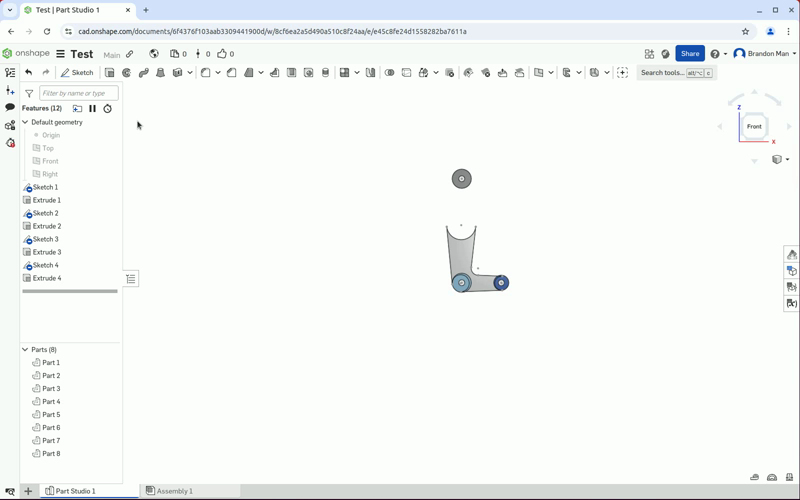
key(shift+h)
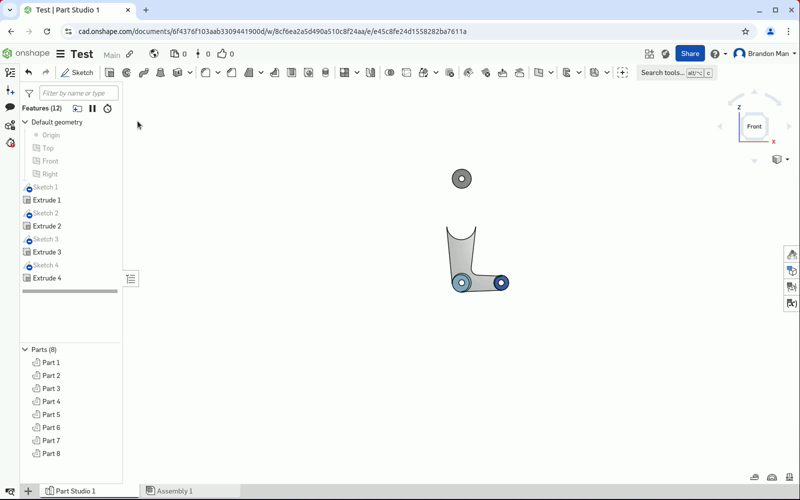
mouse_move(73, 189)
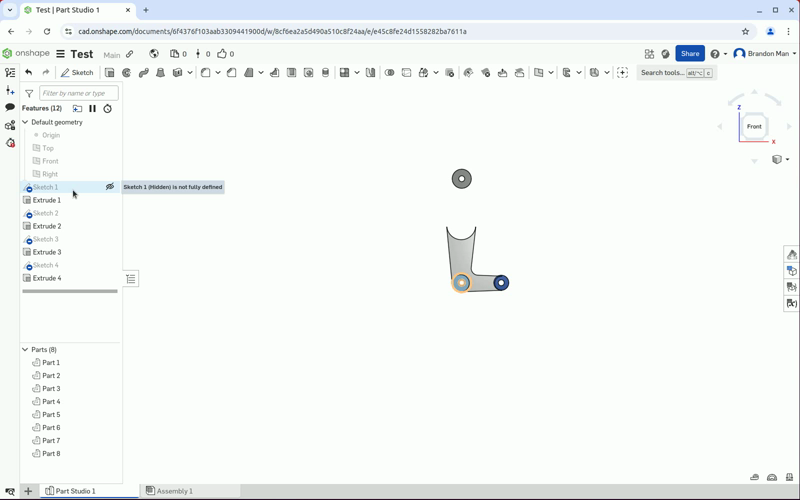
click(73, 189)
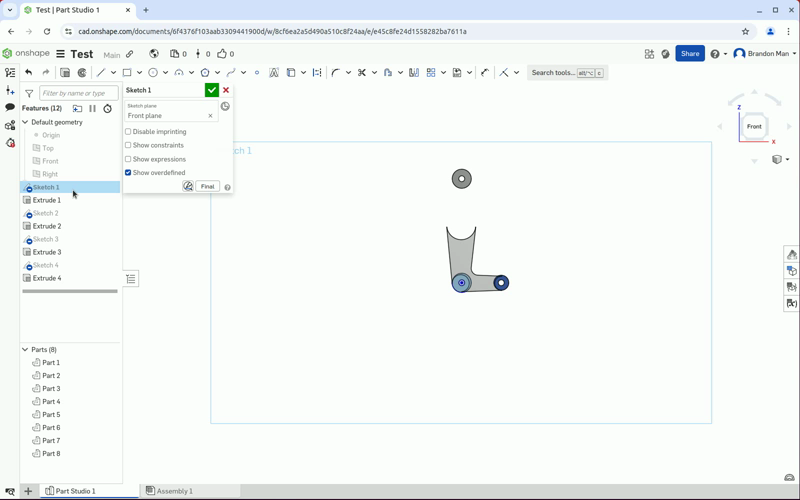
mouse_move(229, 92)
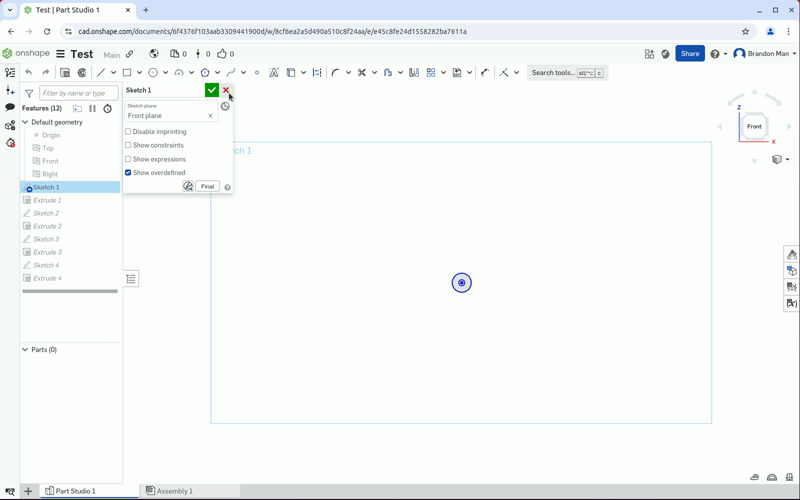
click(229, 92)
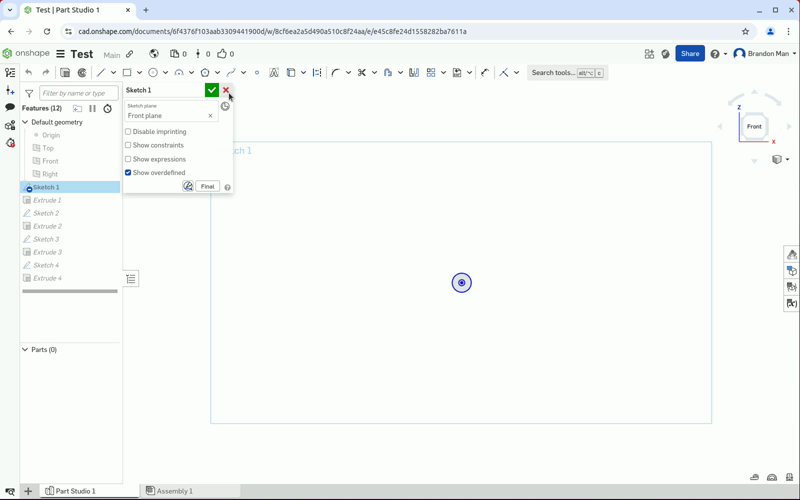
key(shift+s)
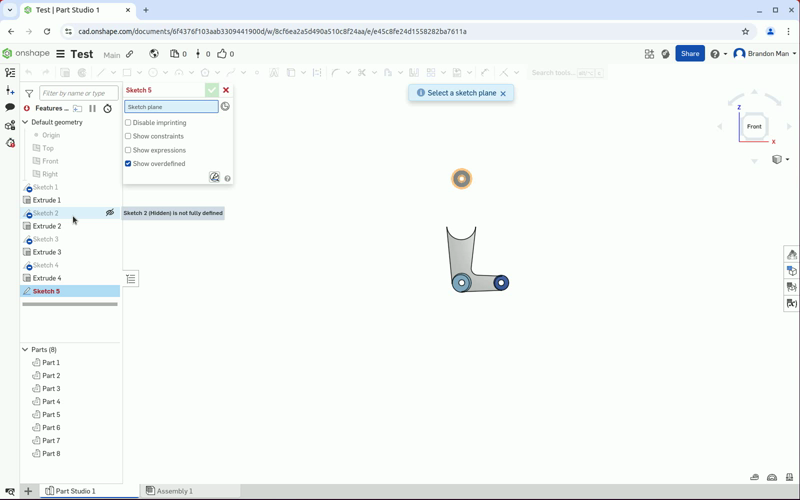
scroll(3)
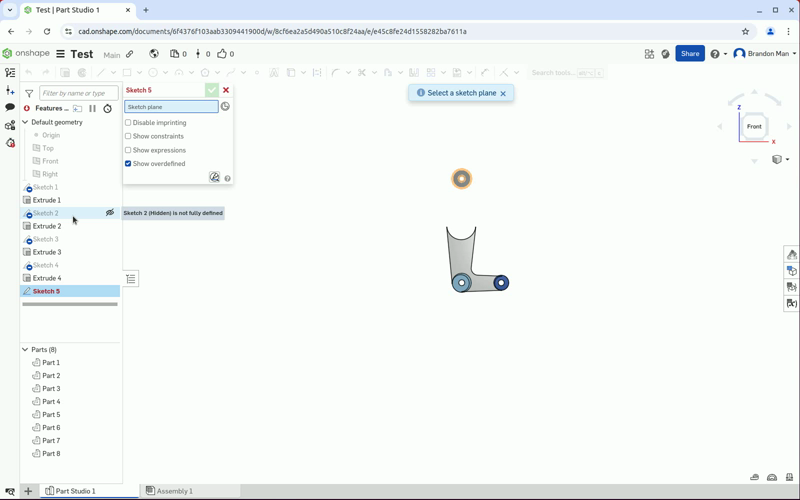
mouse_move(73, 163)
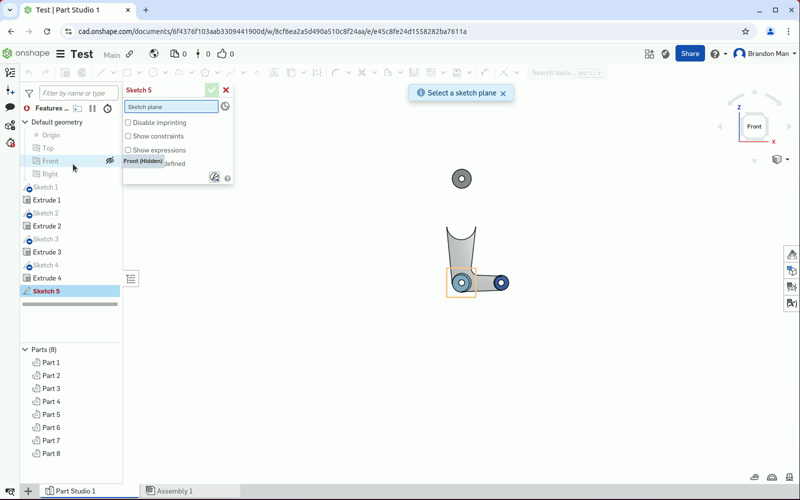
click(73, 163)
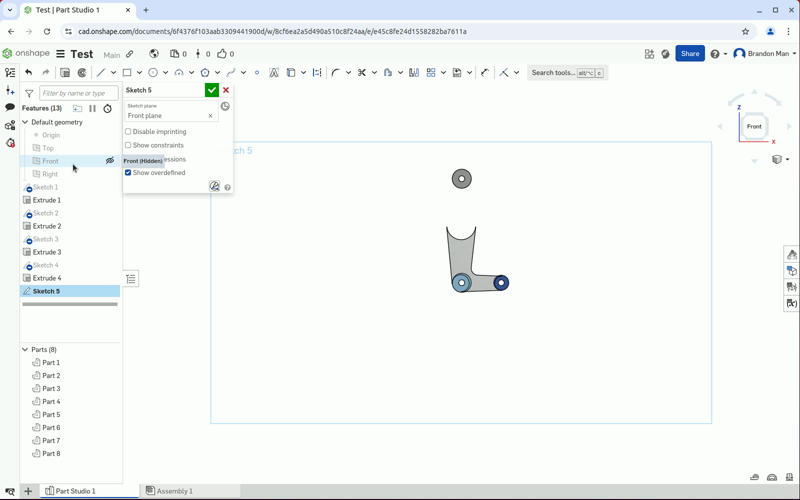
mouse_move(73, 352)
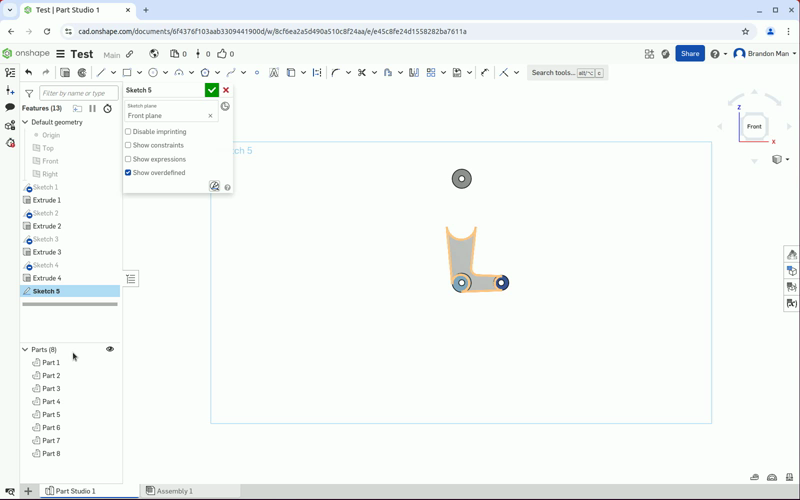
key(y)
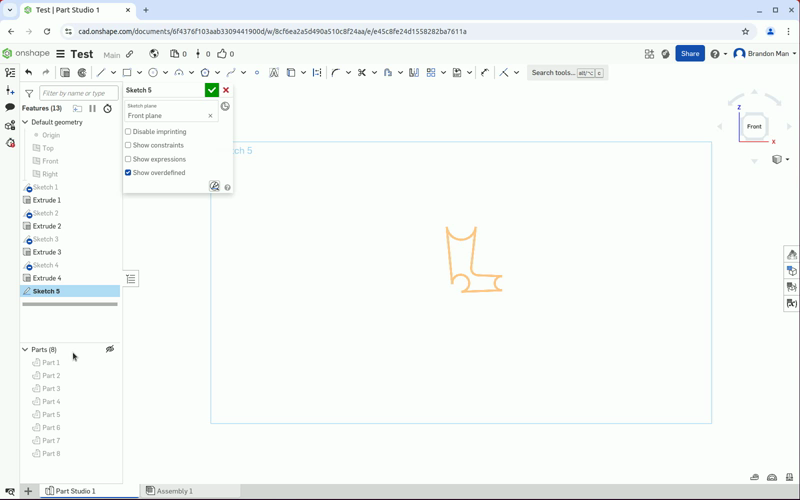
key(a)
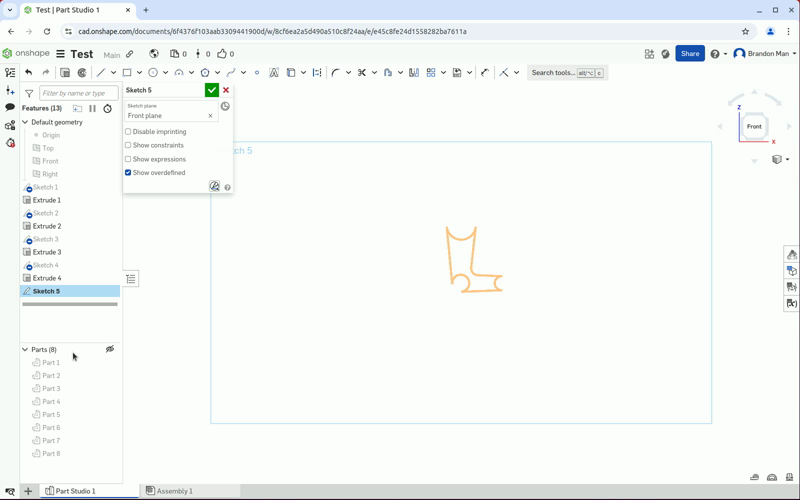
key_down(shift)
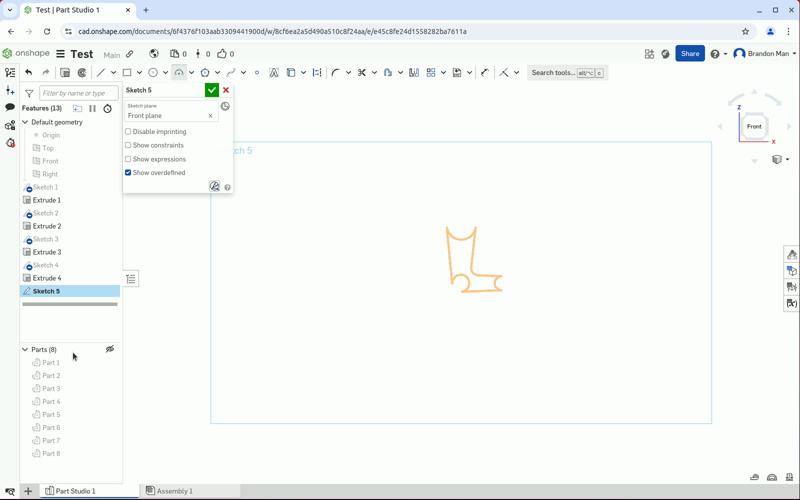
mouse_move(446, 223)
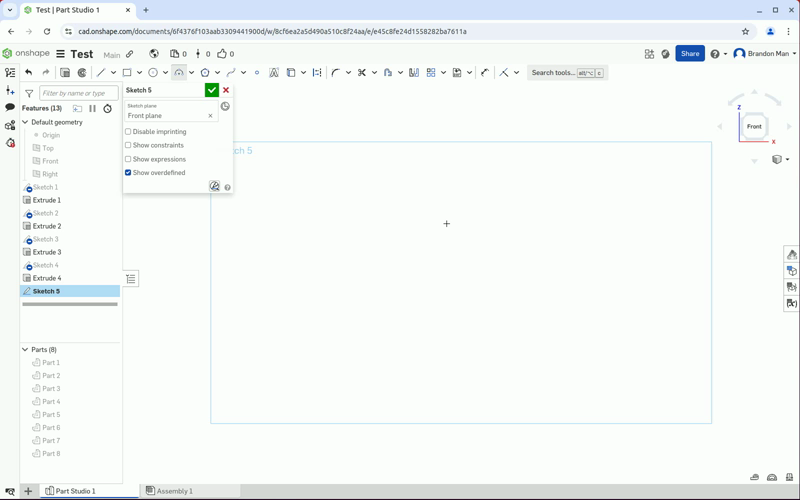
click(446, 223)
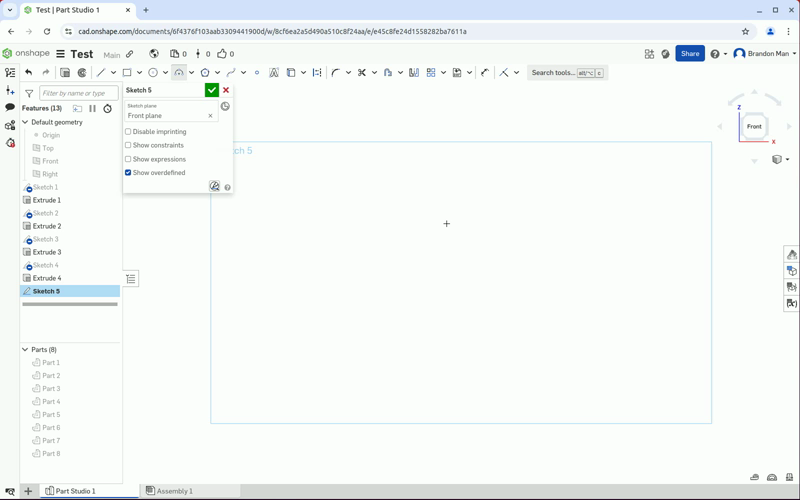
key_up(shift)
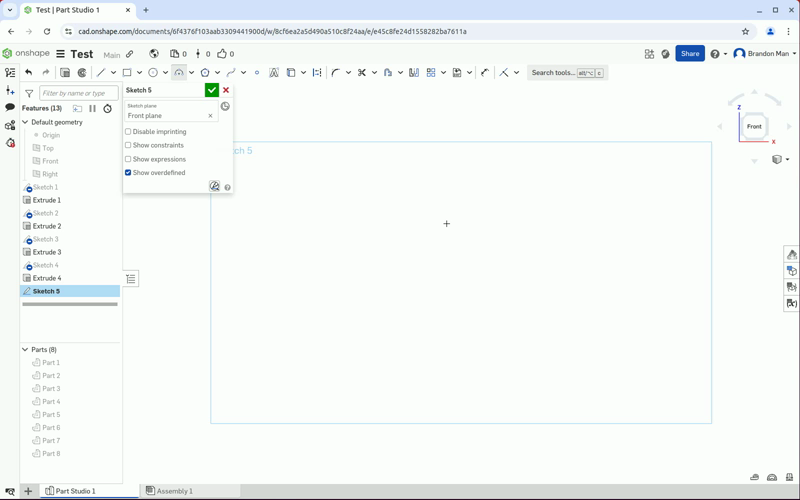
key_down(shift)
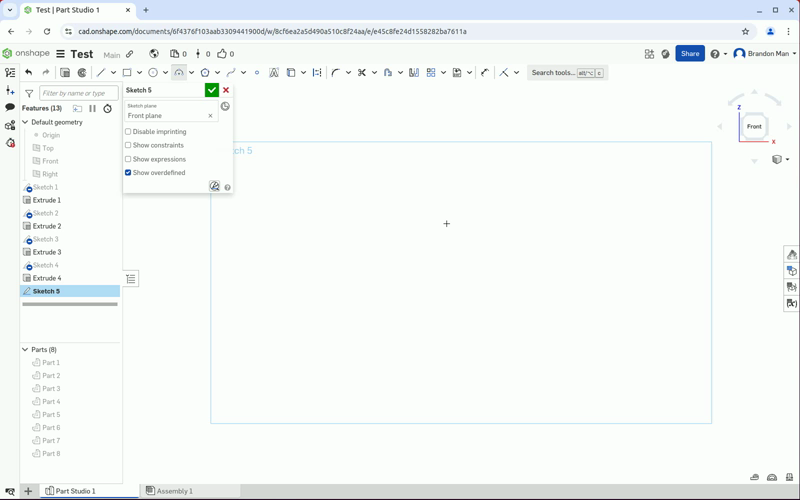
mouse_move(476, 223)
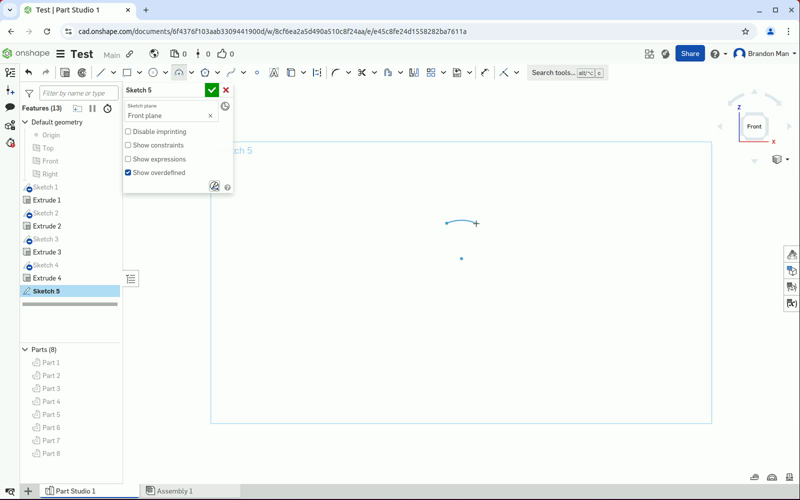
click(476, 223)
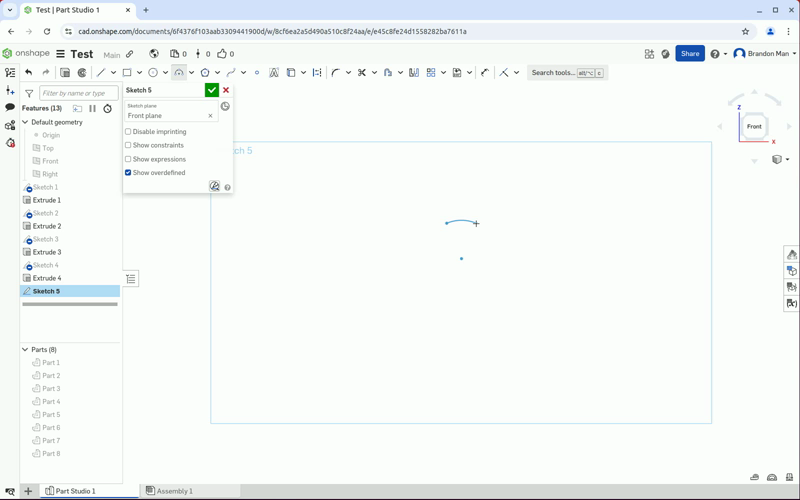
mouse_move(461, 210)
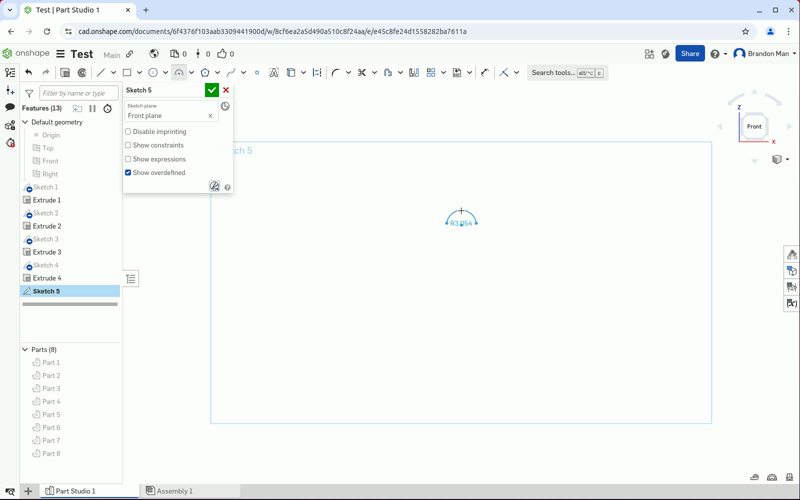
click(461, 210)
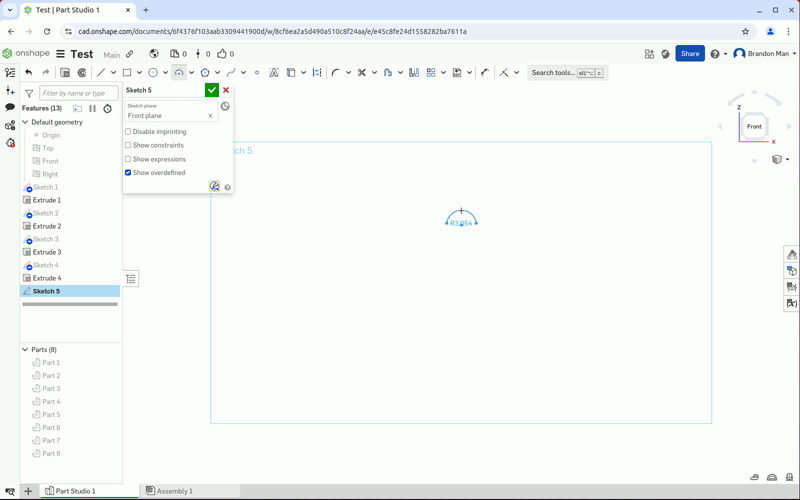
key_up(shift)
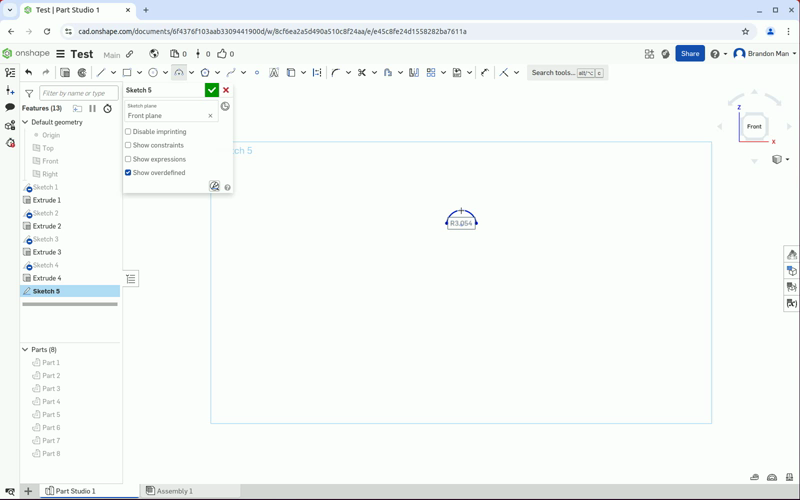
key(esc)
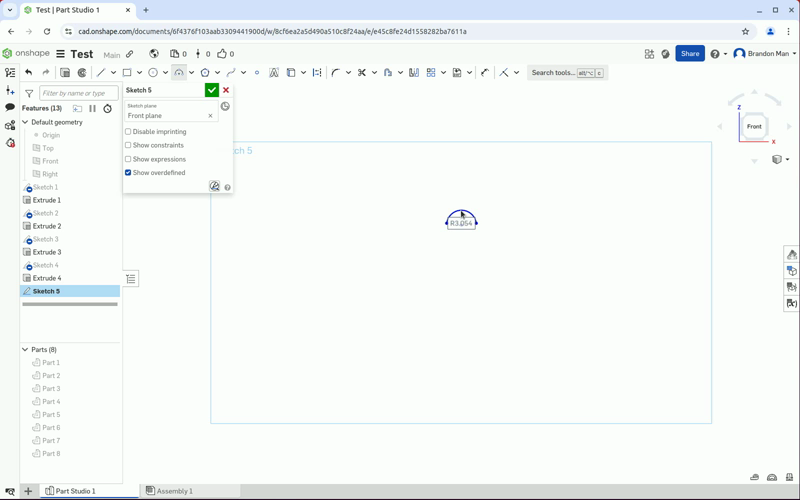
key(l)
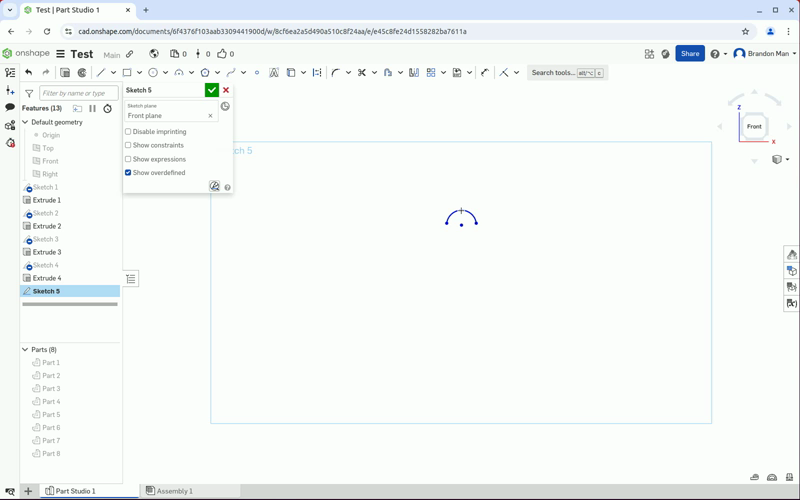
mouse_move(476, 223)
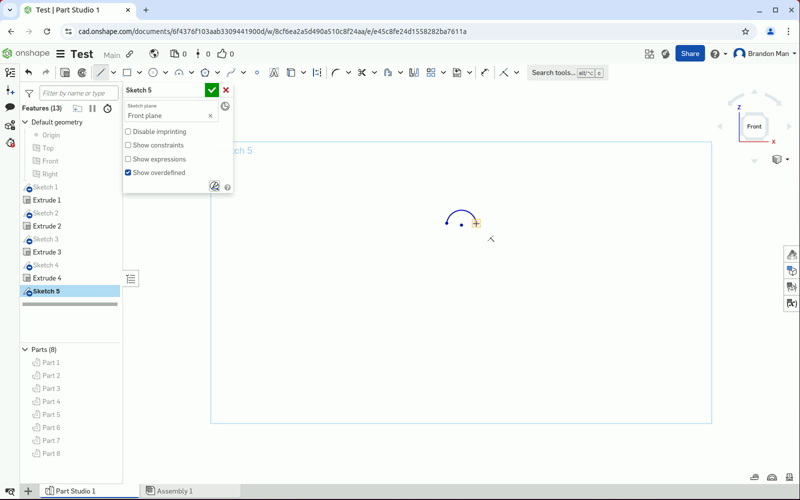
click(476, 223)
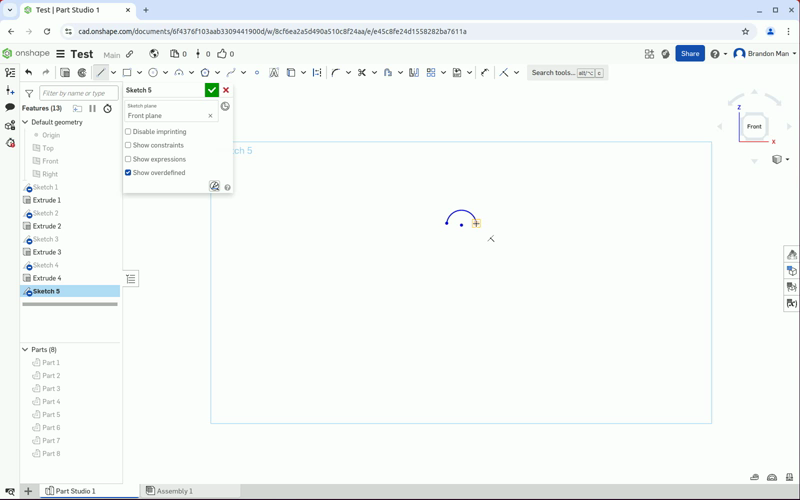
key_down(shift)
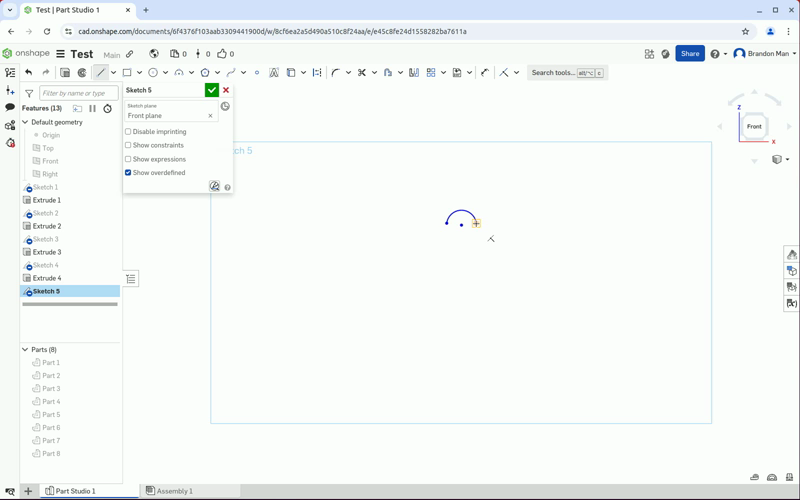
mouse_move(506, 223)
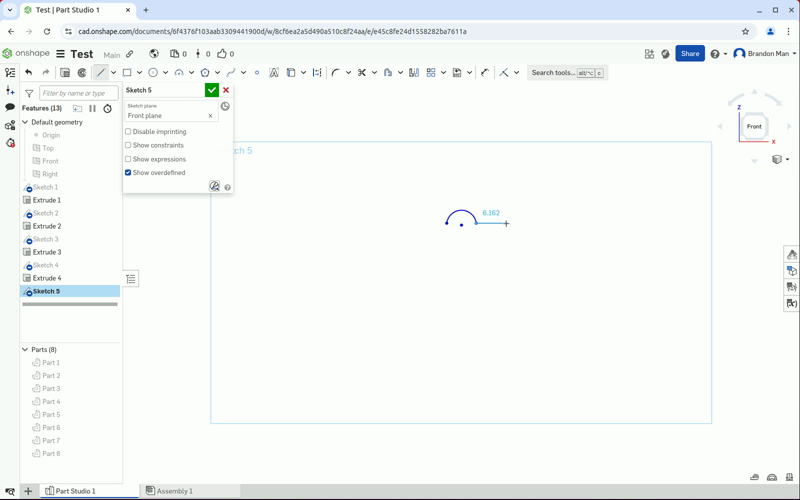
mouse_move(470, 176)
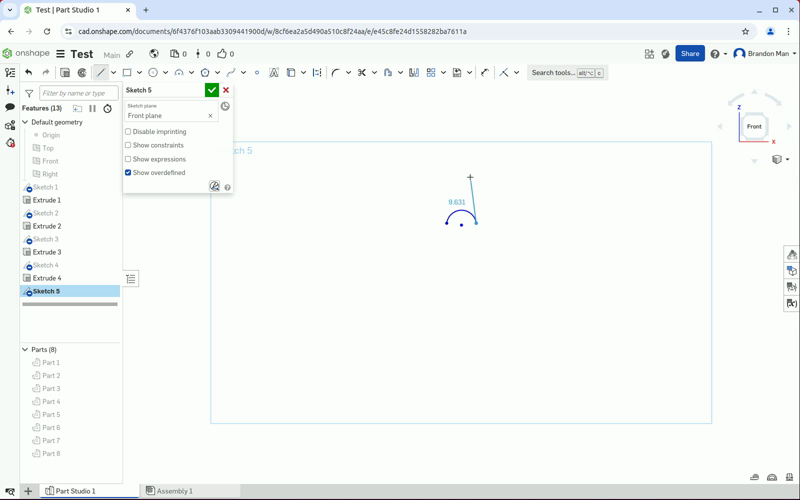
click(470, 176)
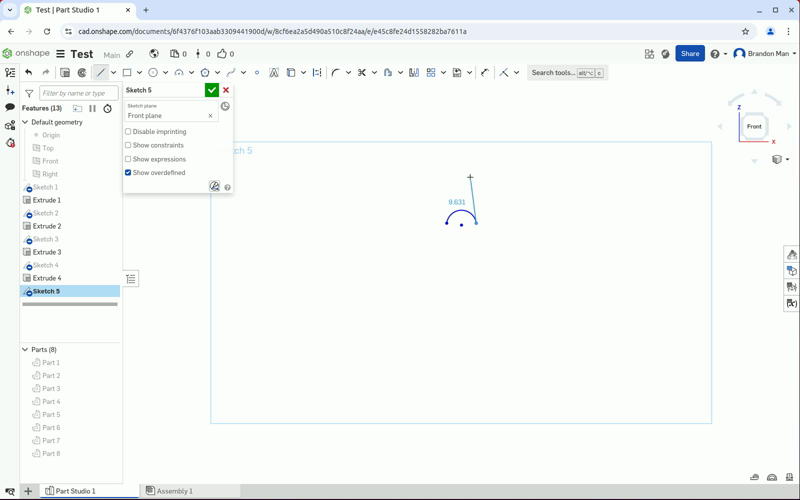
key_up(shift)
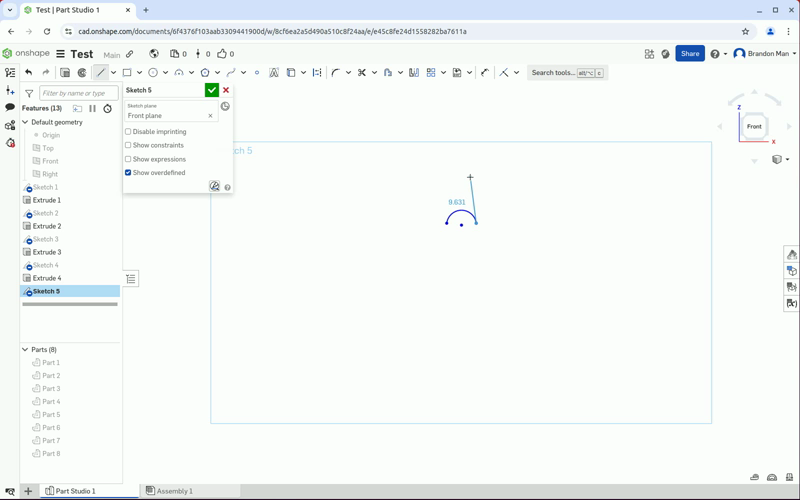
key(esc)
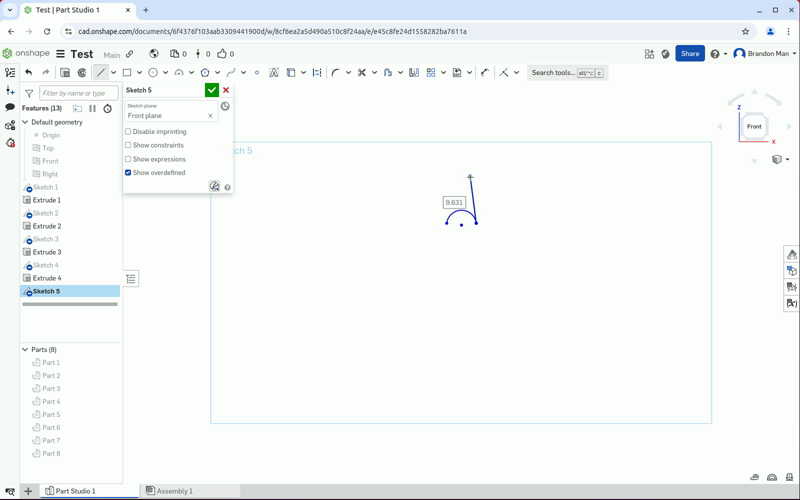
key(a)
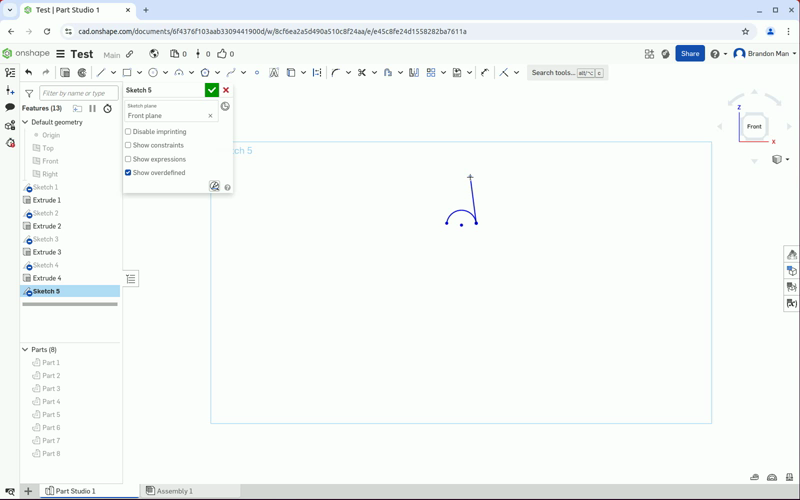
mouse_move(470, 176)
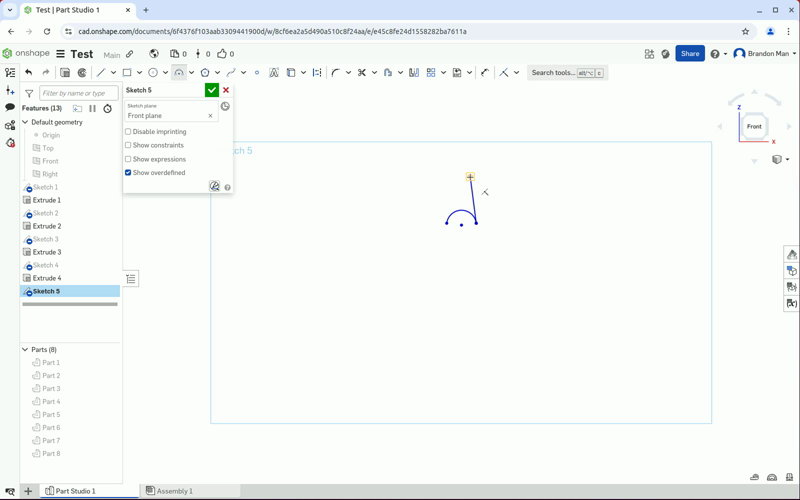
click(470, 176)
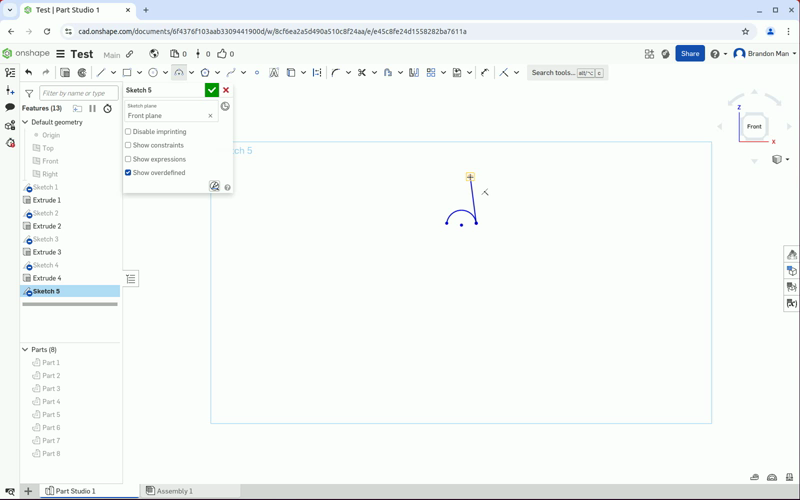
key_down(shift)
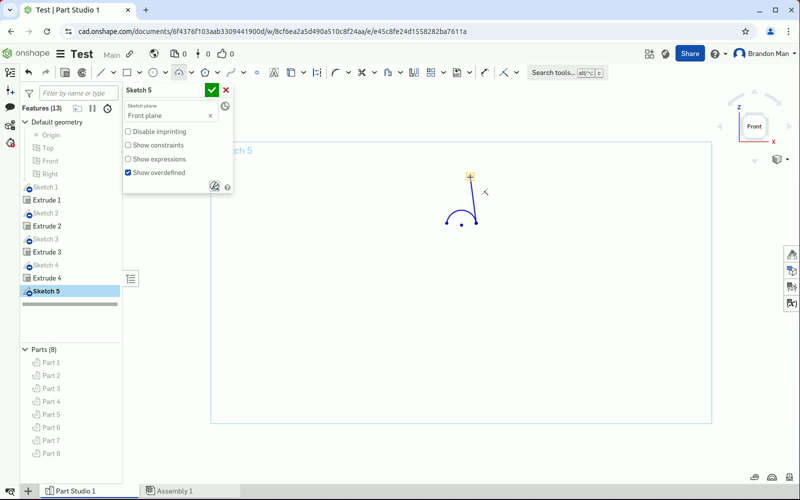
mouse_move(452, 177)
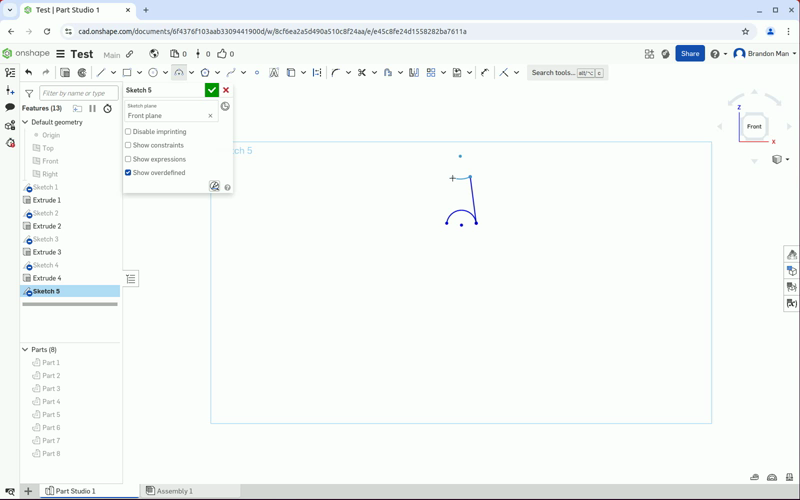
click(452, 177)
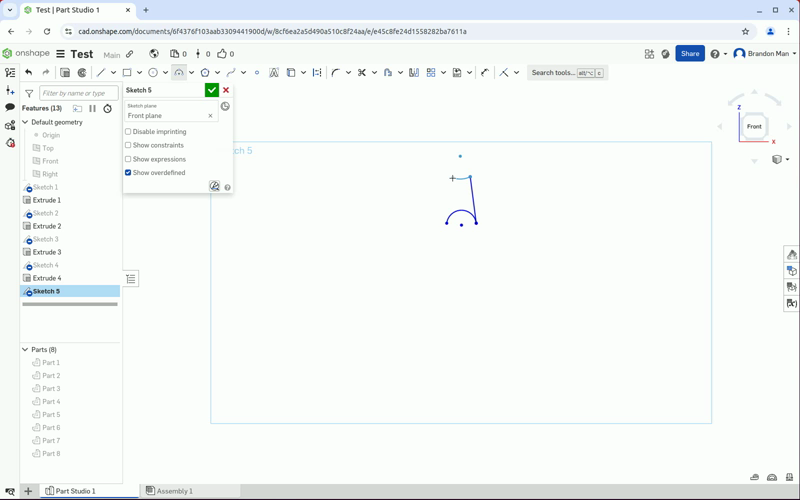
mouse_move(461, 186)
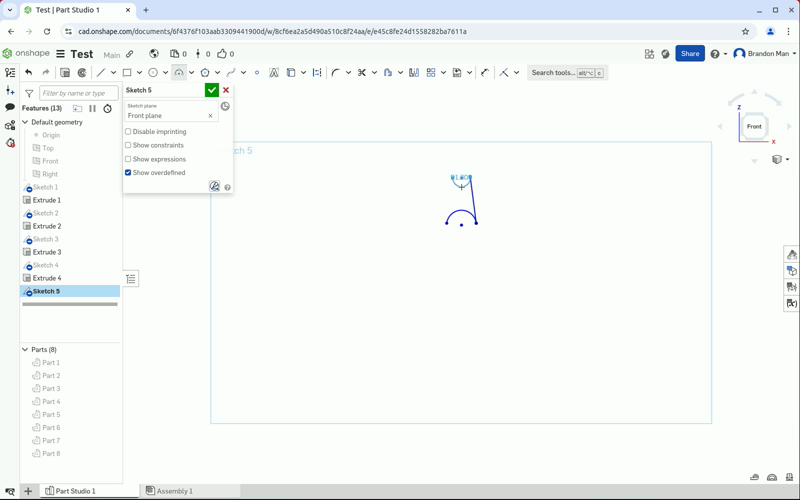
click(461, 186)
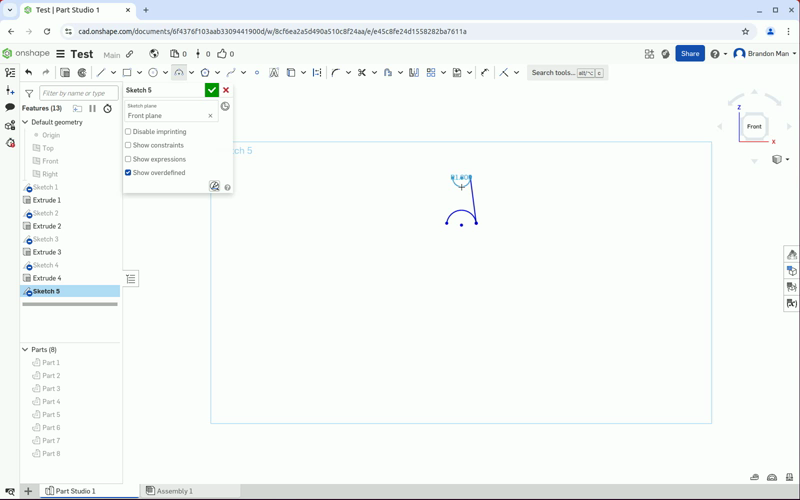
key_up(shift)
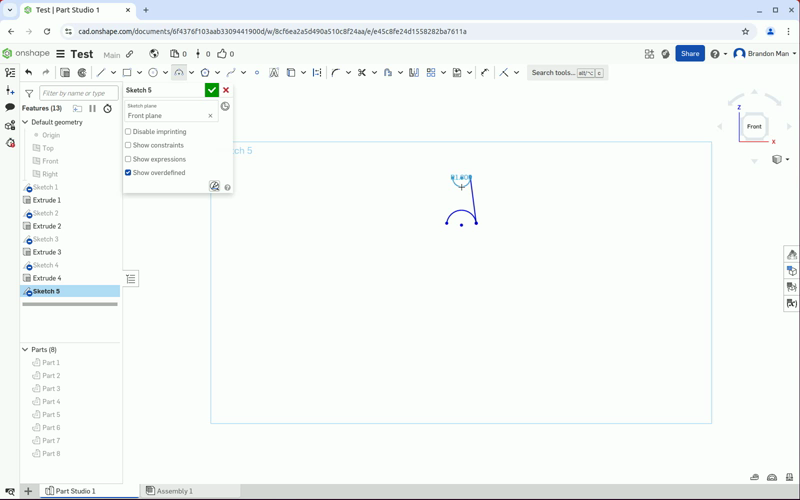
key(esc)
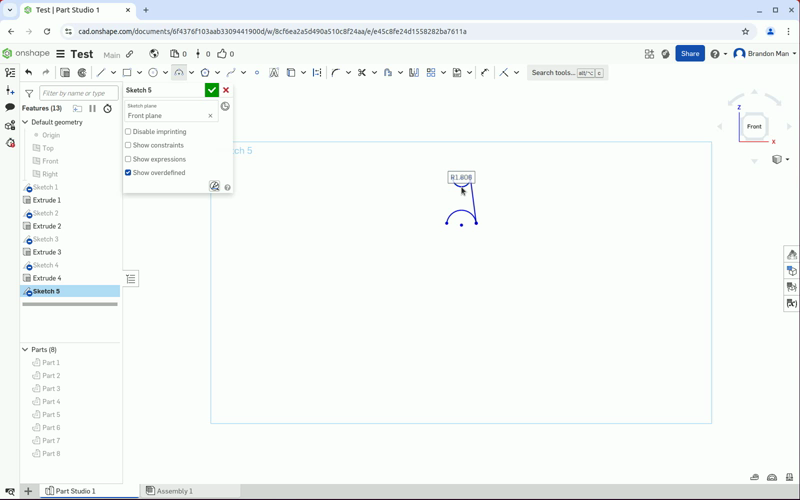
key(l)
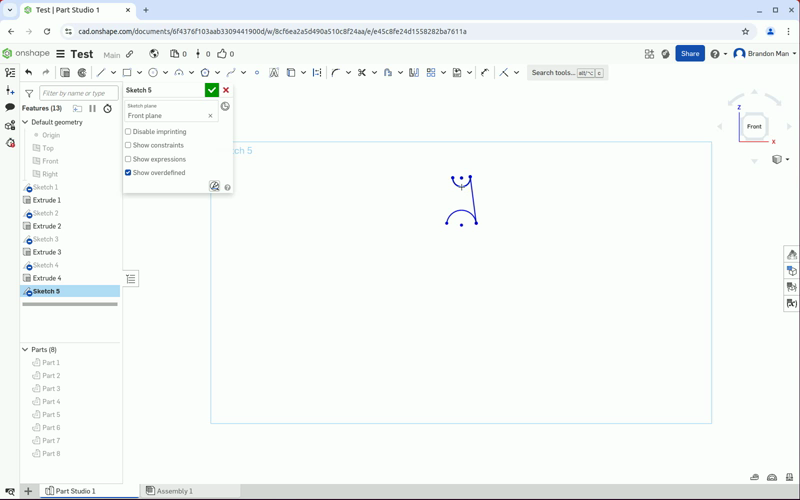
mouse_move(452, 177)
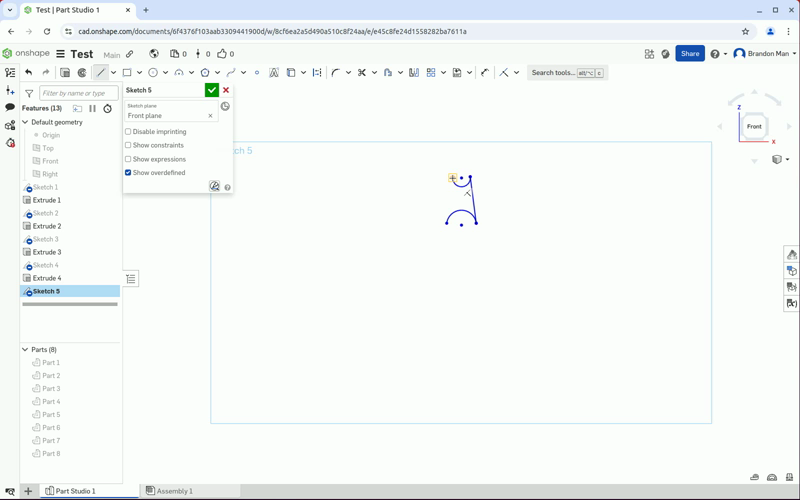
click(452, 177)
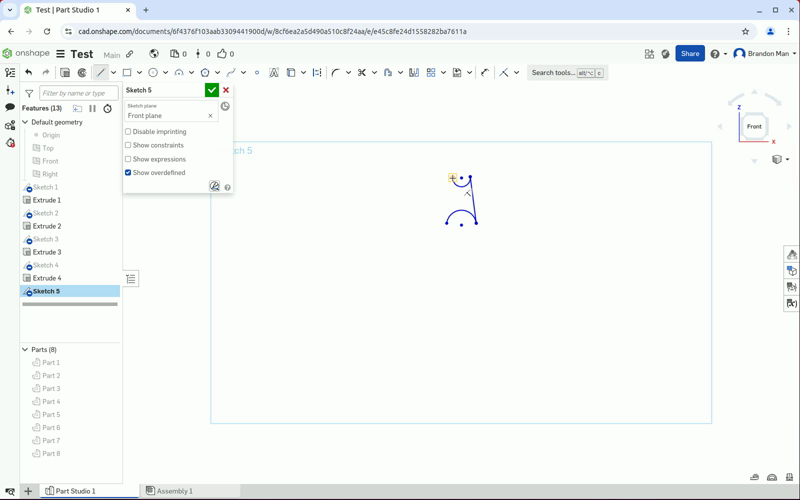
mouse_move(482, 177)
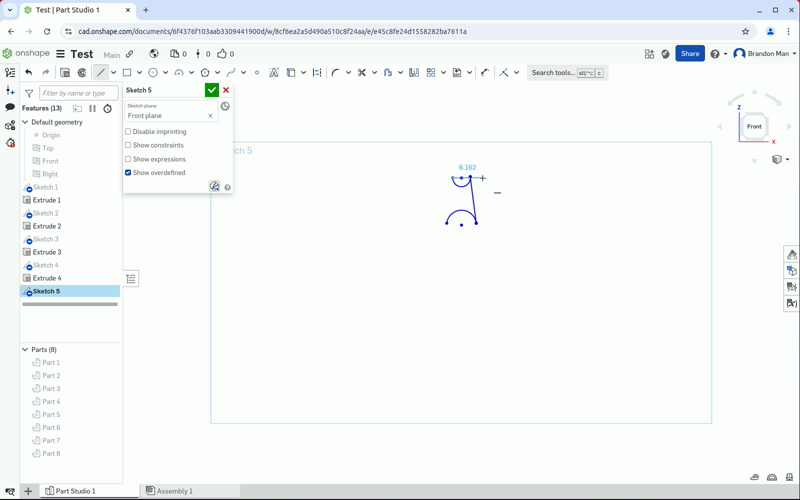
key_down(shift)
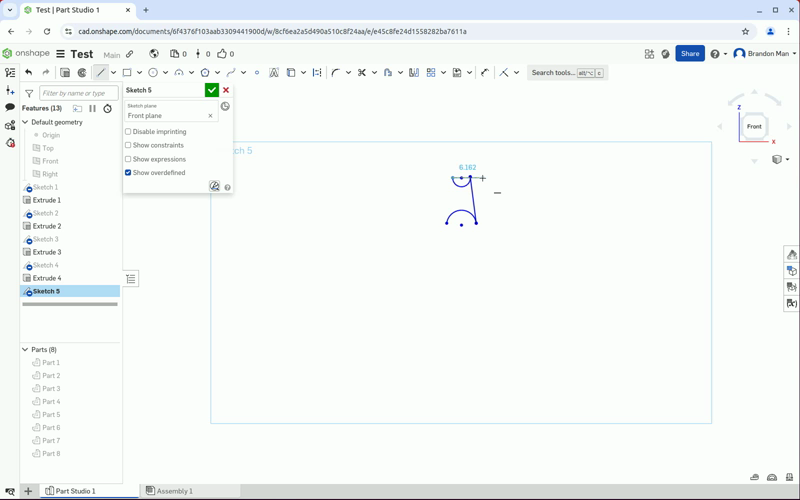
mouse_move(446, 223)
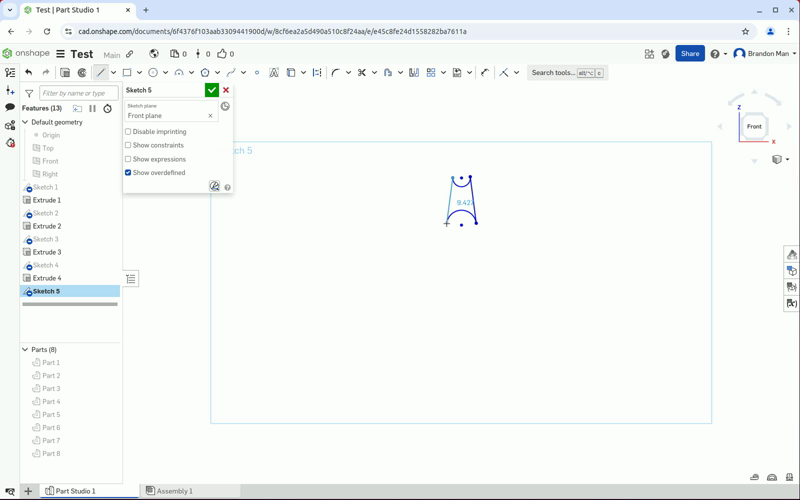
key_up(shift)
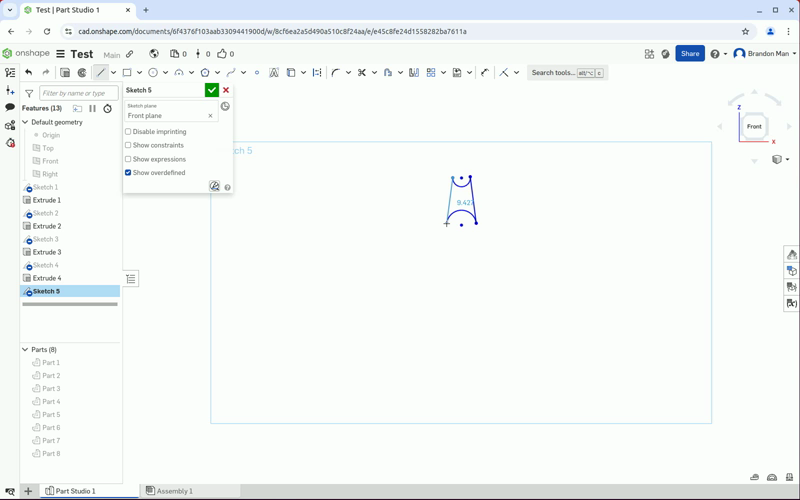
click(446, 223)
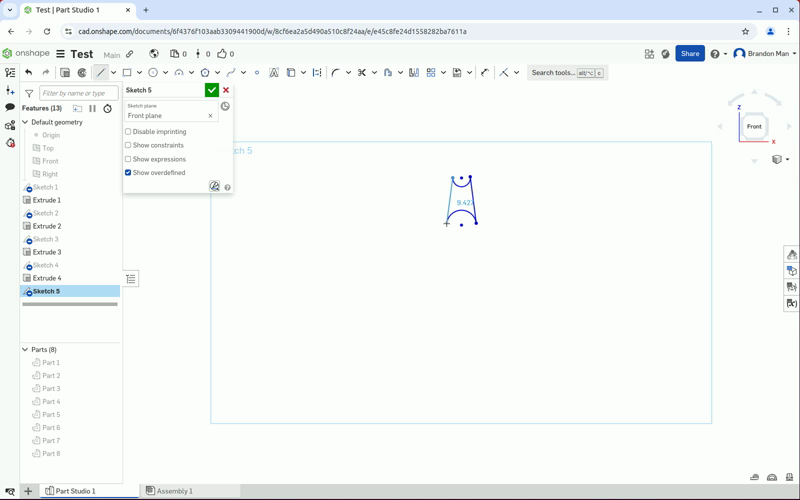
key(esc)
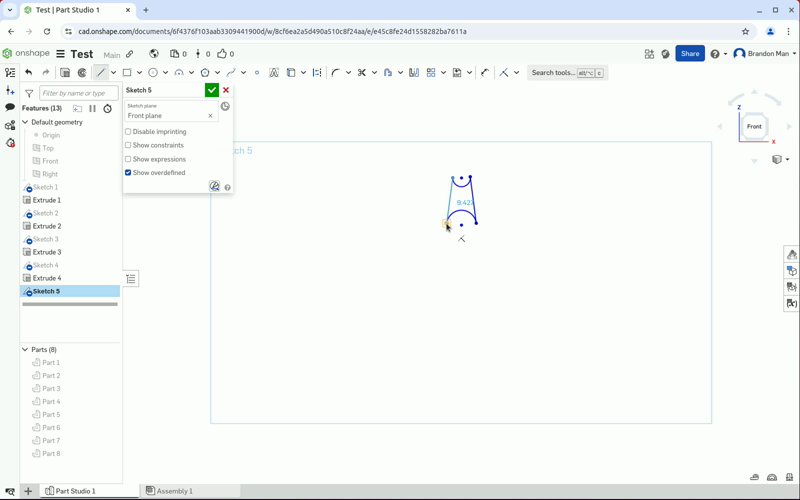
key(c)
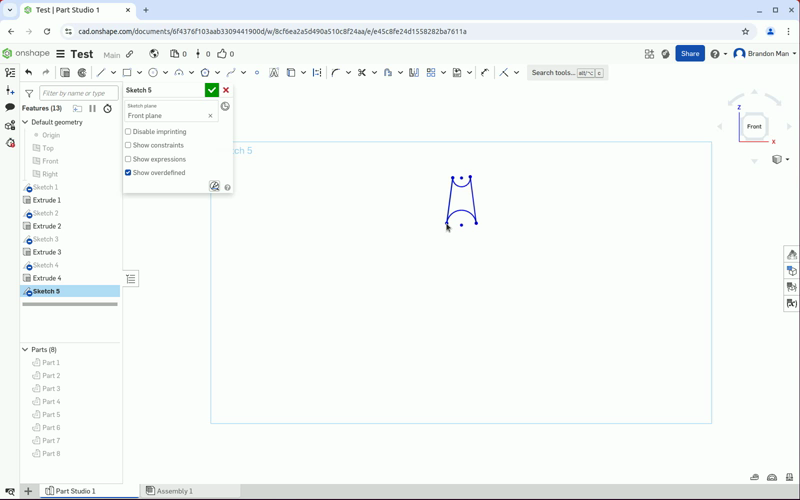
key_down(shift)
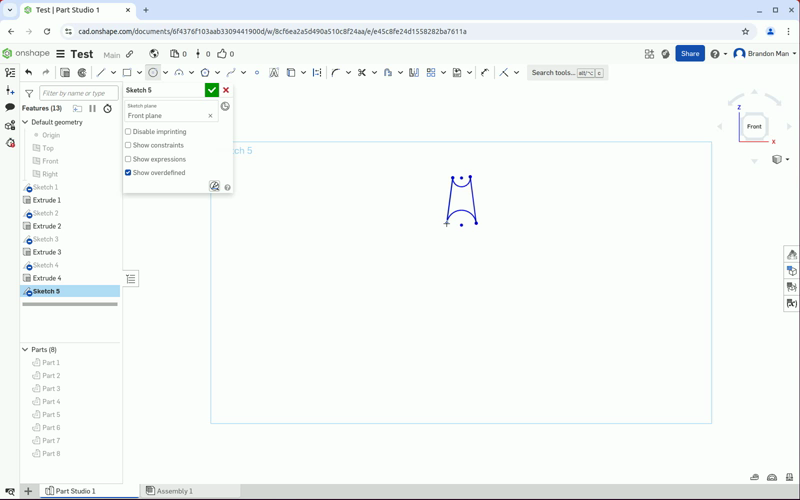
mouse_move(458, 191)
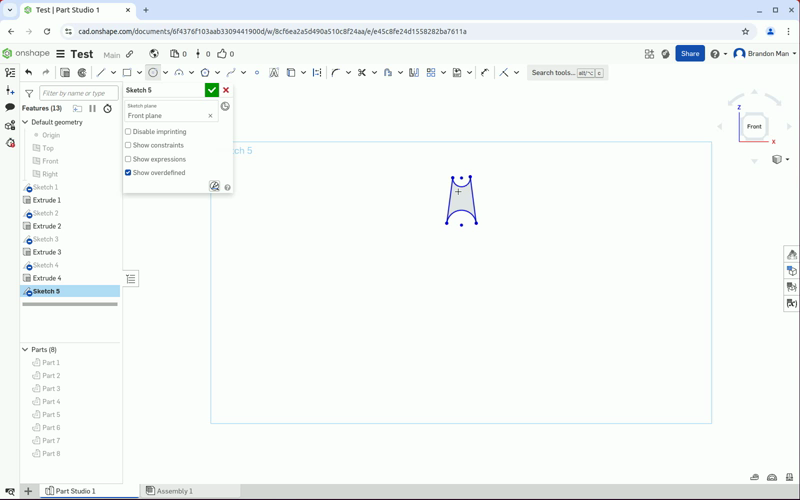
click(458, 191)
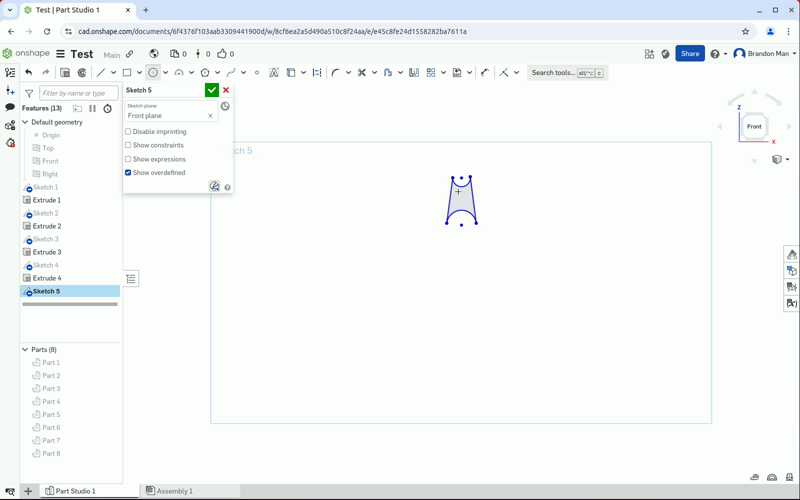
key_up(shift)
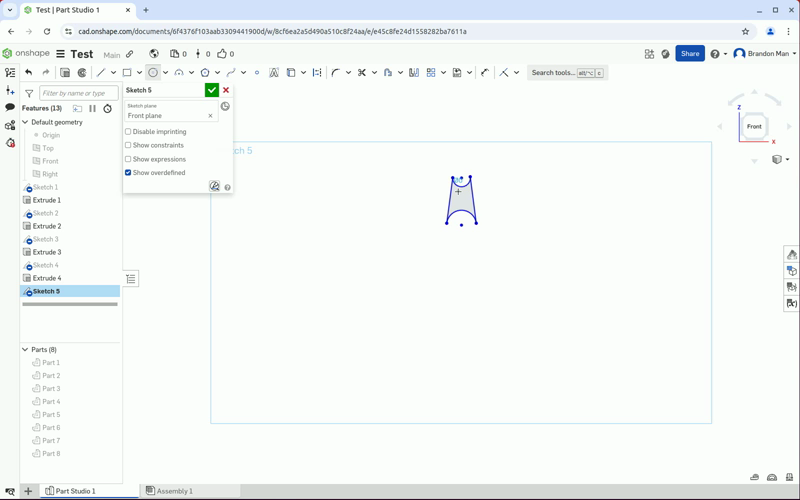
mouse_move(461, 191)
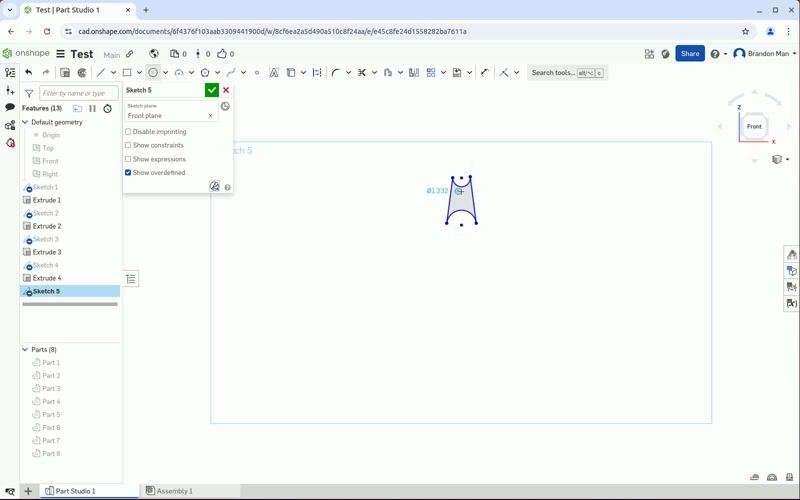
click(461, 191)
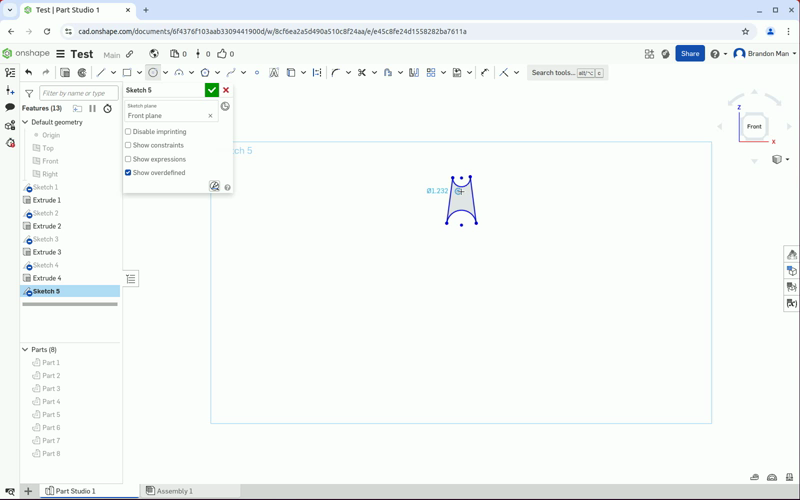
key(esc)
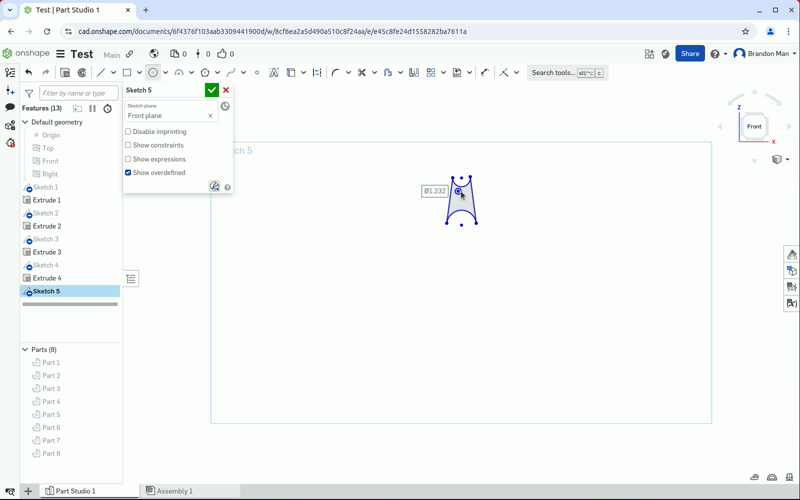
mouse_move(453, 207)
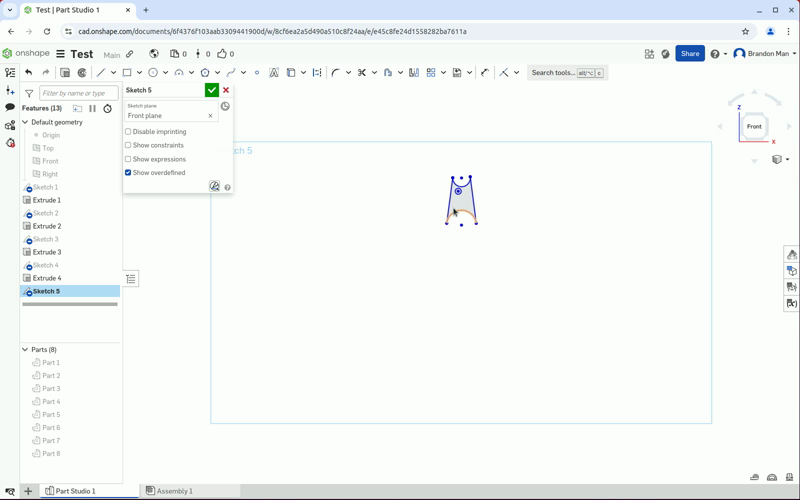
scroll(6)
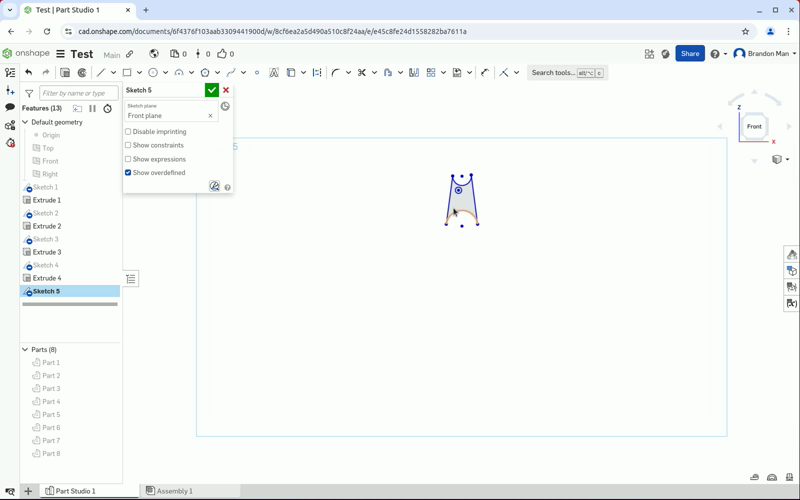
scroll(6)
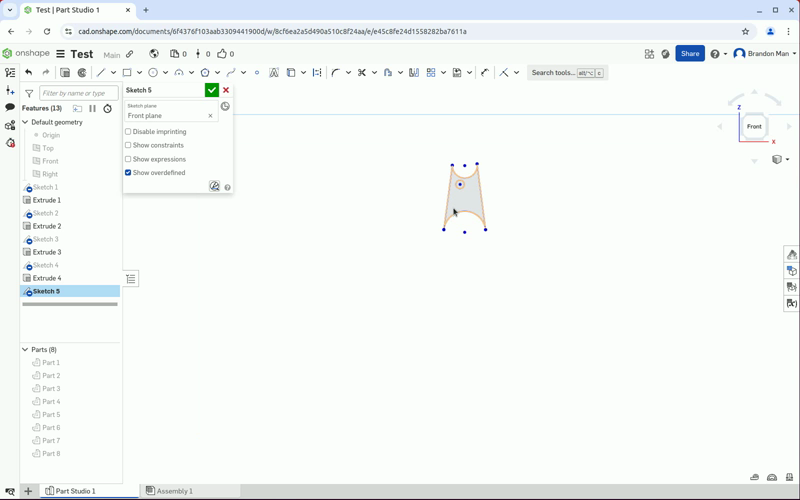
scroll(6)
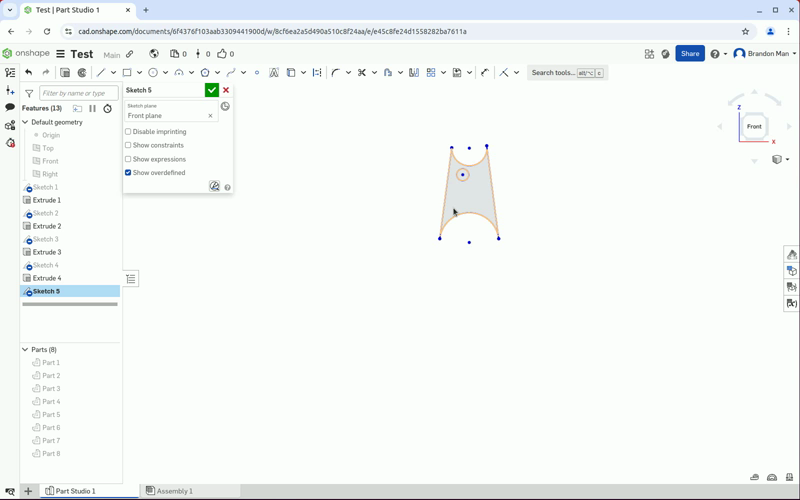
scroll(6)
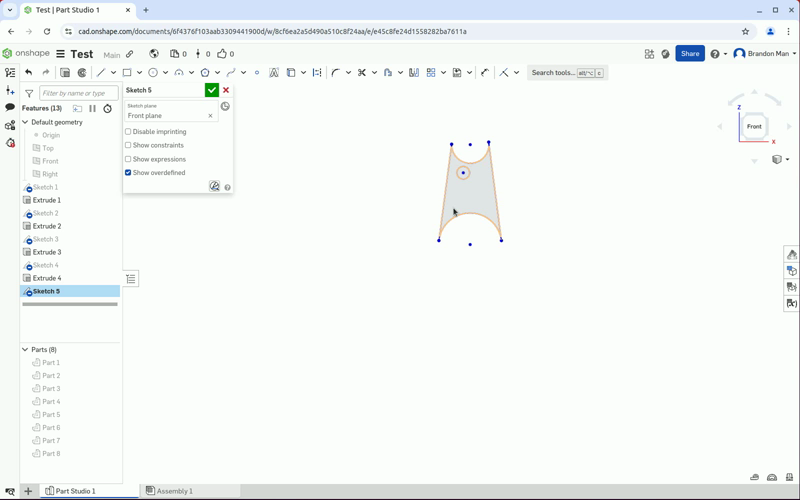
scroll(6)
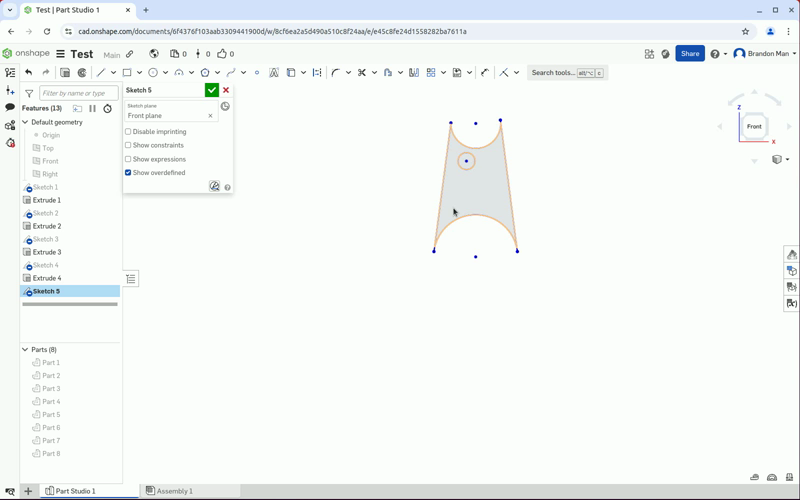
scroll(6)
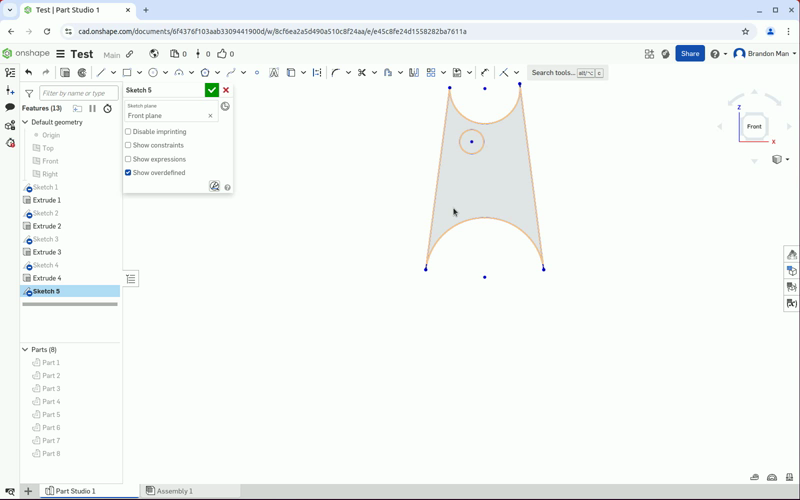
scroll(6)
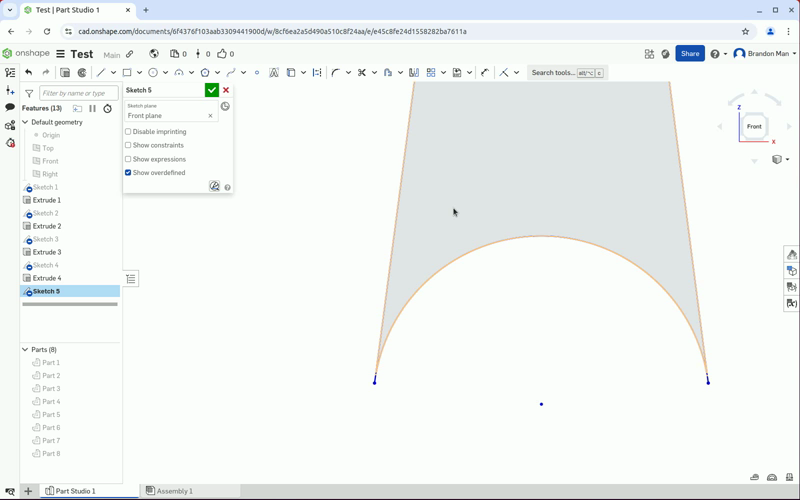
click(453, 207)
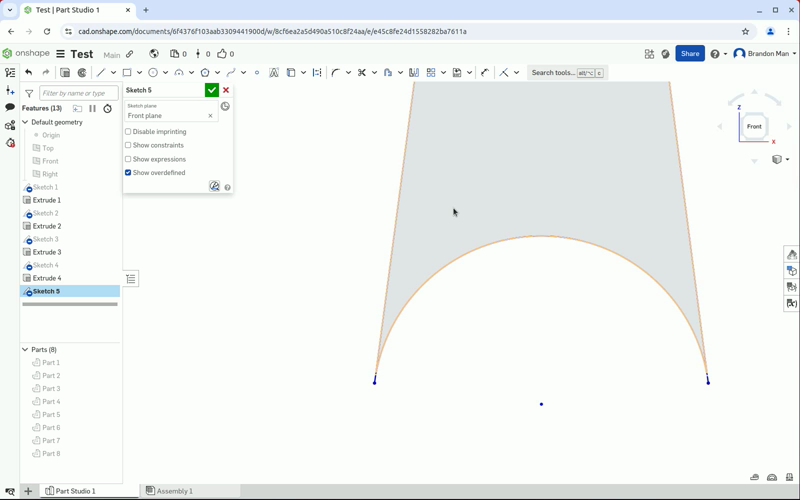
scroll(-6)
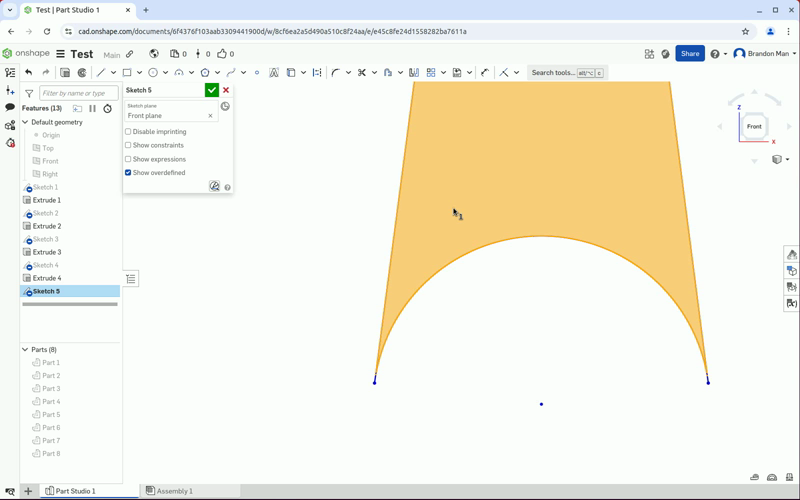
scroll(-6)
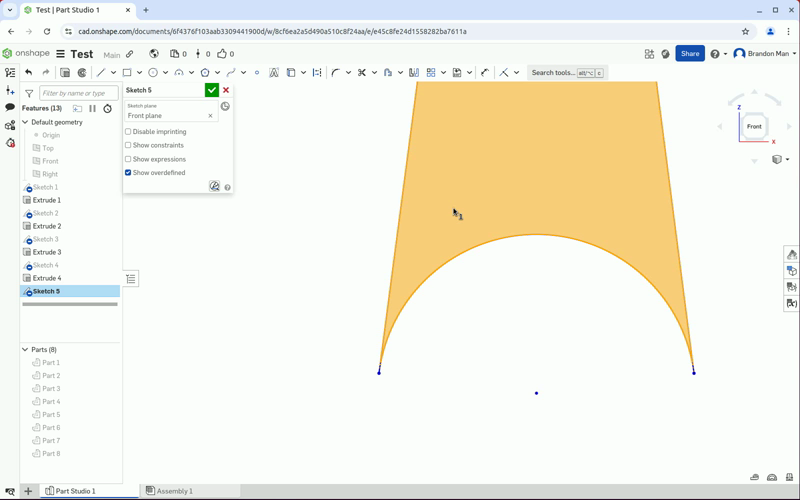
scroll(-6)
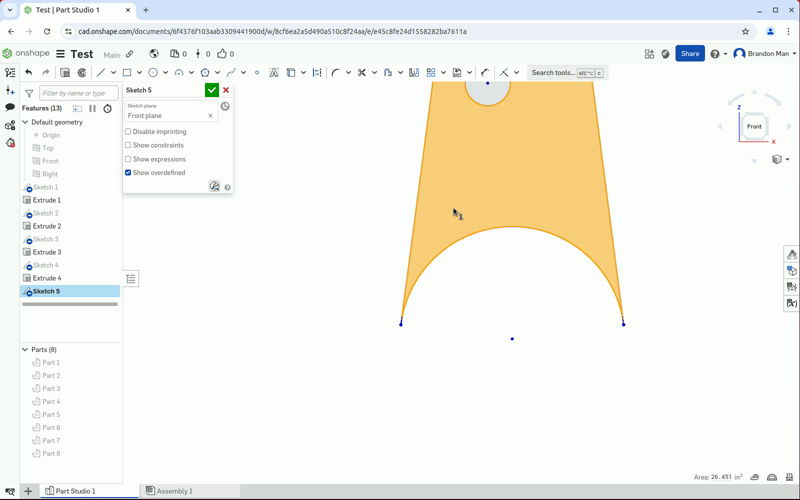
scroll(-6)
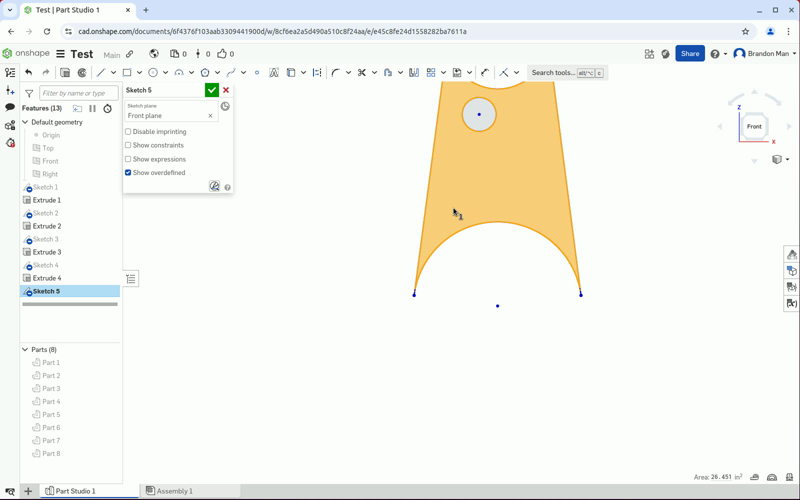
scroll(-6)
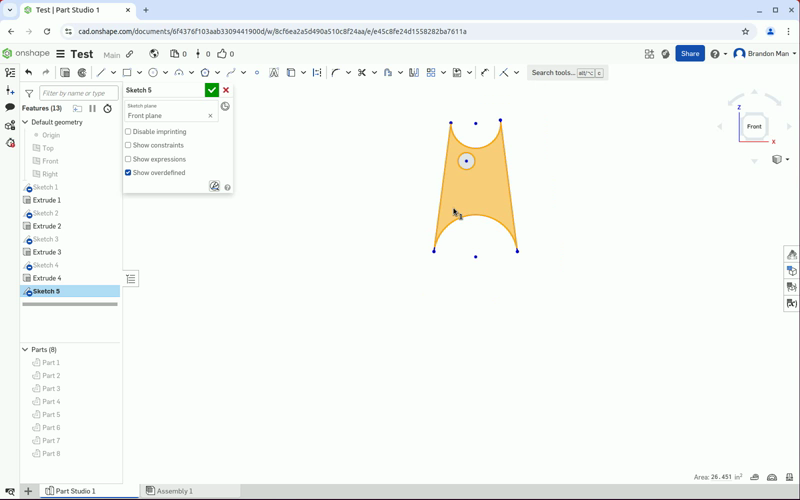
scroll(-6)
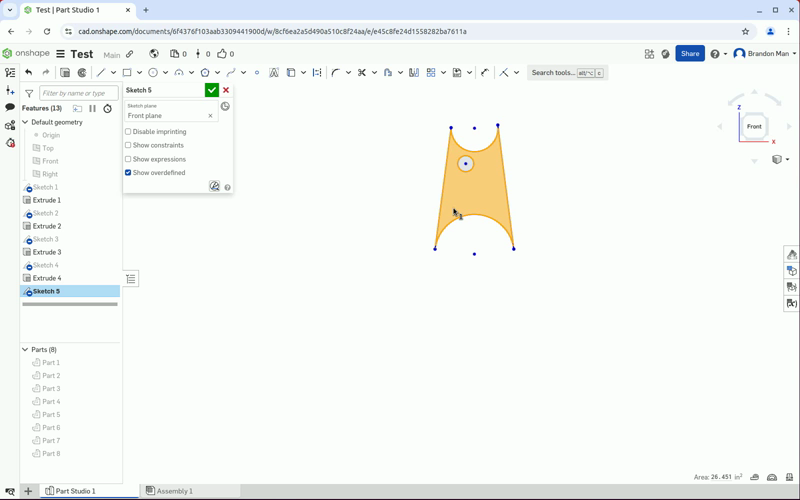
scroll(-6)
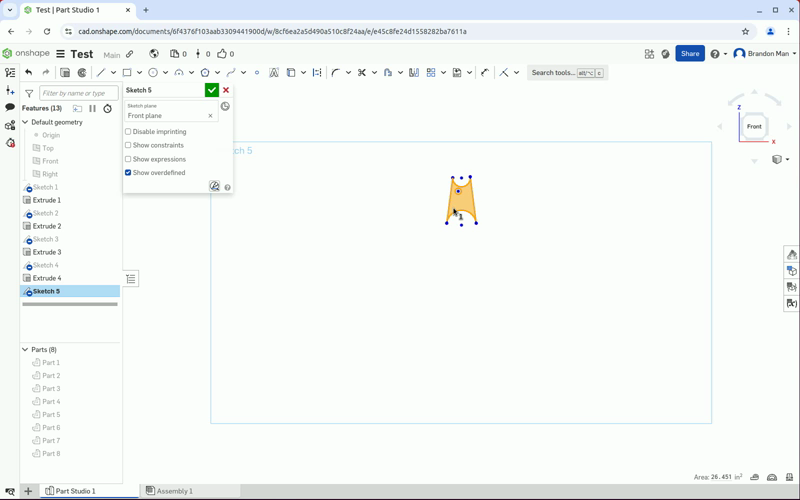
mouse_move(73, 352)
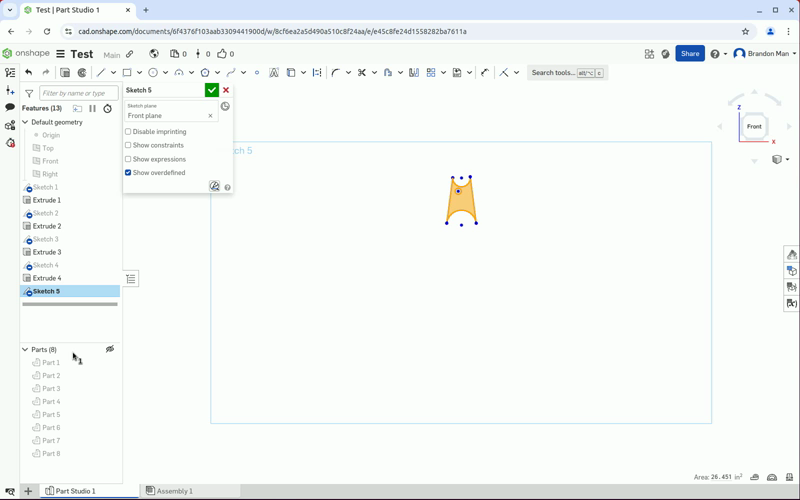
key(shift+y)
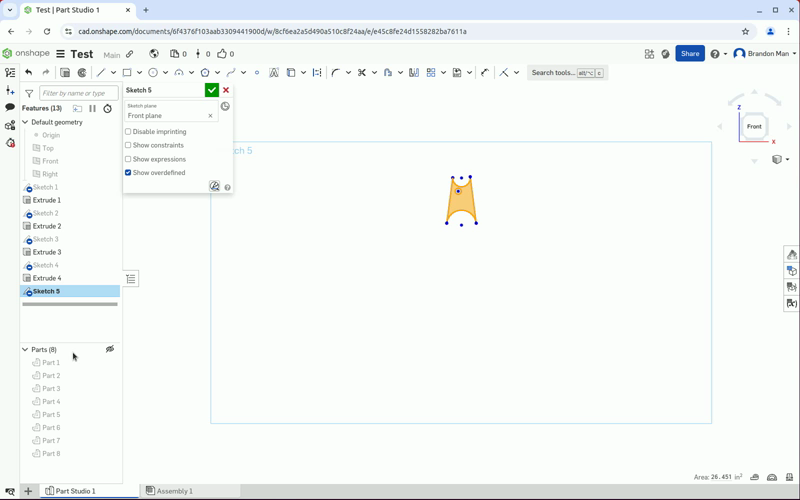
key(shift+e)
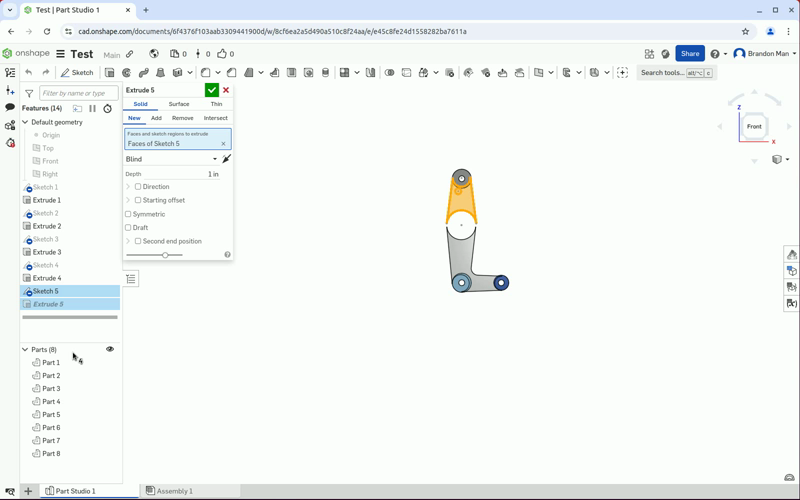
mouse_move(143, 106)
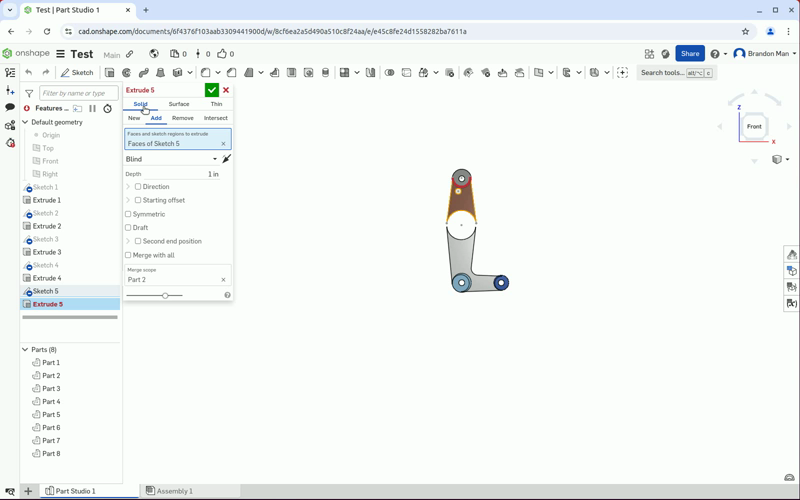
click(143, 106)
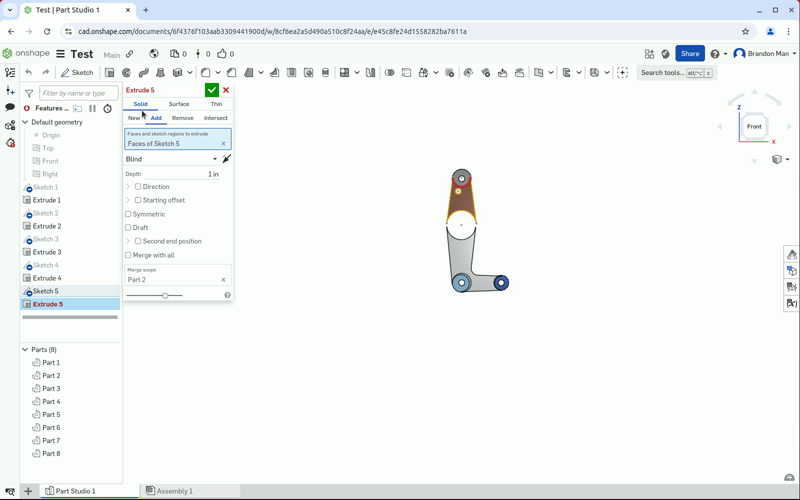
mouse_move(137, 120)
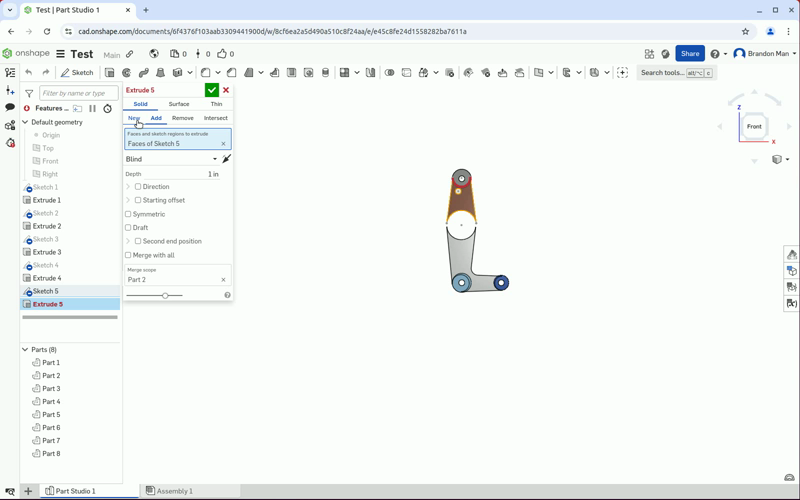
click(137, 120)
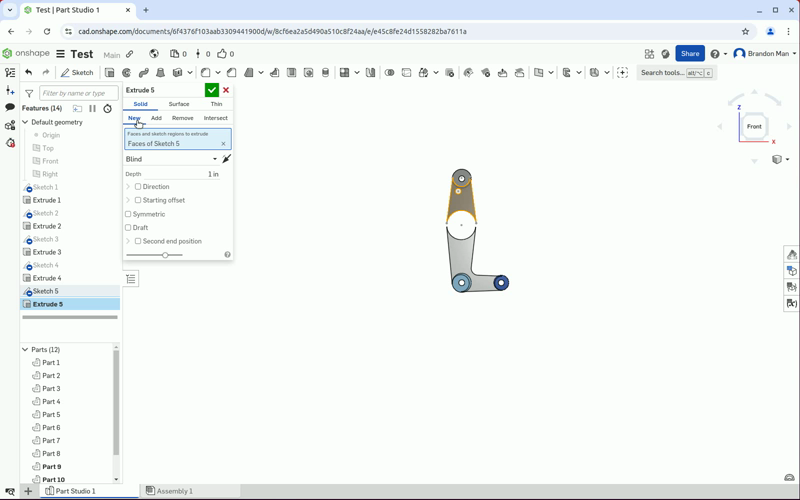
key(tab, 4)
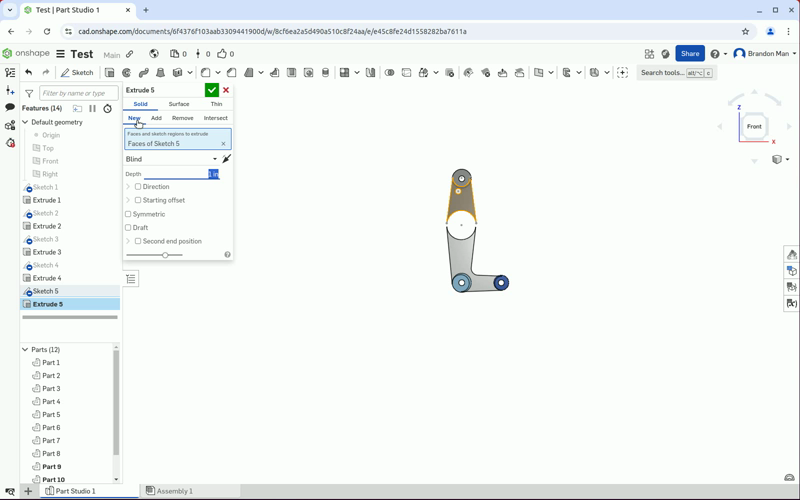
text(0.481)
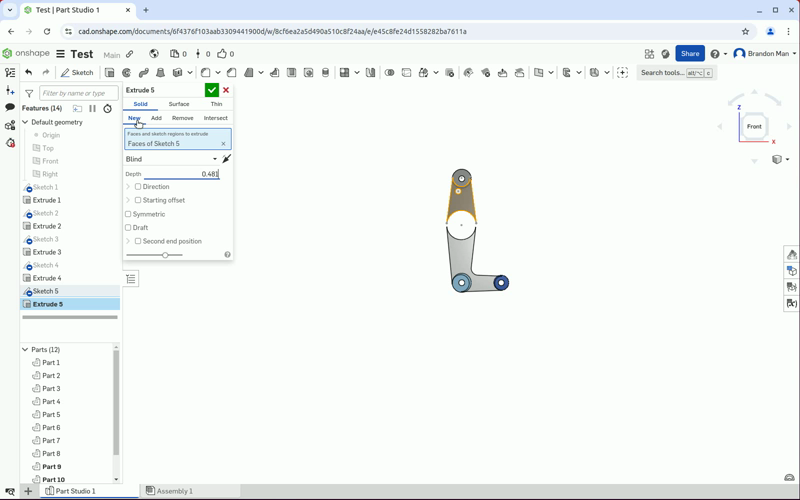
key(enter)
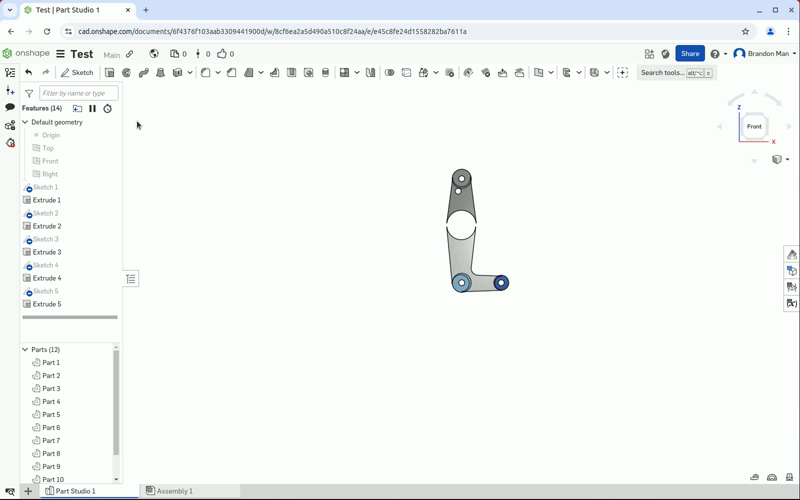
key(shift+h)
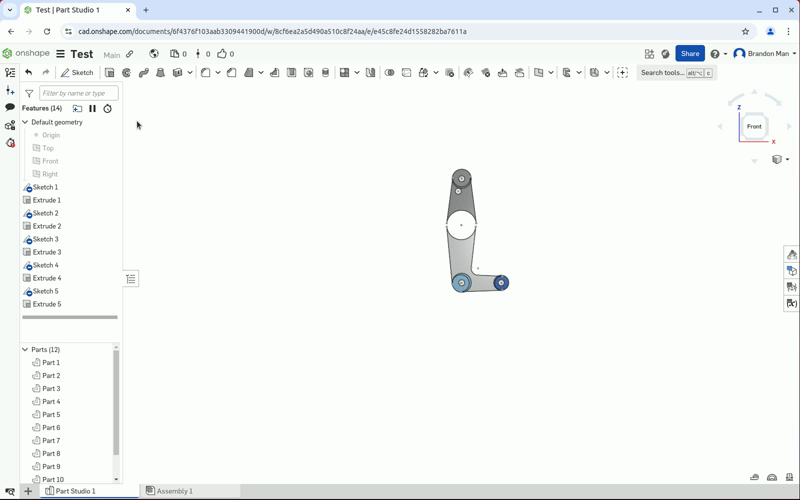
key(shift+h)
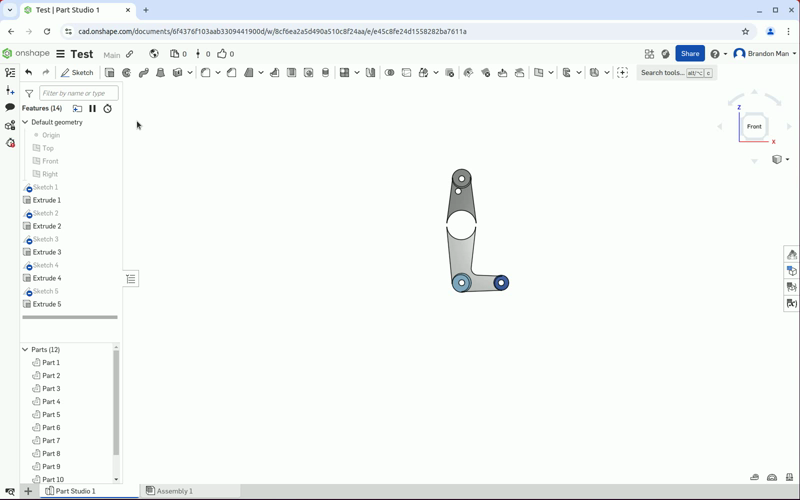
mouse_move(73, 189)
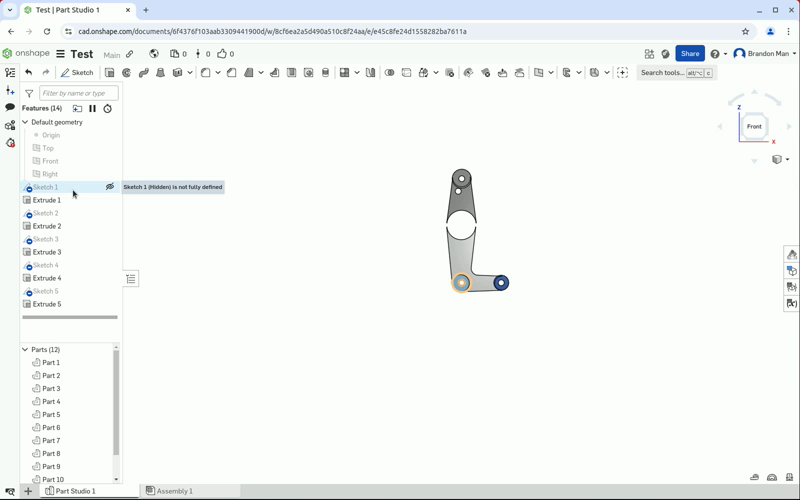
click(73, 189)
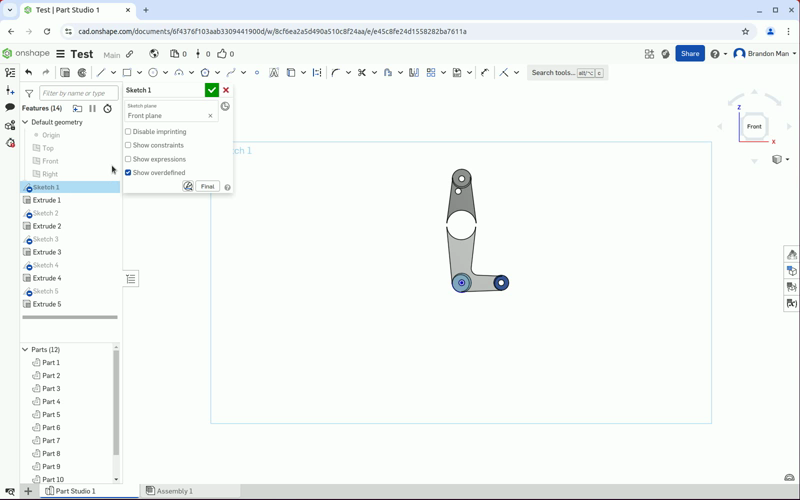
mouse_move(229, 92)
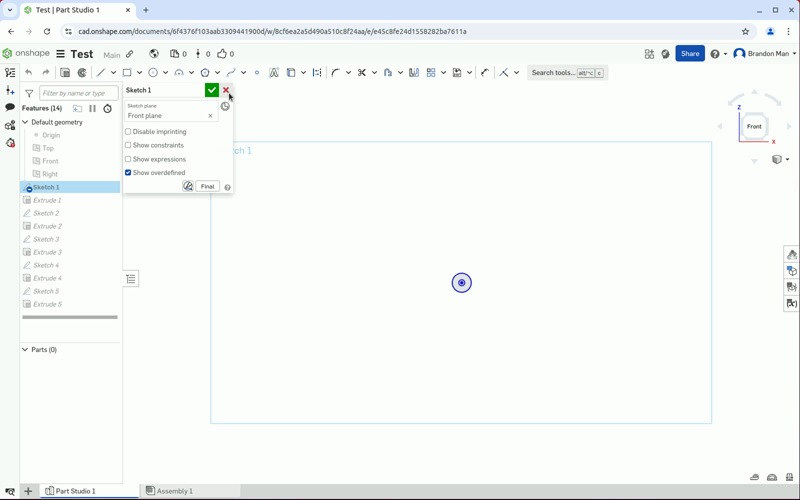
click(229, 92)
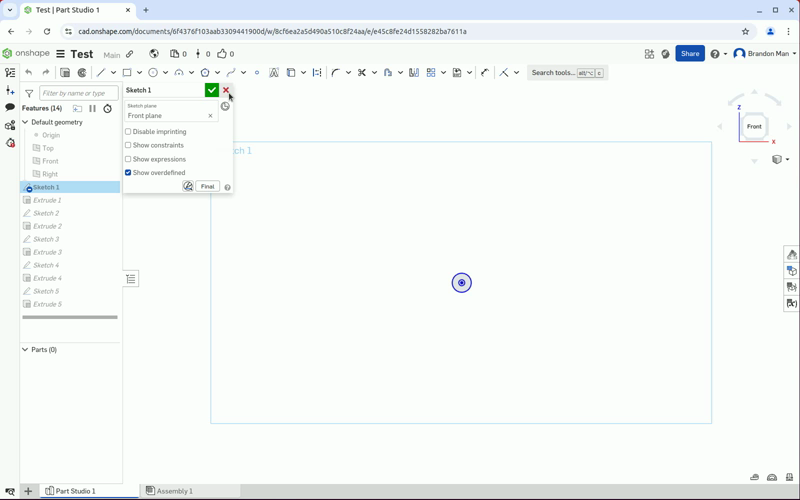
key(shift+s)
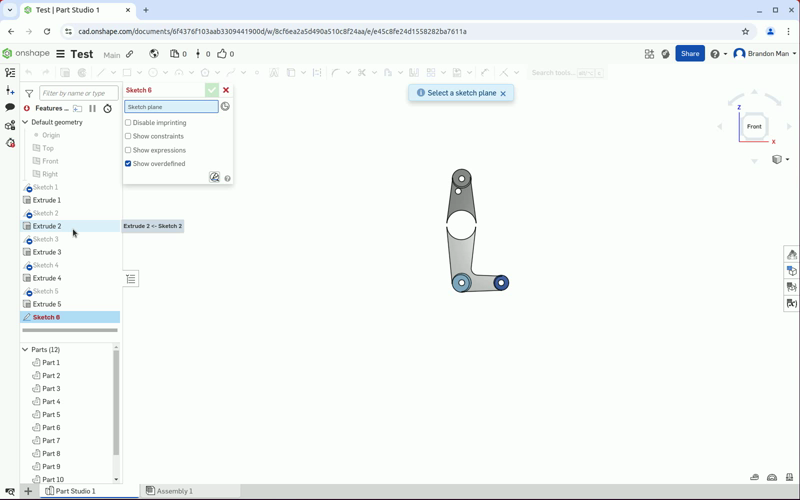
scroll(3)
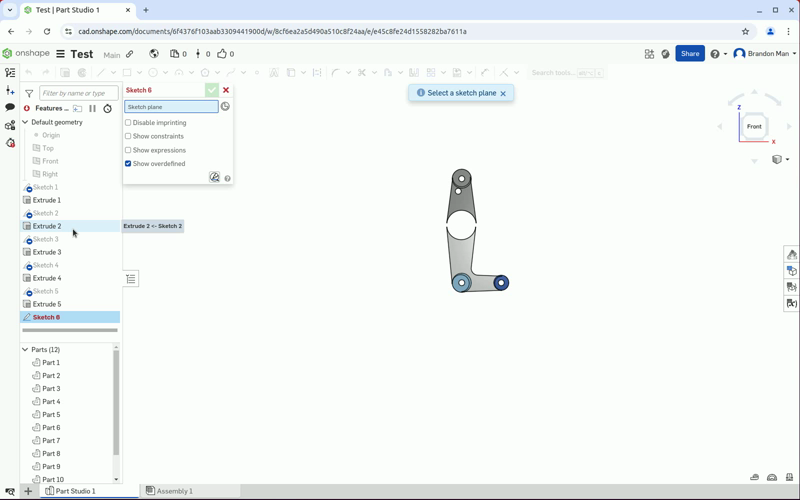
mouse_move(73, 163)
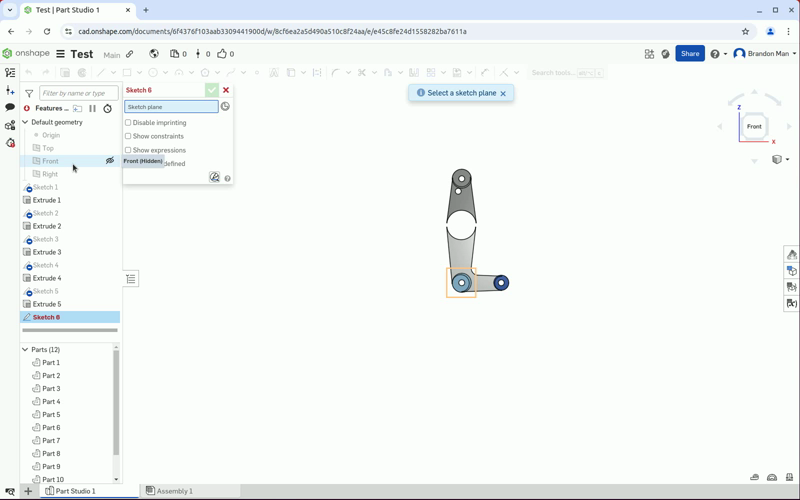
click(73, 163)
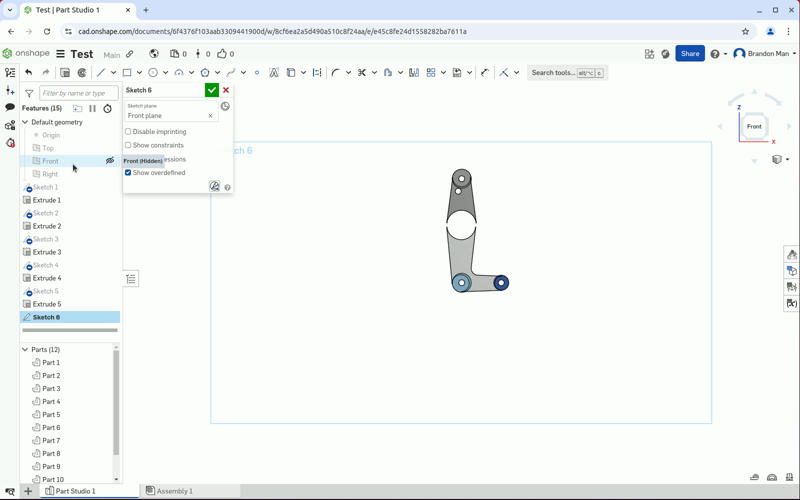
mouse_move(69, 352)
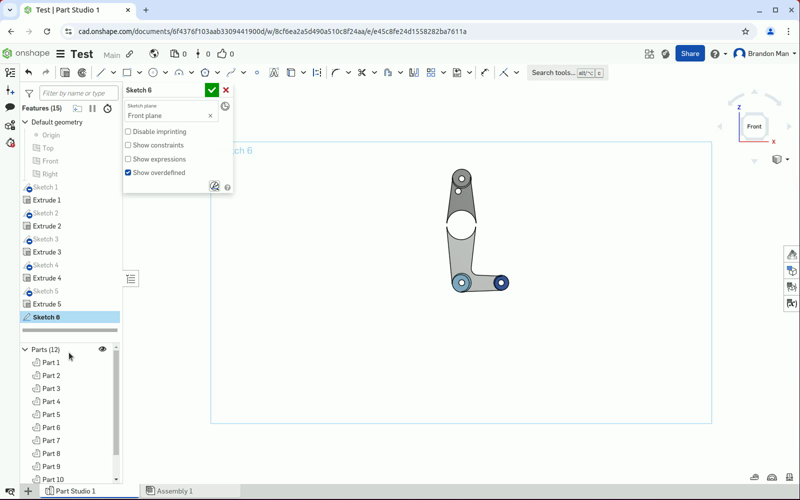
key(y)
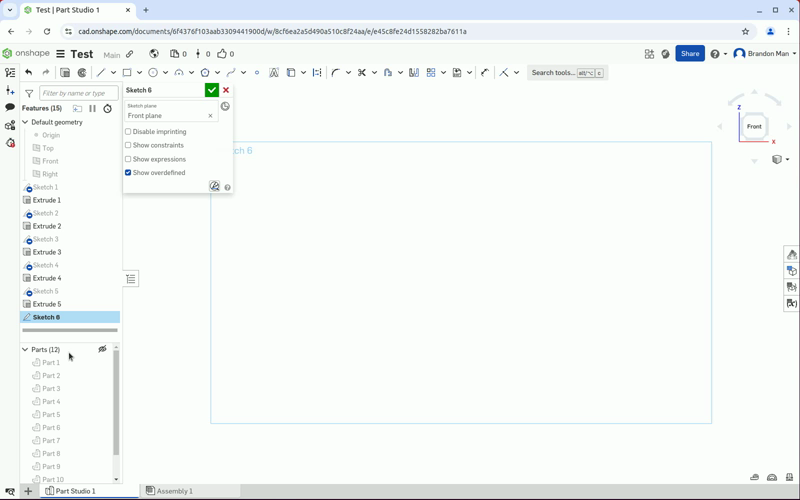
key(c)
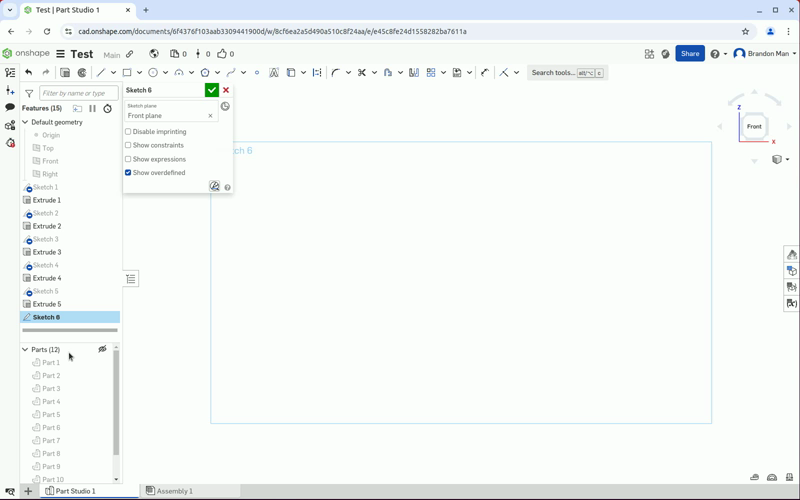
key_down(shift)
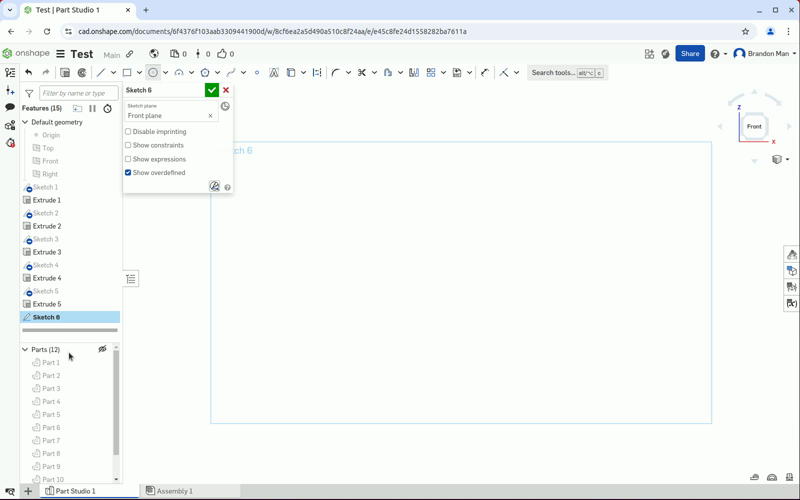
mouse_move(461, 225)
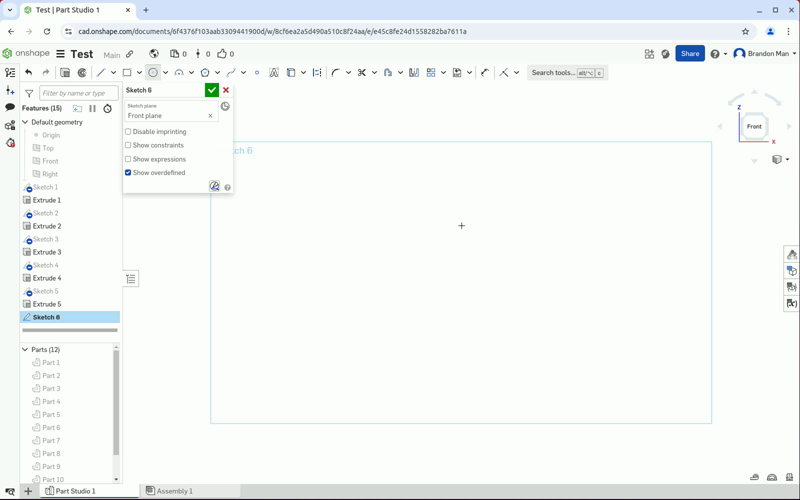
click(461, 225)
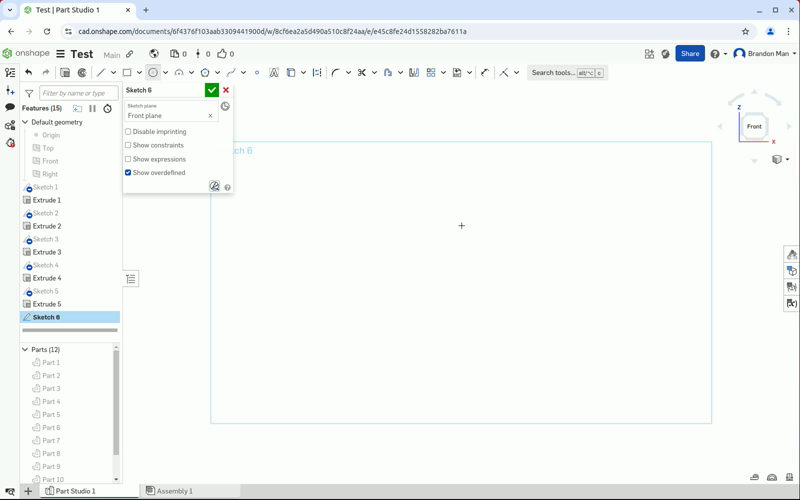
key_up(shift)
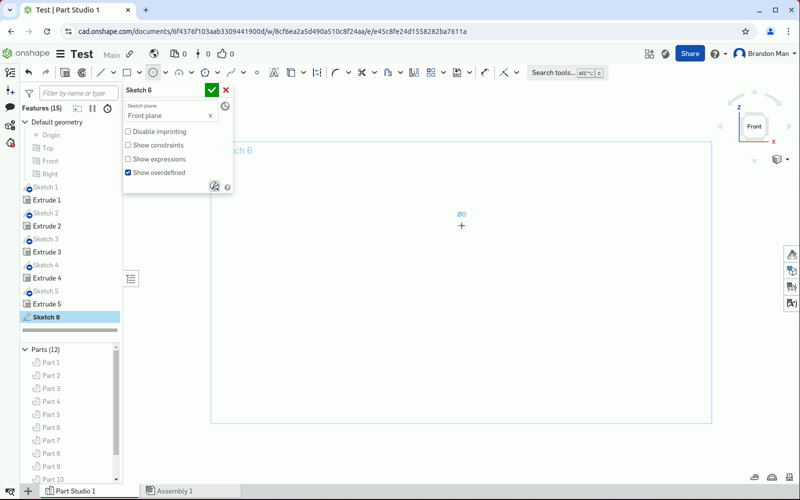
mouse_move(477, 225)
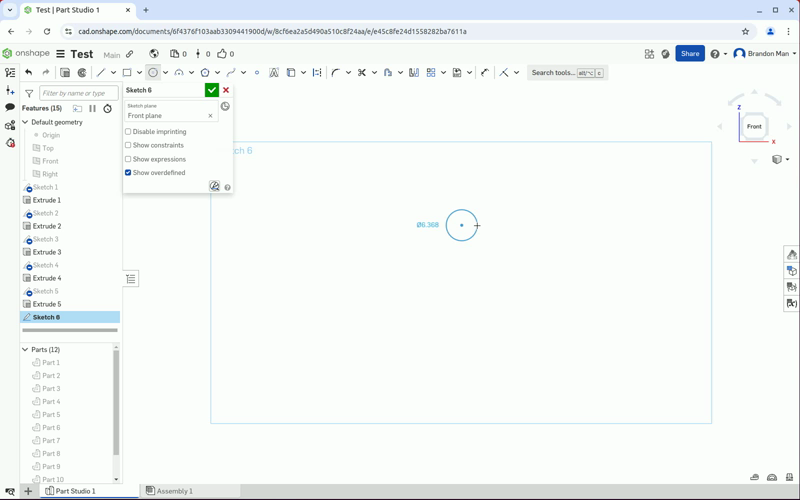
click(477, 225)
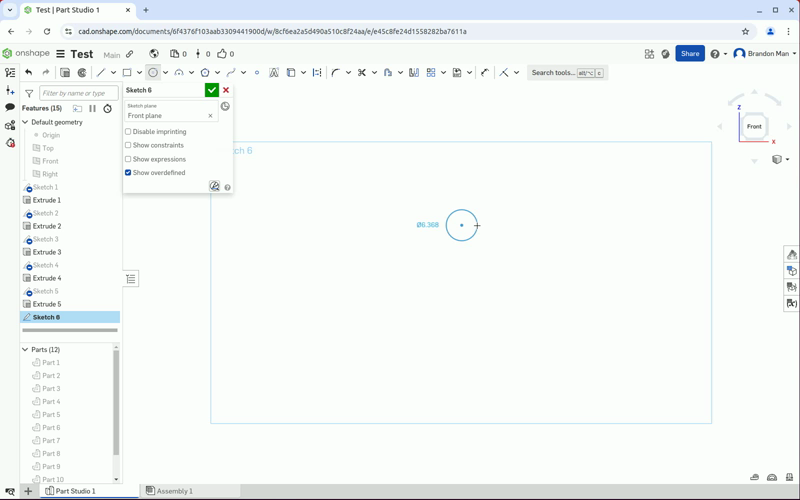
key(esc)
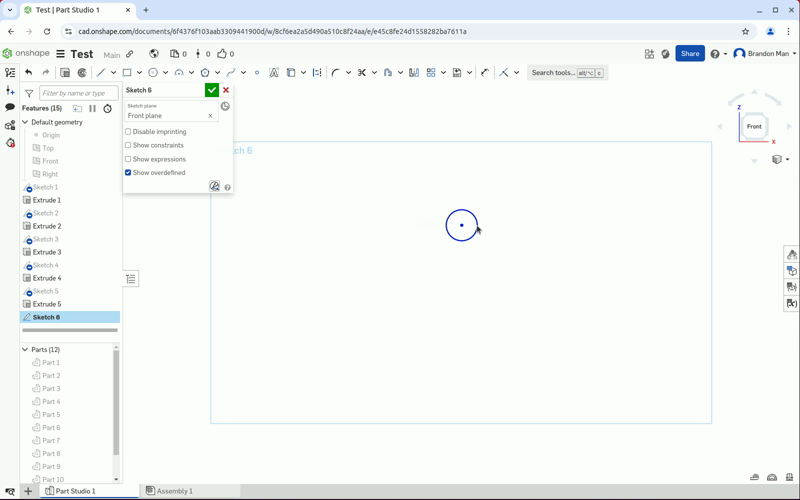
key(c)
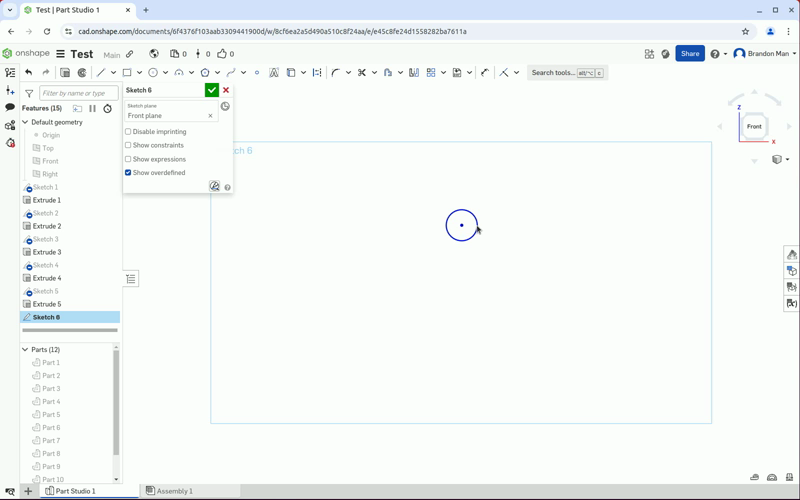
key_down(shift)
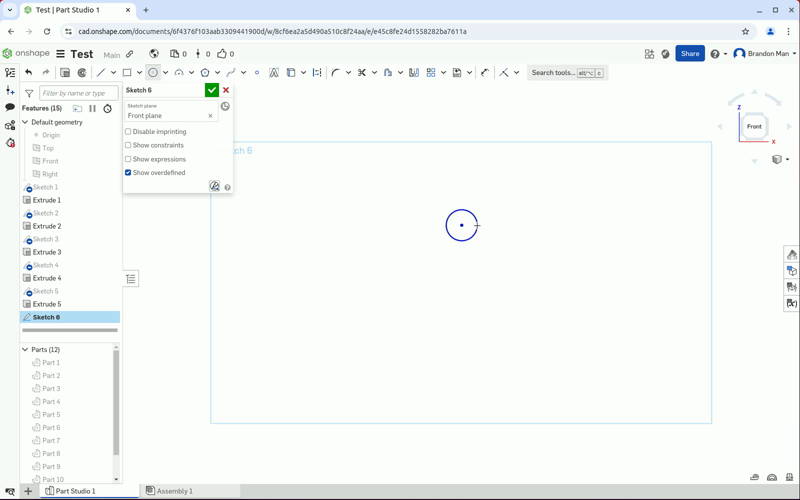
mouse_move(461, 225)
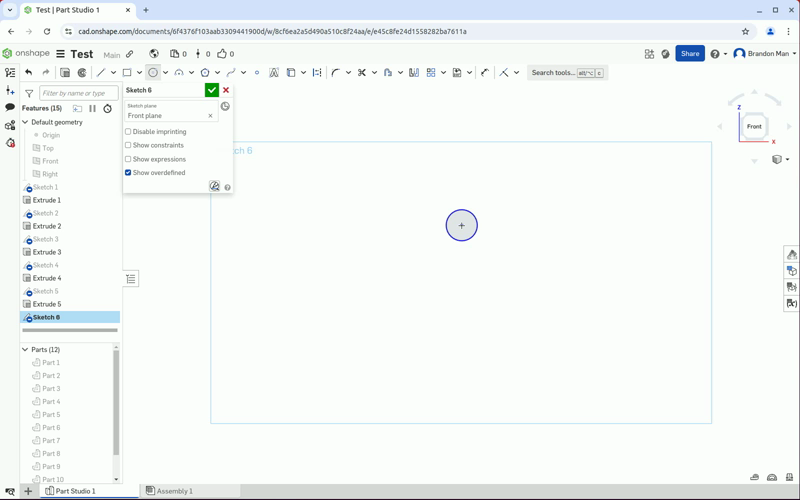
click(461, 225)
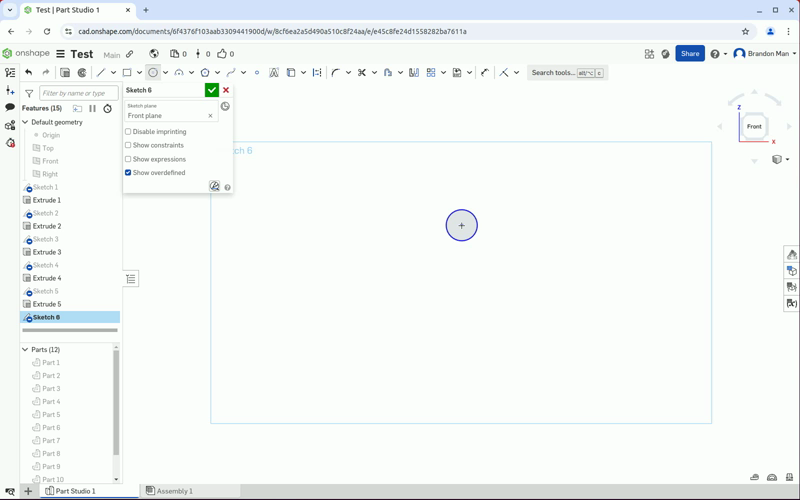
key_up(shift)
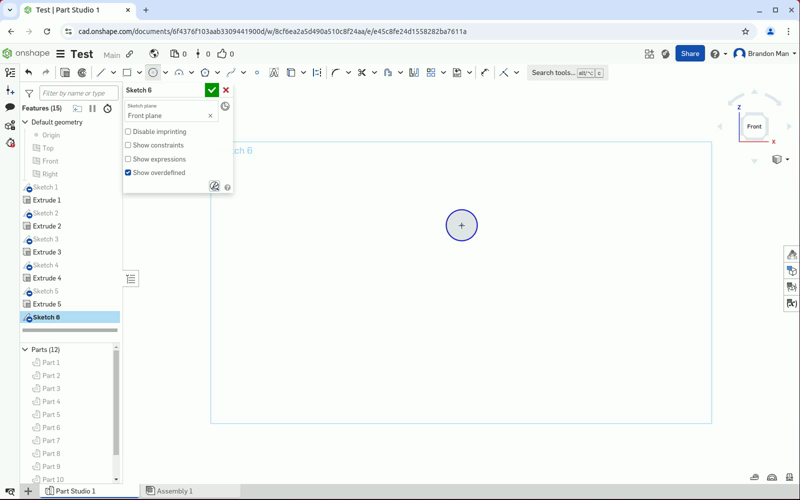
mouse_move(465, 225)
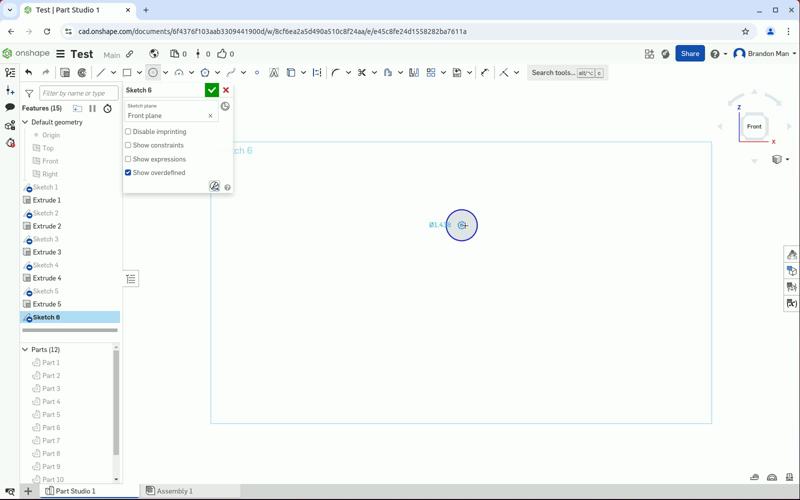
scroll(6)
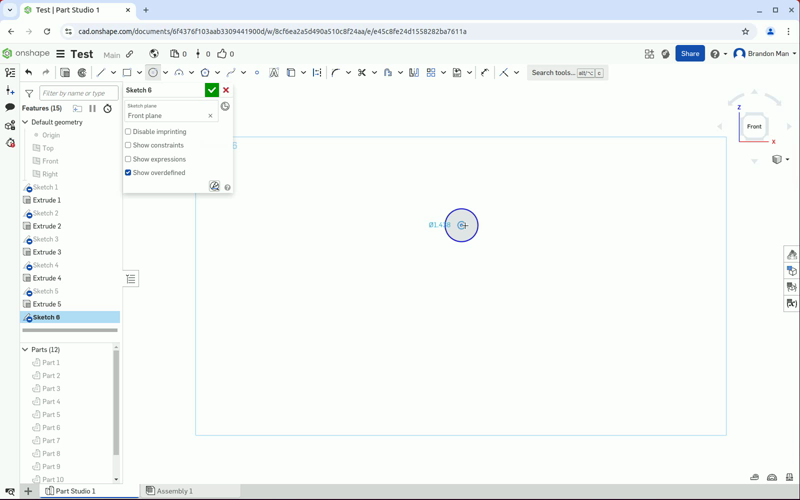
scroll(6)
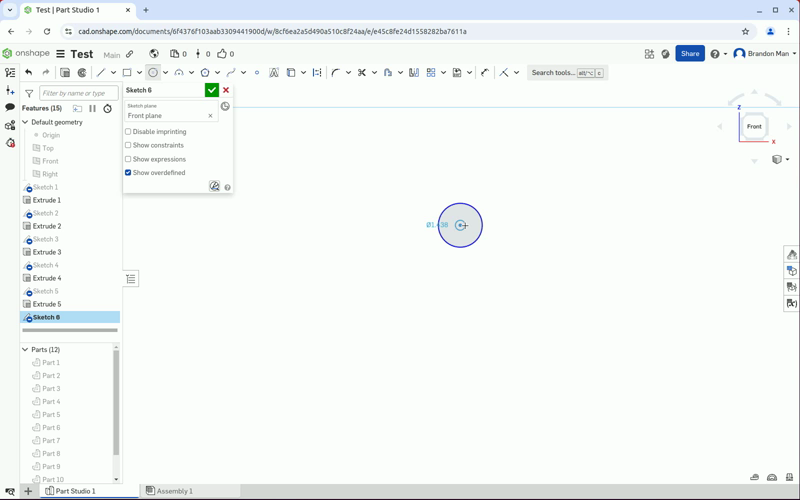
scroll(6)
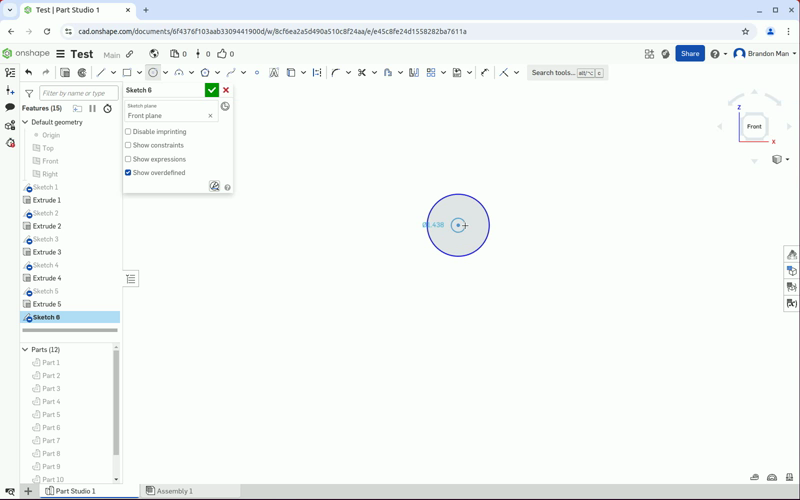
scroll(6)
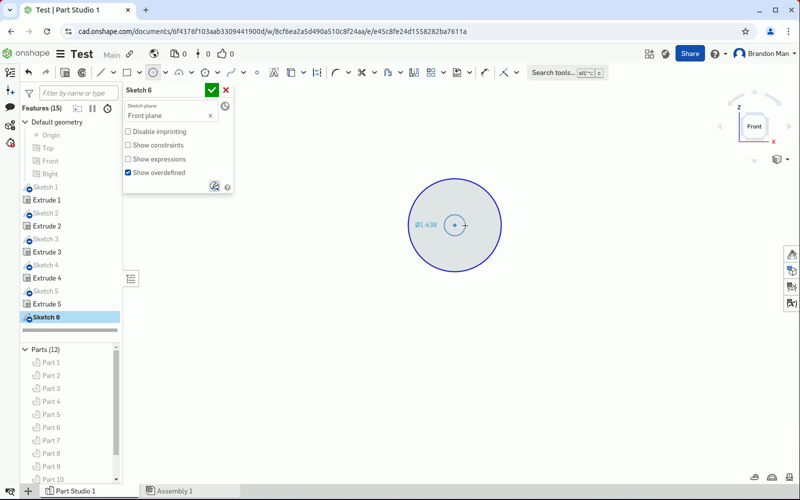
scroll(6)
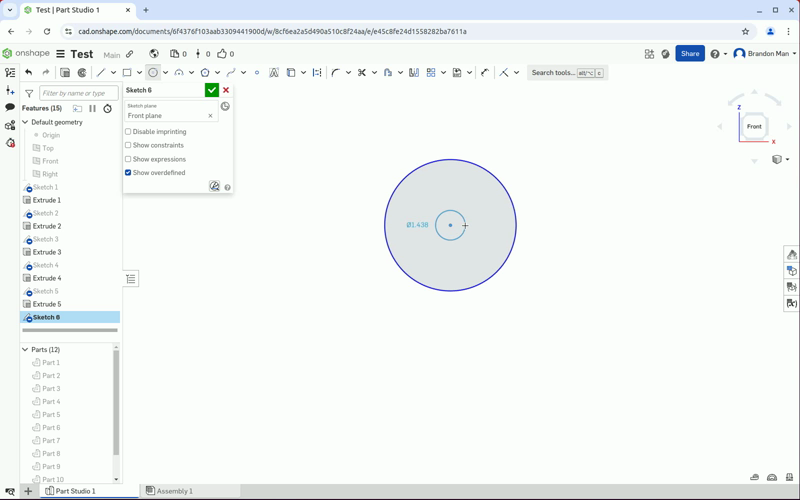
scroll(6)
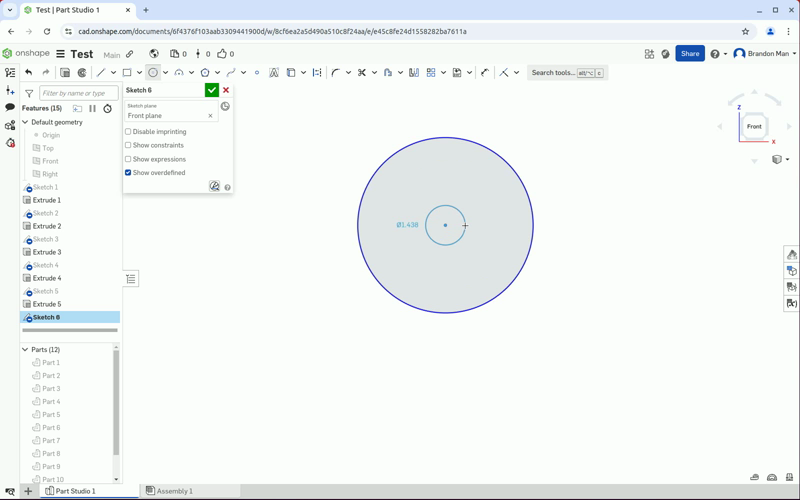
scroll(6)
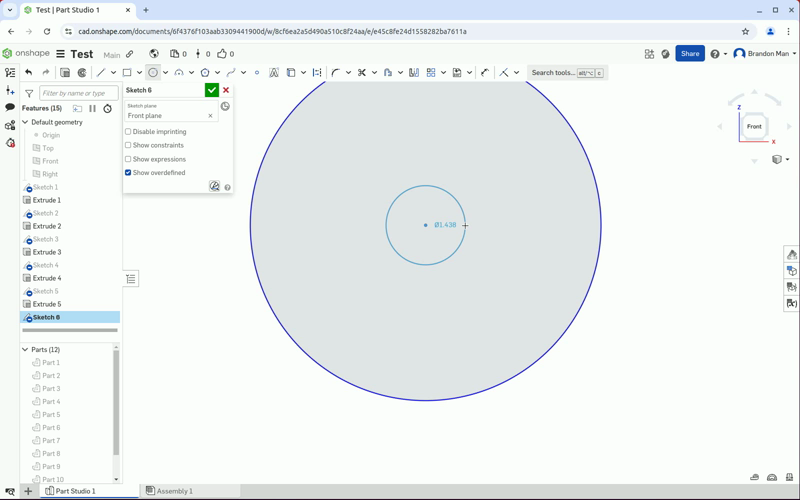
click(465, 225)
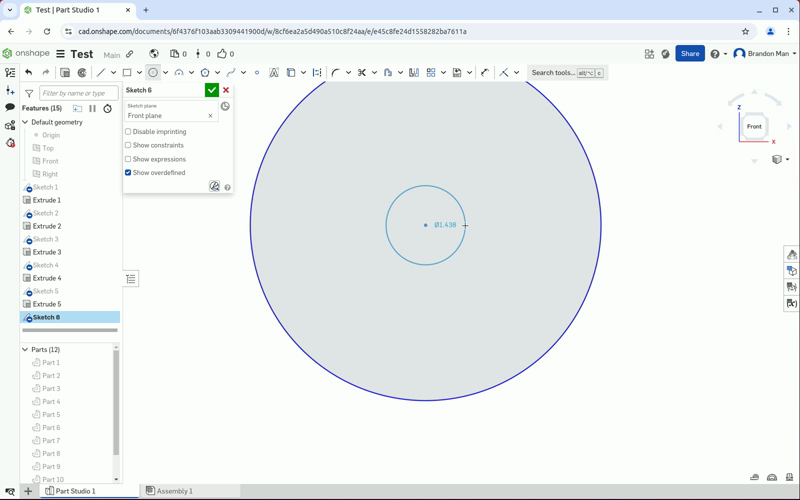
scroll(-6)
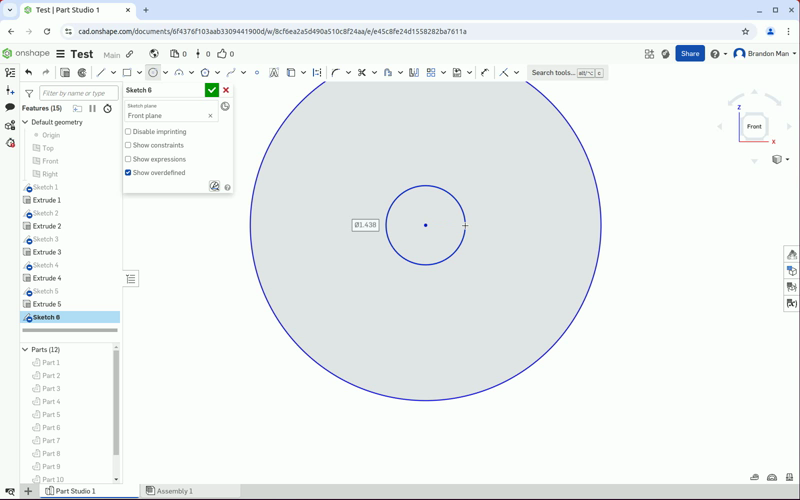
scroll(-6)
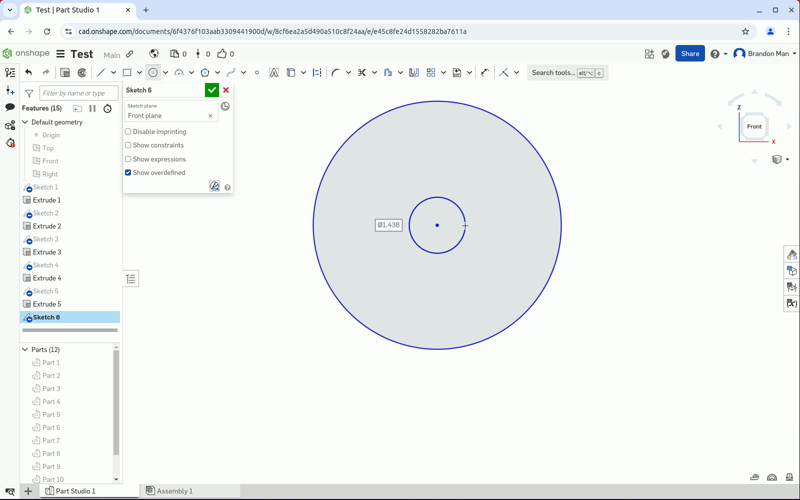
scroll(-6)
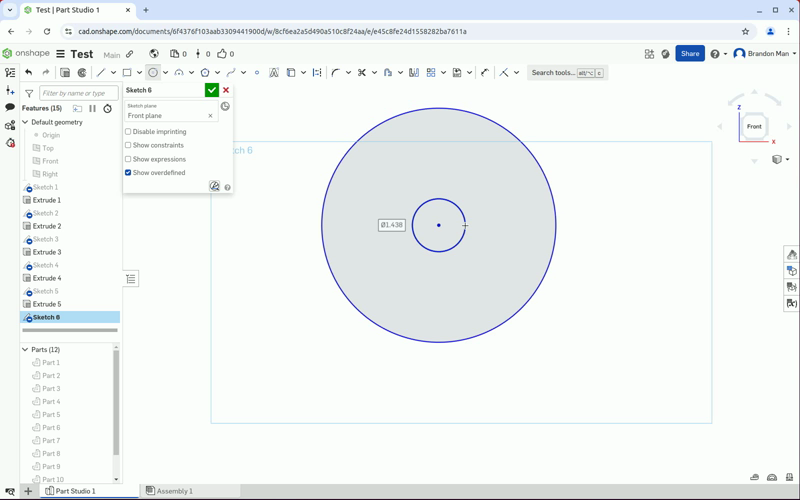
scroll(-6)
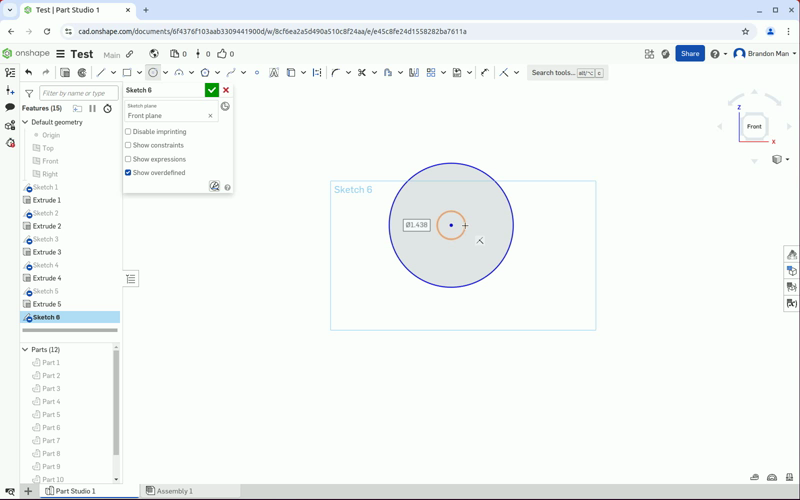
scroll(-6)
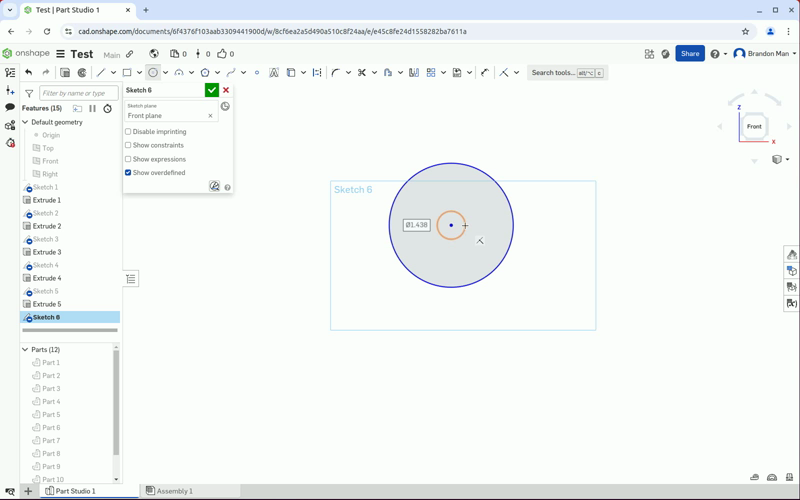
scroll(-6)
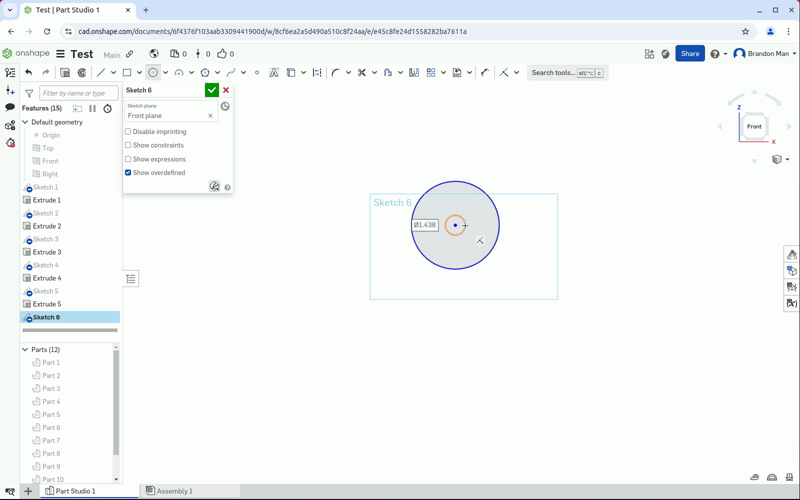
scroll(-6)
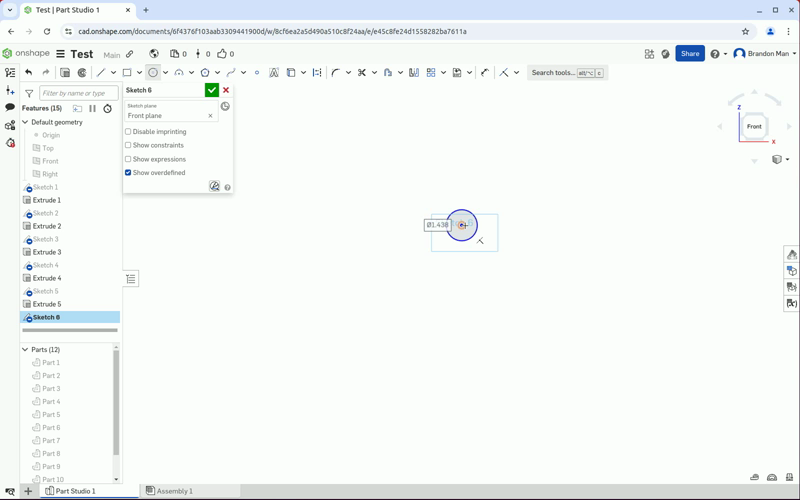
key(esc)
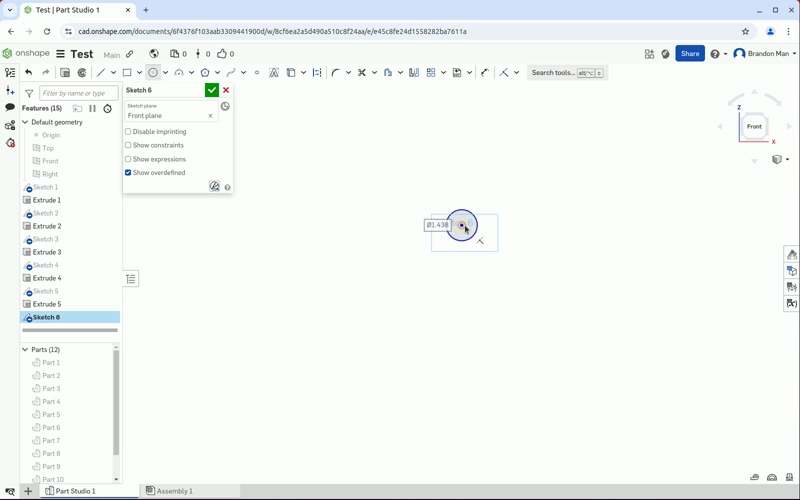
mouse_move(467, 226)
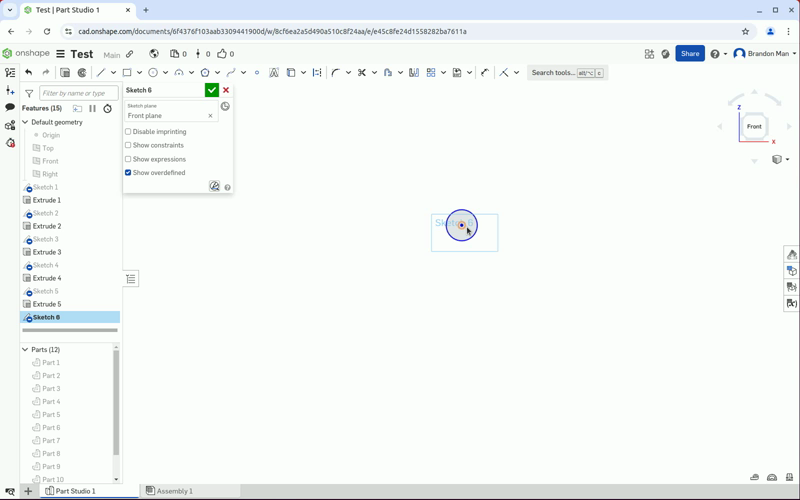
scroll(6)
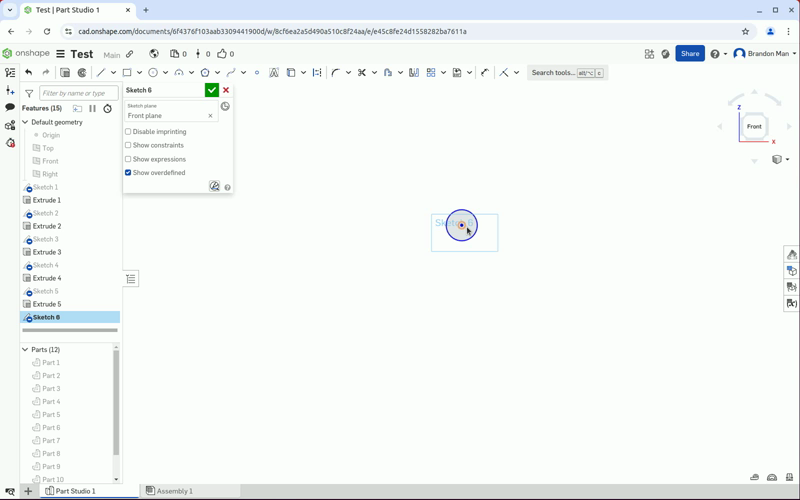
scroll(6)
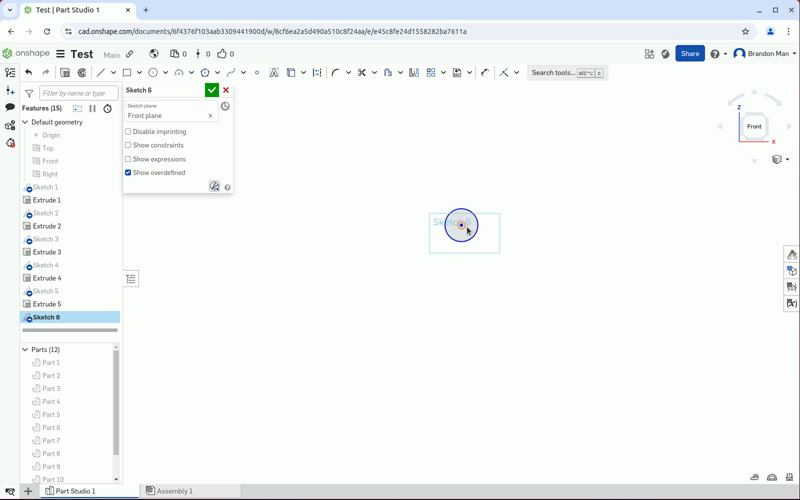
scroll(6)
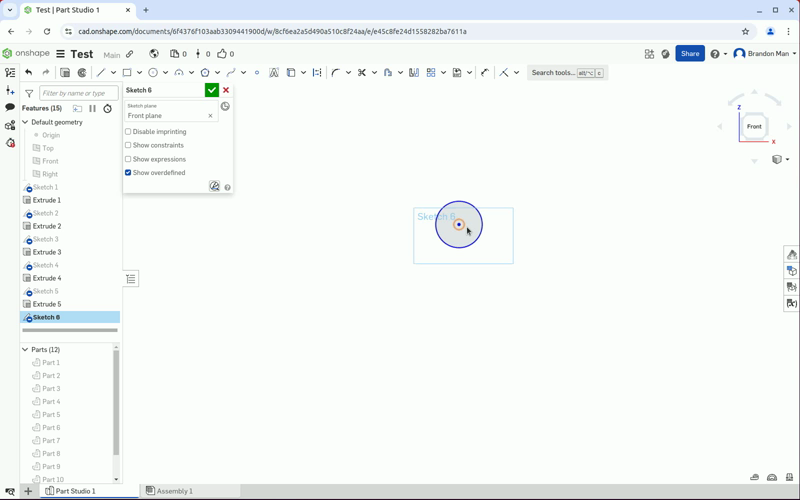
scroll(6)
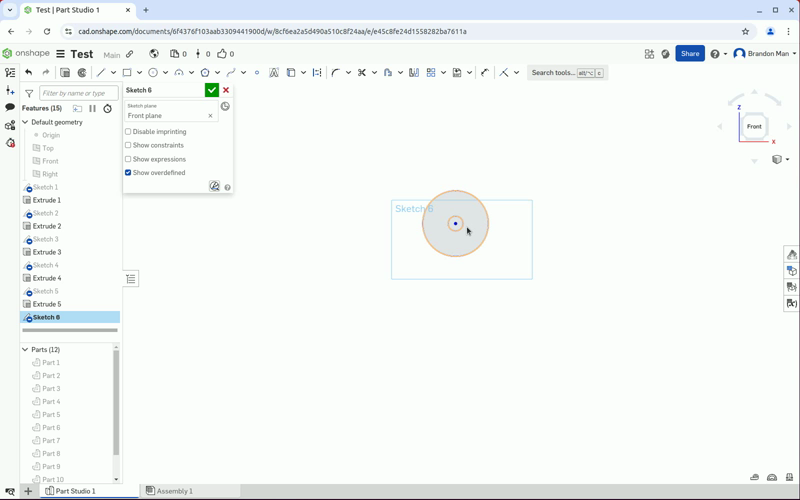
scroll(6)
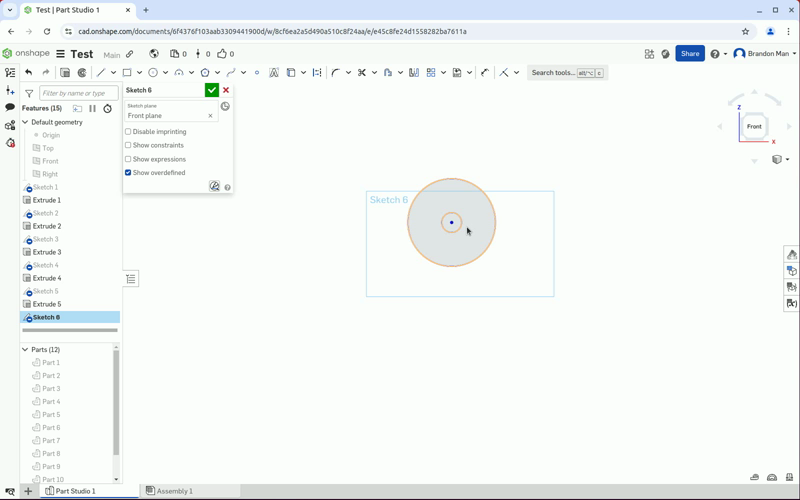
scroll(6)
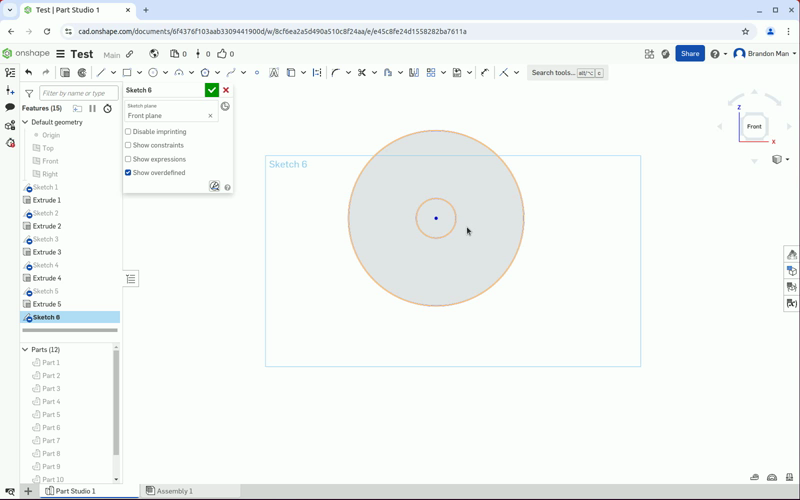
scroll(6)
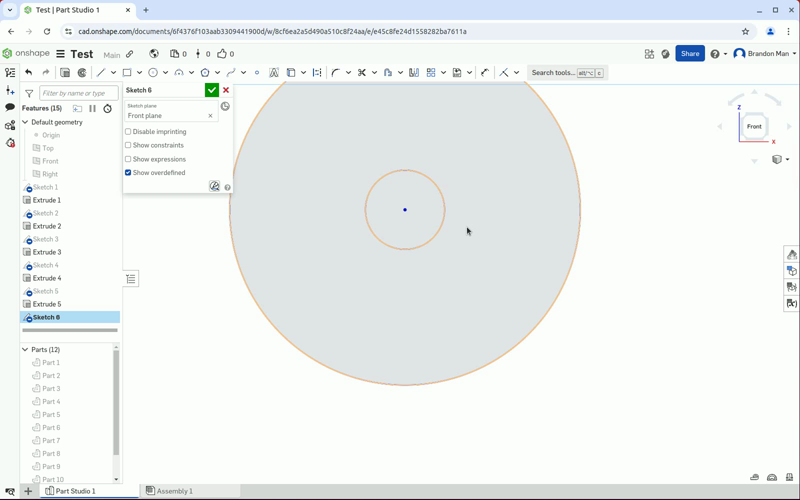
click(467, 226)
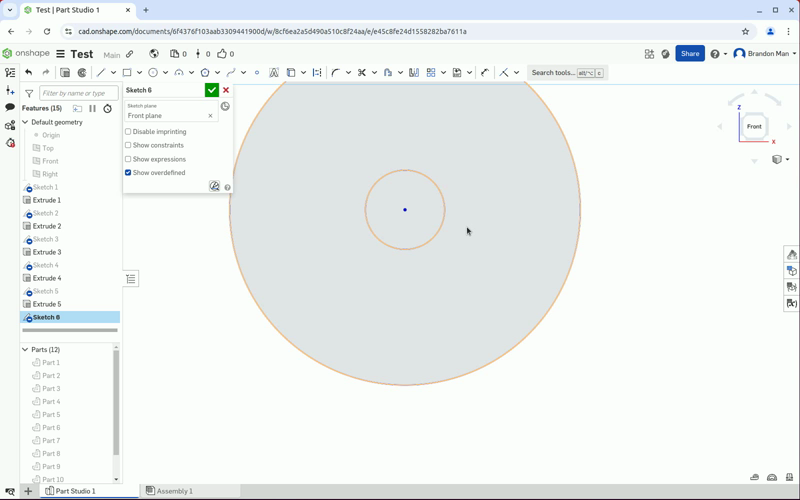
scroll(-6)
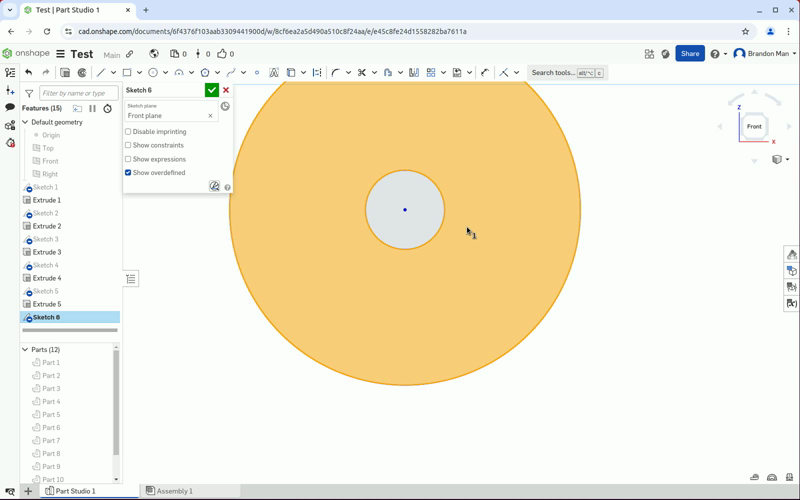
scroll(-6)
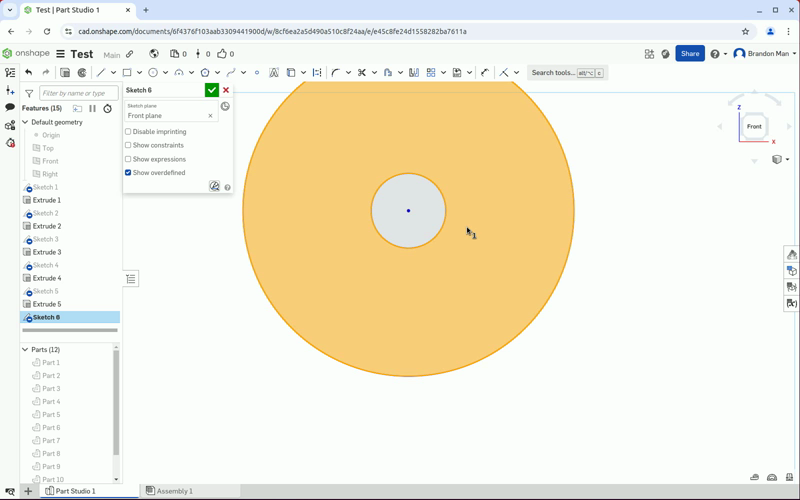
scroll(-6)
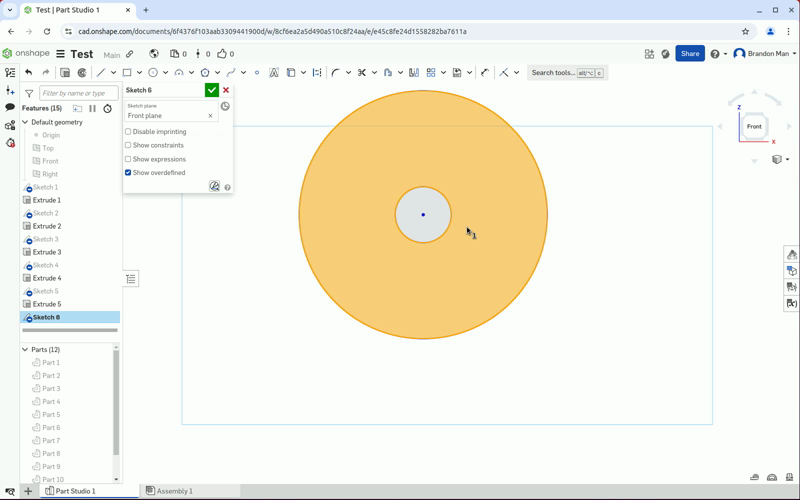
scroll(-6)
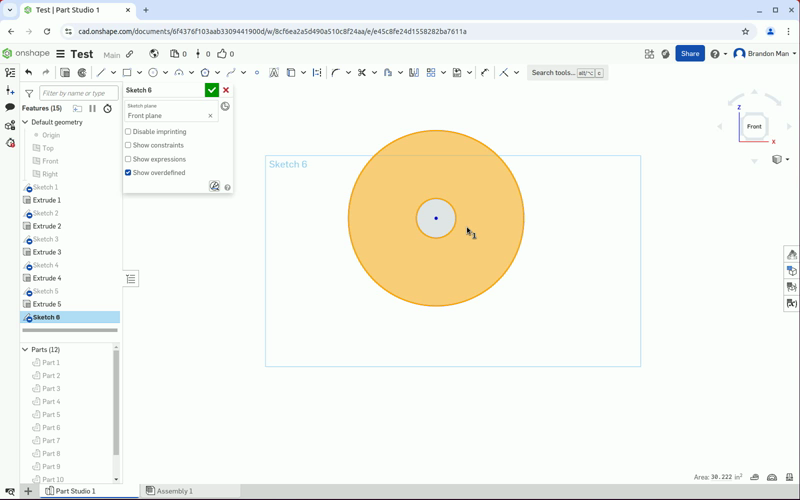
scroll(-6)
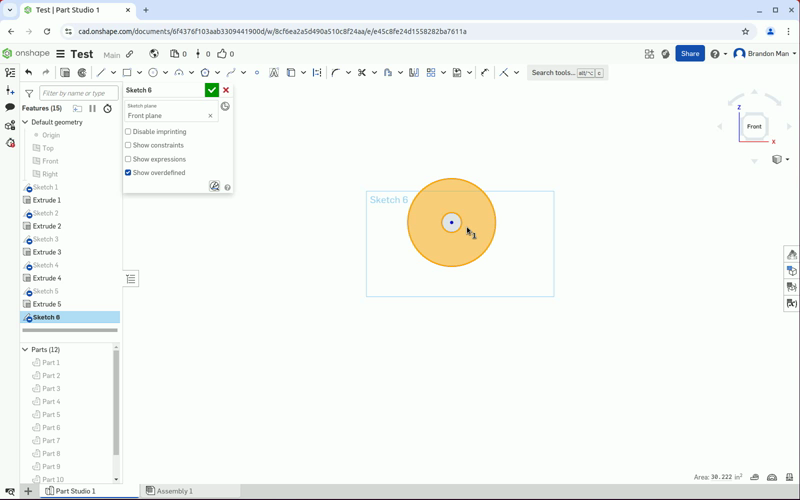
scroll(-6)
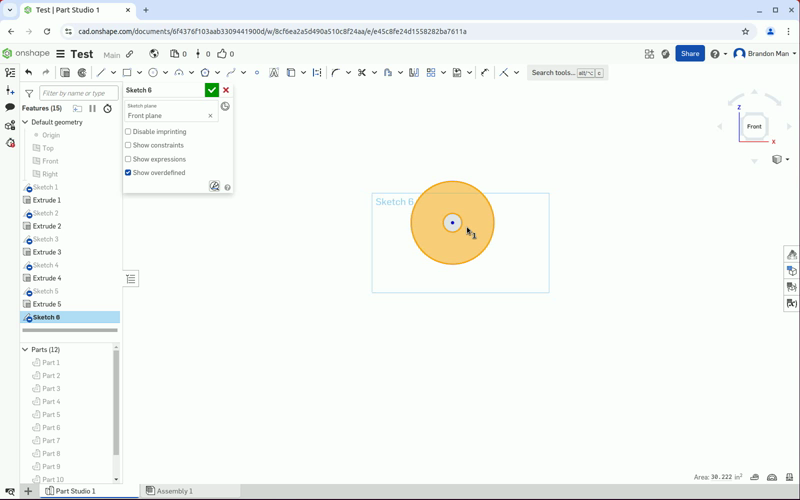
scroll(-6)
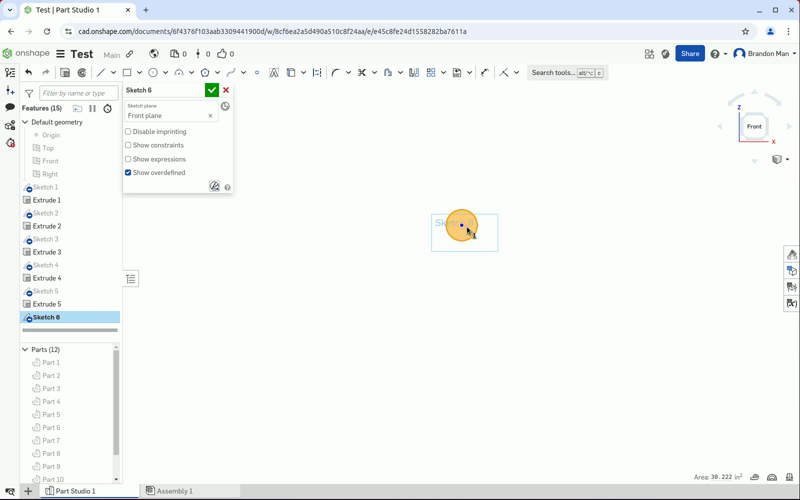
mouse_move(69, 352)
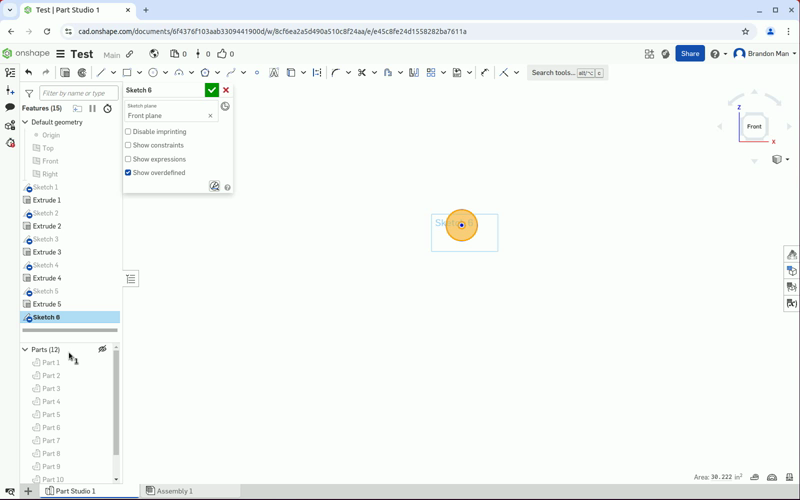
key(shift+y)
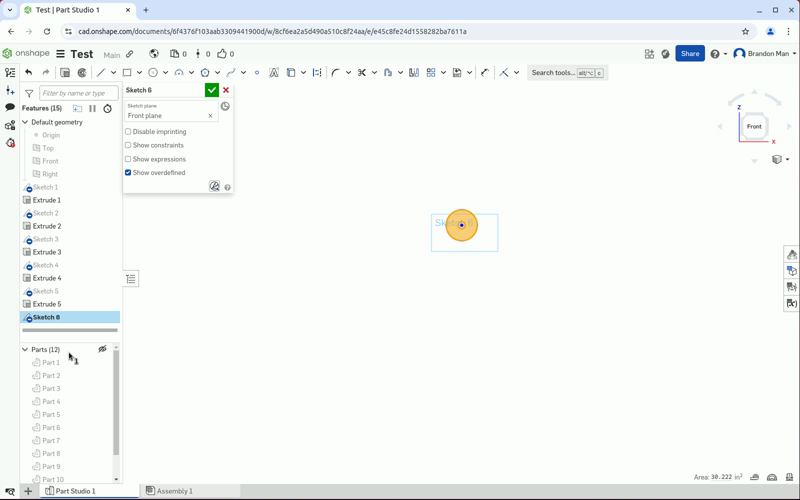
key(shift+e)
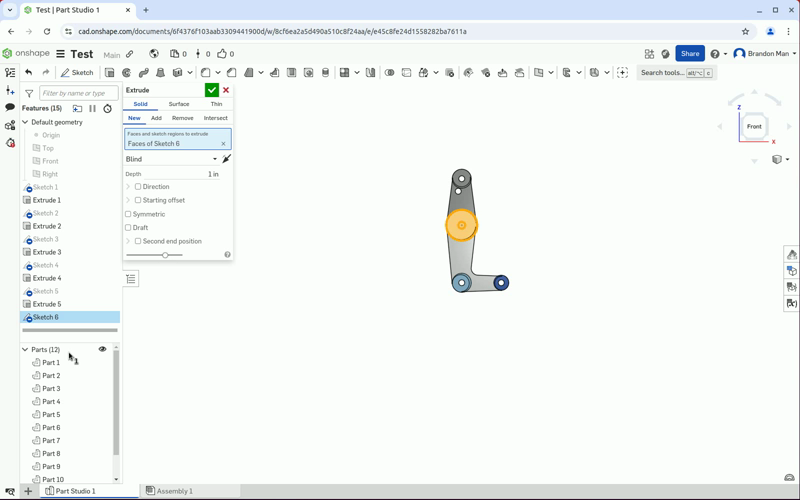
mouse_move(143, 106)
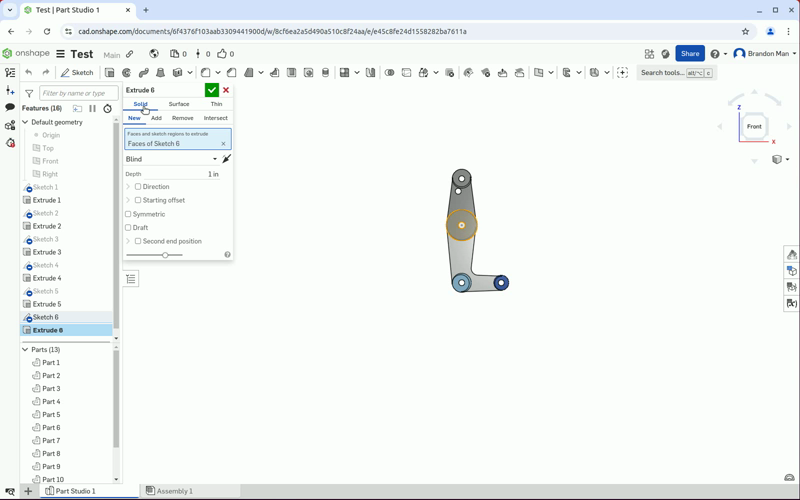
click(143, 106)
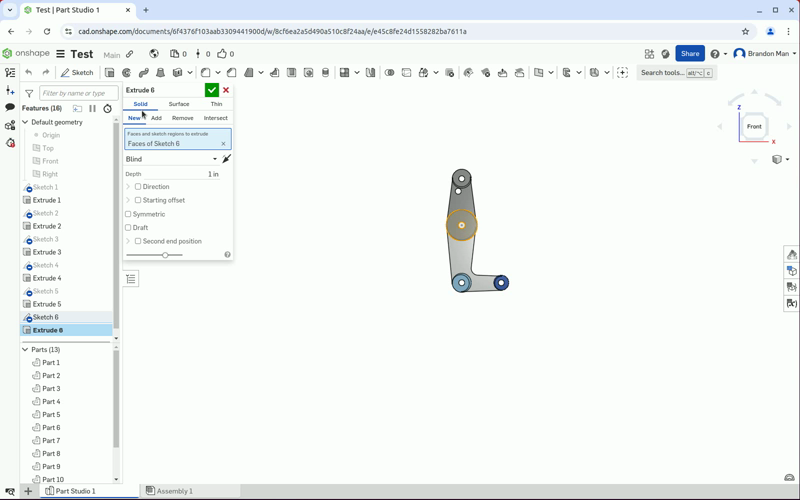
mouse_move(137, 120)
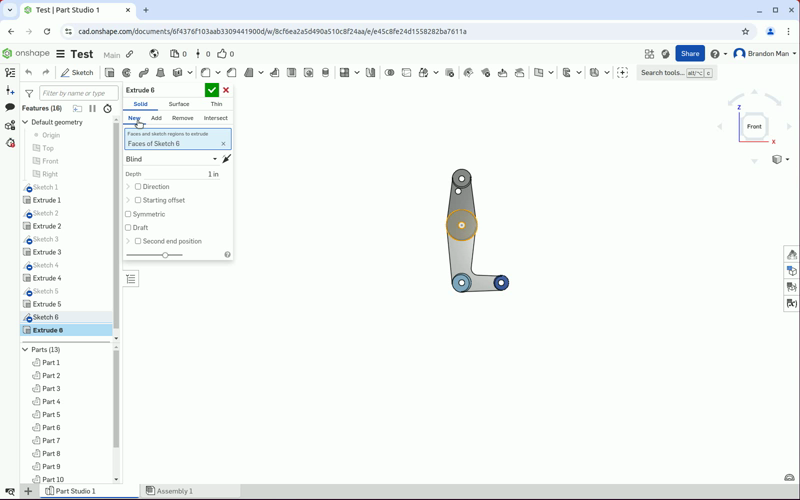
click(137, 120)
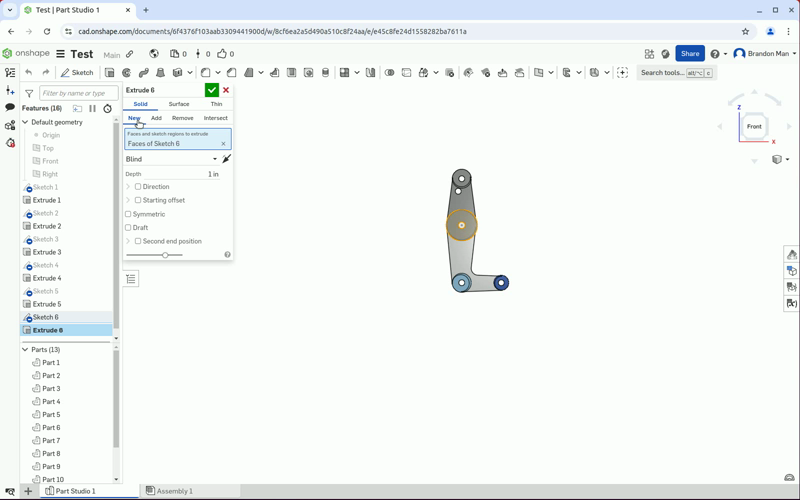
key(tab, 4)
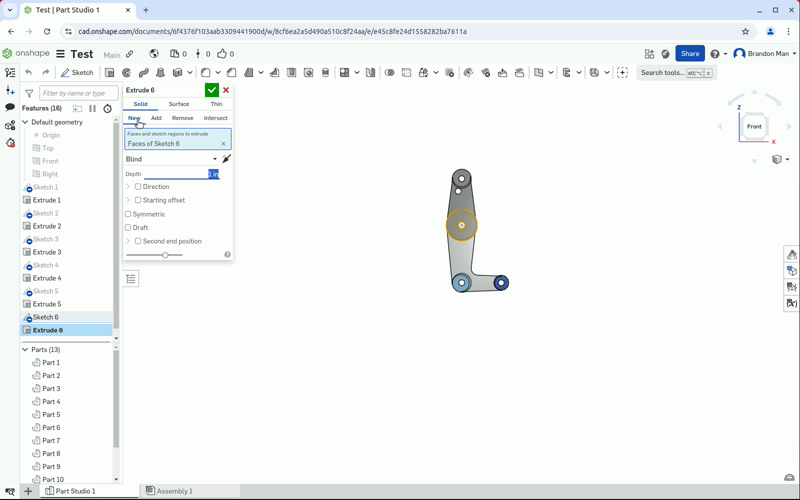
text(0.481)
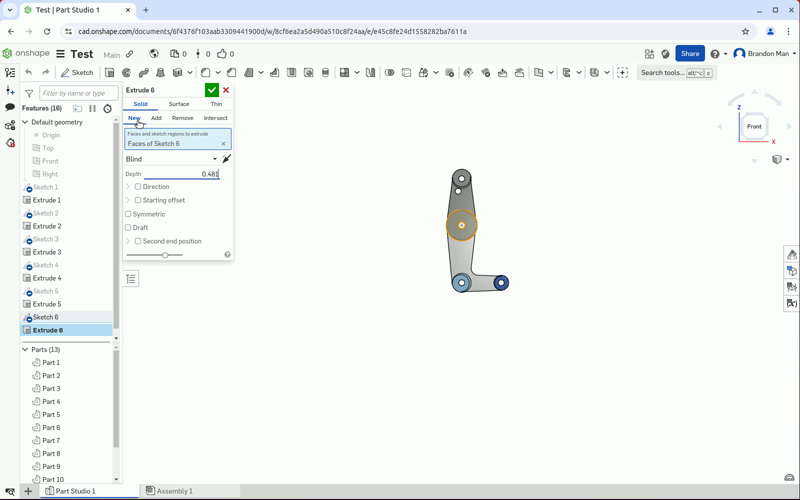
key(enter)
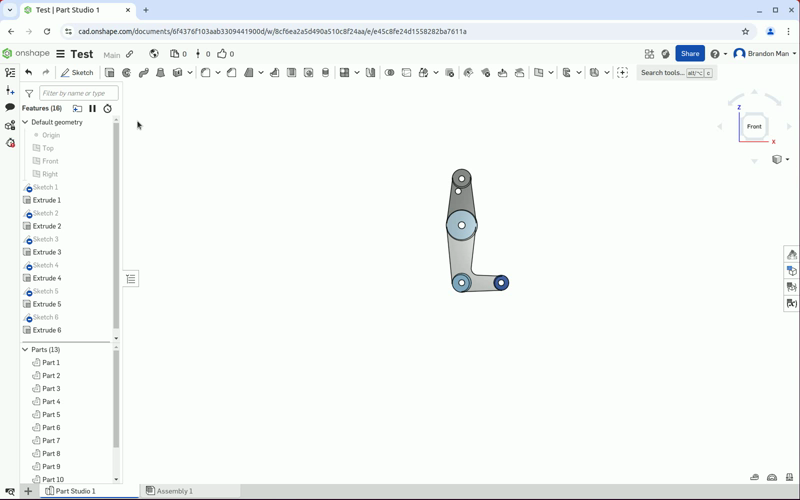
key(shift+h)
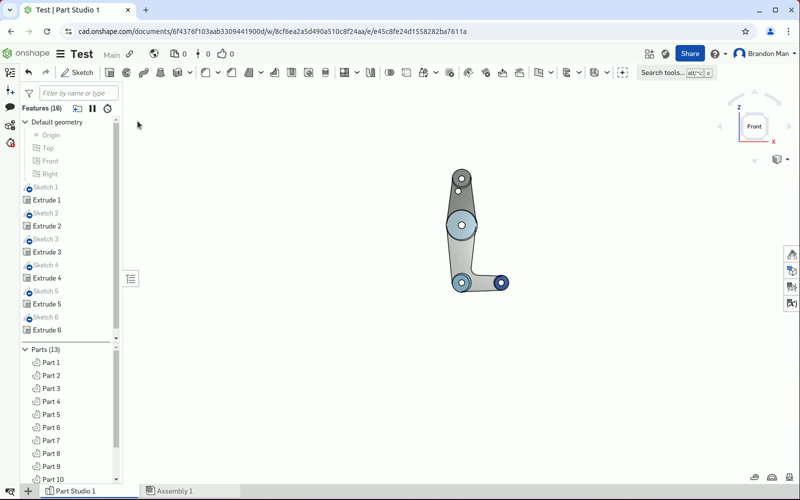
key(shift+h)
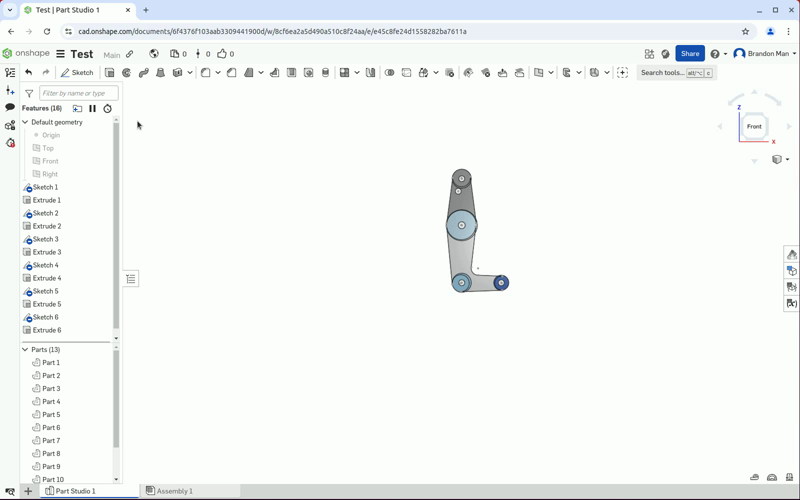
key(shift+7)
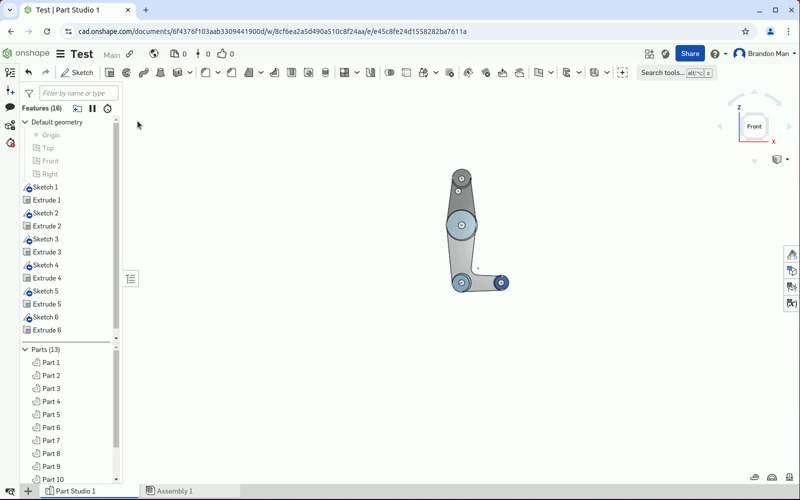
key(left, 2)
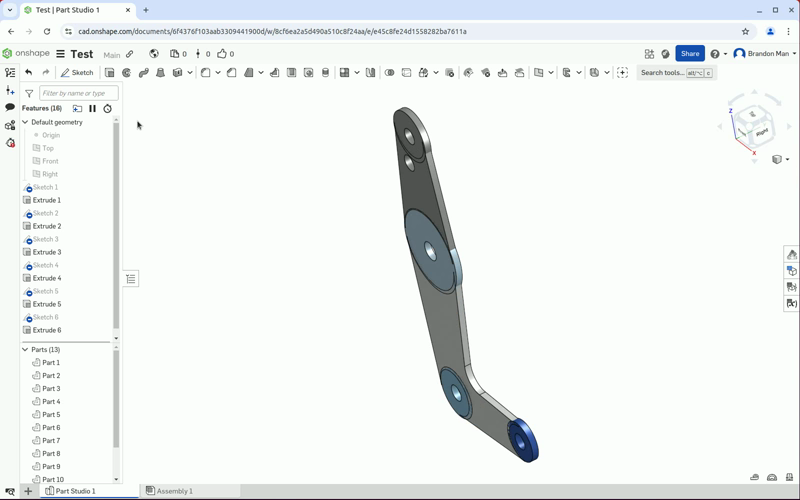
key(down, 2)
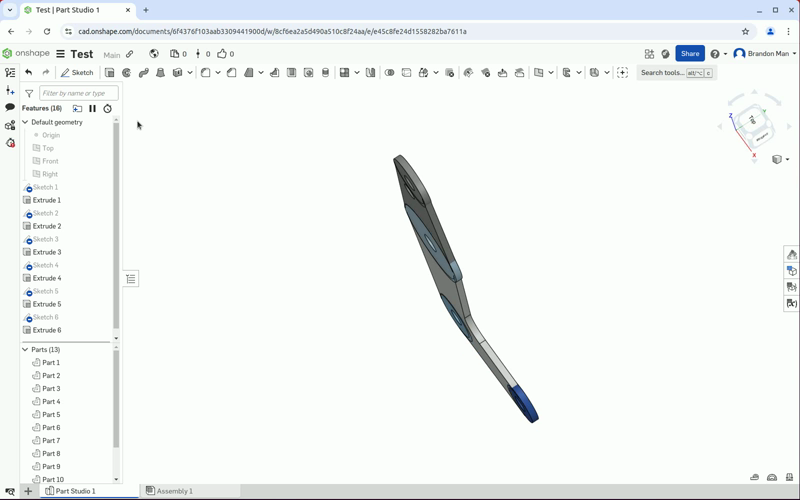
key(up, 2)
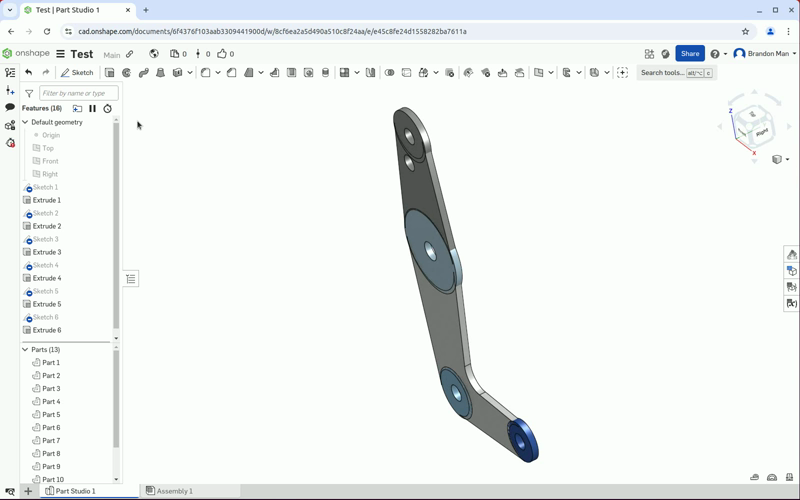
key(right, 2)
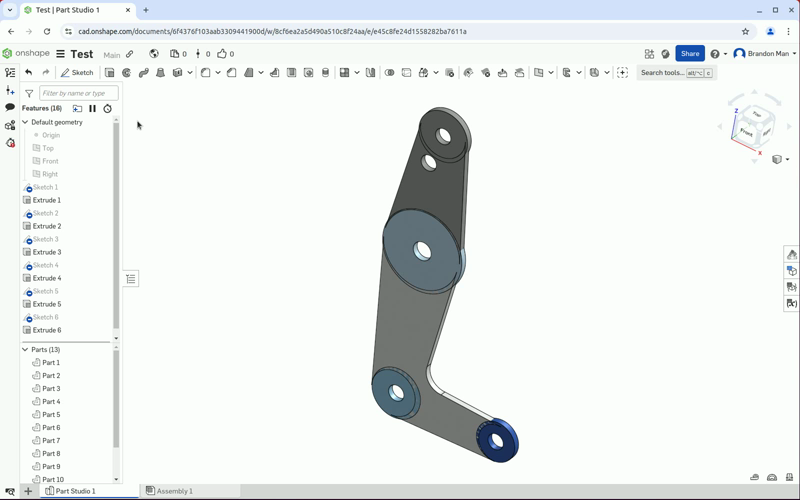
mouse_move(69, 189)
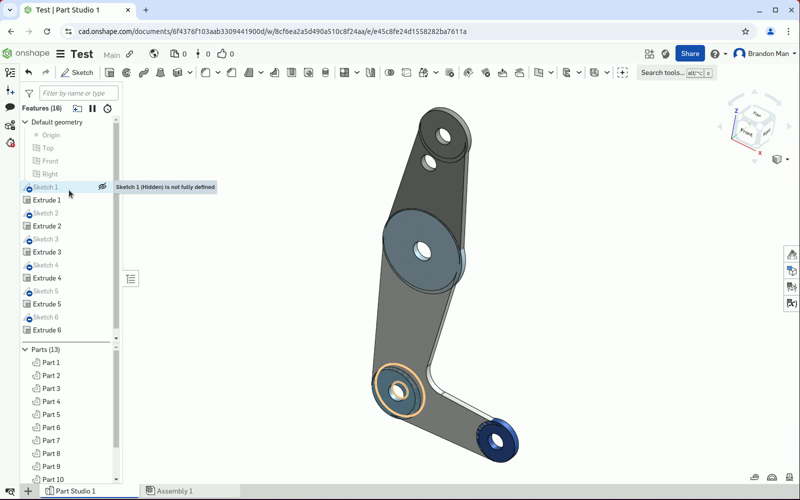
click(69, 189)